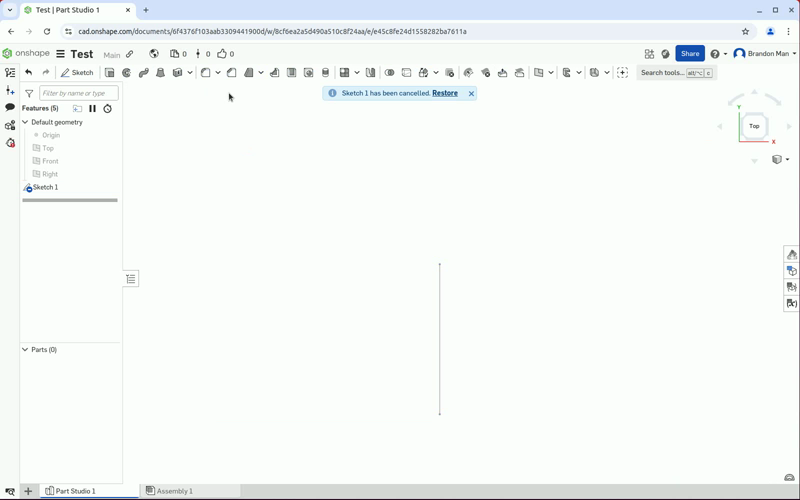
key(shift+h)
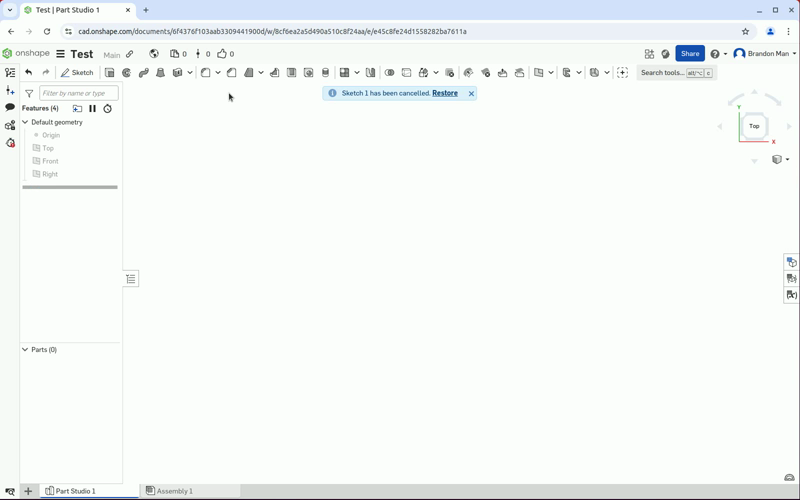
mouse_move(73, 352)
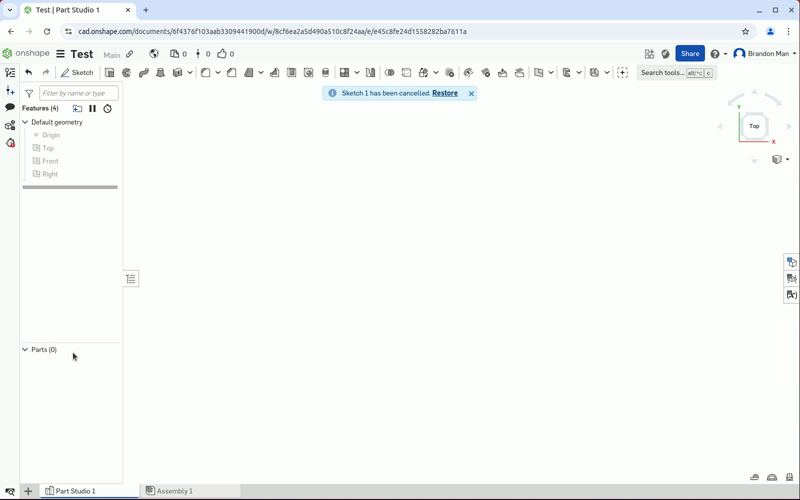
key(y)
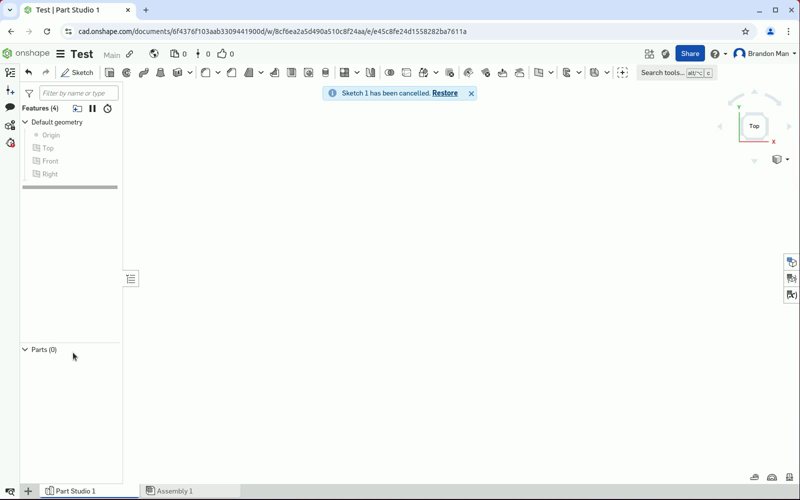
key(shift+p)
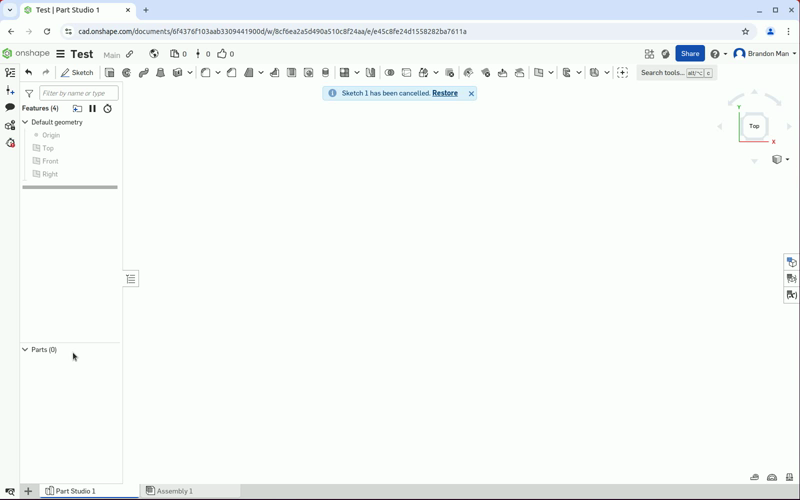
key(space)
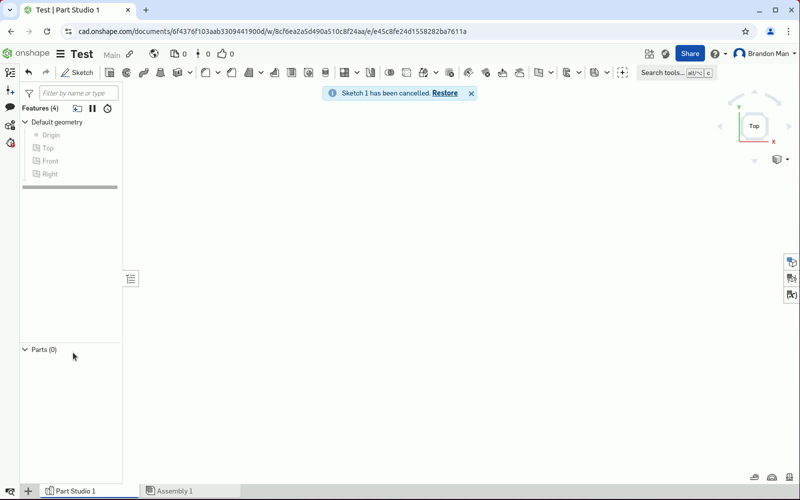
key_down(shift)
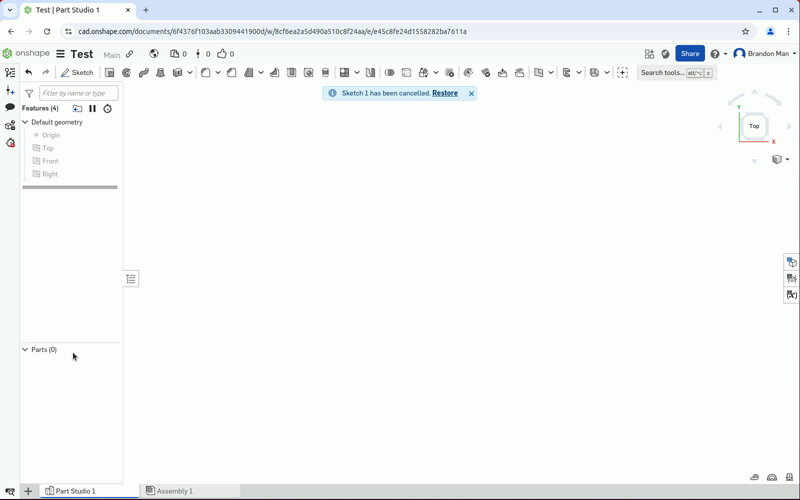
key(up)
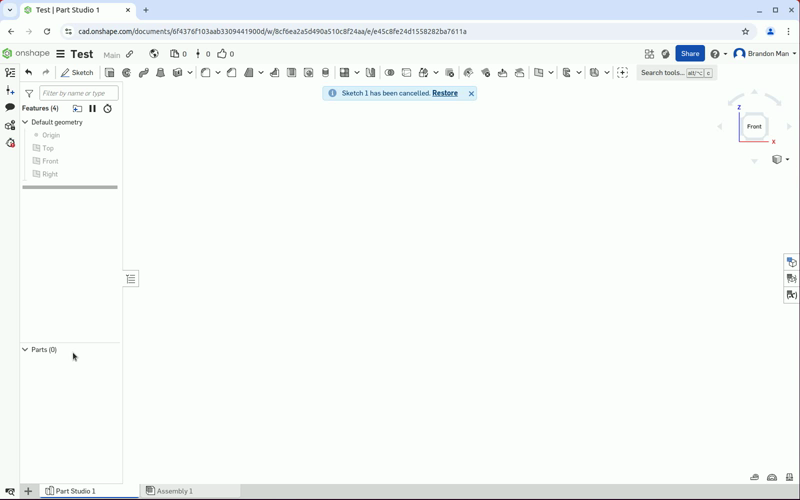
key_up(shift)
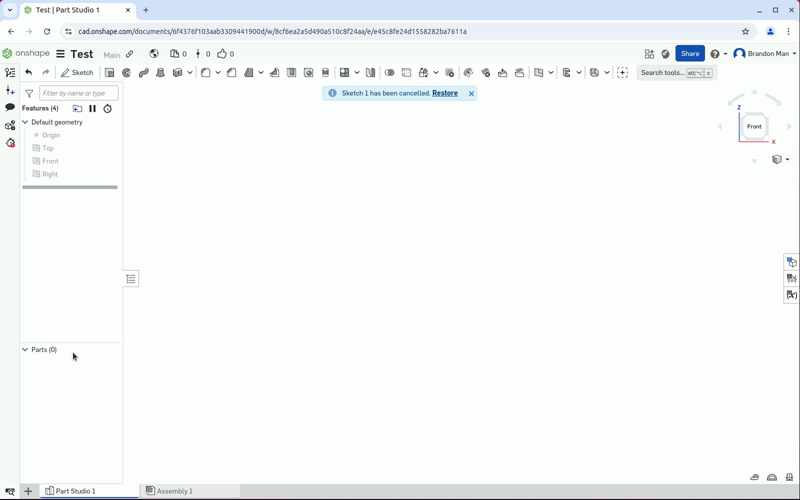
mouse_move(73, 352)
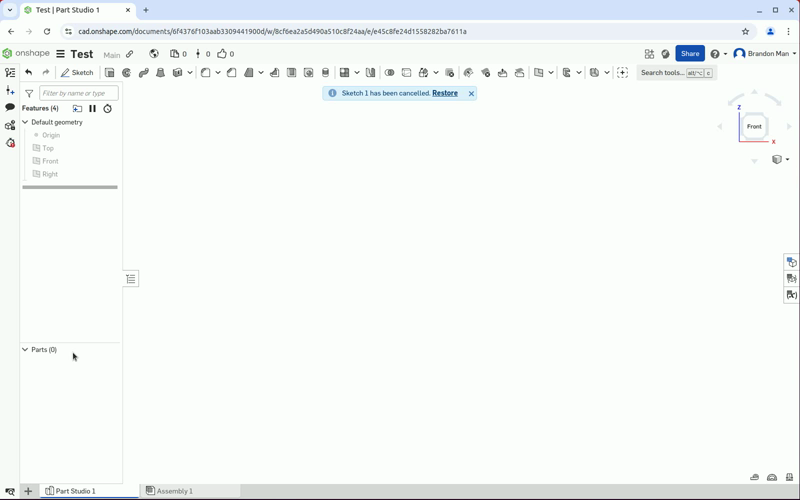
key(shift+y)
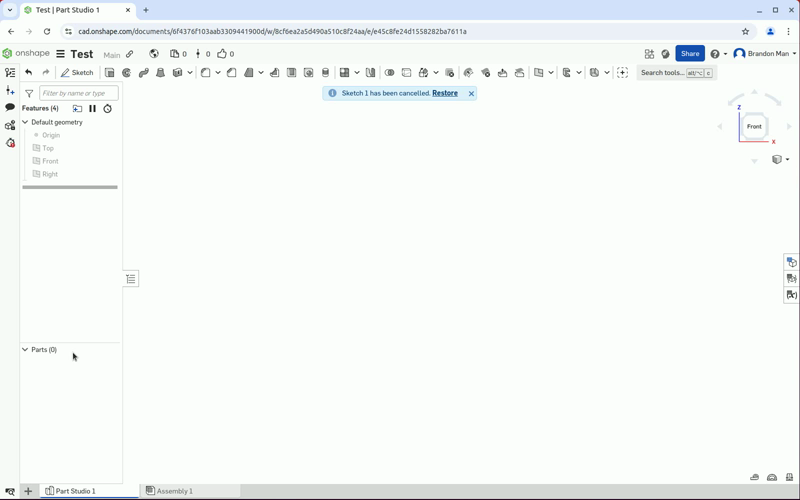
key(shift+s)
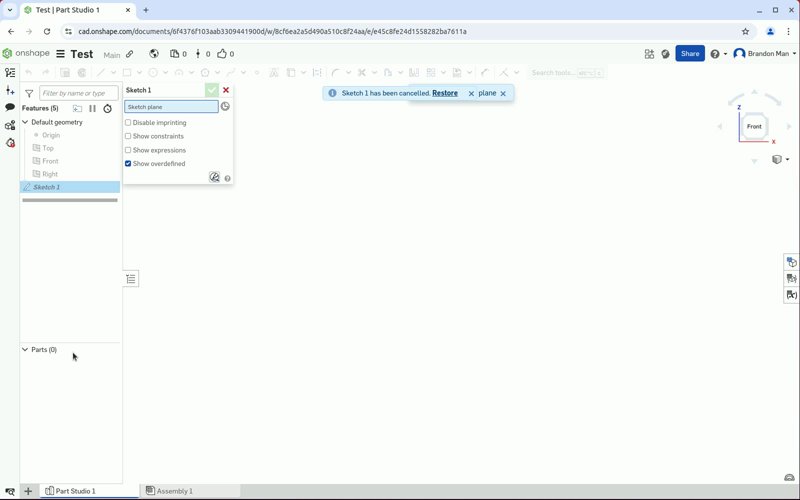
mouse_move(73, 163)
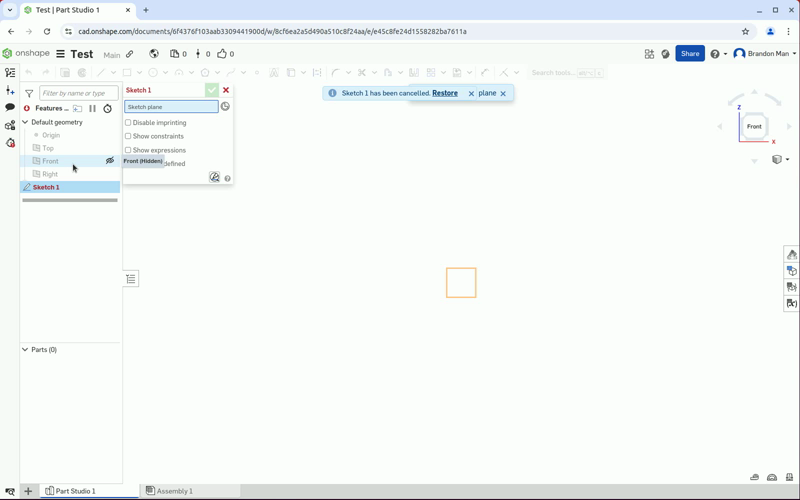
click(73, 163)
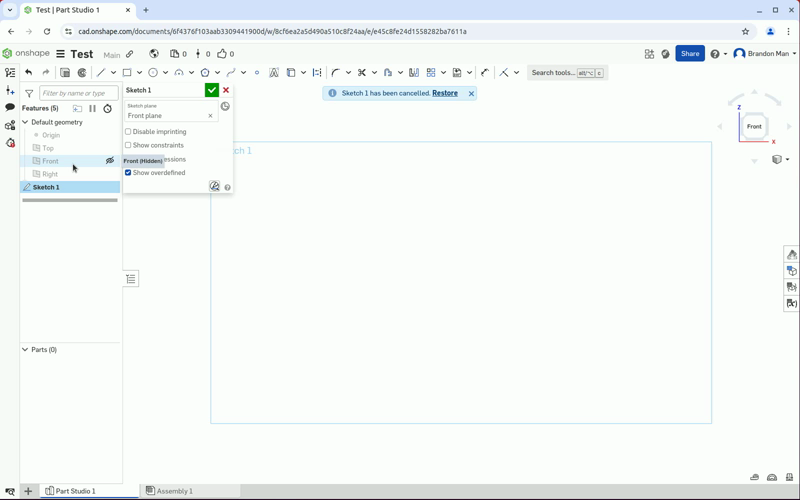
mouse_move(73, 352)
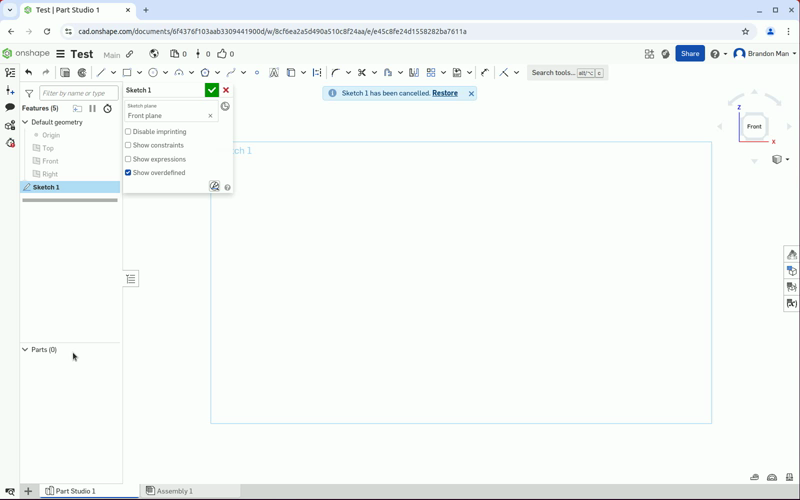
key(y)
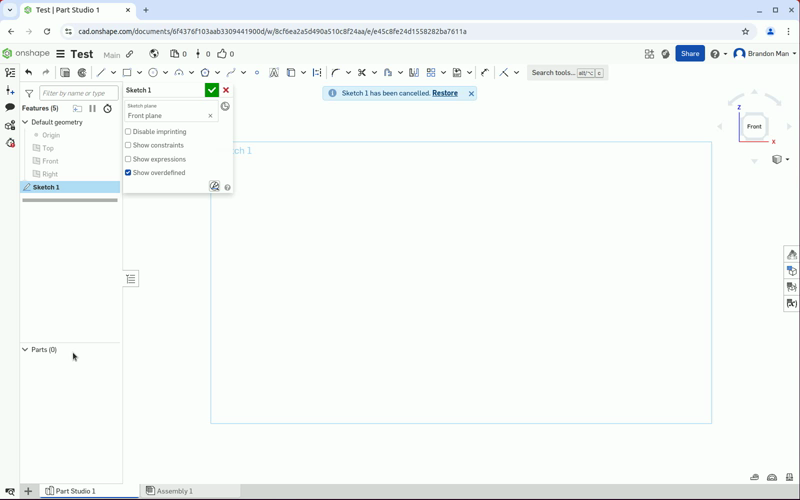
key(l)
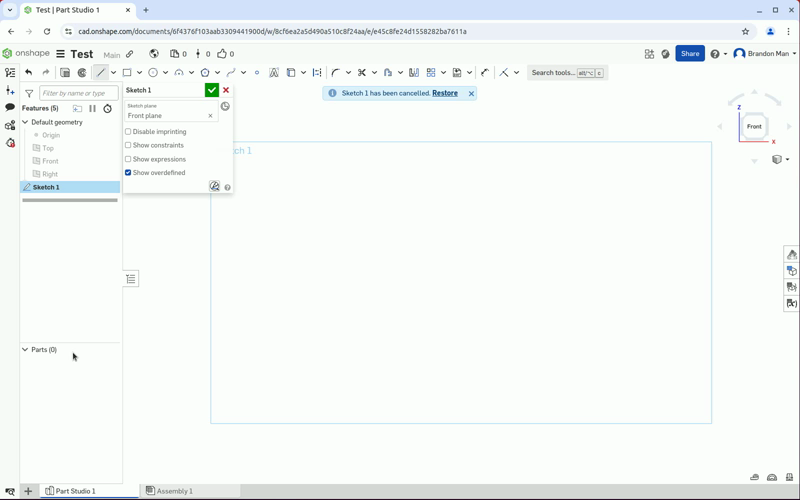
key_down(shift)
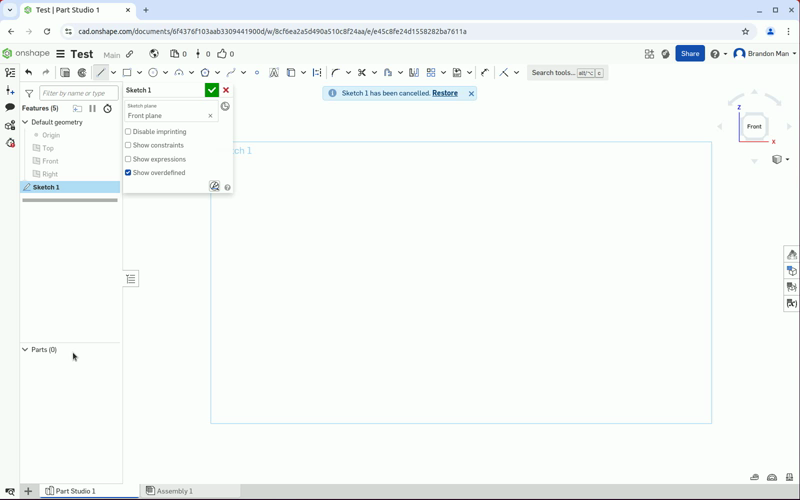
mouse_move(453, 395)
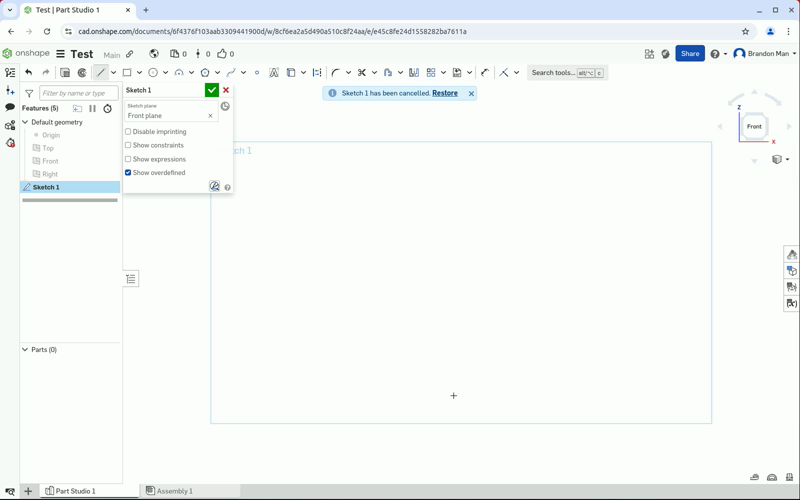
click(453, 395)
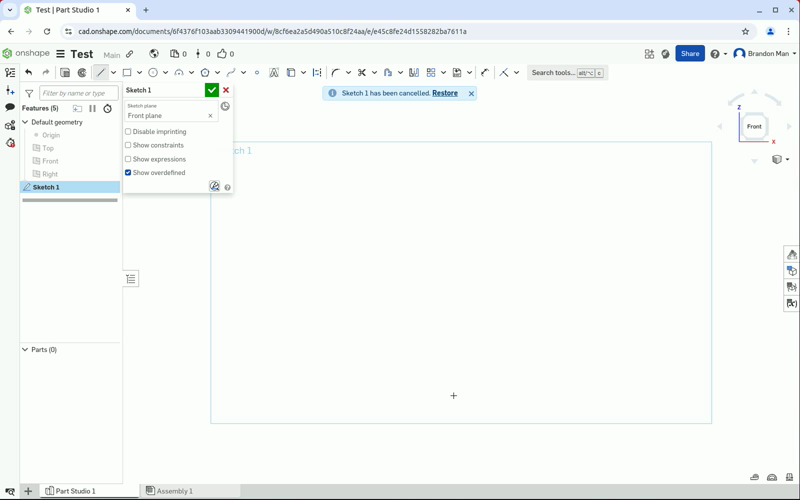
key_up(shift)
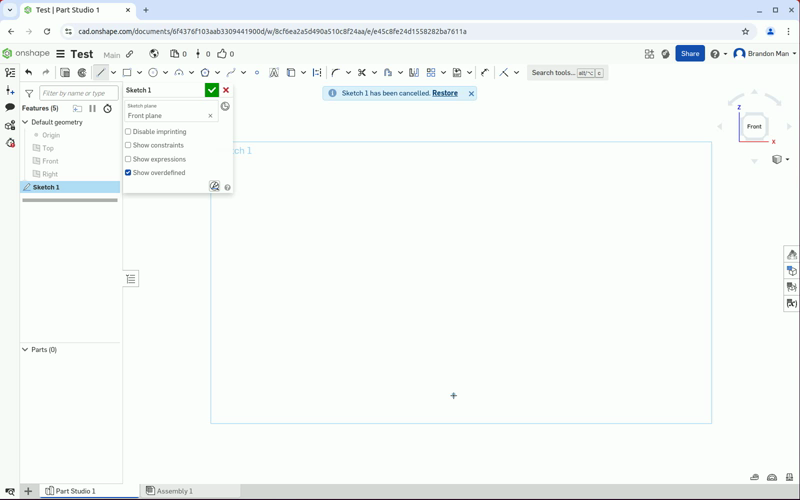
key_down(shift)
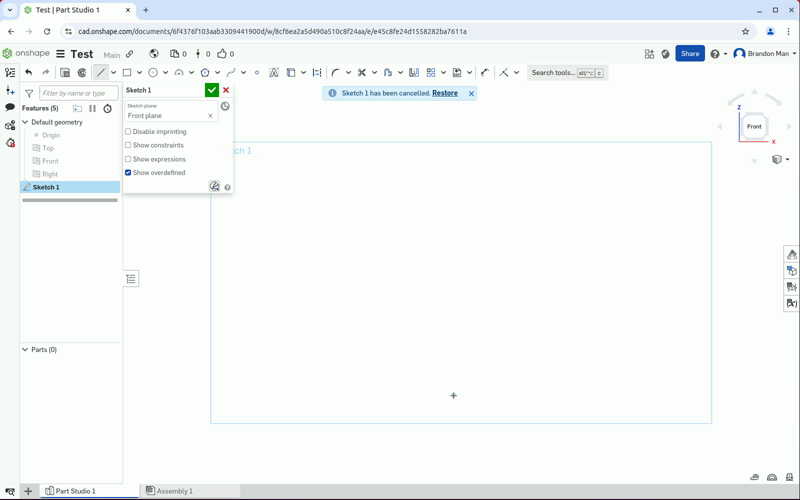
mouse_move(483, 395)
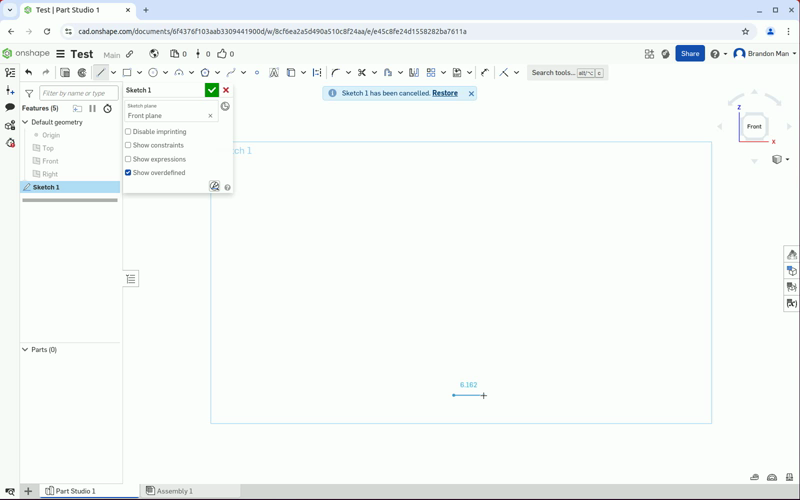
mouse_move(503, 395)
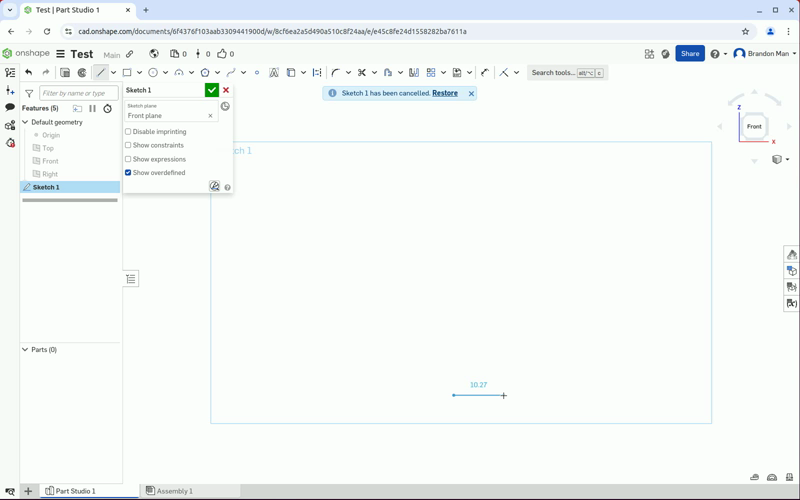
click(503, 395)
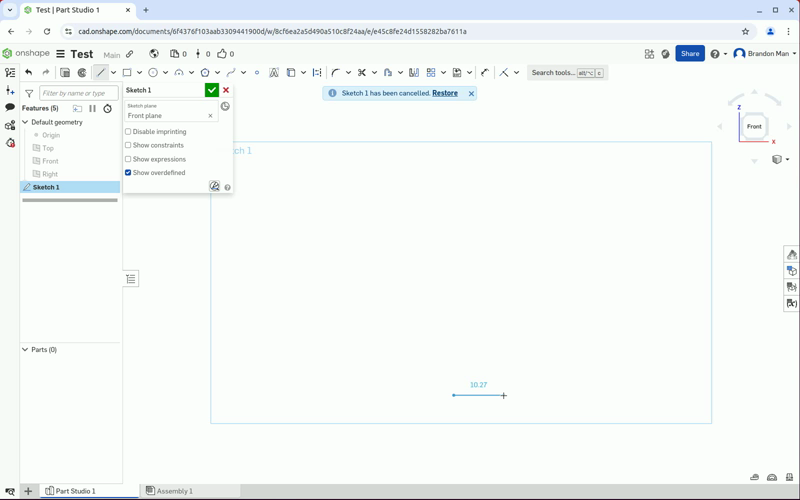
key_up(shift)
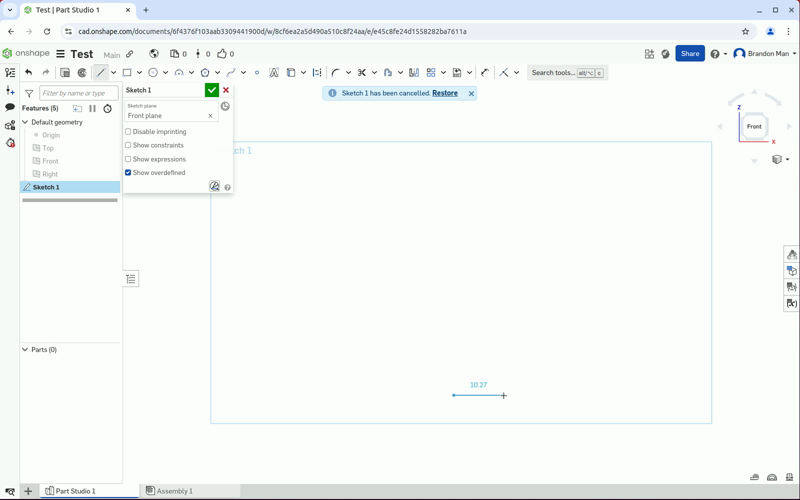
key_down(shift)
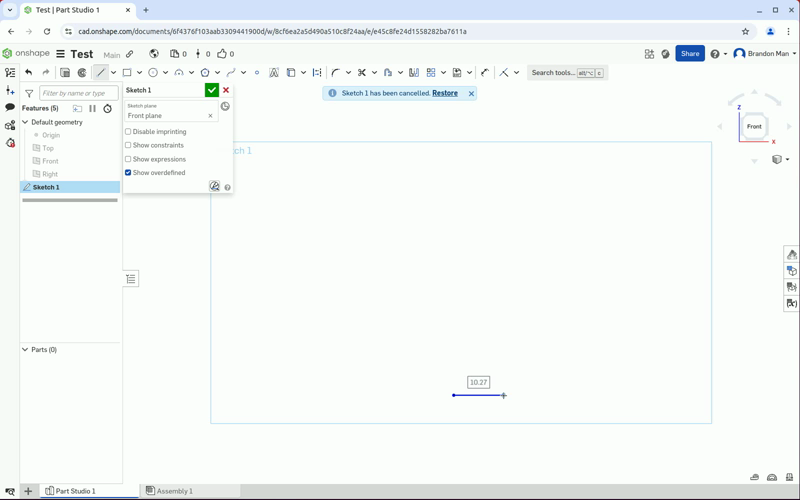
mouse_move(533, 395)
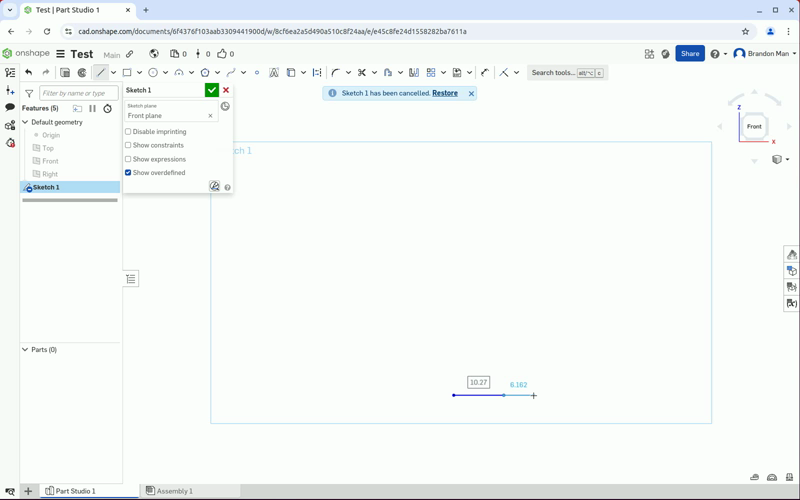
mouse_move(503, 363)
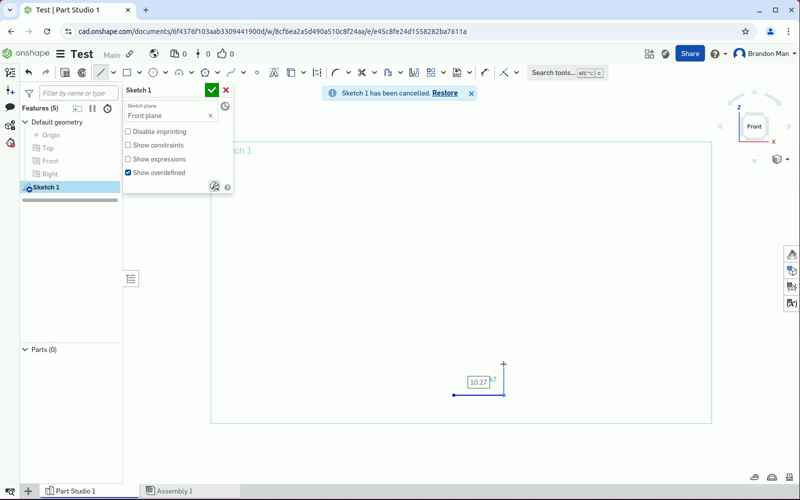
click(503, 363)
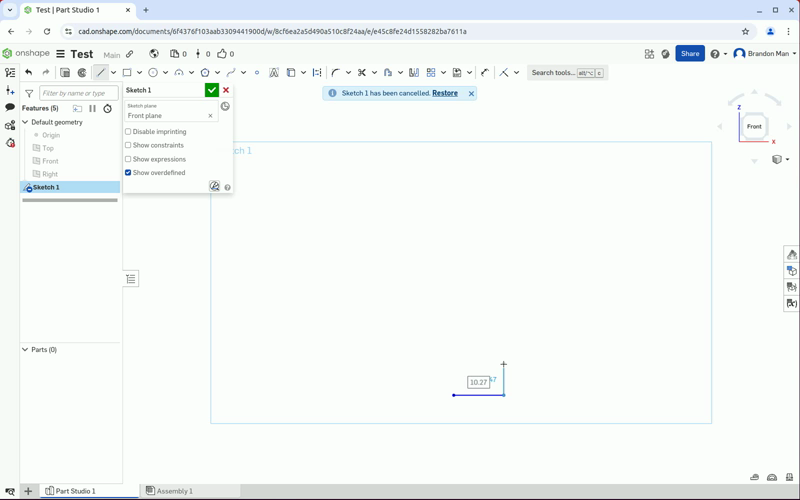
key_up(shift)
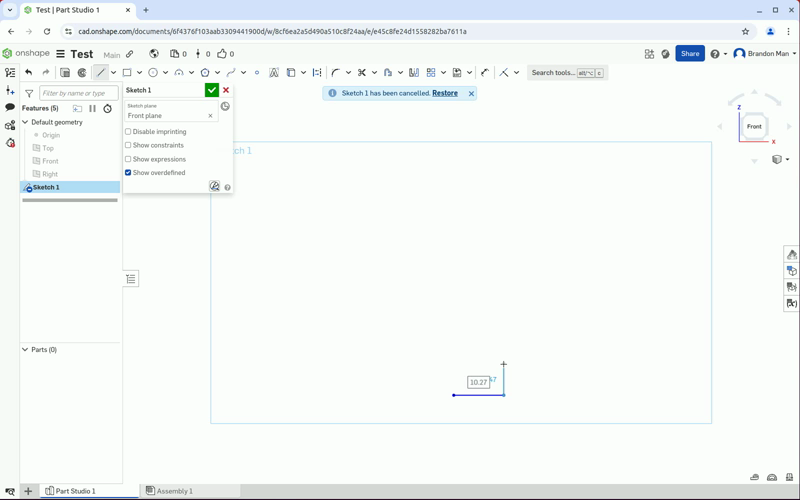
key_down(shift)
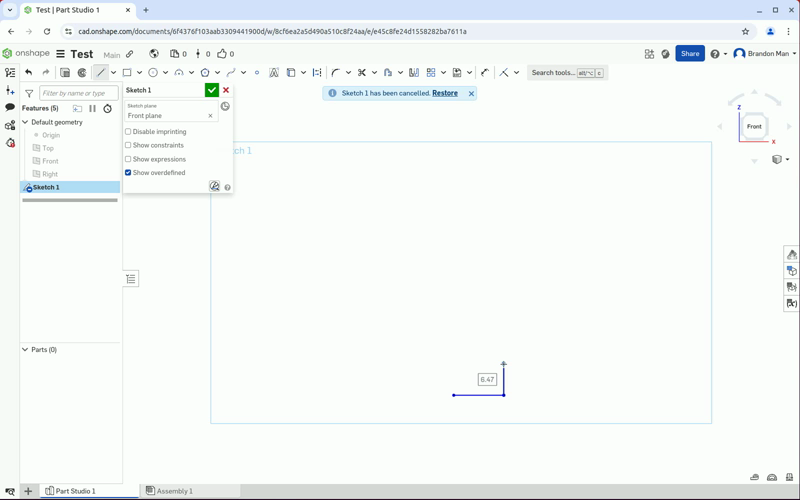
mouse_move(533, 363)
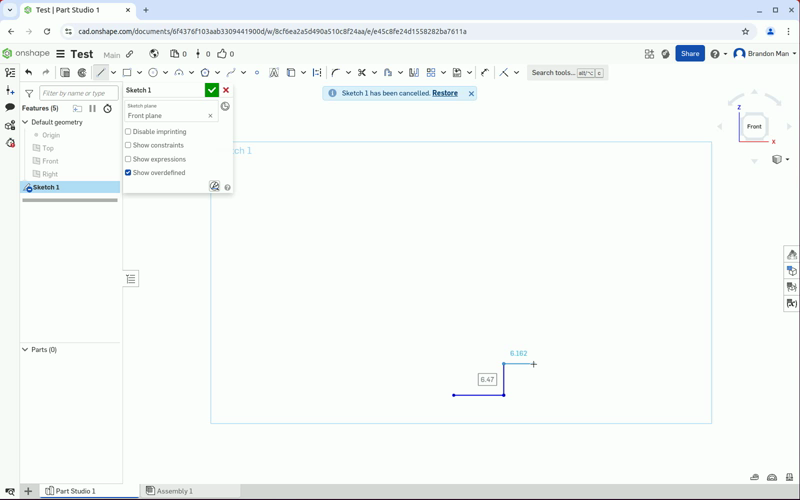
mouse_move(476, 363)
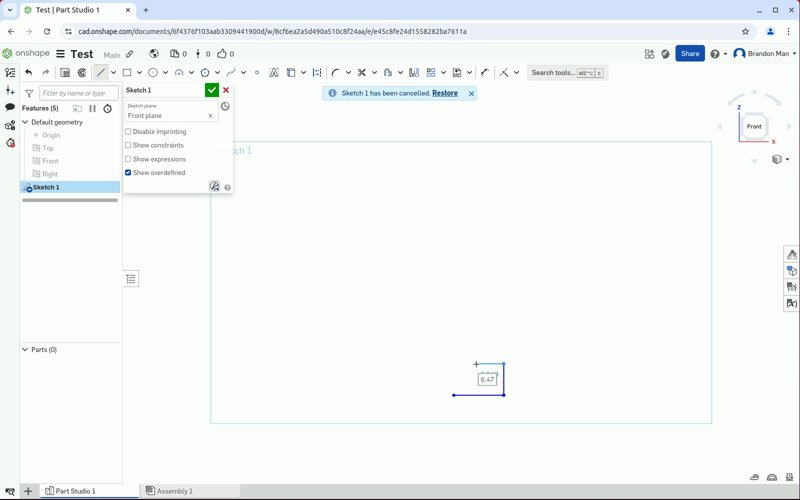
click(476, 363)
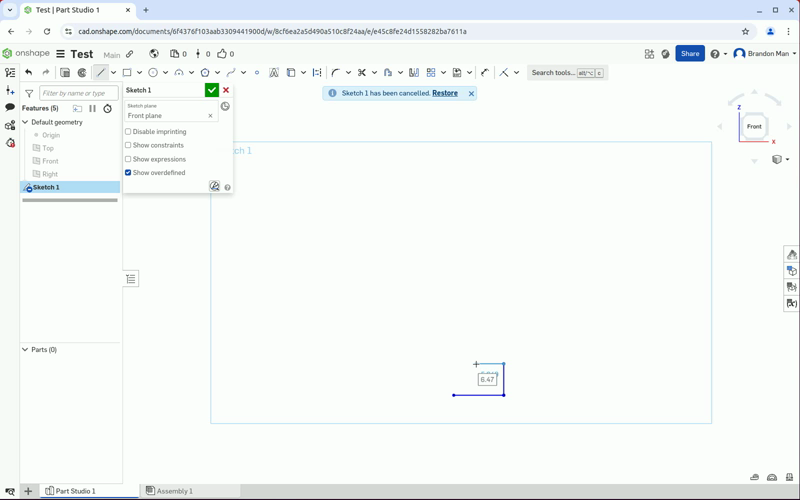
key_up(shift)
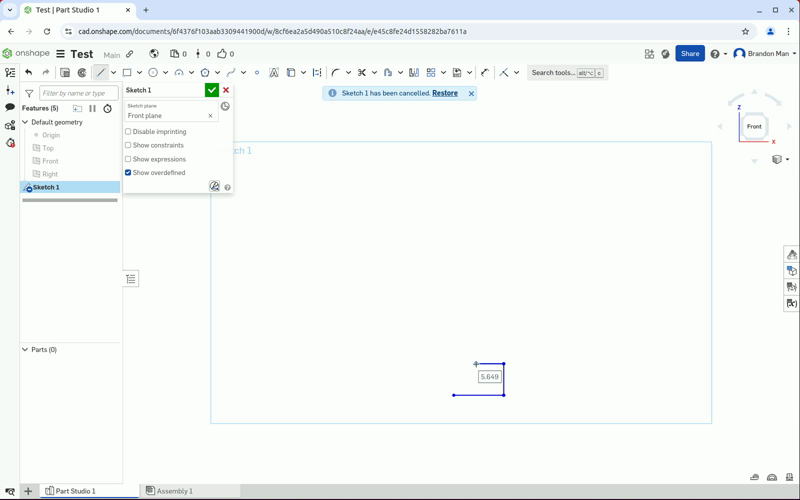
key(esc)
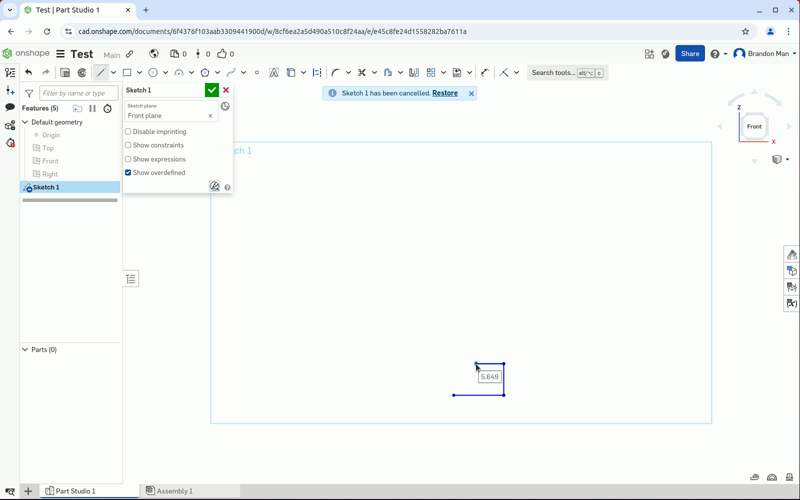
key(a)
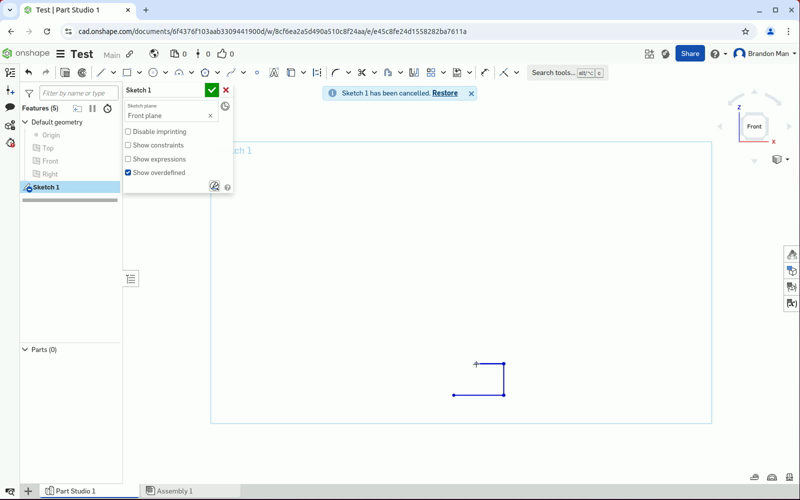
mouse_move(476, 363)
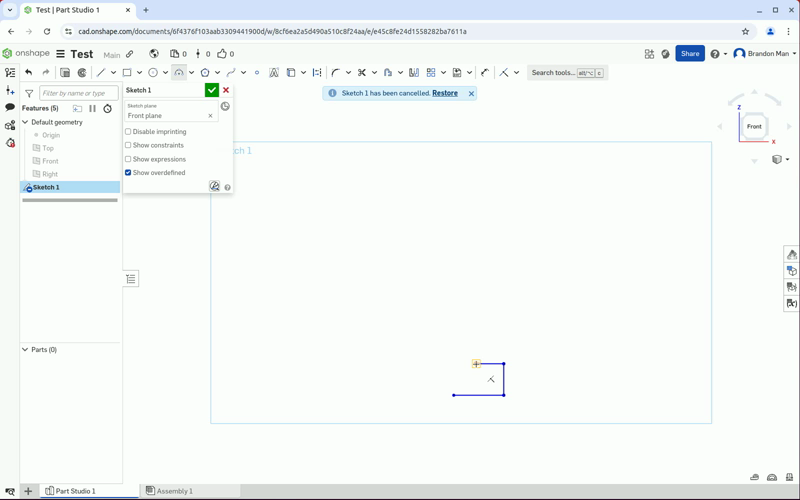
click(476, 363)
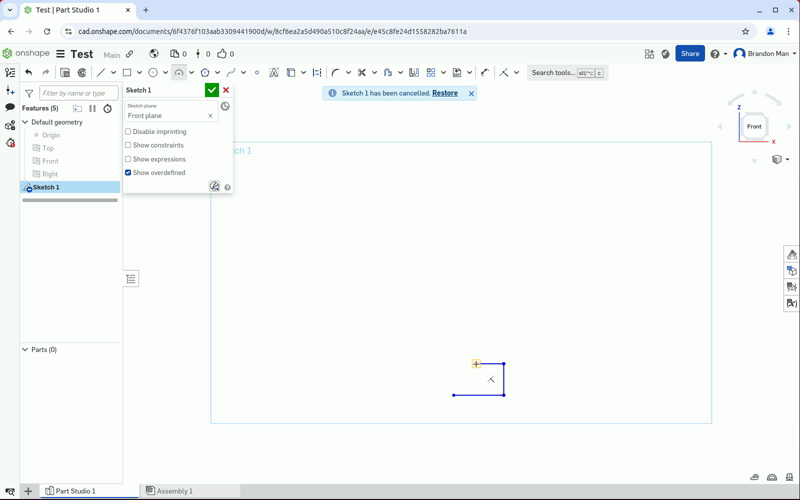
key_down(shift)
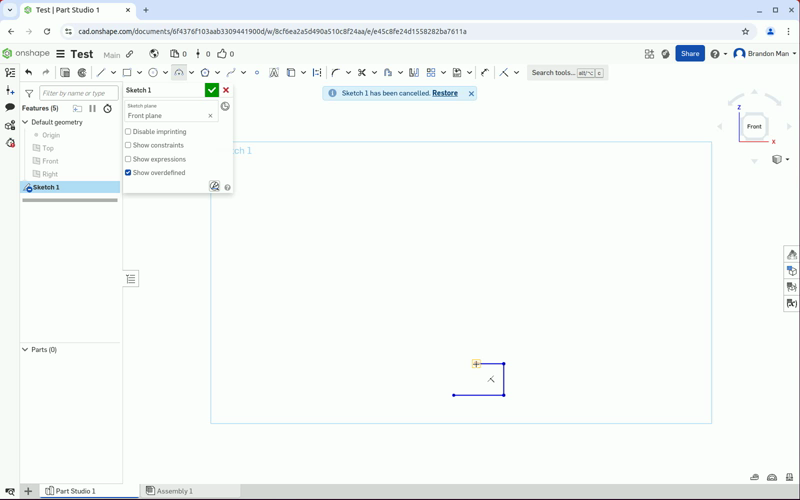
mouse_move(453, 387)
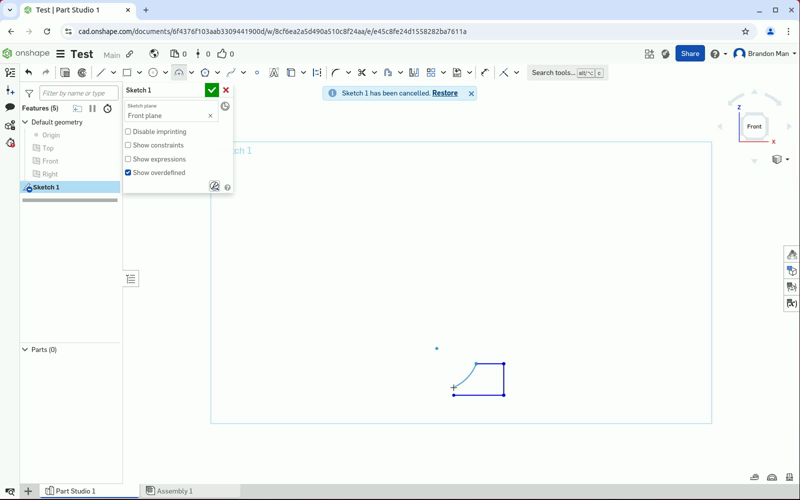
click(453, 387)
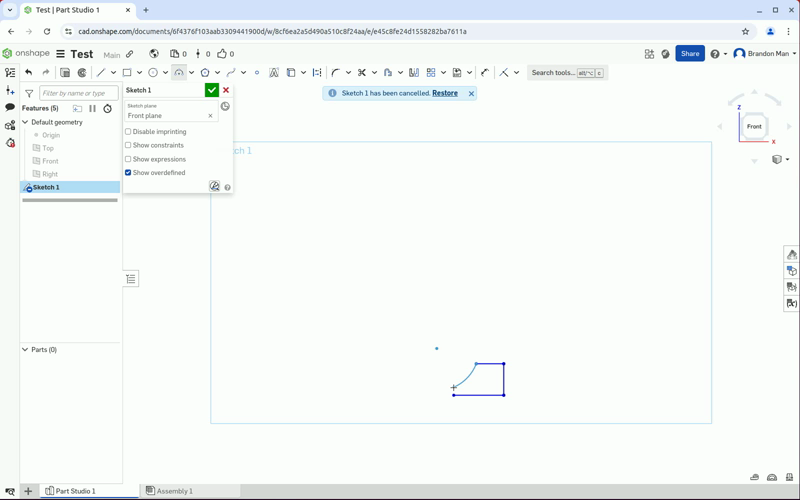
mouse_move(469, 380)
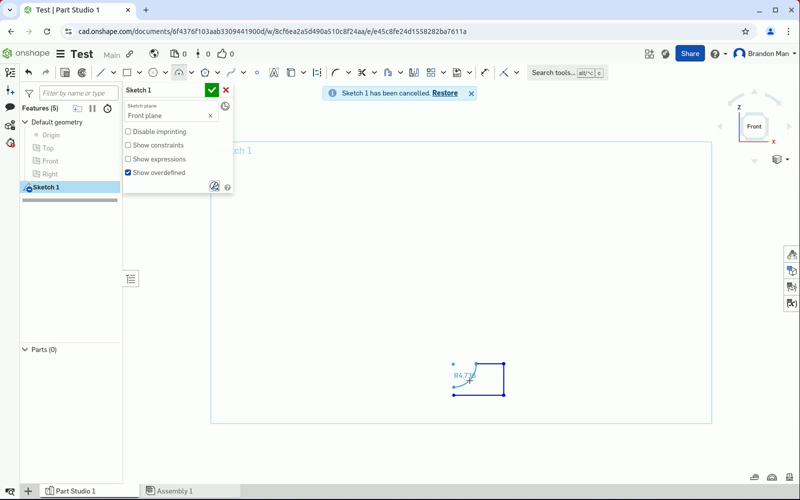
click(469, 380)
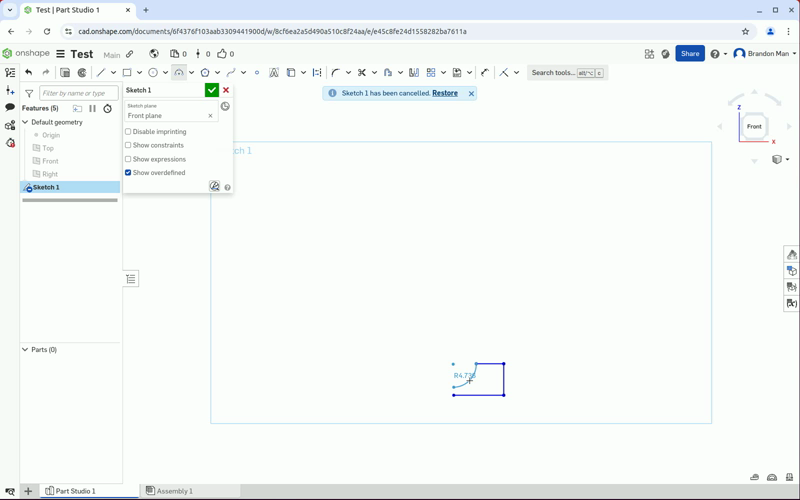
key_up(shift)
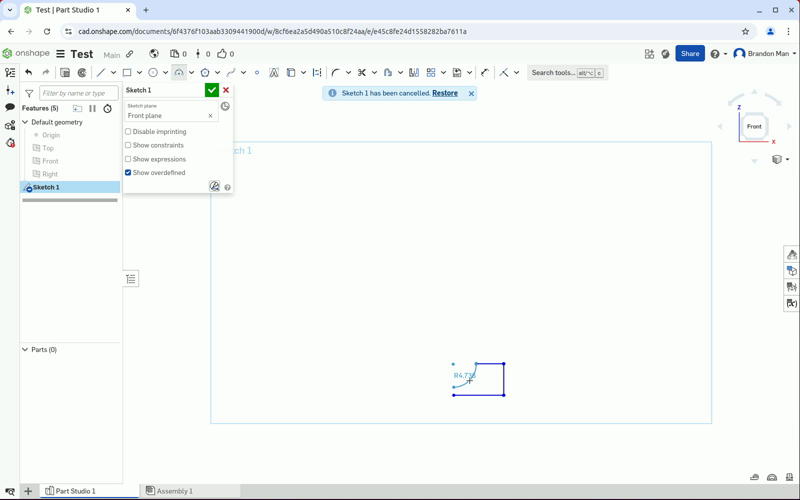
key(esc)
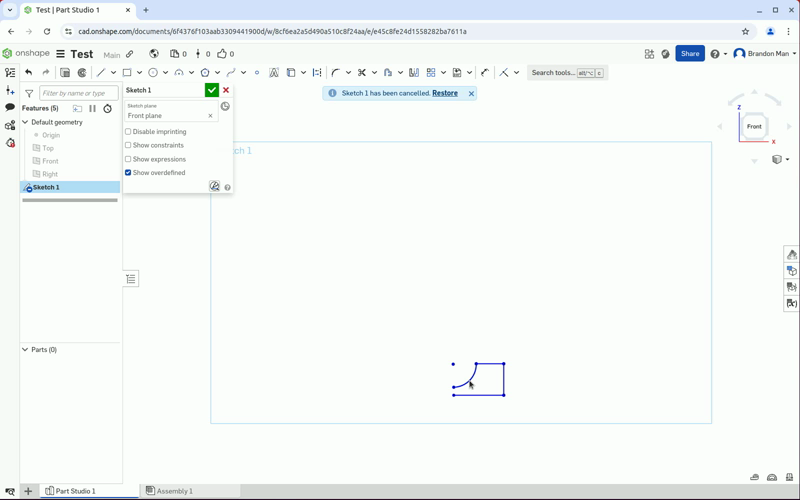
key(l)
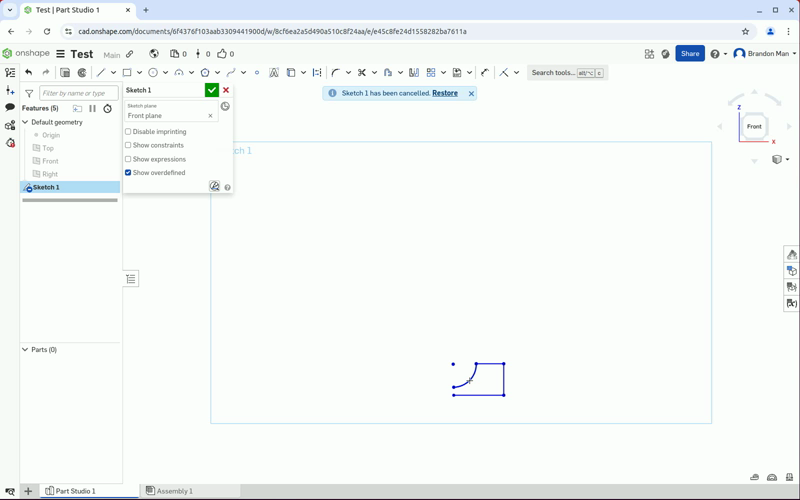
mouse_move(453, 387)
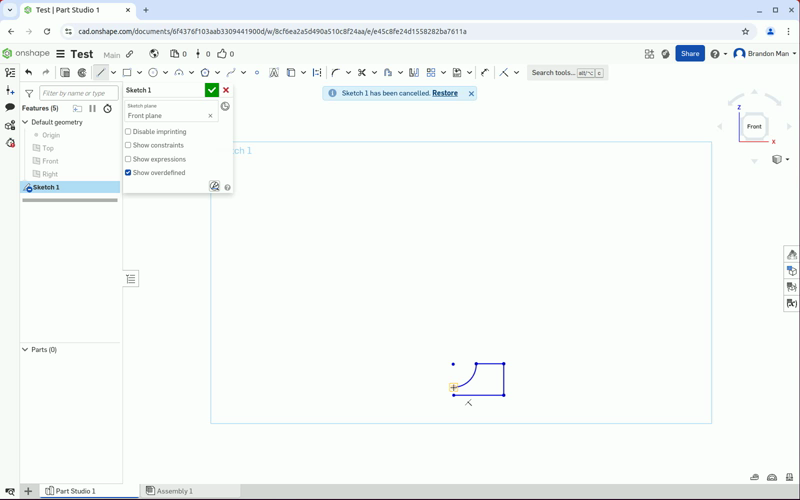
click(453, 387)
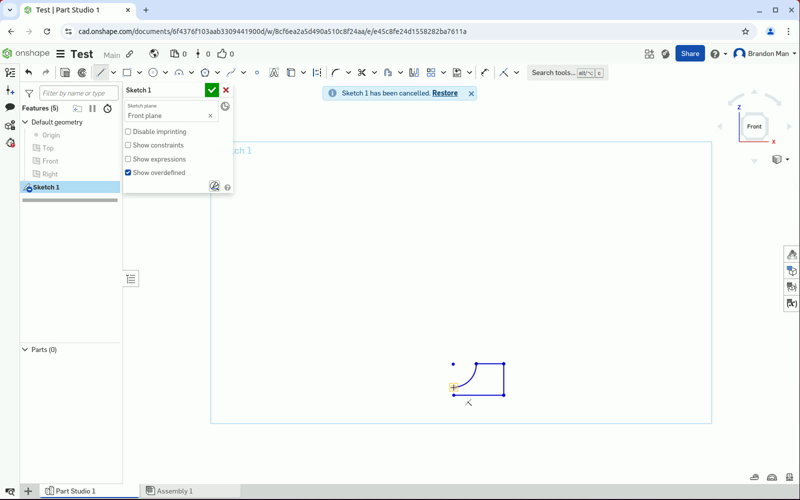
mouse_move(483, 387)
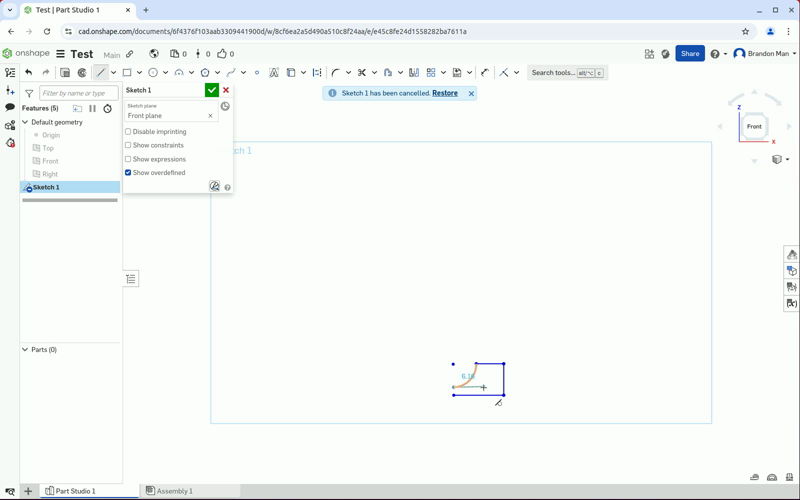
key_down(shift)
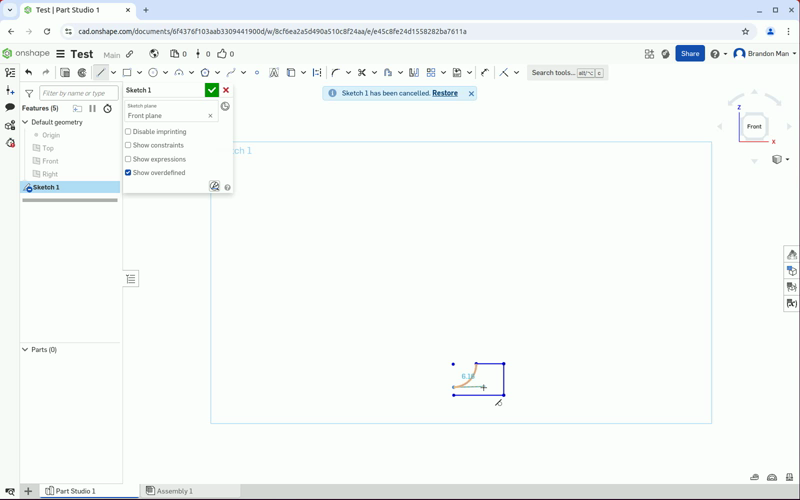
mouse_move(453, 395)
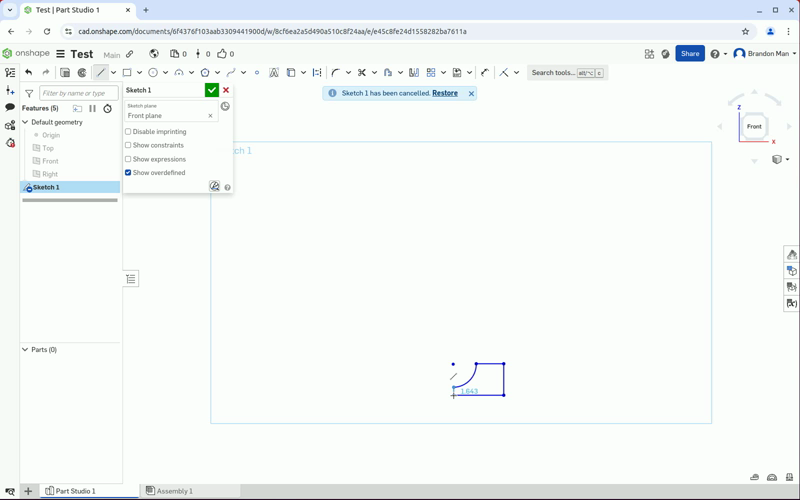
key_up(shift)
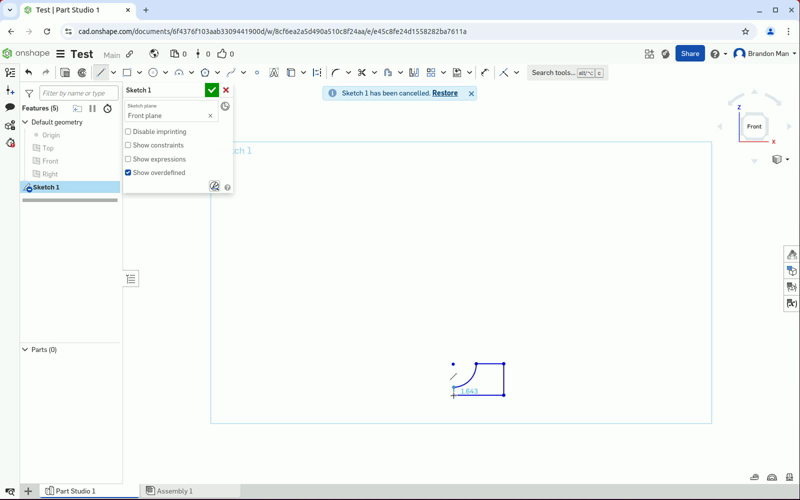
click(453, 395)
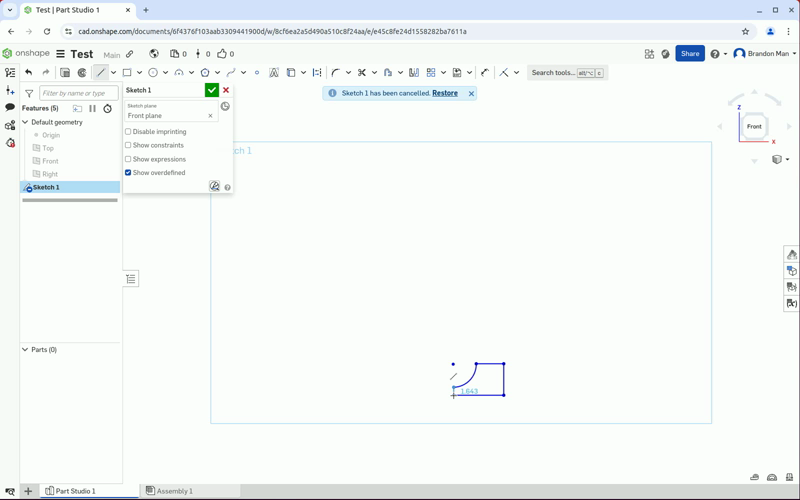
key(esc)
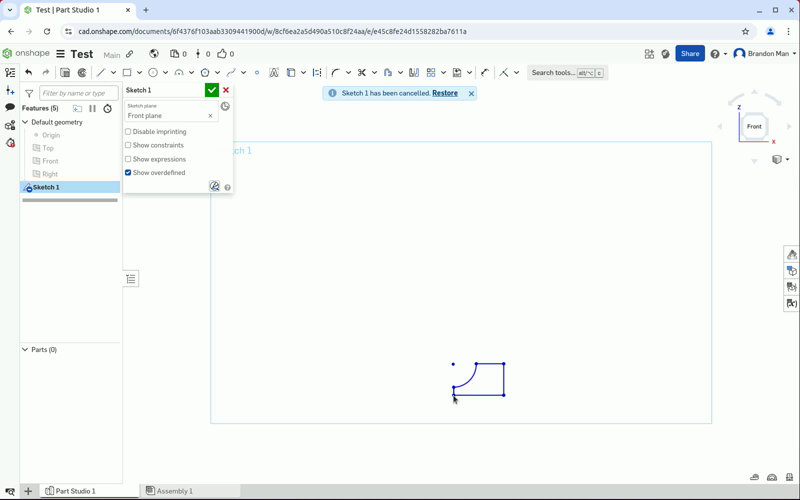
mouse_move(461, 388)
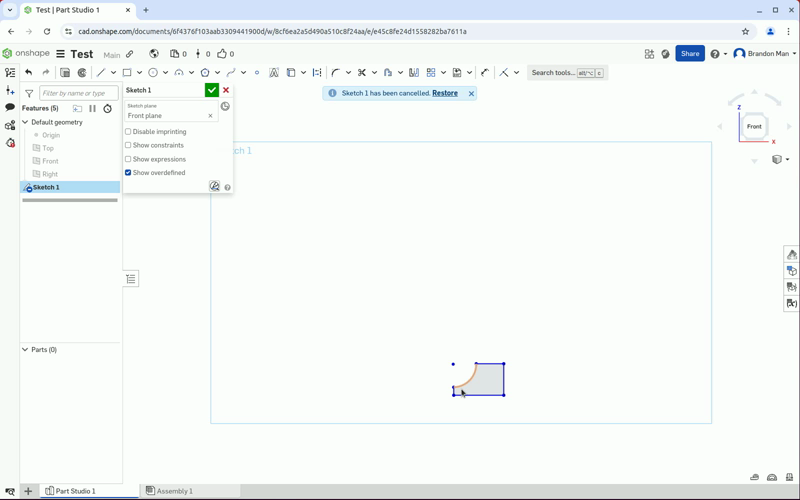
scroll(6)
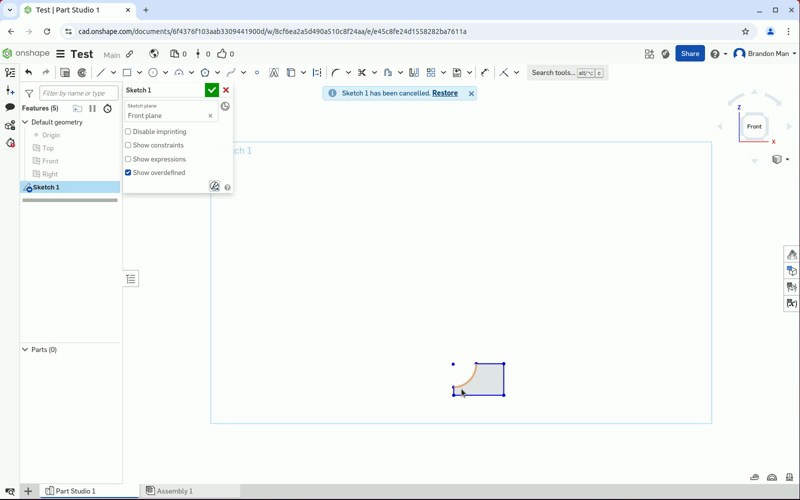
scroll(6)
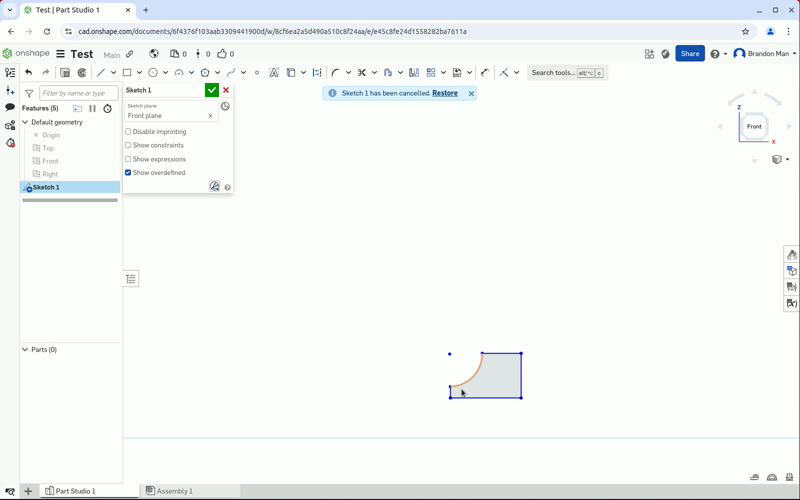
scroll(6)
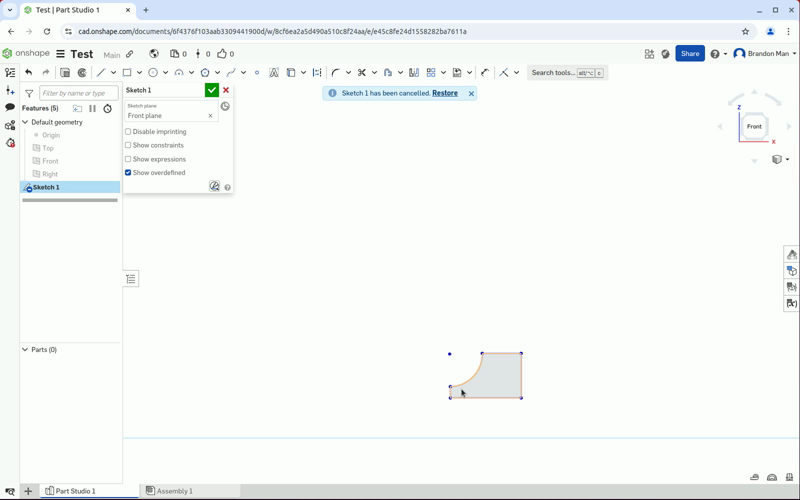
scroll(6)
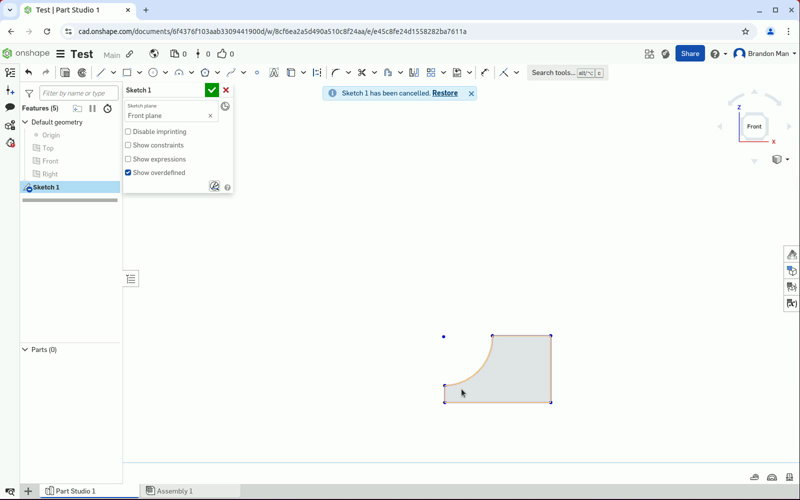
scroll(6)
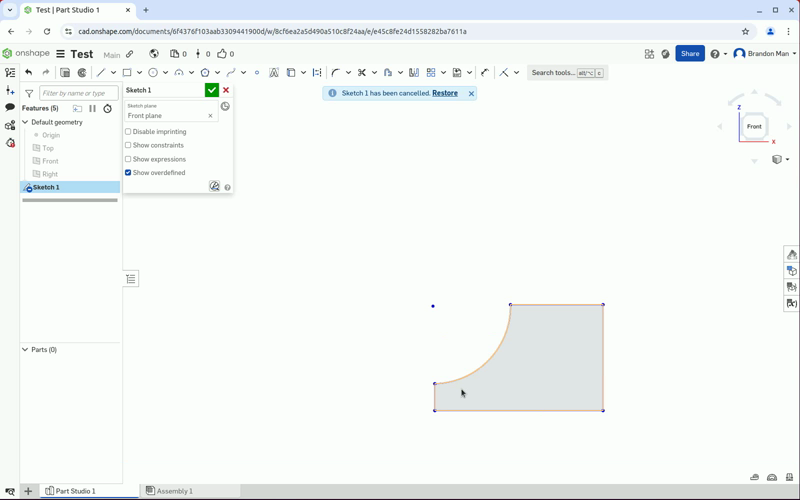
scroll(6)
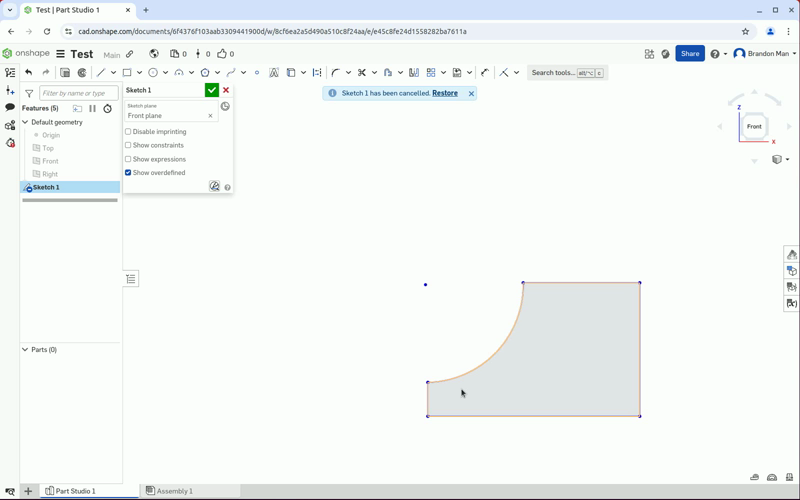
scroll(6)
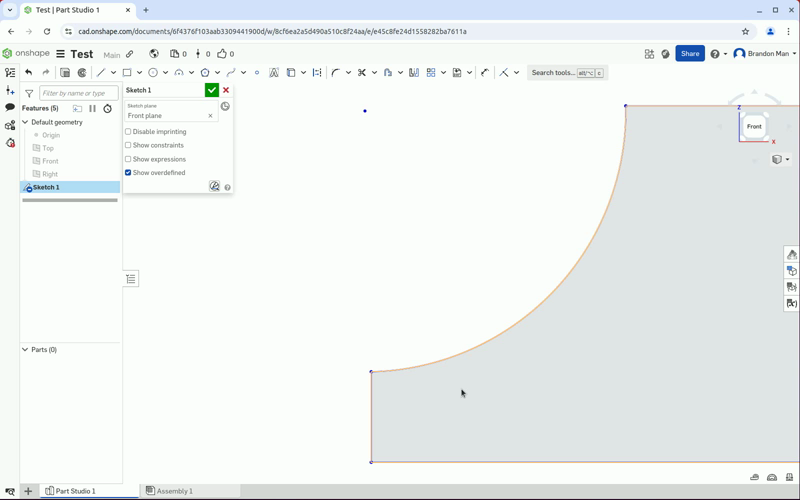
click(461, 388)
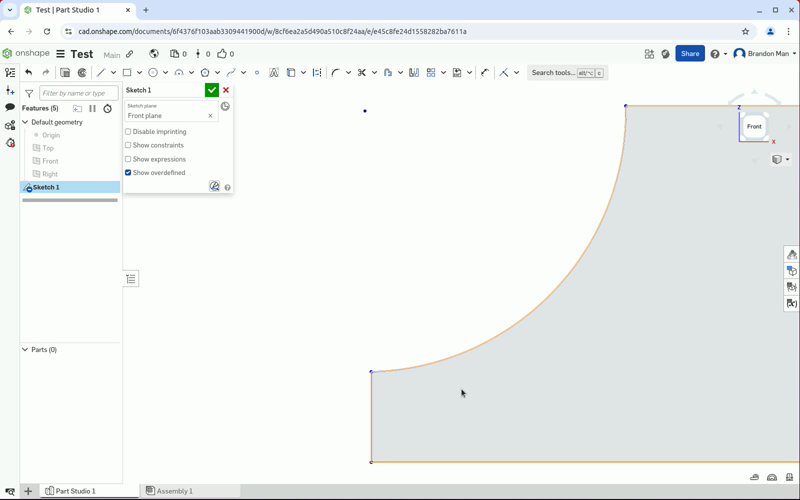
scroll(-6)
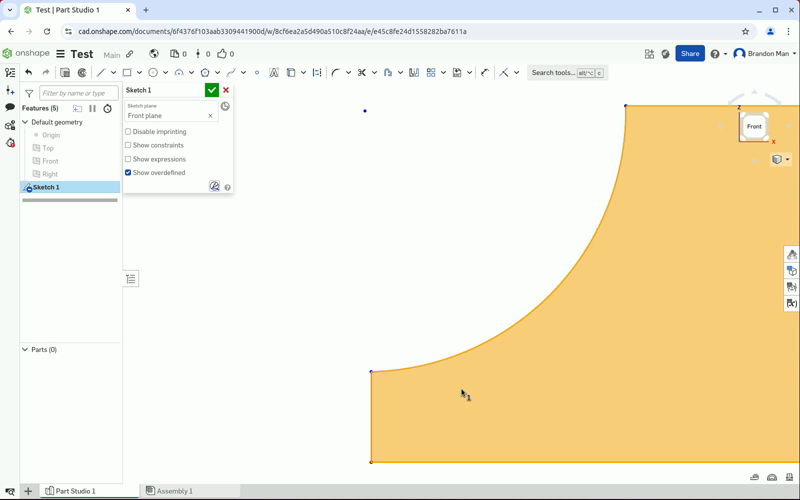
scroll(-6)
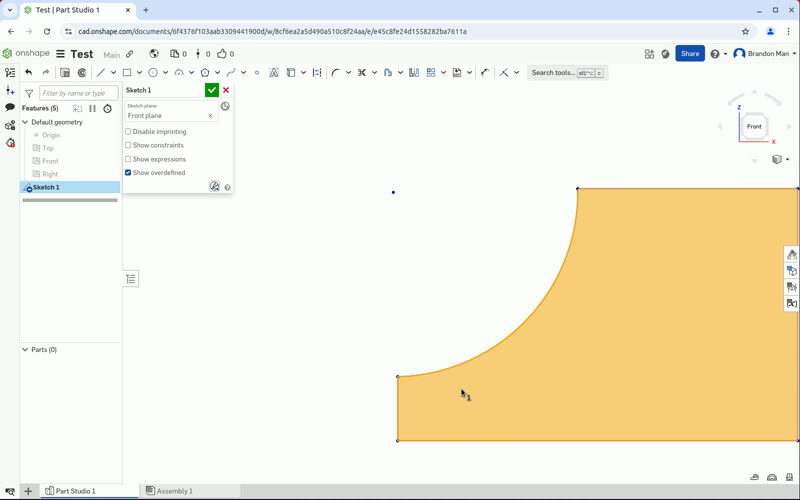
scroll(-6)
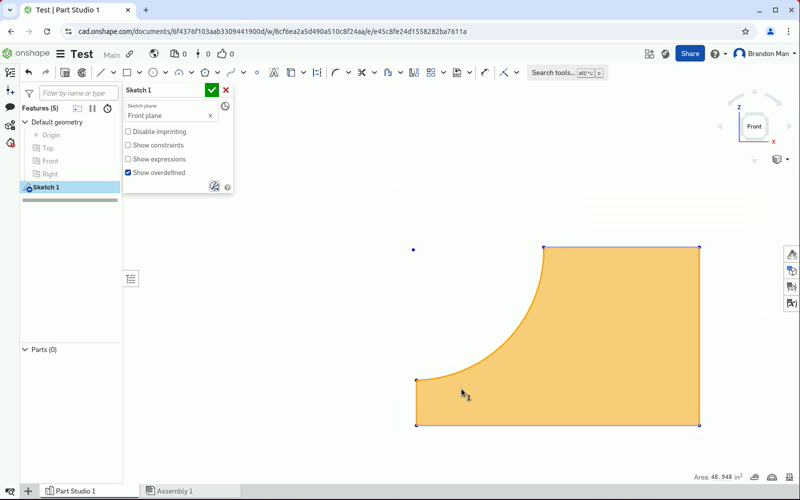
scroll(-6)
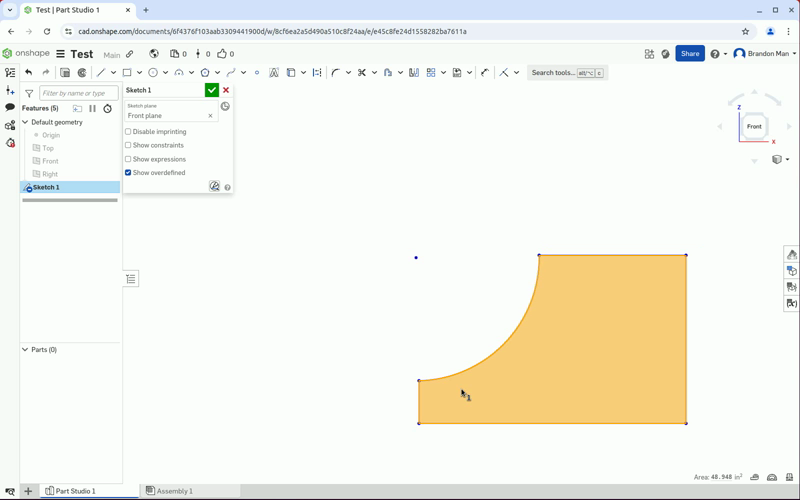
scroll(-6)
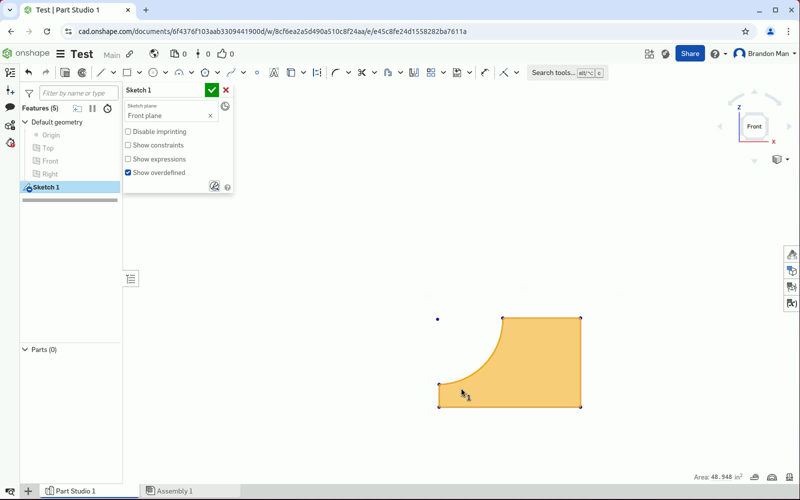
scroll(-6)
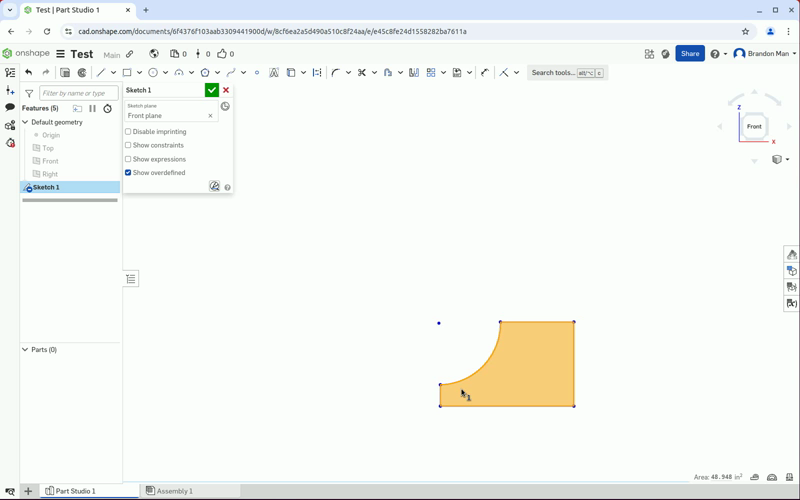
scroll(-6)
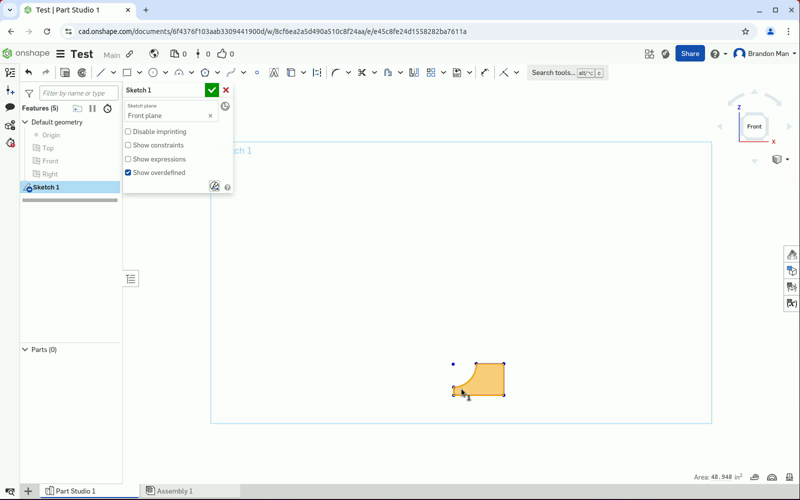
mouse_move(73, 352)
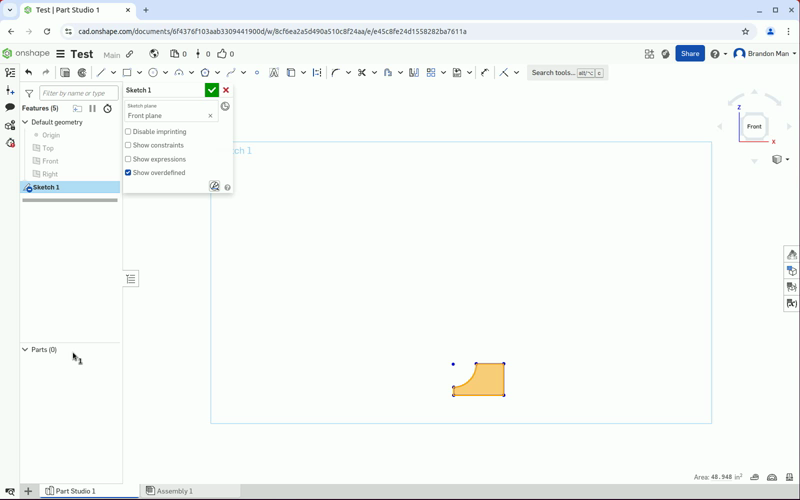
key(shift+y)
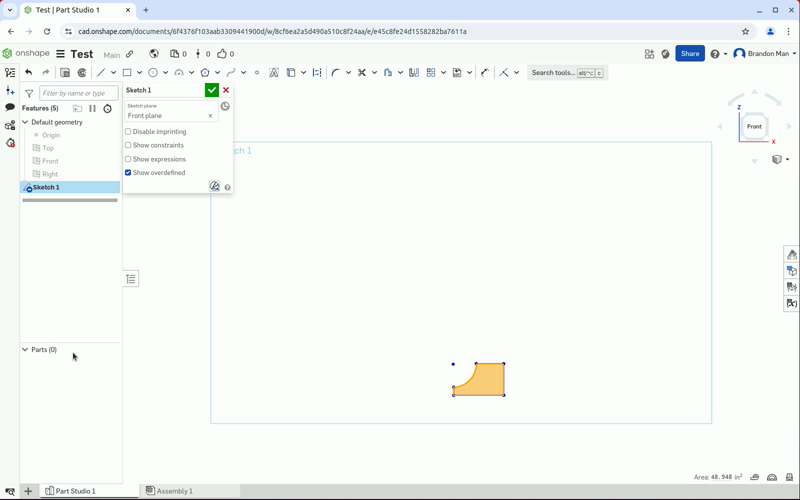
key(shift+e)
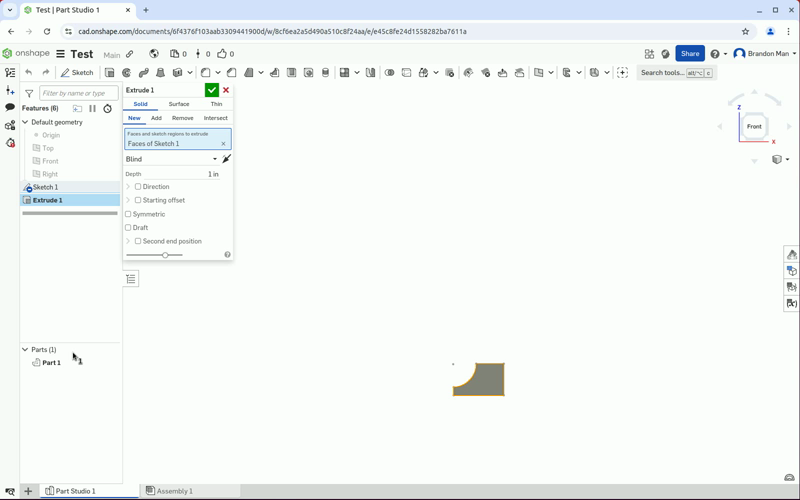
mouse_move(143, 106)
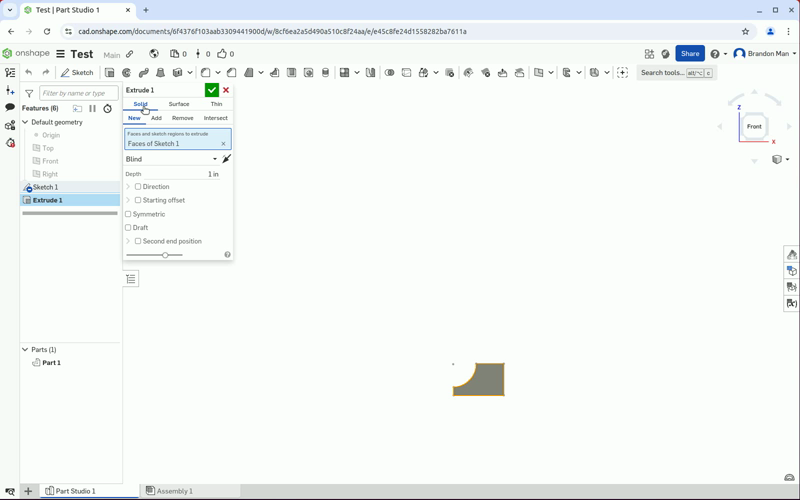
click(143, 106)
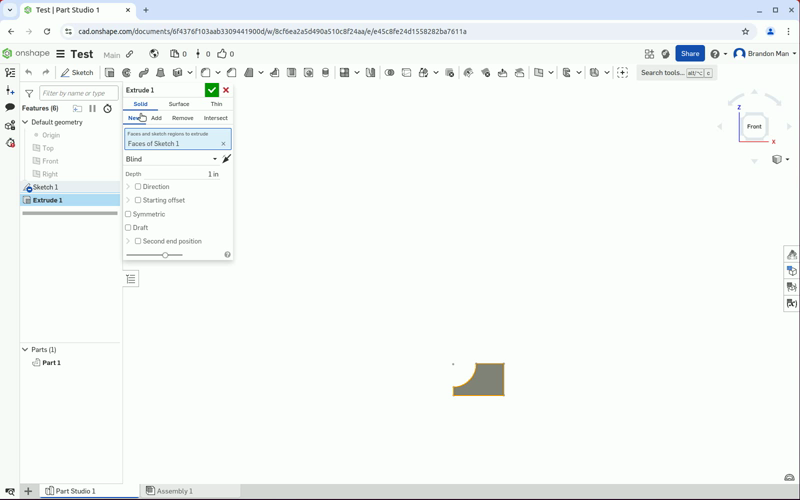
mouse_move(137, 120)
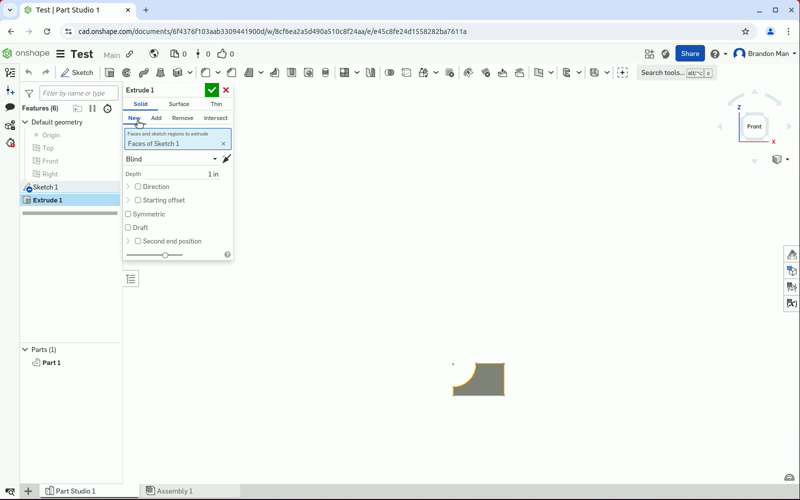
click(137, 120)
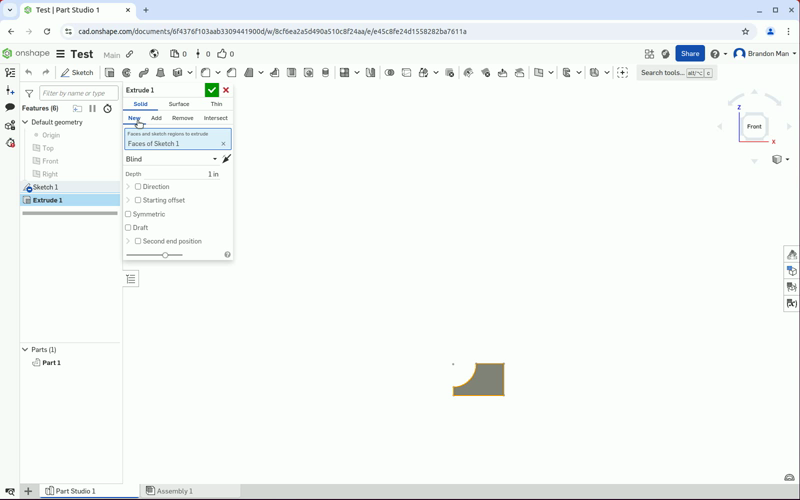
key(tab, 4)
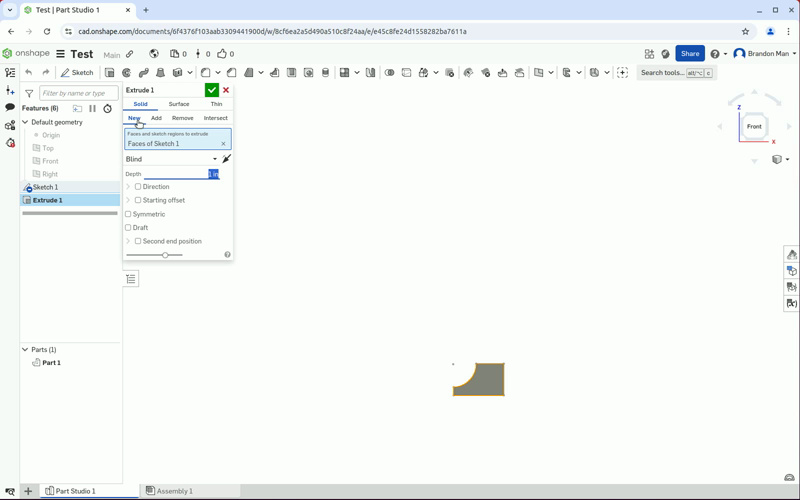
text(5.777)
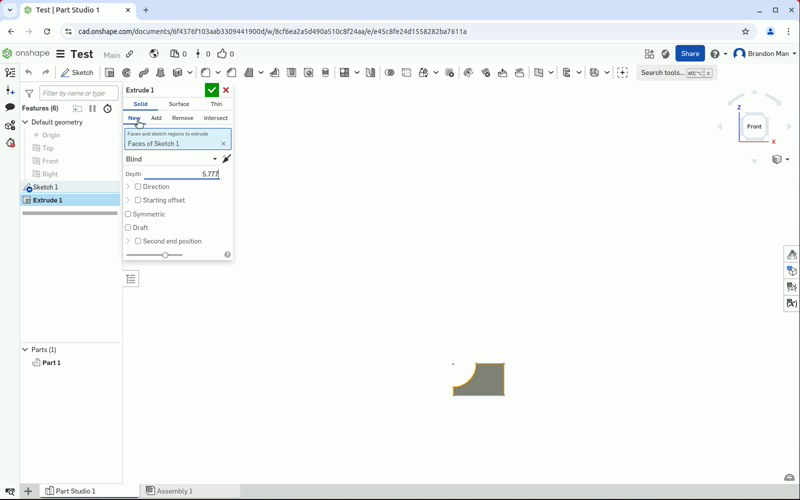
key(enter)
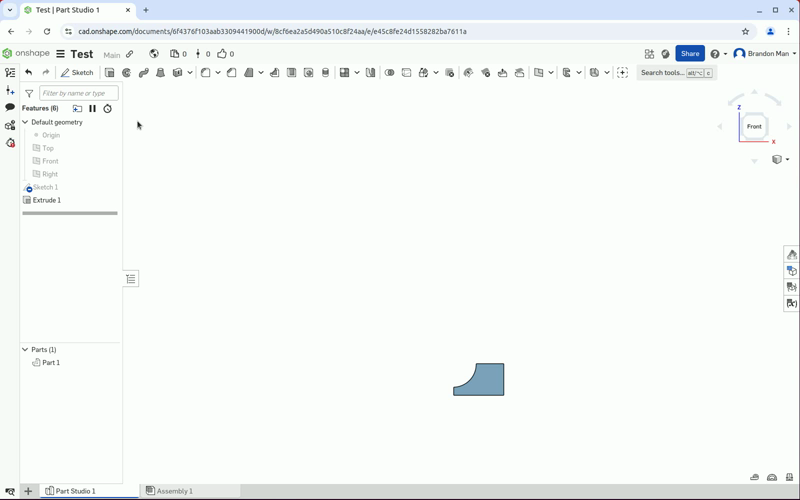
key(shift+h)
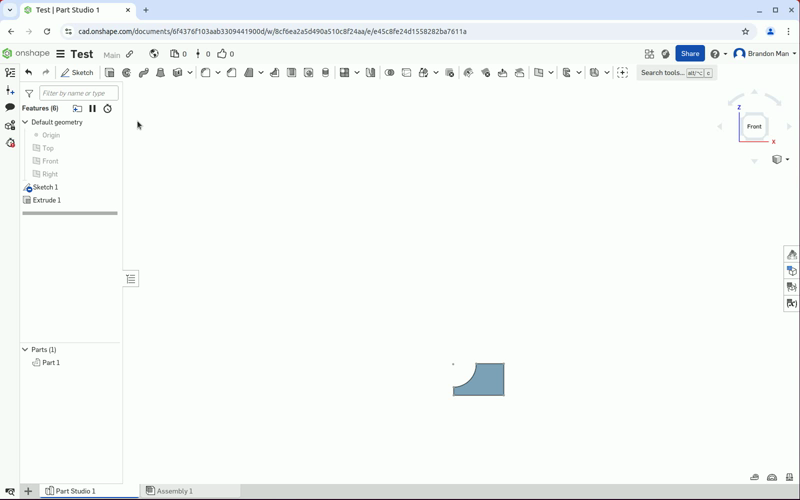
key(shift+h)
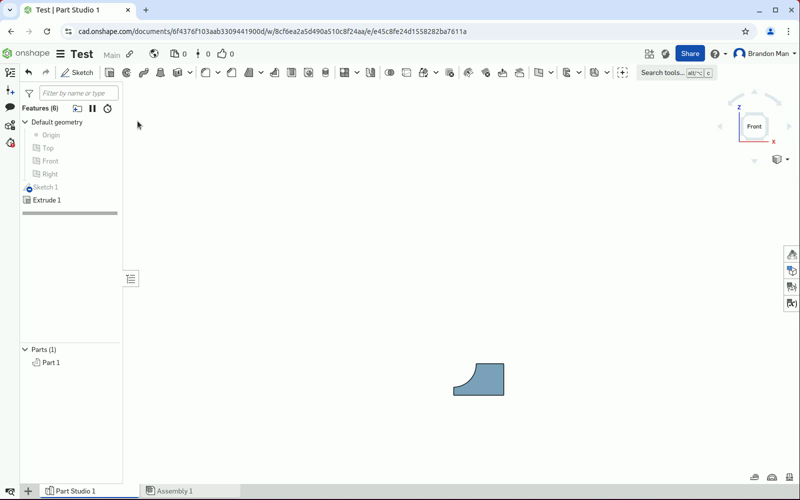
mouse_move(73, 189)
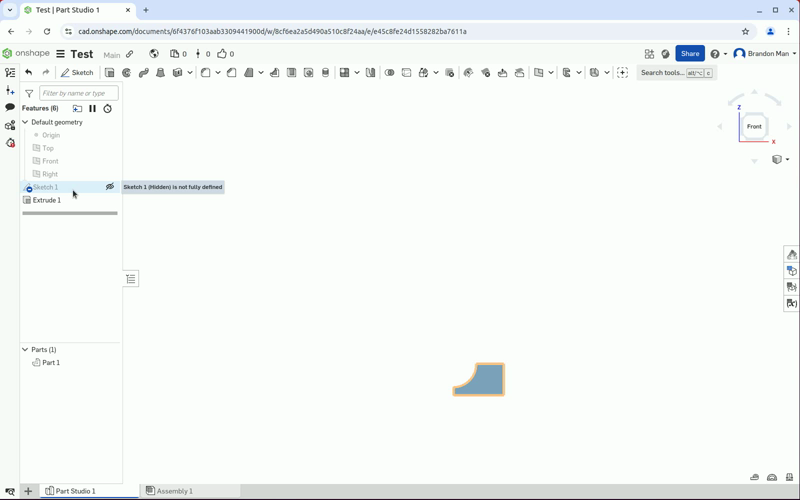
click(73, 189)
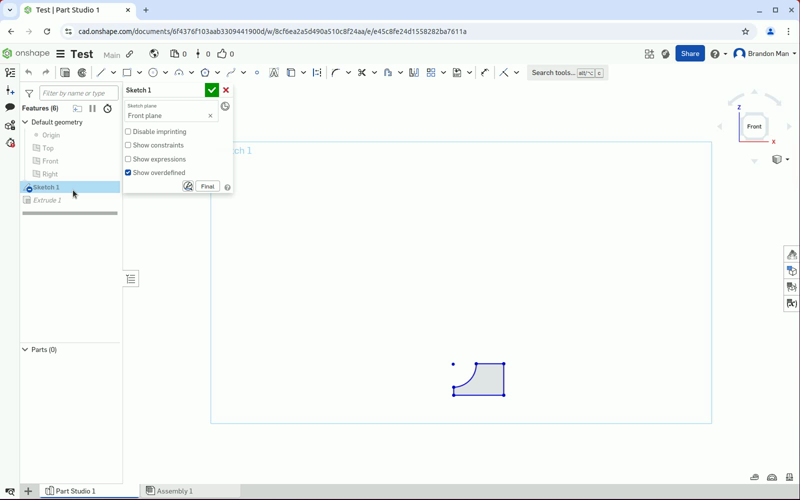
mouse_move(229, 92)
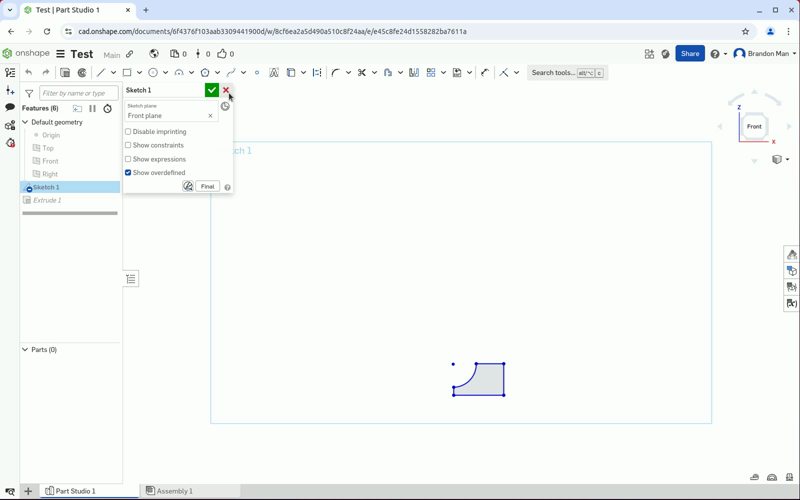
click(229, 92)
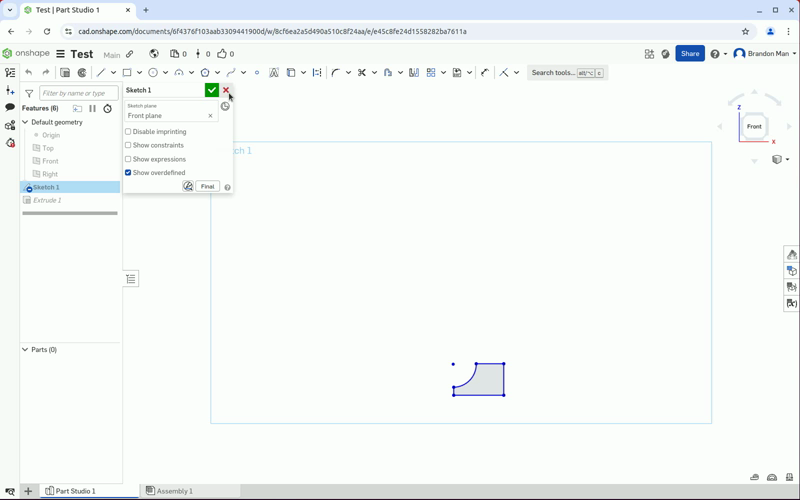
key(shift+s)
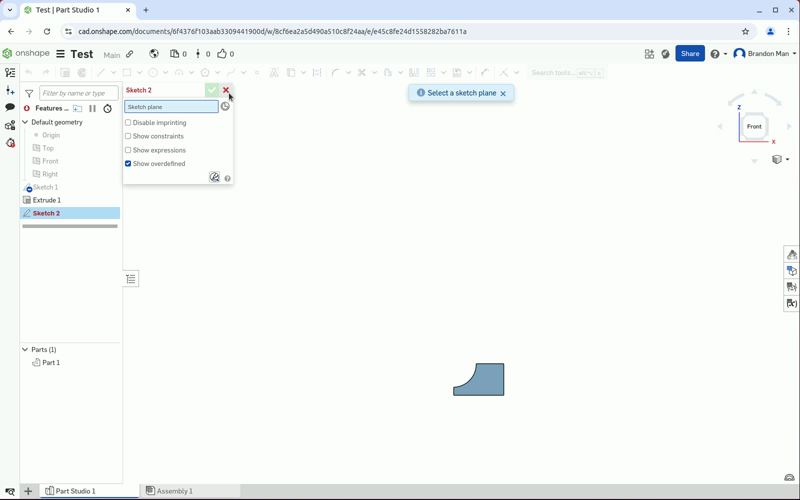
mouse_move(73, 163)
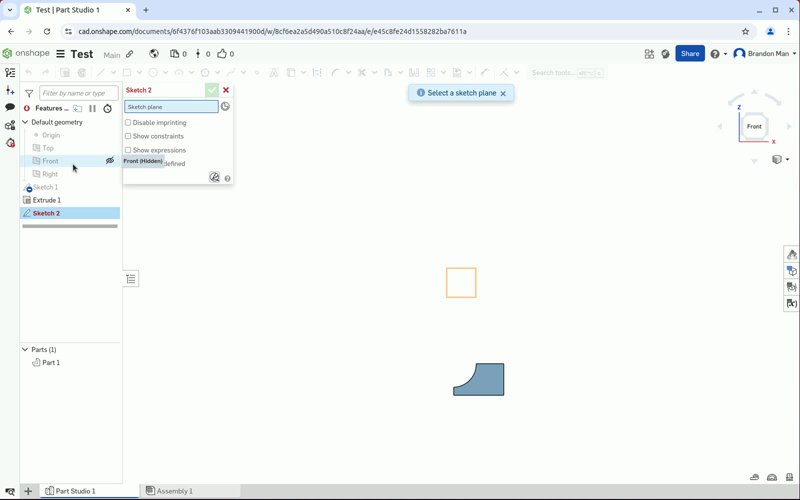
click(73, 163)
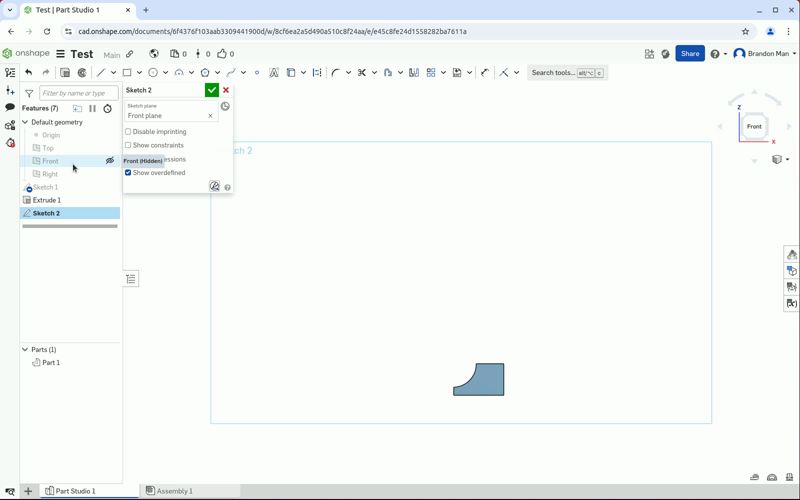
mouse_move(73, 352)
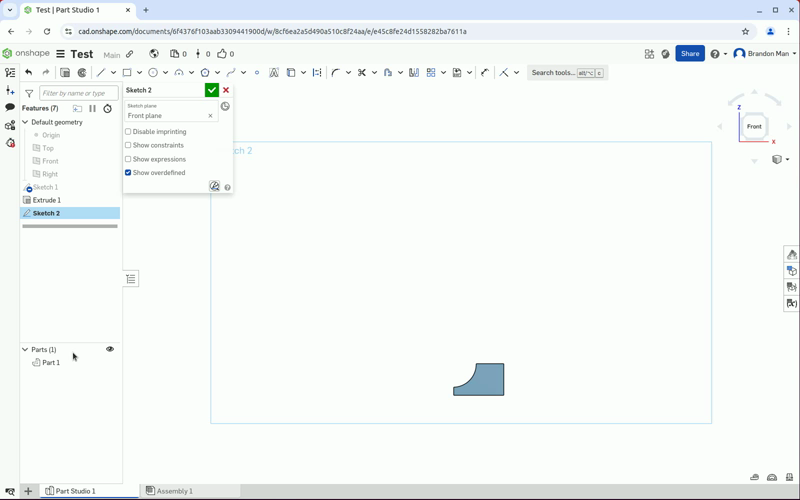
key(y)
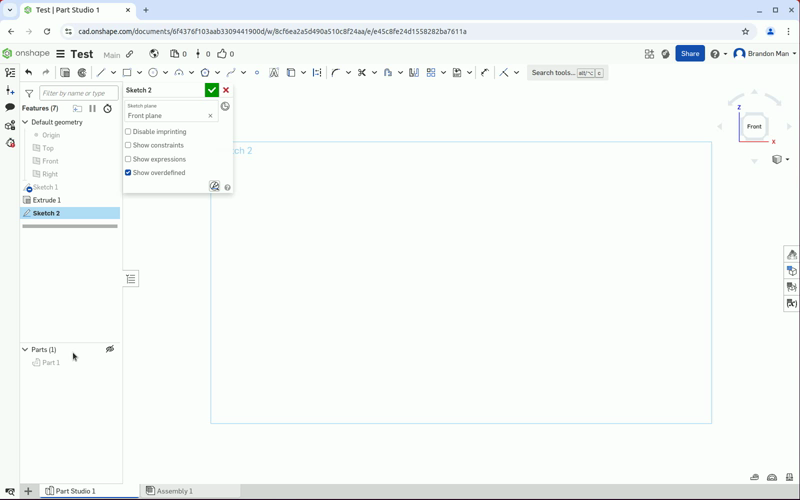
key(a)
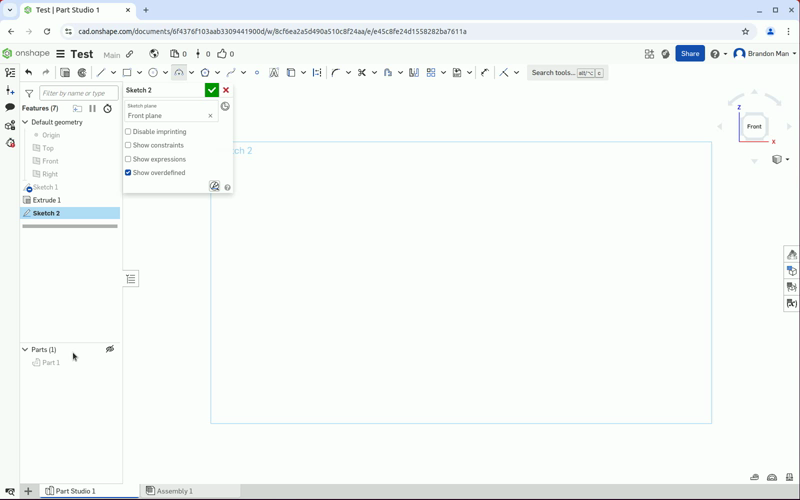
key_down(shift)
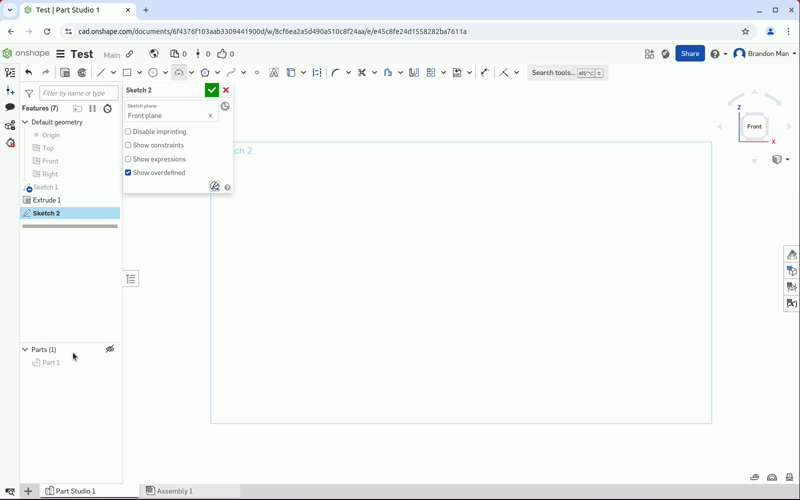
mouse_move(453, 178)
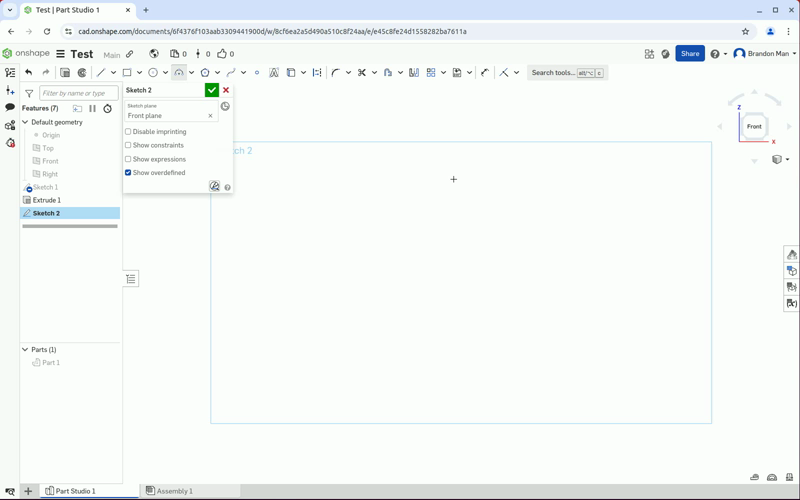
click(453, 178)
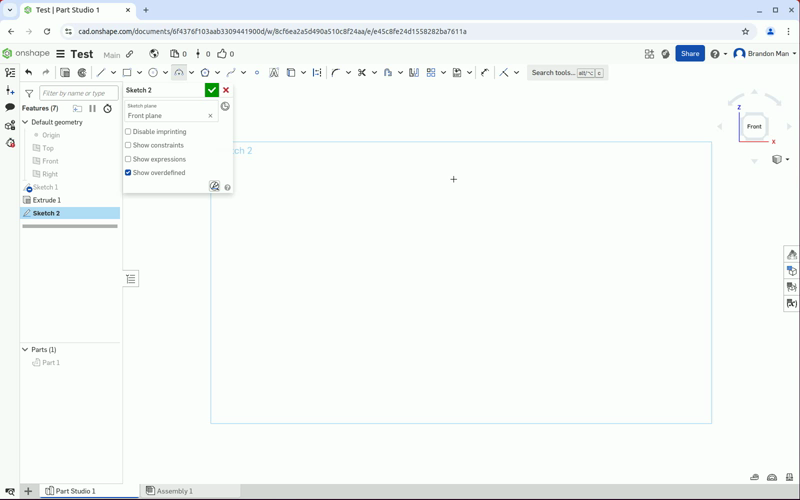
key_up(shift)
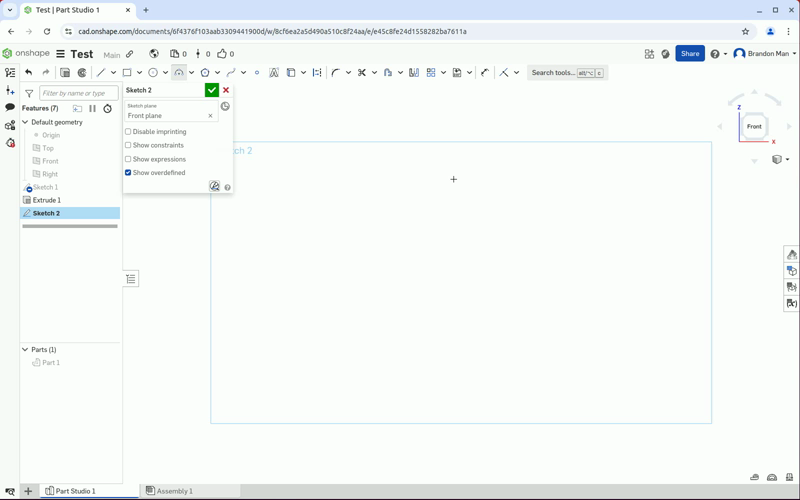
key_down(shift)
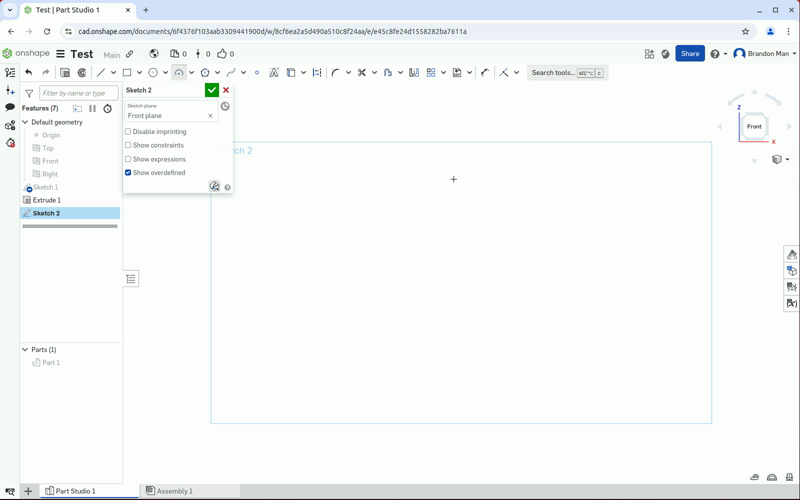
mouse_move(476, 201)
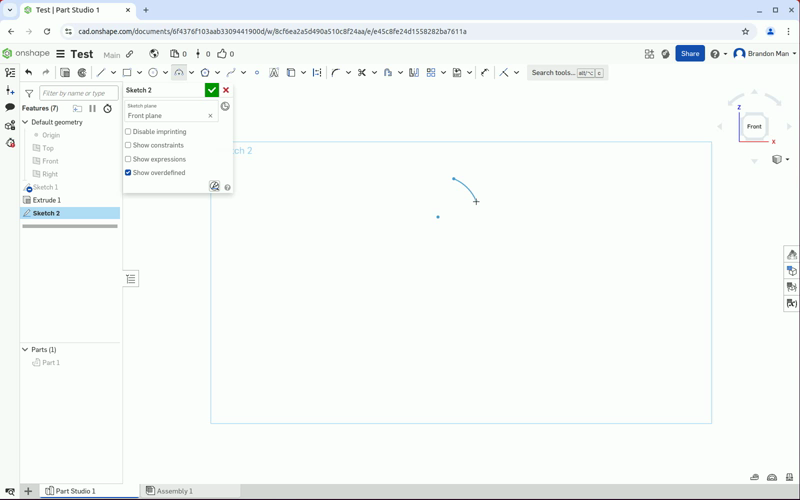
click(476, 201)
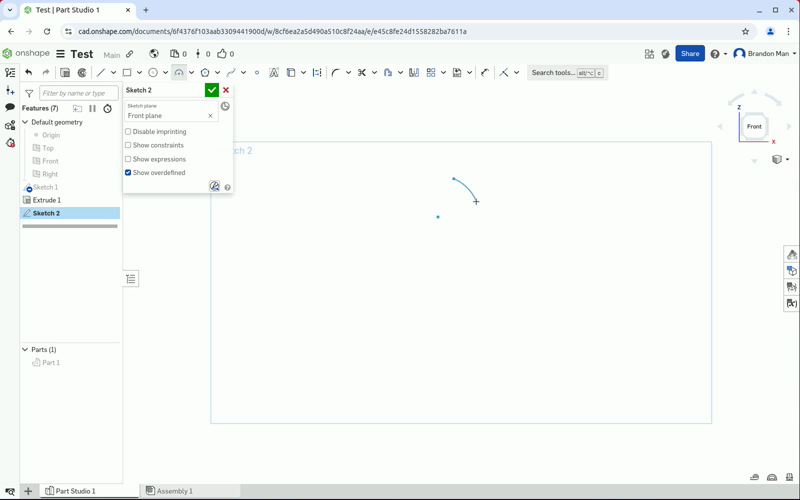
mouse_move(469, 185)
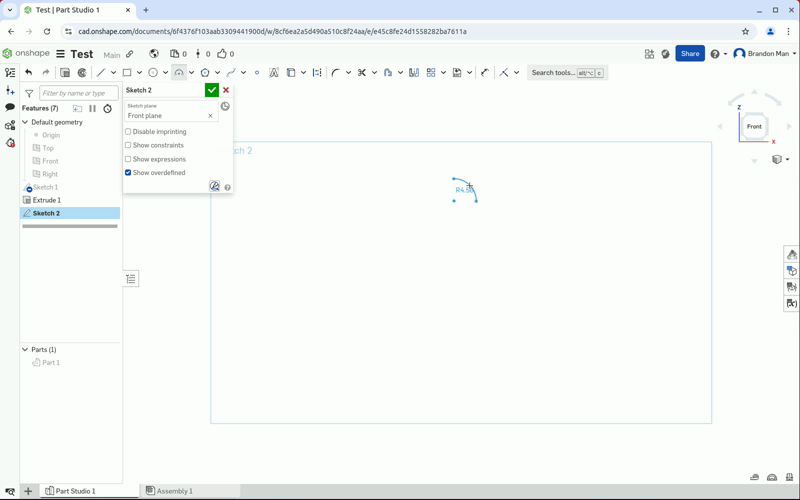
click(469, 185)
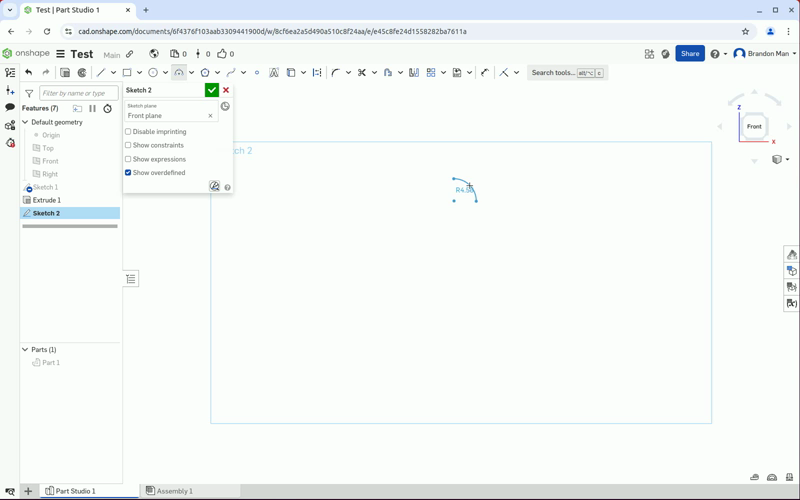
key_up(shift)
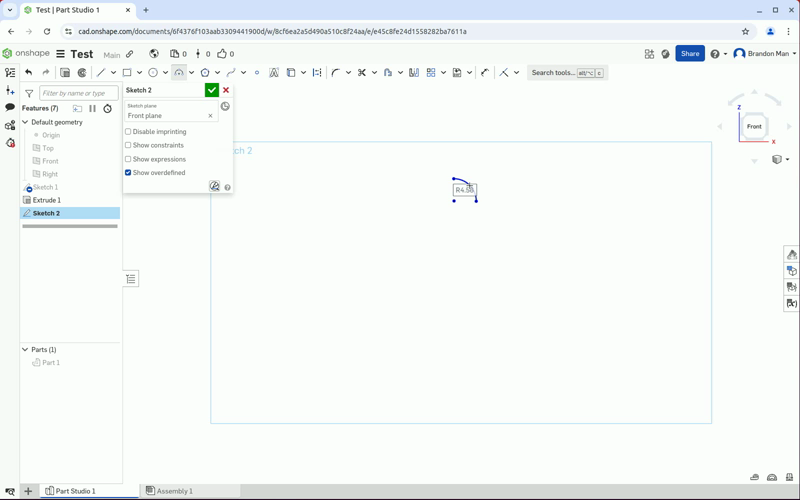
key(esc)
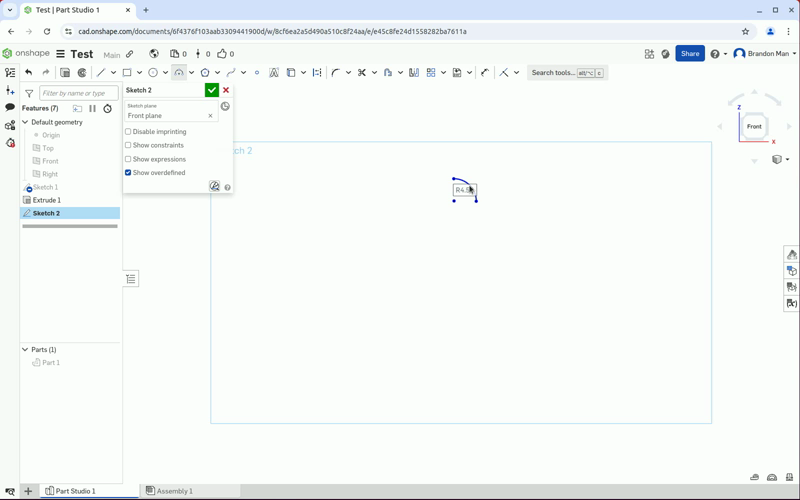
key(l)
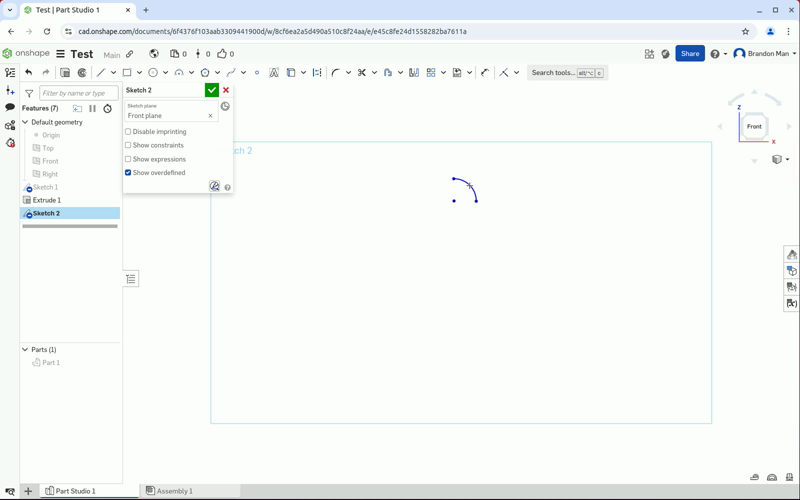
mouse_move(476, 201)
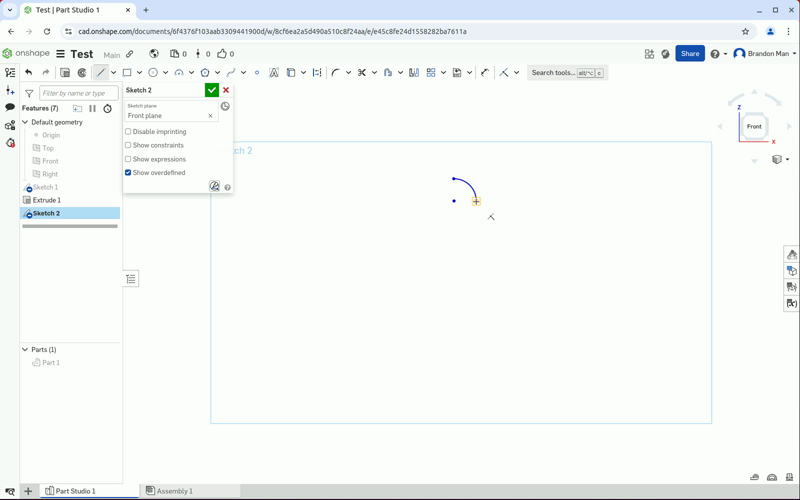
click(476, 201)
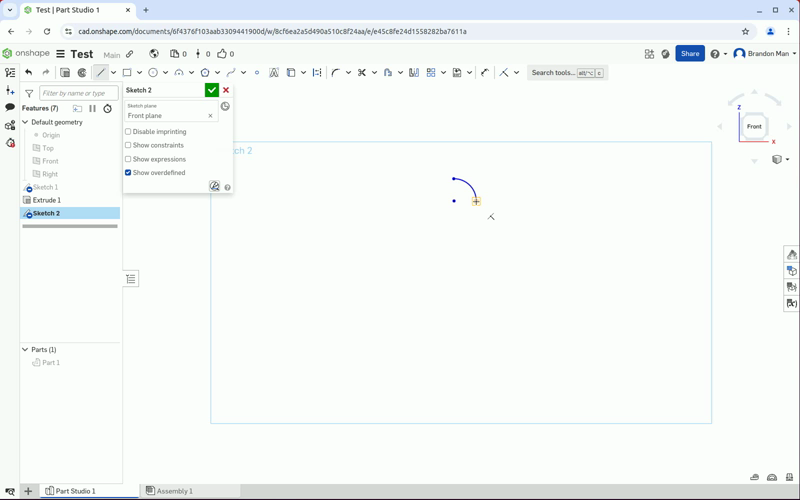
key_down(shift)
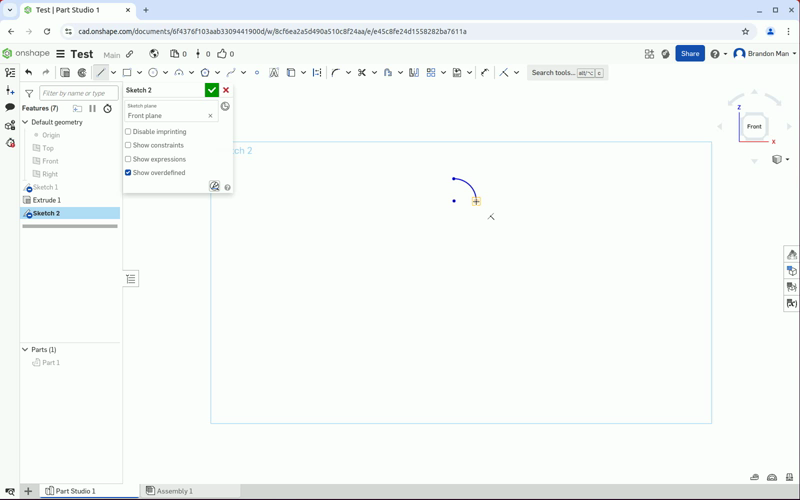
mouse_move(506, 201)
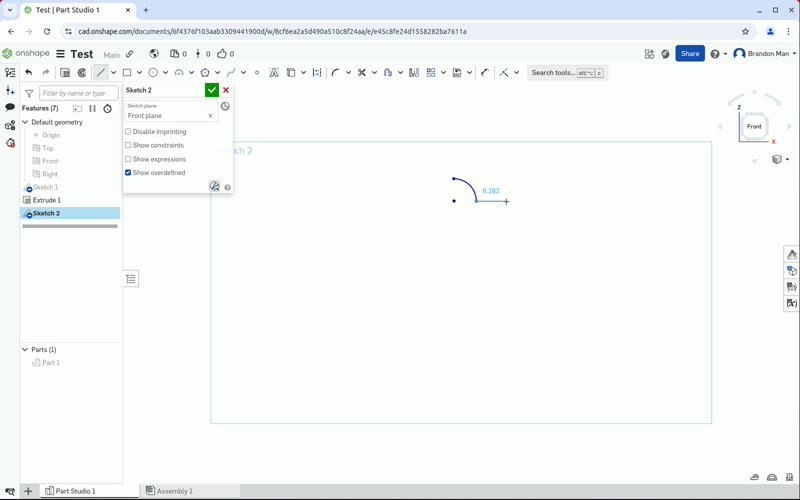
mouse_move(503, 201)
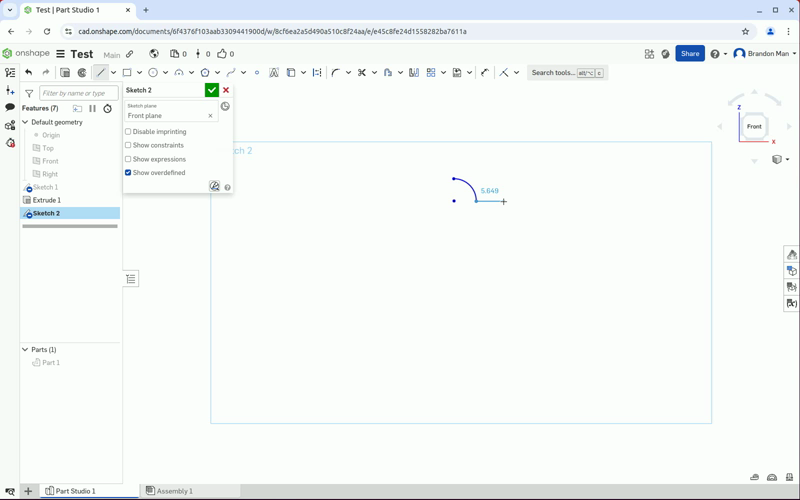
click(503, 201)
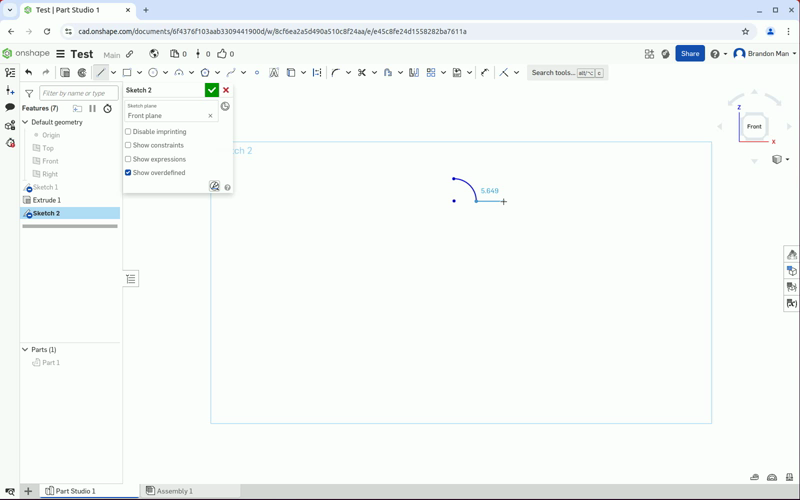
key_up(shift)
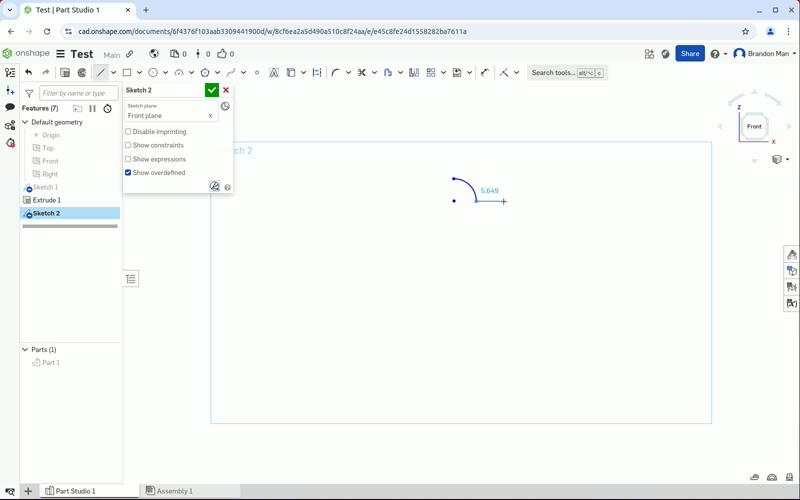
key_down(shift)
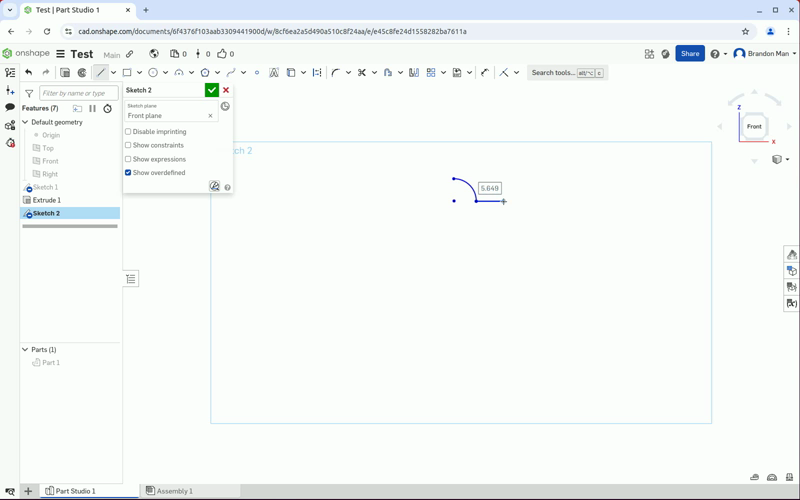
mouse_move(533, 201)
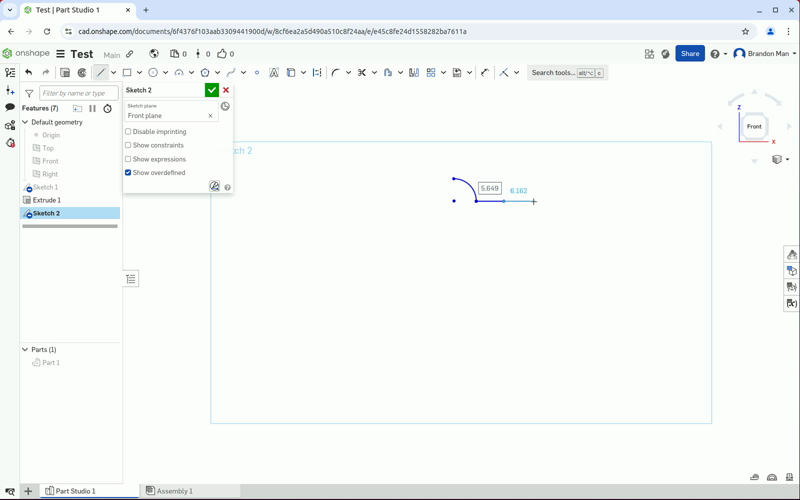
mouse_move(503, 170)
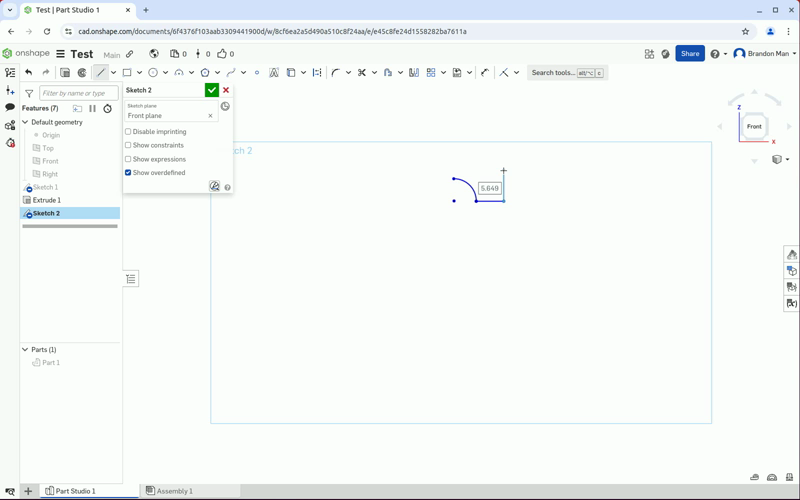
click(503, 170)
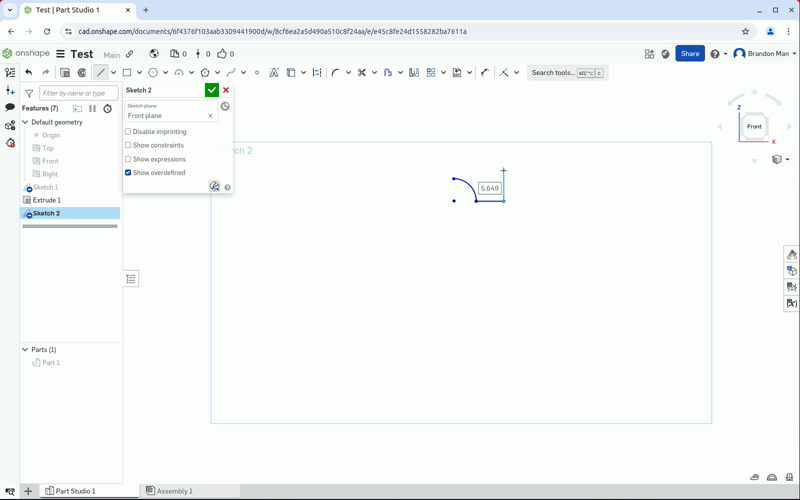
key_up(shift)
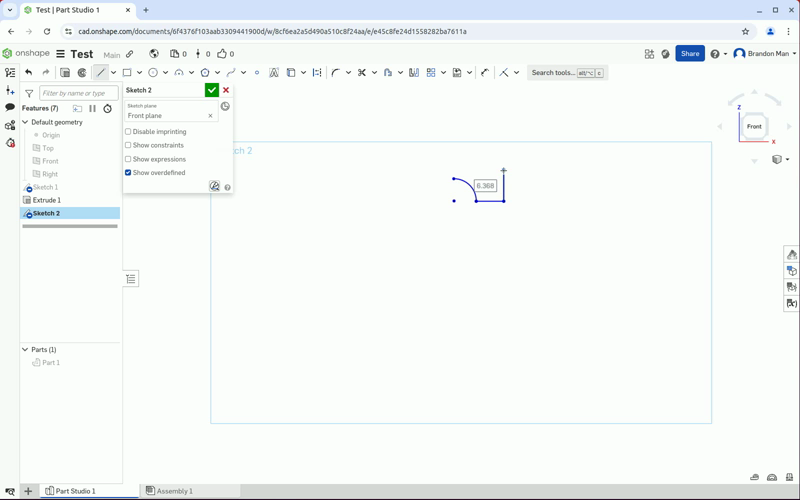
key_down(shift)
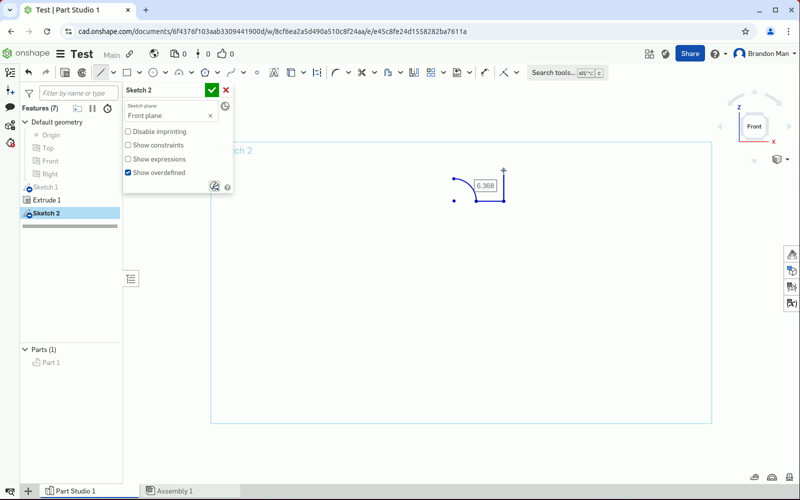
mouse_move(533, 170)
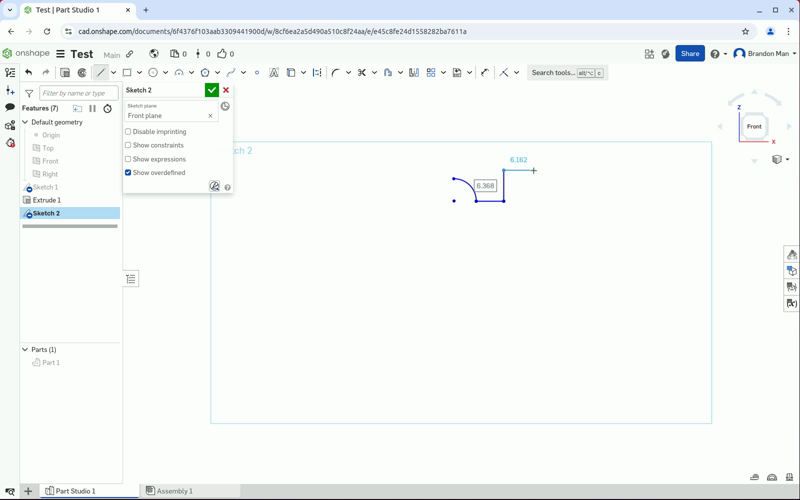
mouse_move(453, 170)
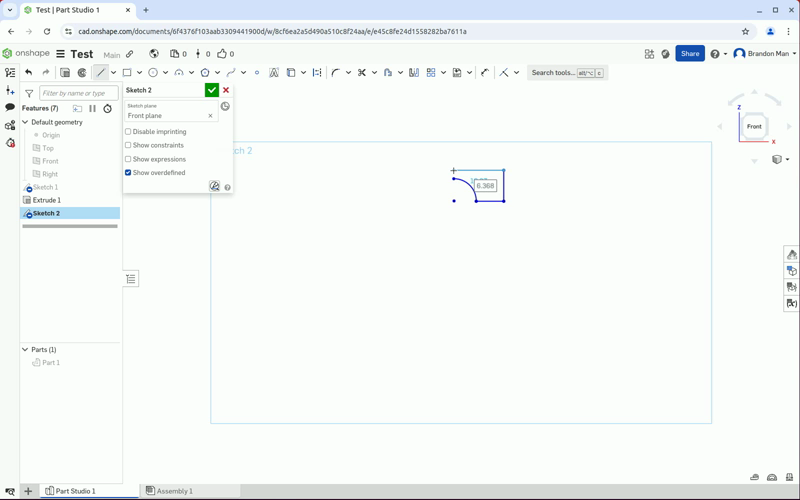
click(453, 170)
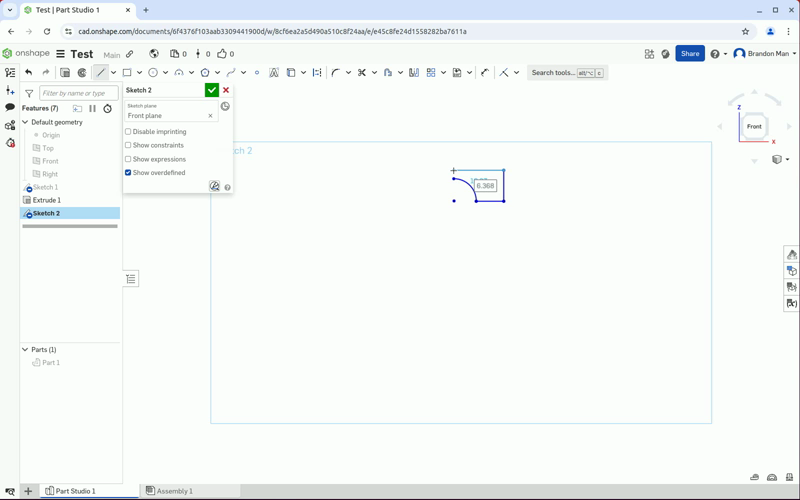
key_up(shift)
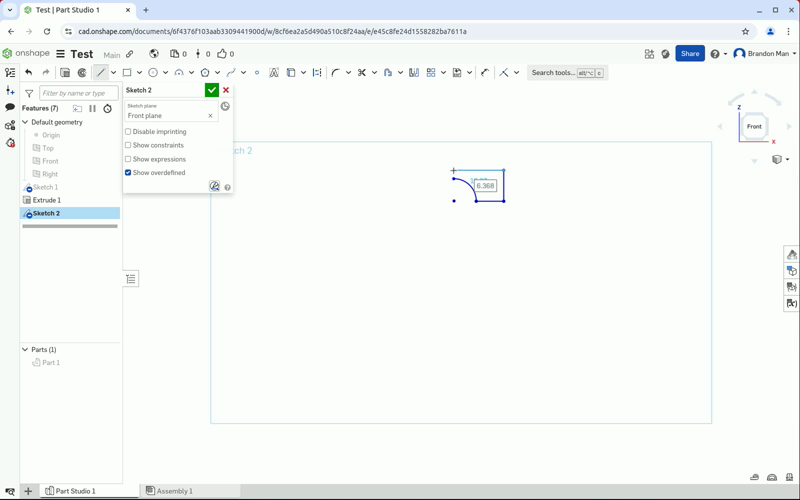
mouse_move(483, 170)
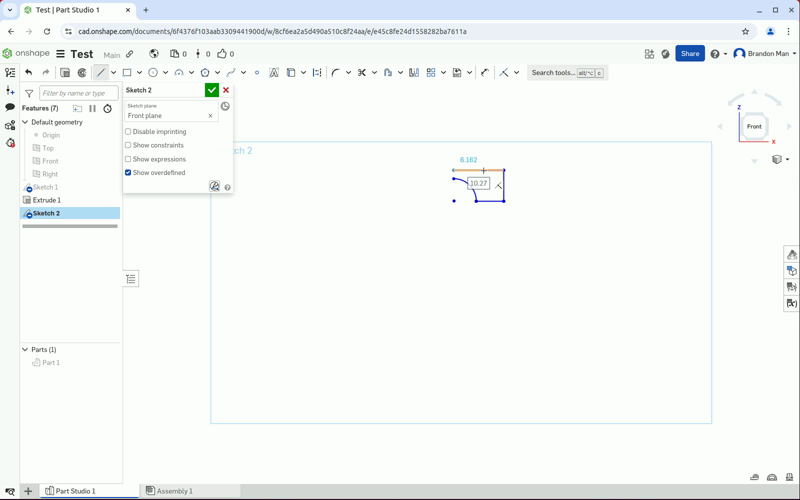
key_down(shift)
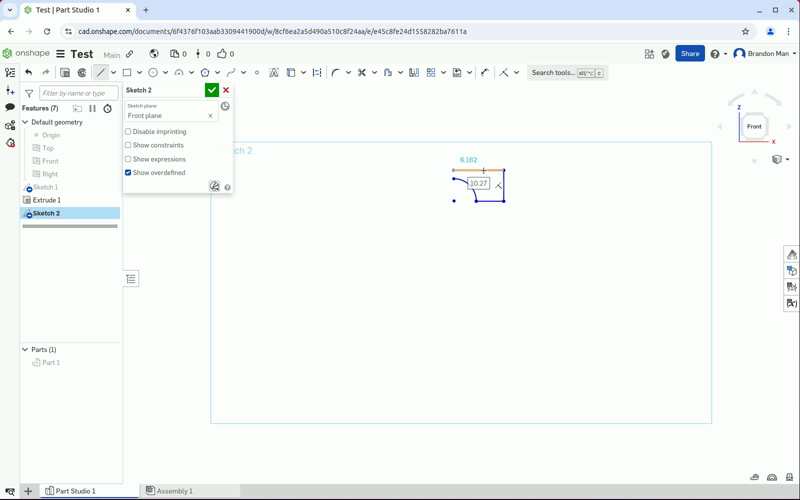
mouse_move(453, 178)
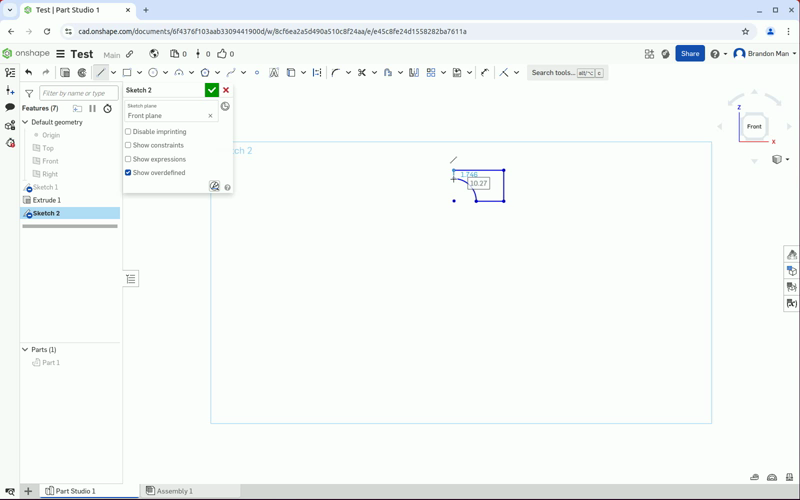
key_up(shift)
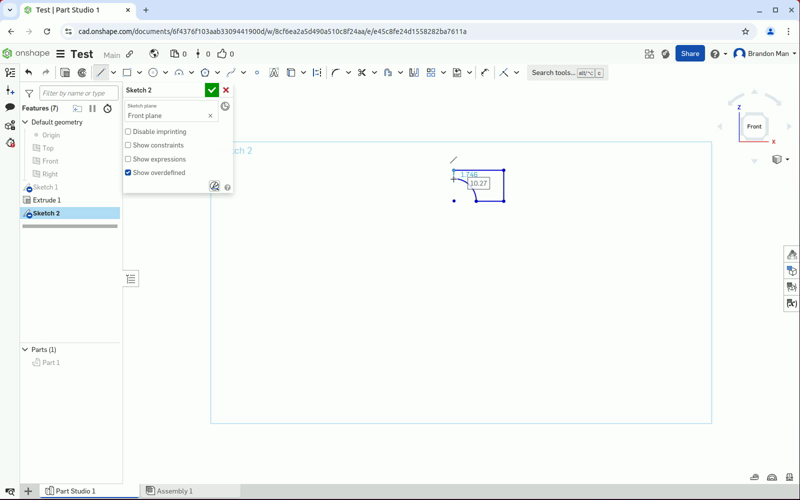
click(453, 178)
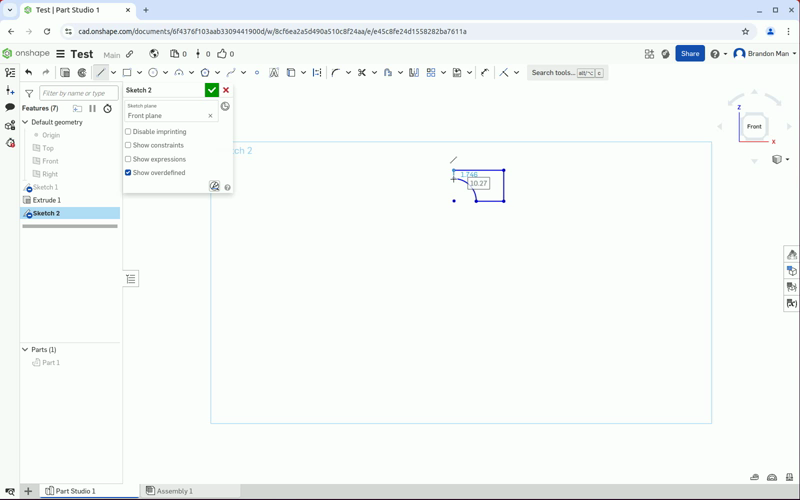
key(esc)
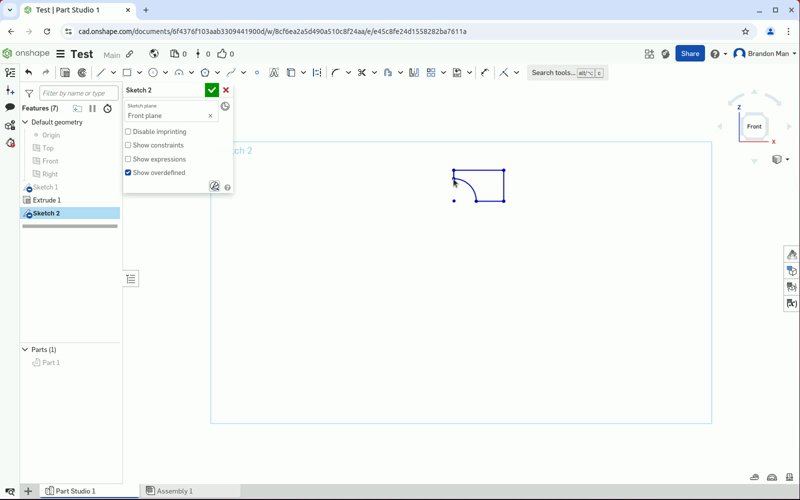
mouse_move(484, 189)
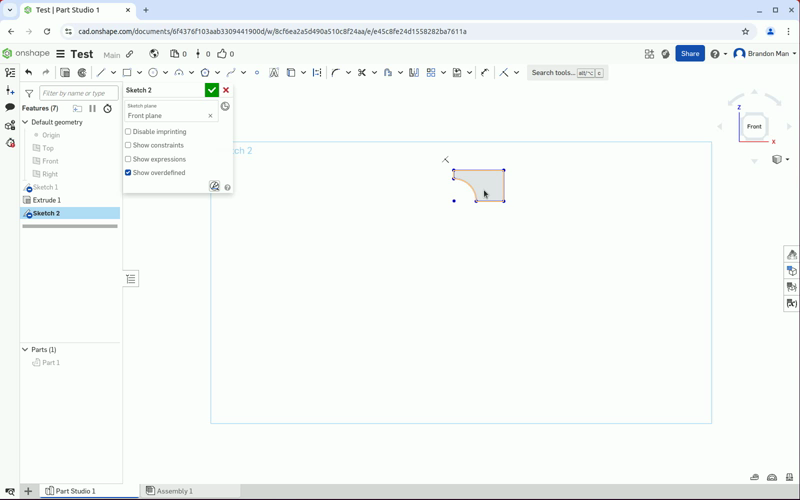
scroll(6)
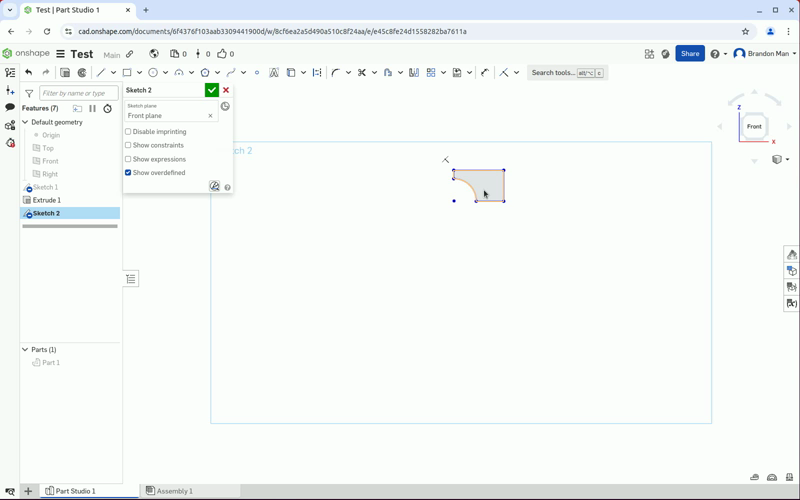
scroll(6)
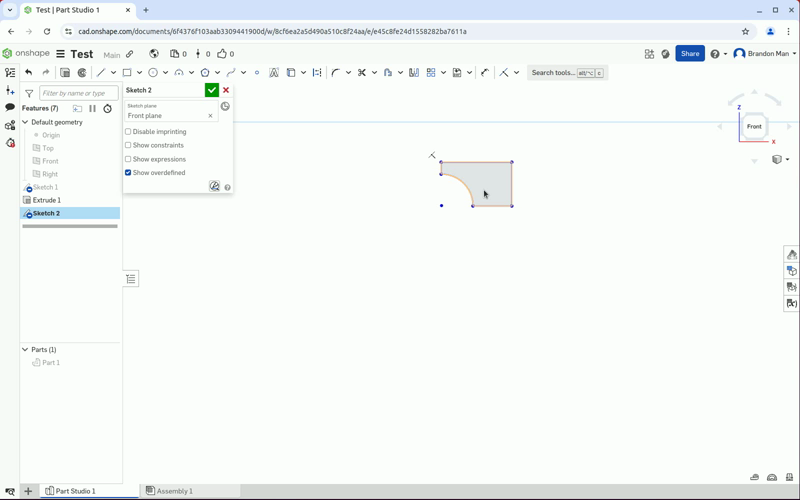
scroll(6)
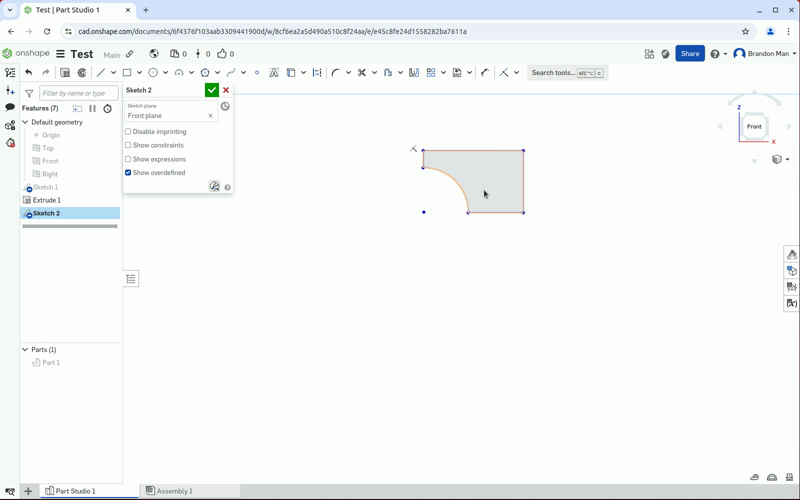
scroll(6)
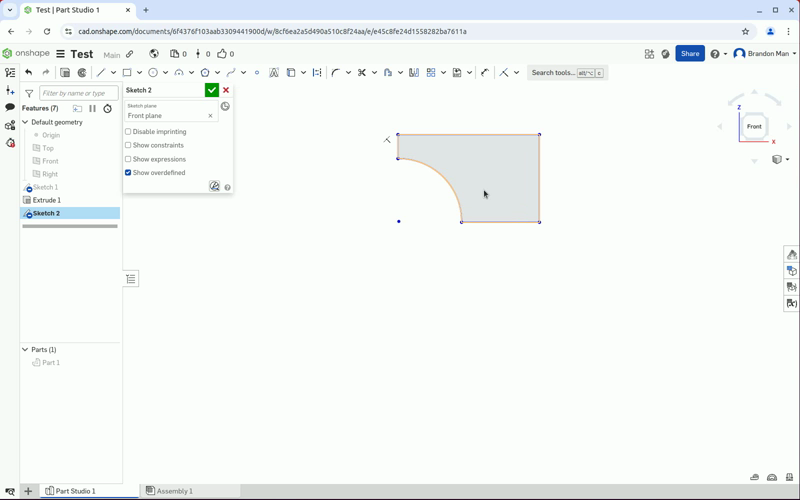
scroll(6)
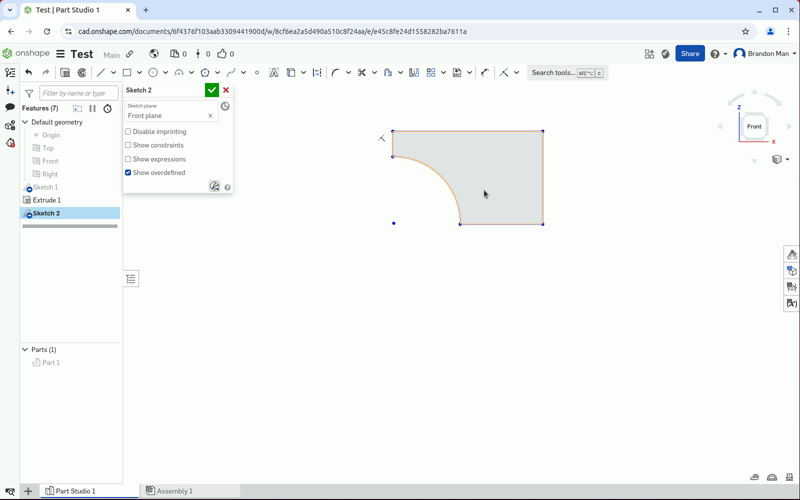
scroll(6)
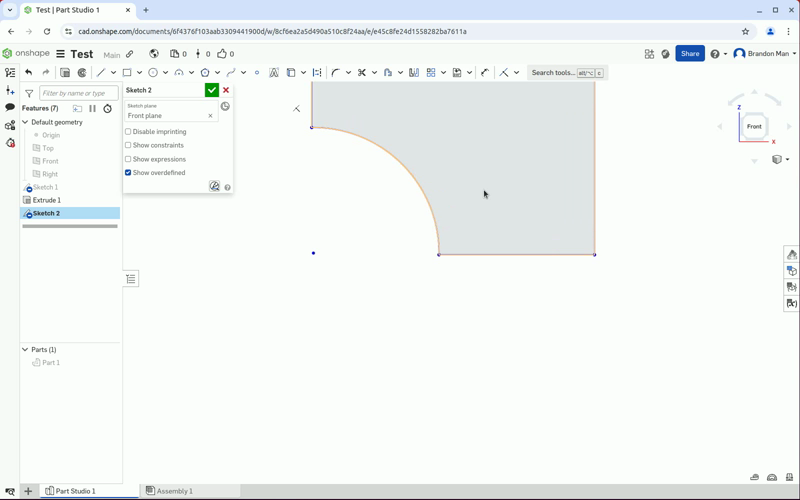
scroll(6)
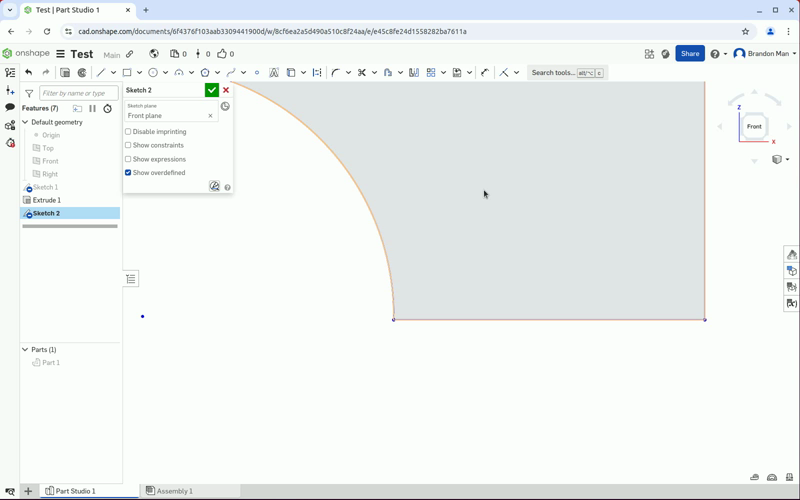
click(484, 189)
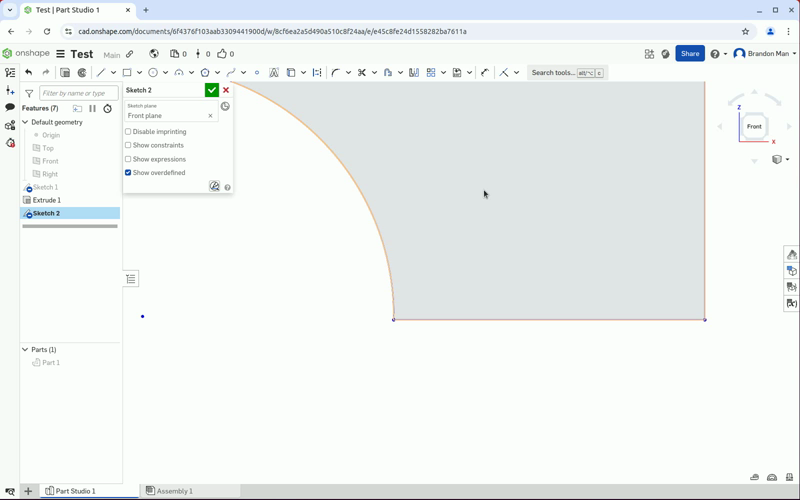
scroll(-6)
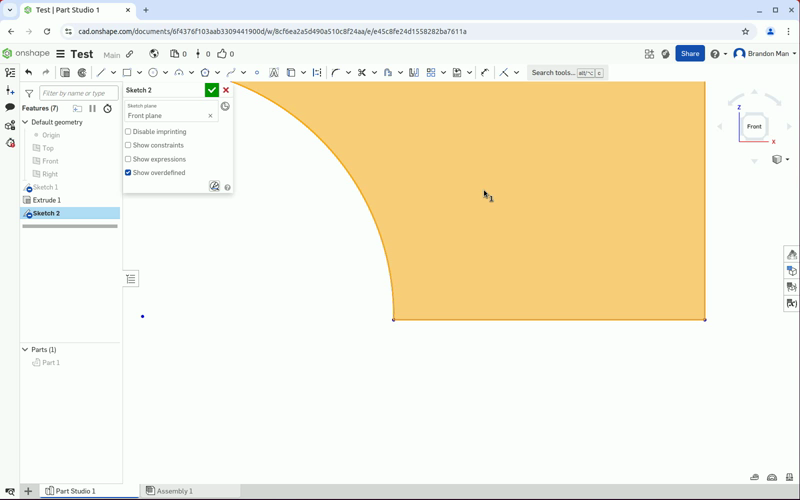
scroll(-6)
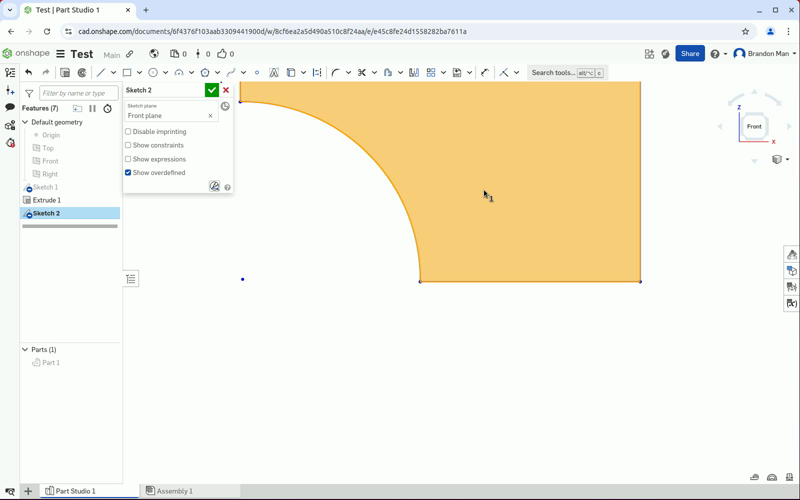
scroll(-6)
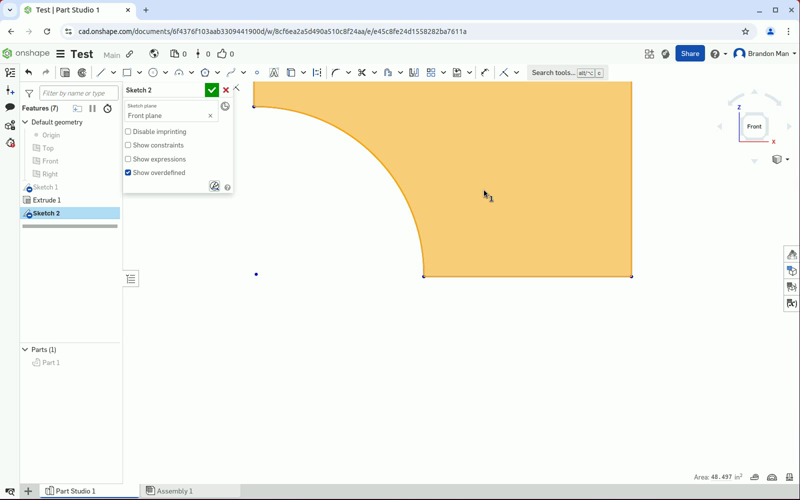
scroll(-6)
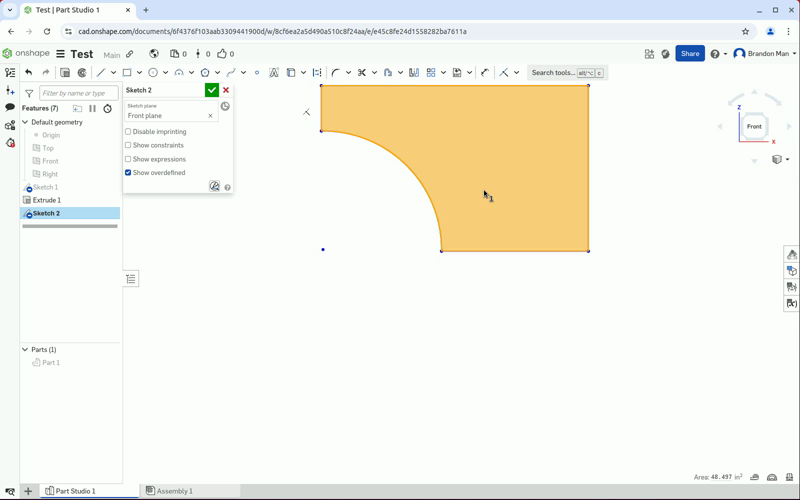
scroll(-6)
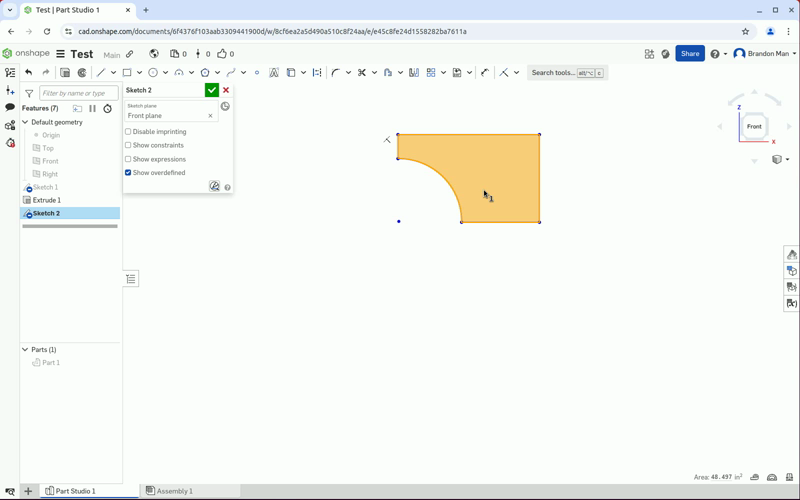
scroll(-6)
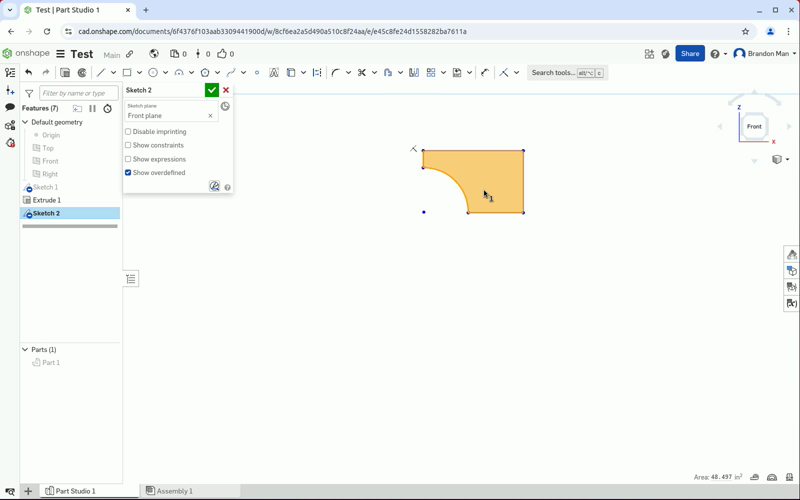
scroll(-6)
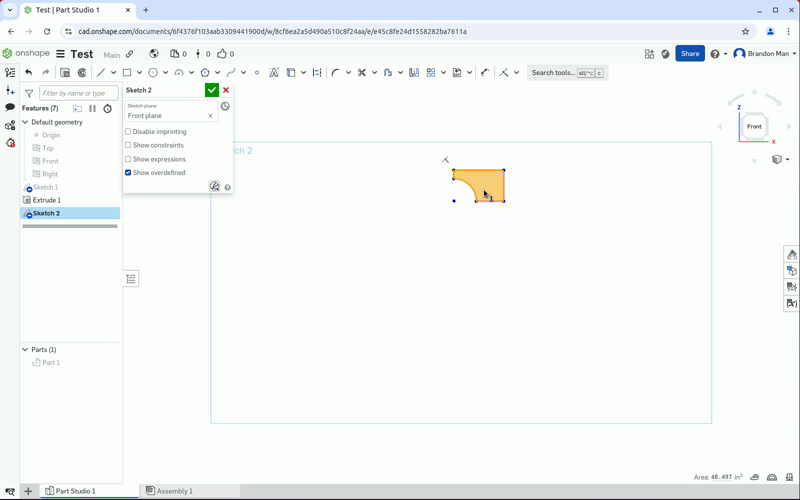
mouse_move(73, 352)
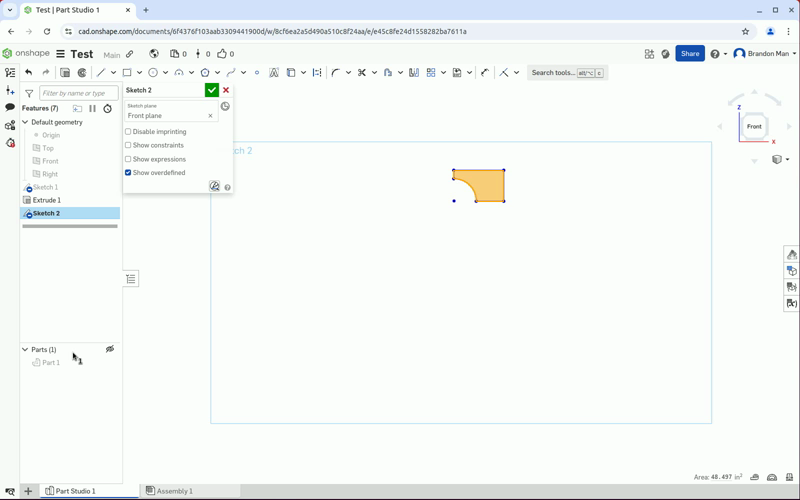
key(shift+y)
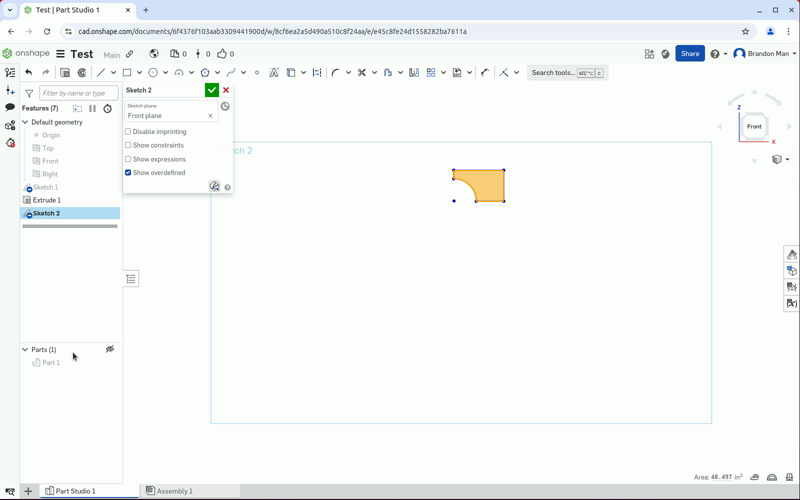
key(shift+e)
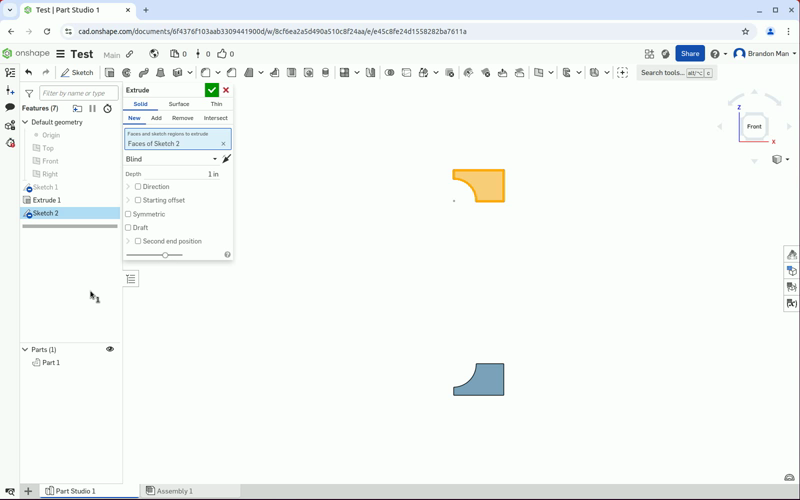
mouse_move(143, 106)
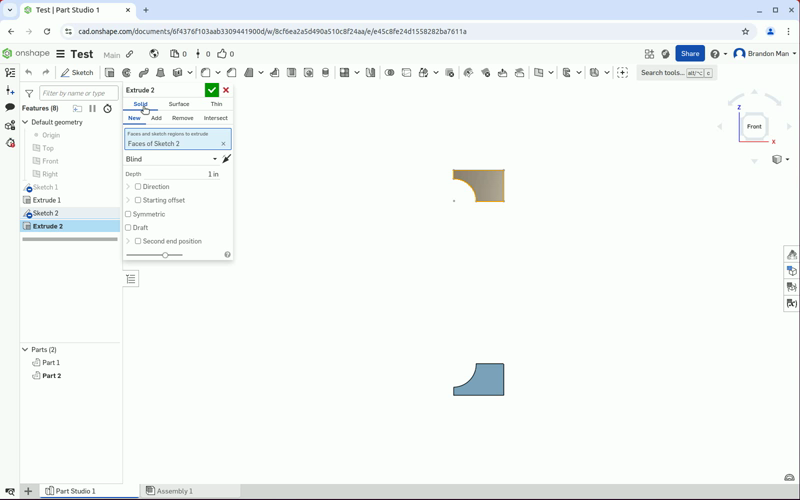
click(143, 106)
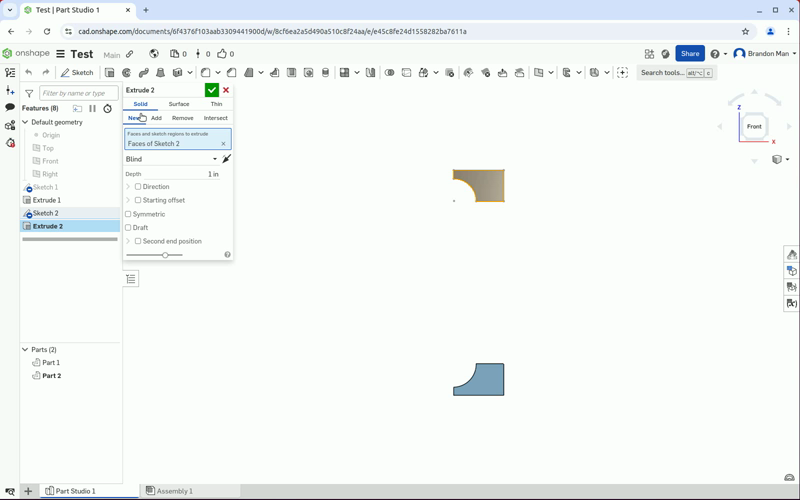
mouse_move(137, 120)
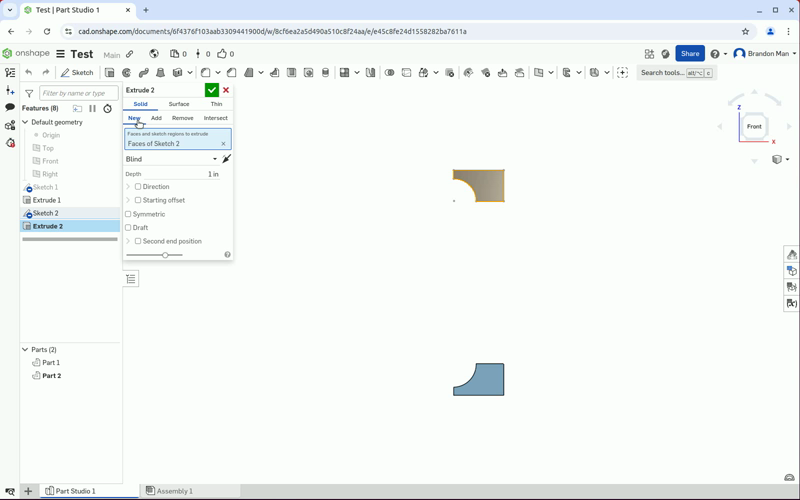
click(137, 120)
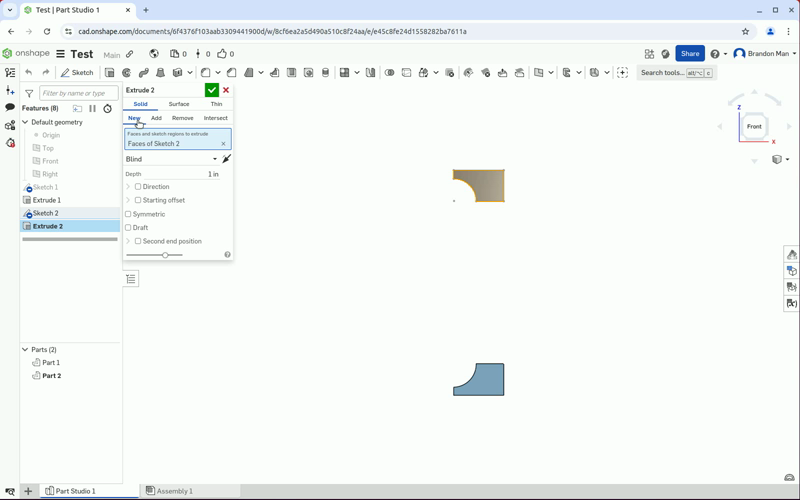
key(tab, 4)
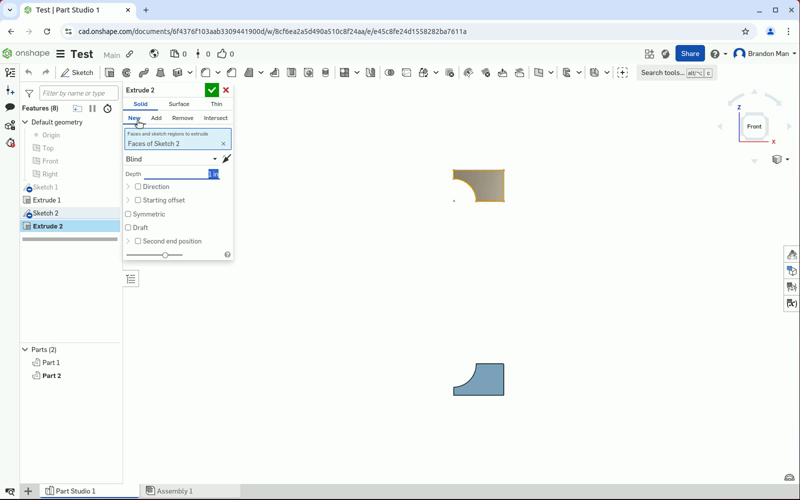
text(5.777)
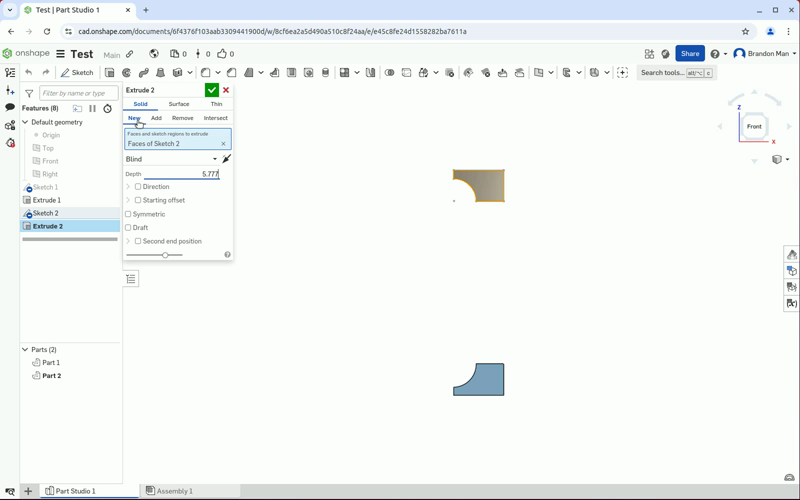
key(enter)
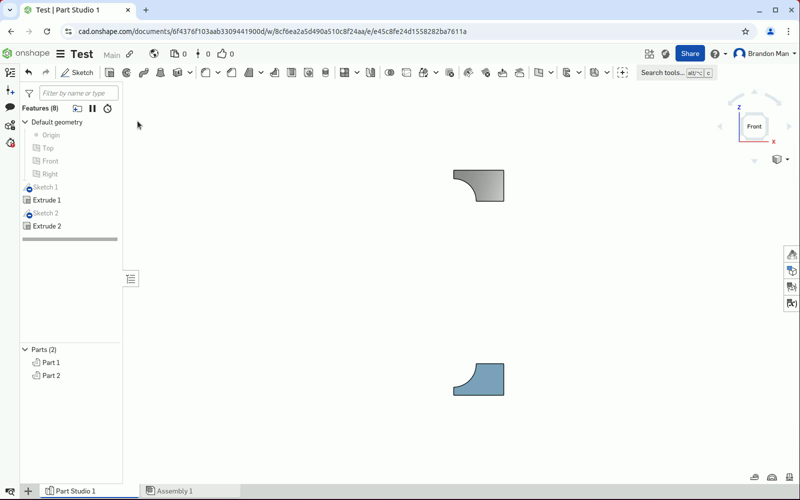
key(shift+h)
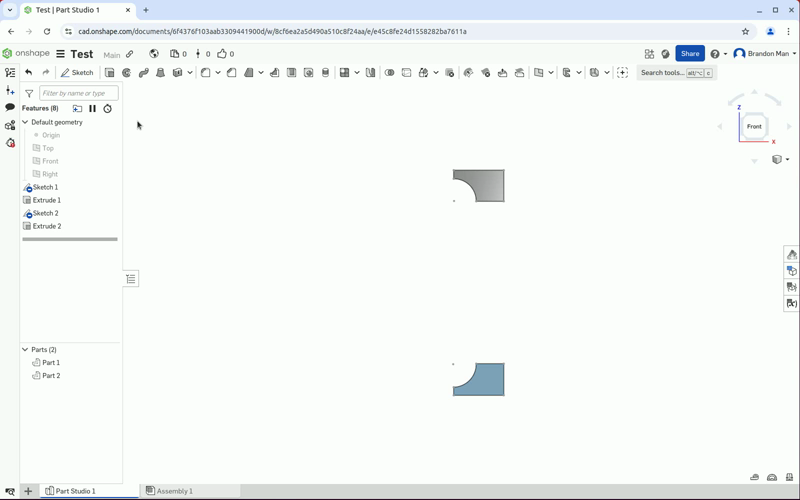
key(shift+h)
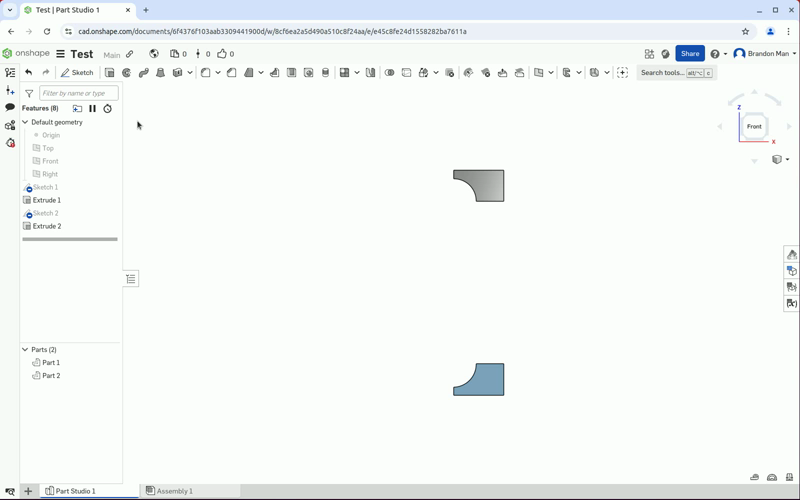
mouse_move(73, 189)
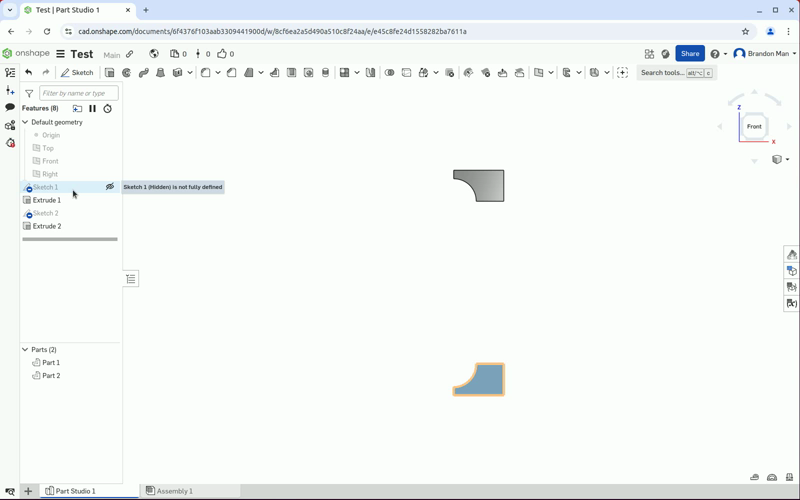
click(73, 189)
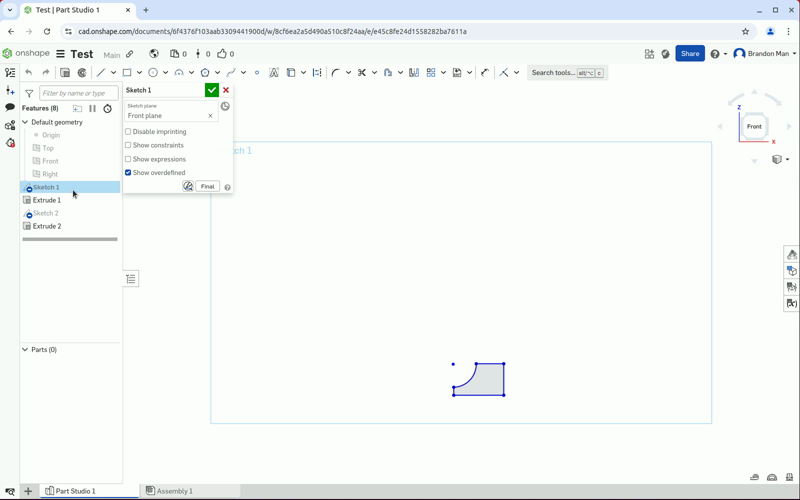
mouse_move(229, 92)
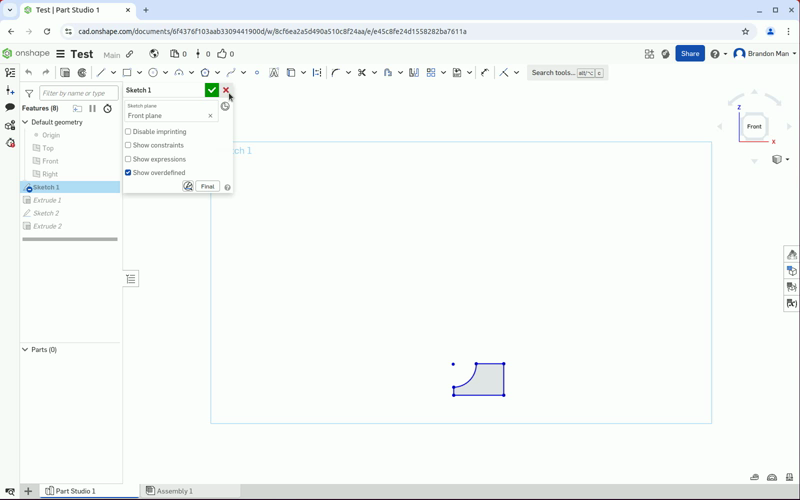
click(229, 92)
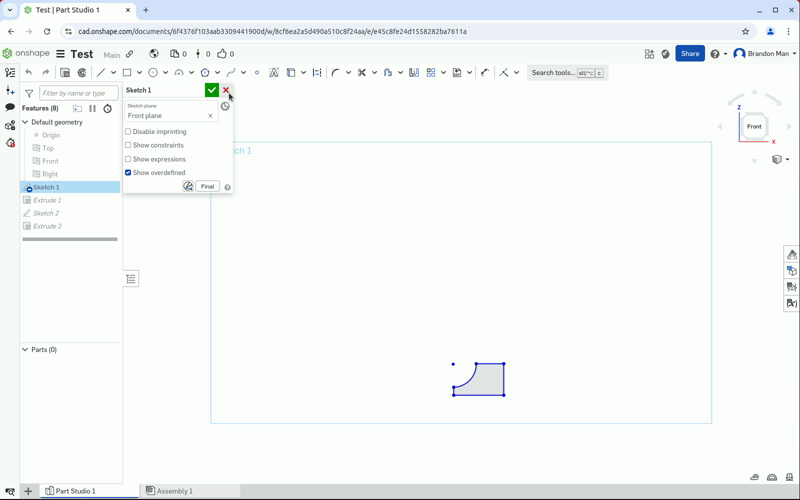
key(shift+s)
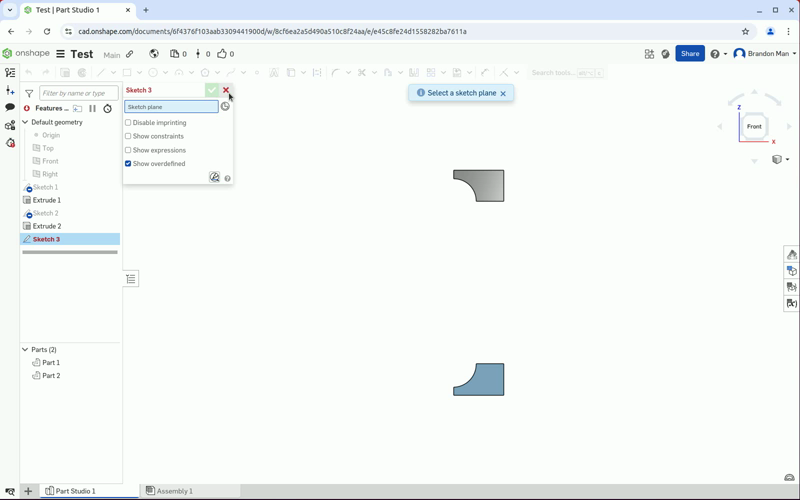
mouse_move(73, 163)
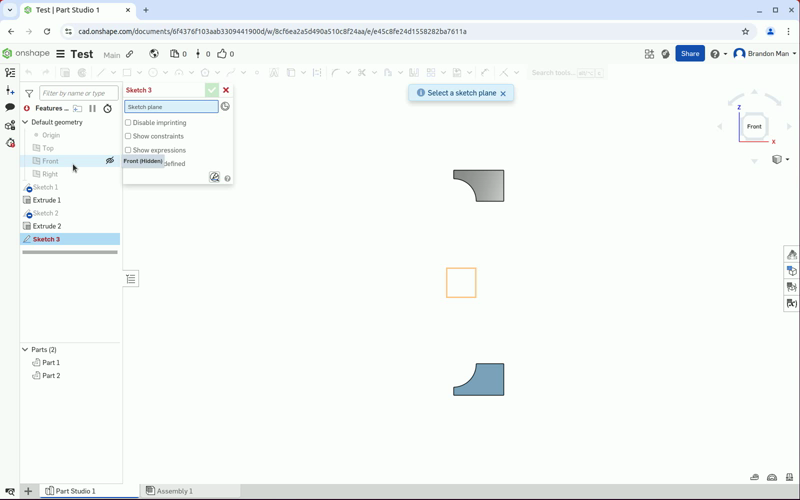
click(73, 163)
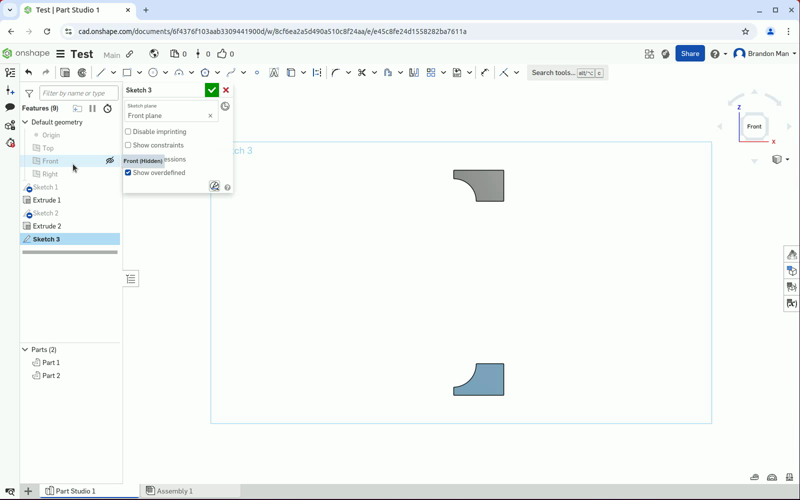
mouse_move(73, 352)
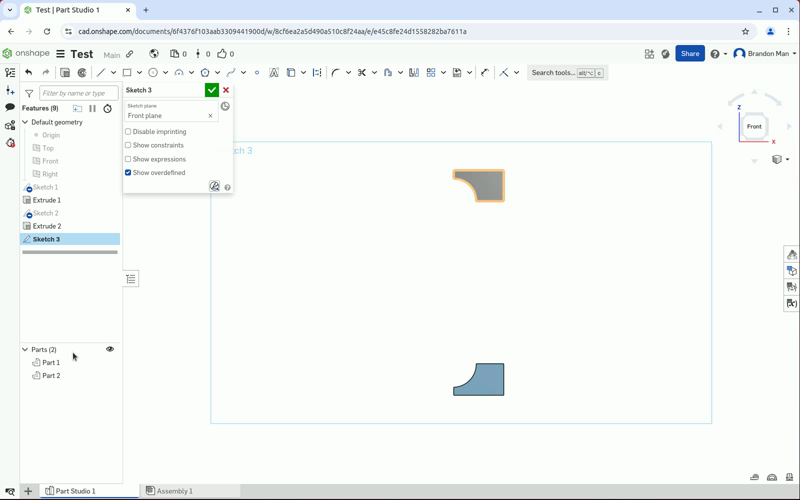
key(y)
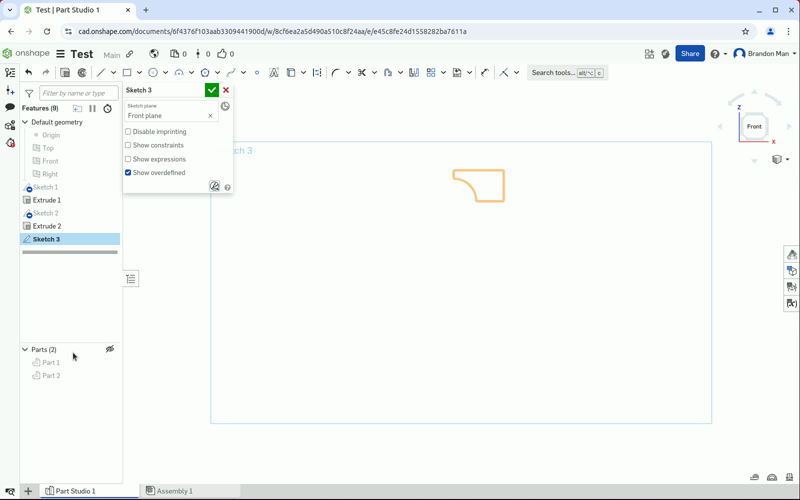
key(l)
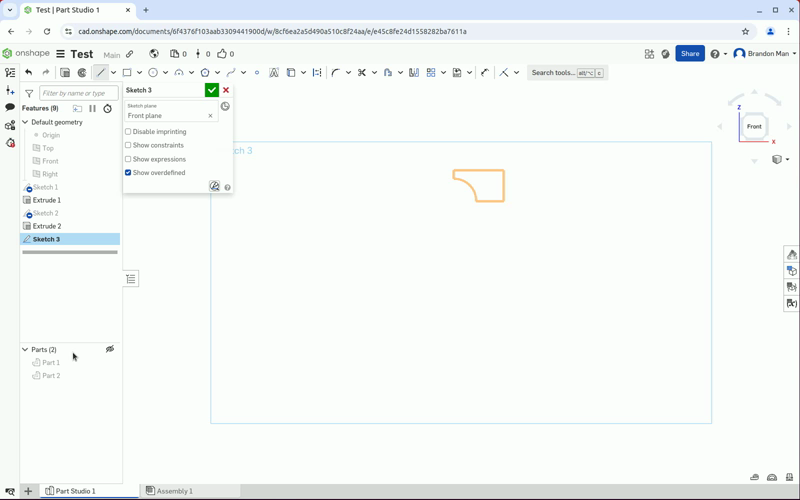
key_down(shift)
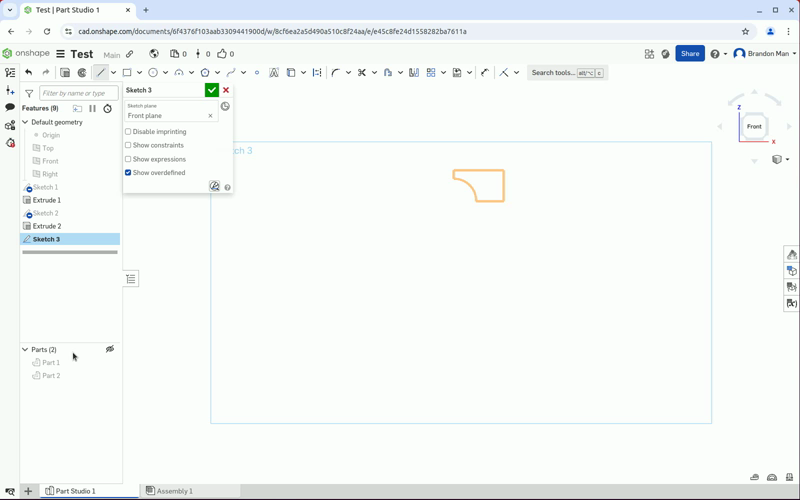
mouse_move(418, 200)
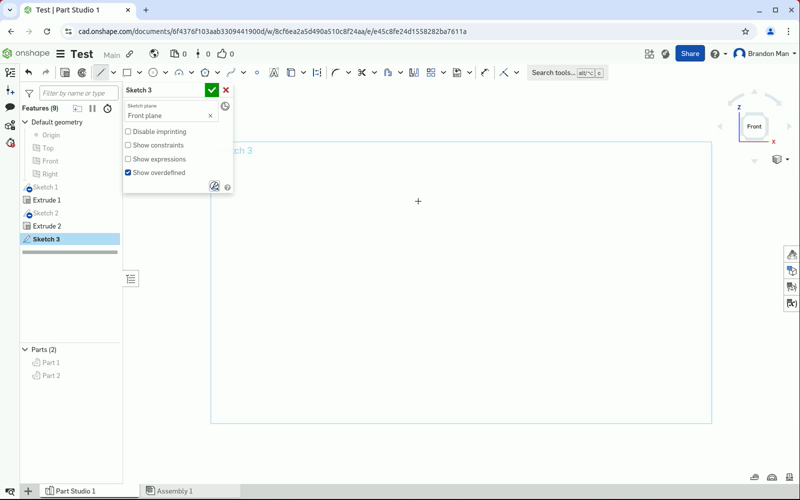
click(418, 200)
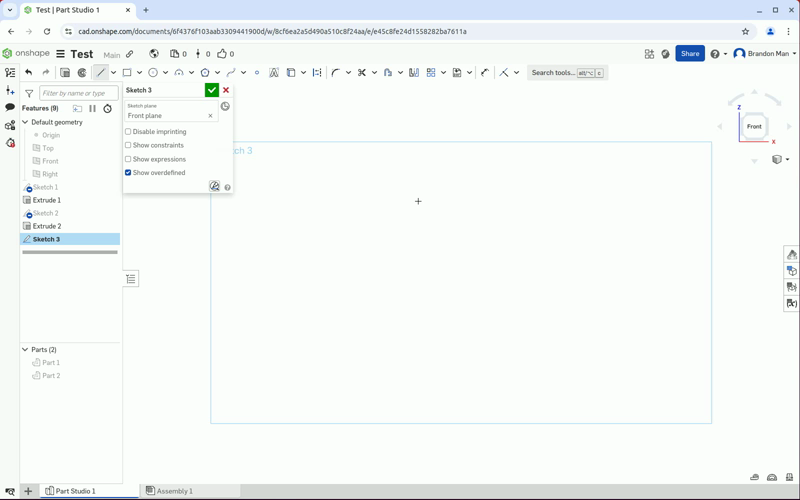
key_up(shift)
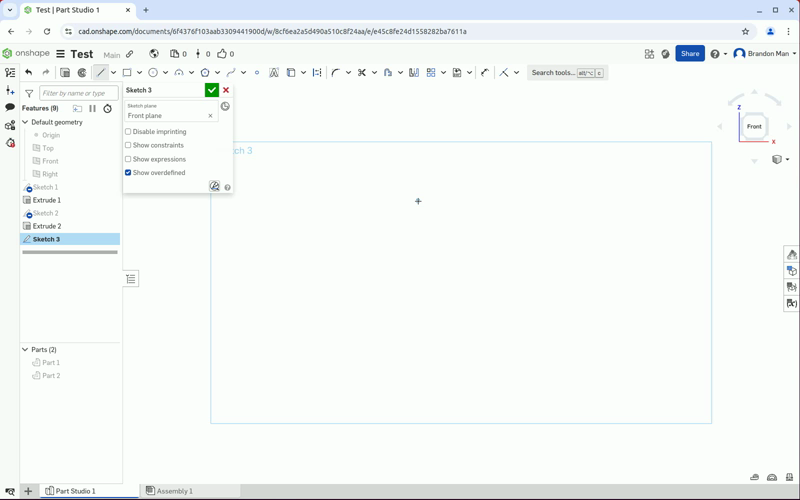
key_down(shift)
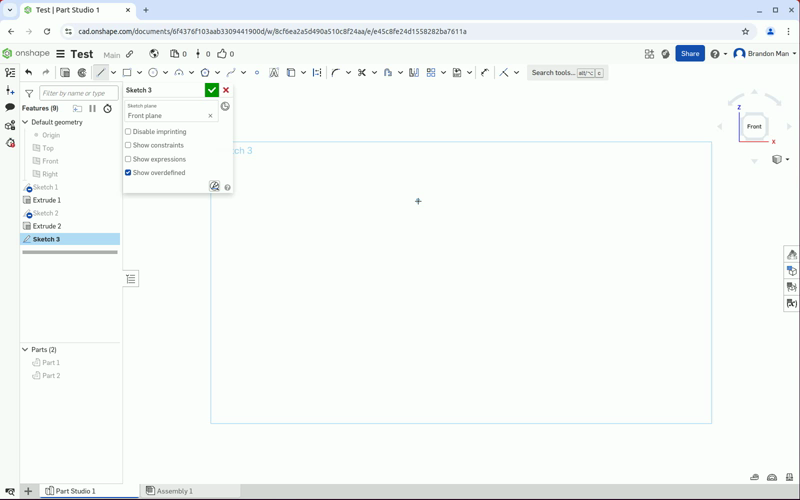
mouse_move(448, 200)
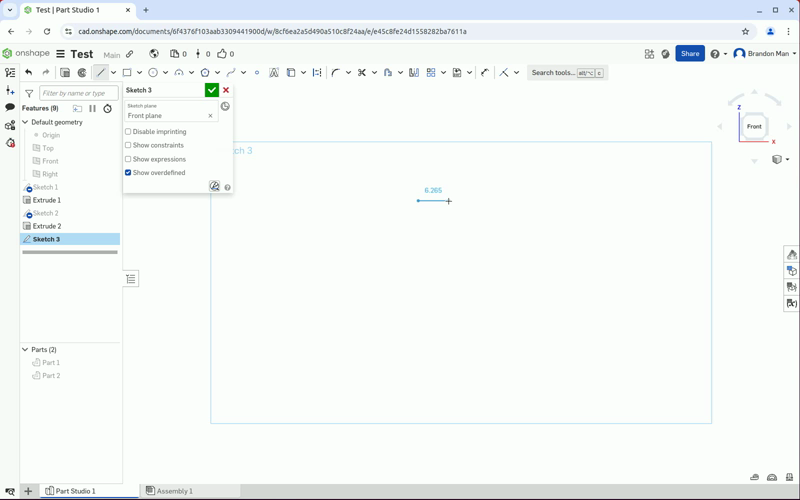
mouse_move(431, 200)
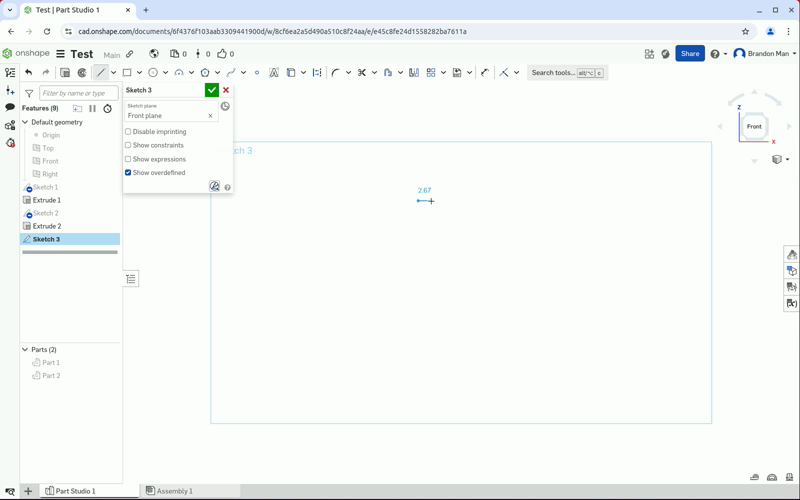
click(431, 200)
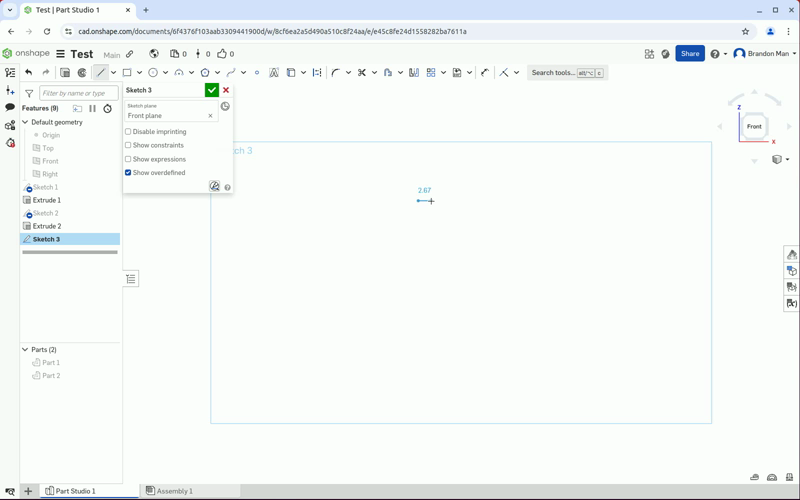
key_up(shift)
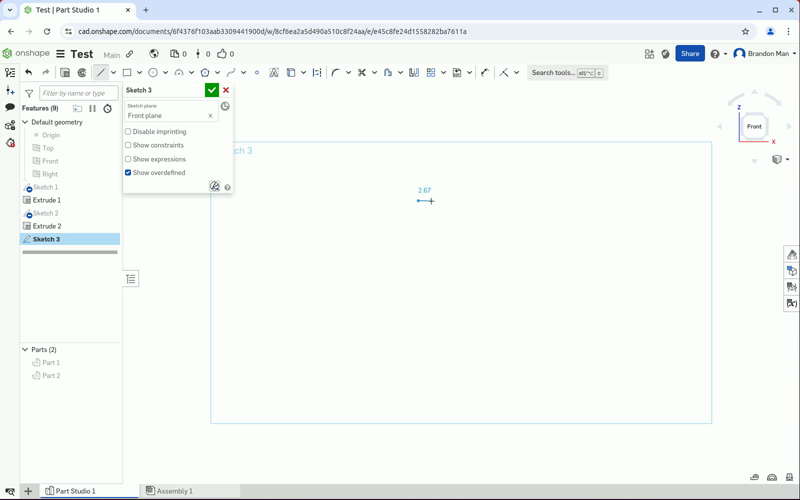
key(esc)
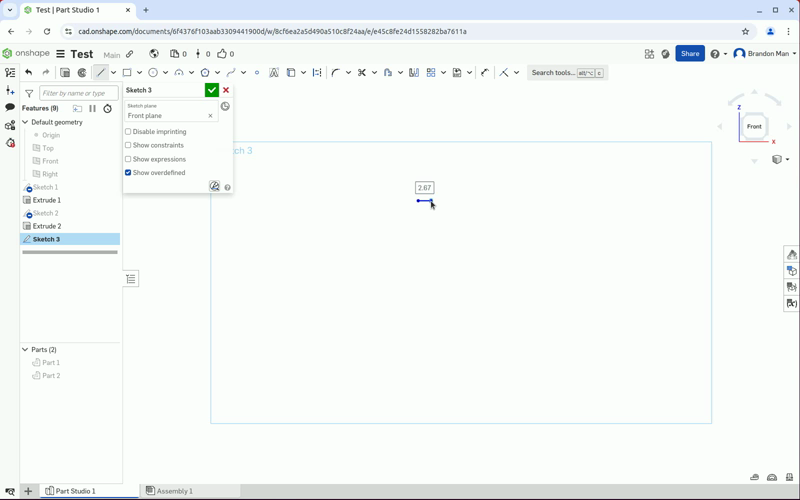
key(a)
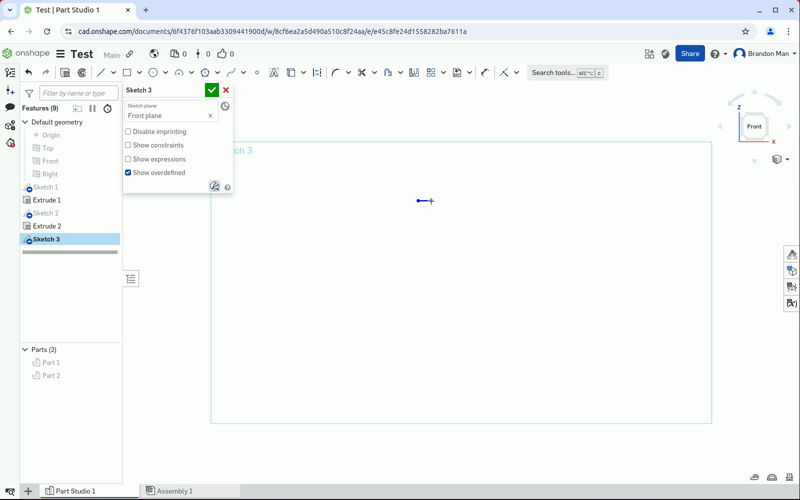
mouse_move(431, 200)
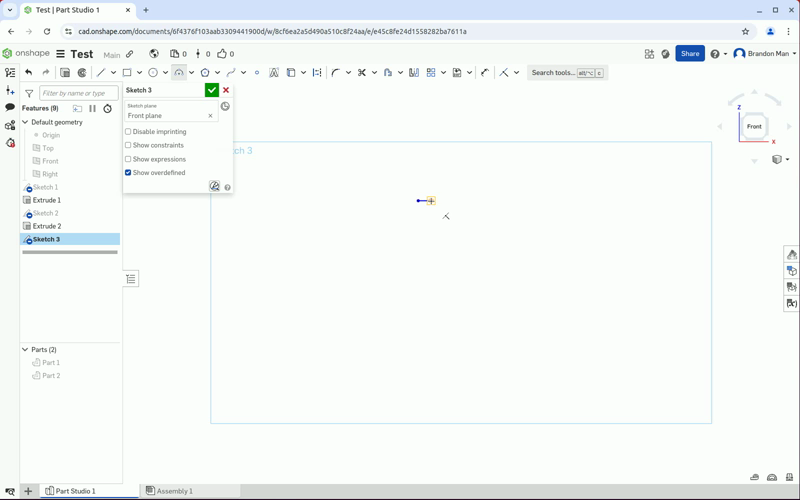
click(431, 200)
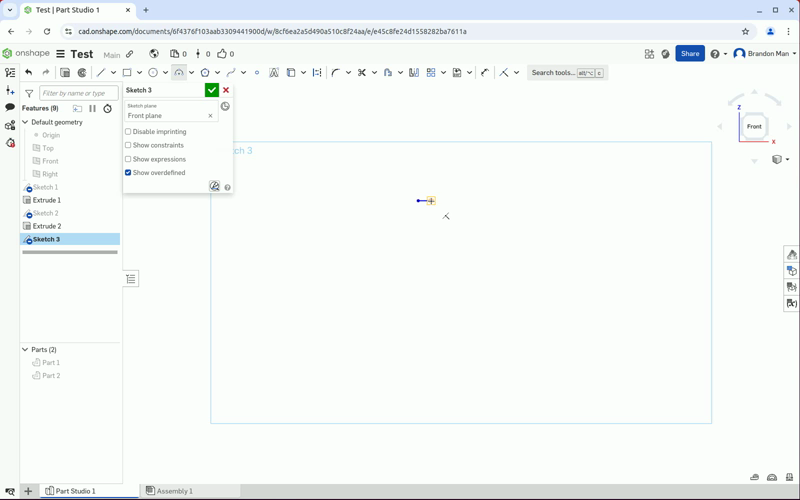
key_down(shift)
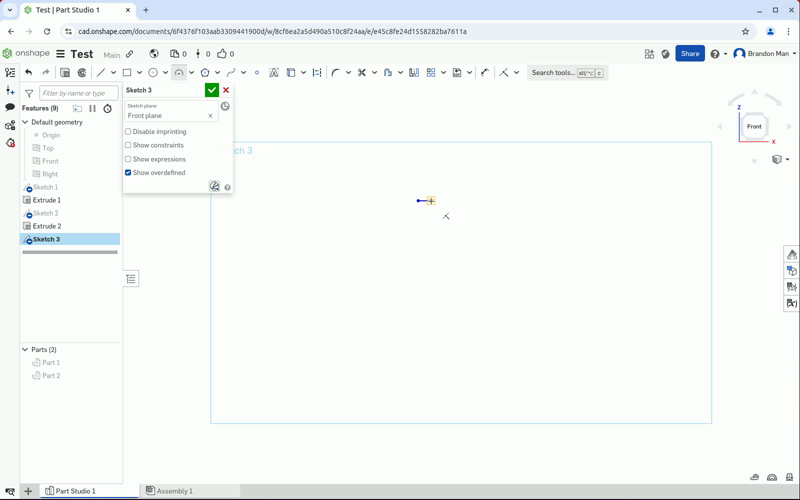
mouse_move(454, 177)
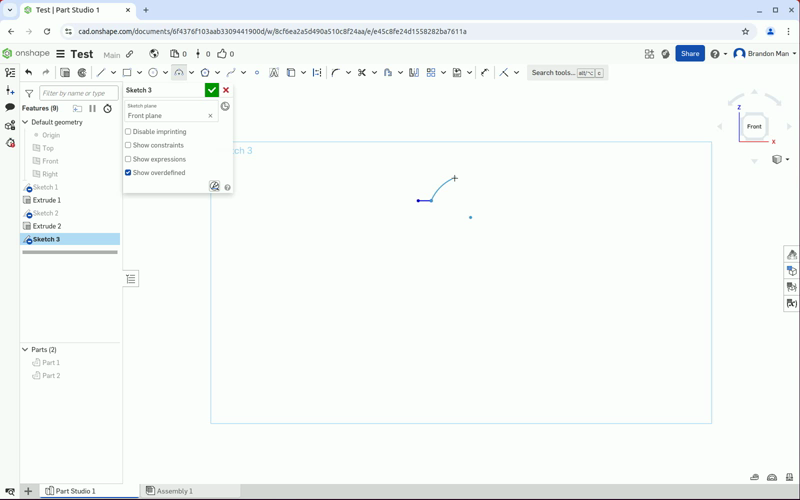
click(454, 177)
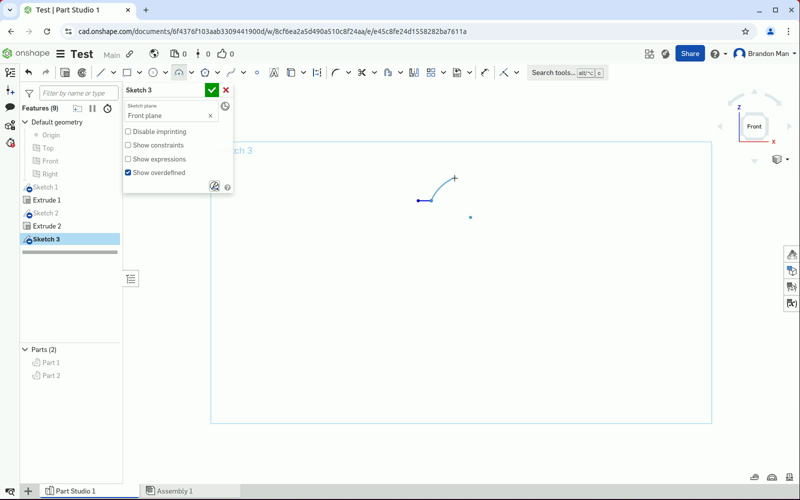
mouse_move(438, 184)
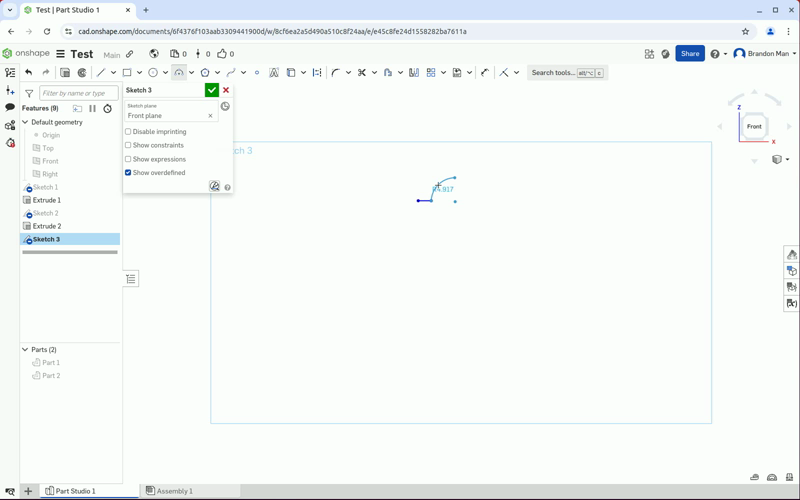
click(438, 184)
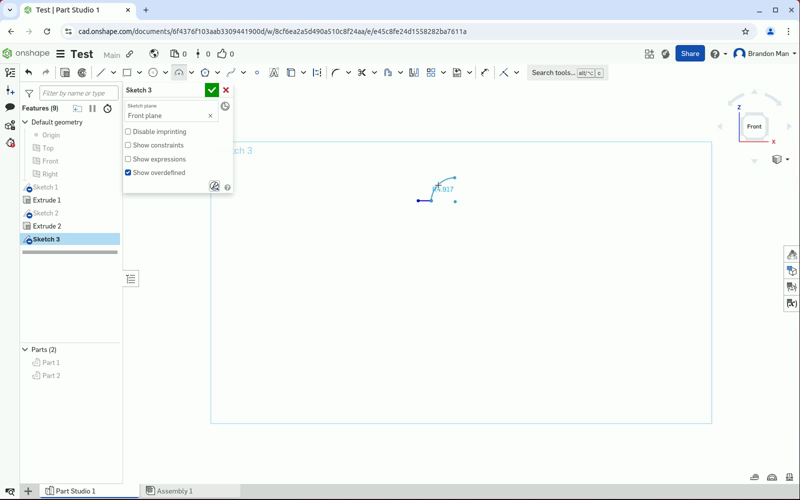
key_up(shift)
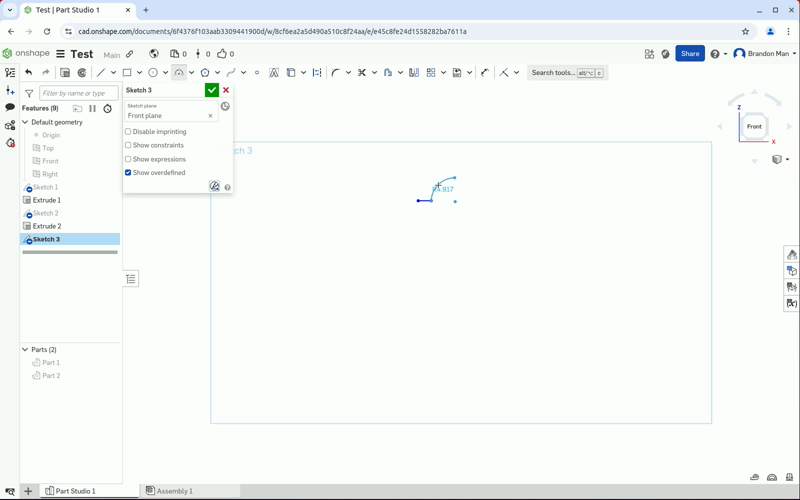
key(esc)
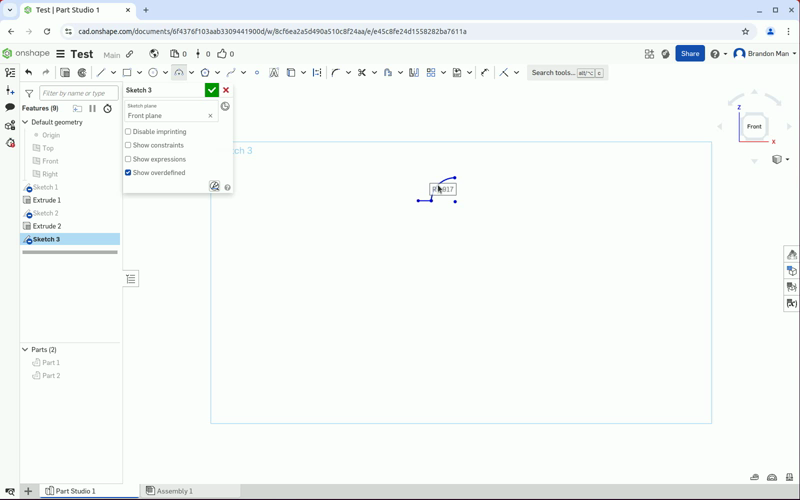
key(l)
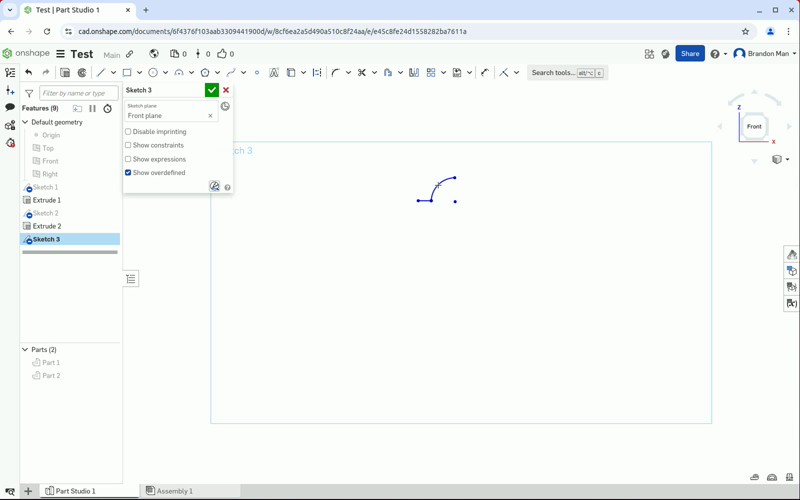
mouse_move(454, 177)
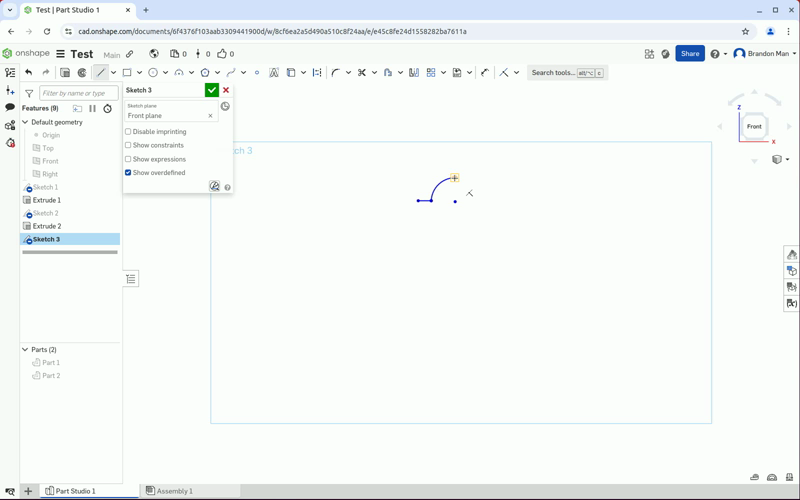
click(454, 177)
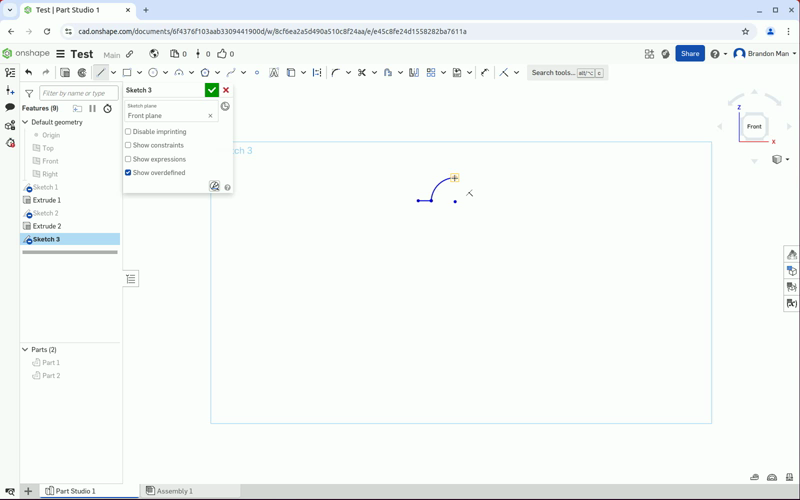
key_down(shift)
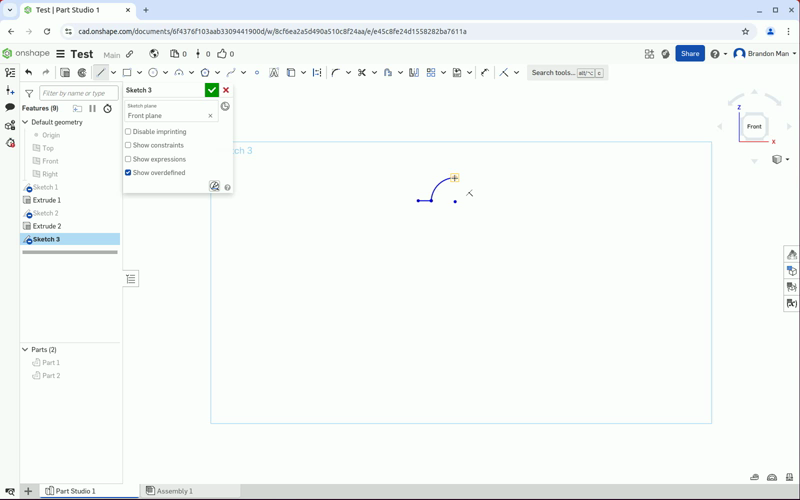
mouse_move(484, 177)
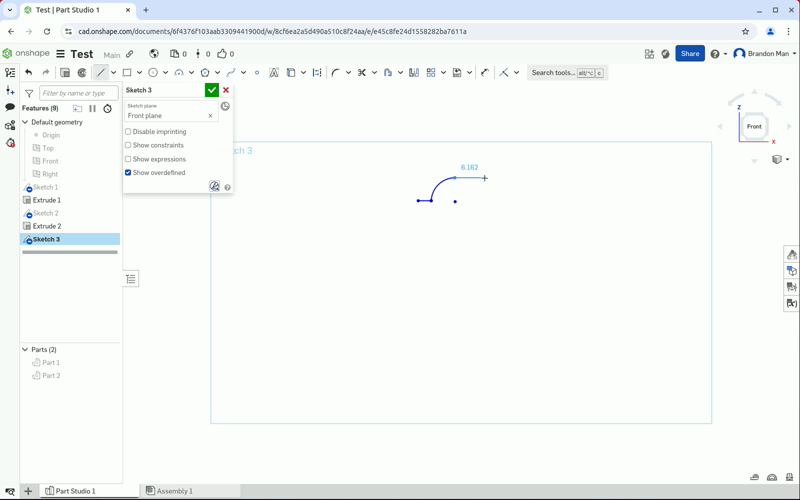
mouse_move(454, 169)
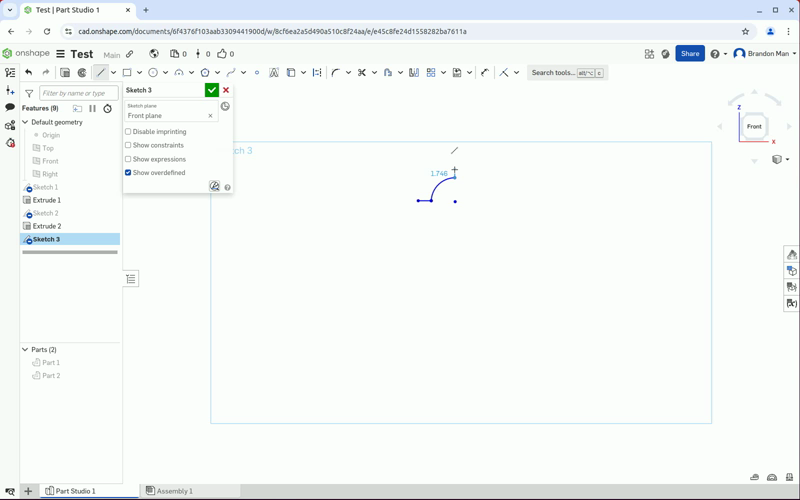
click(454, 169)
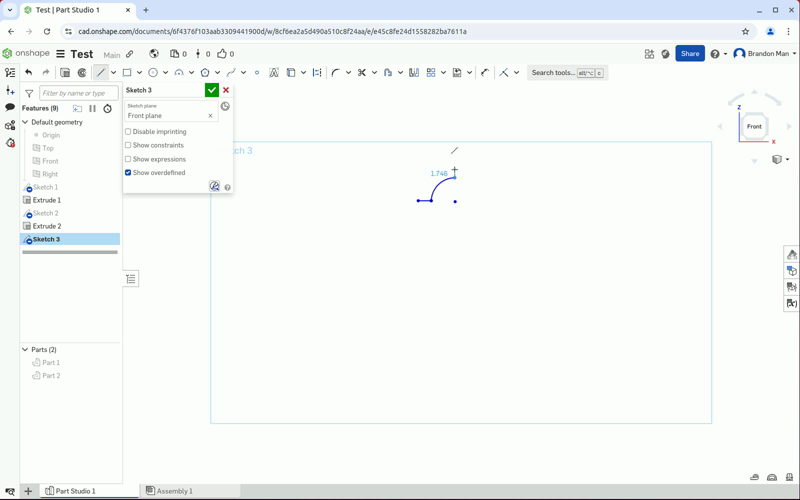
key_up(shift)
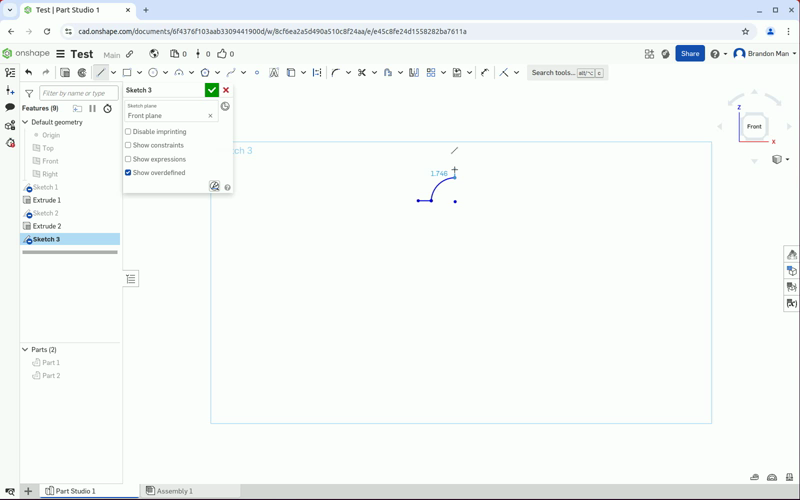
key(esc)
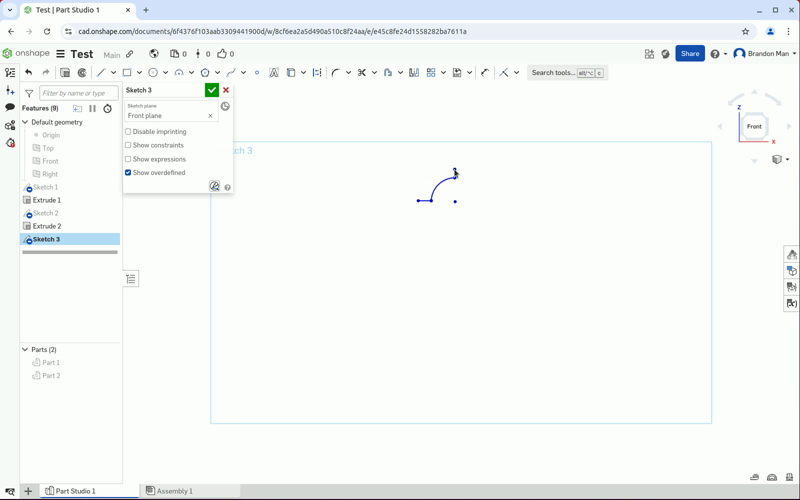
key(a)
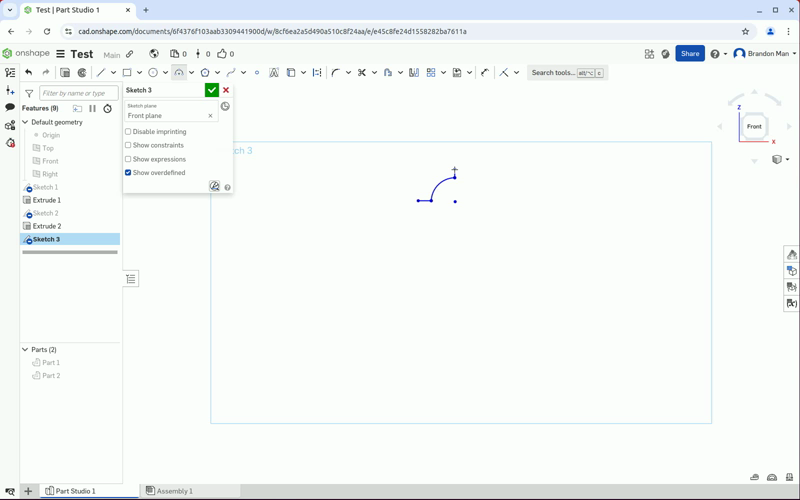
mouse_move(454, 169)
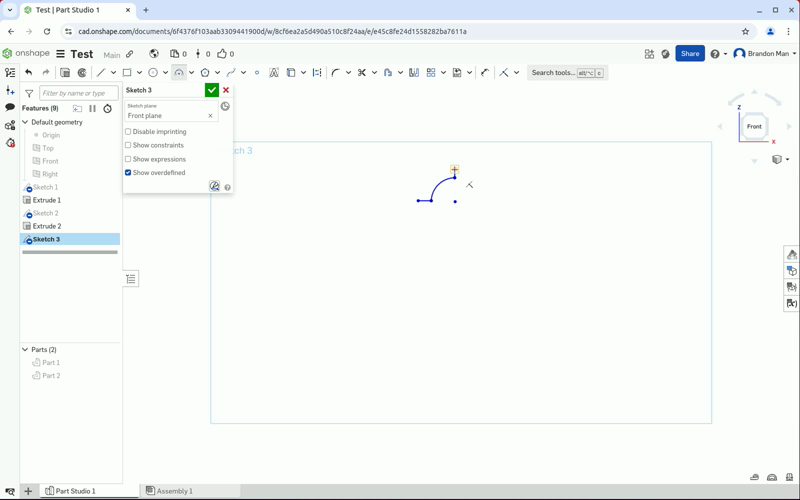
click(454, 169)
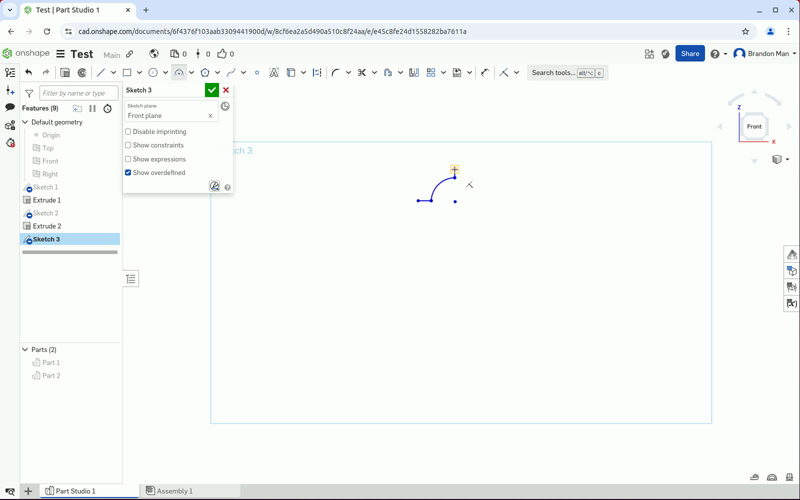
mouse_move(418, 200)
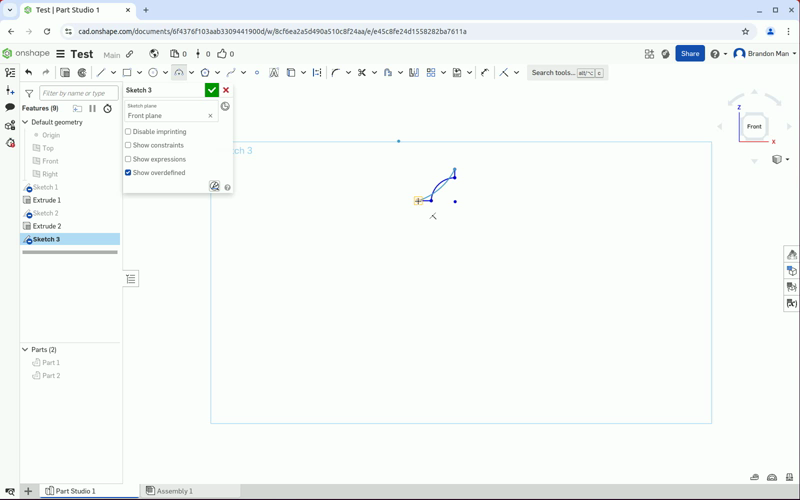
click(418, 200)
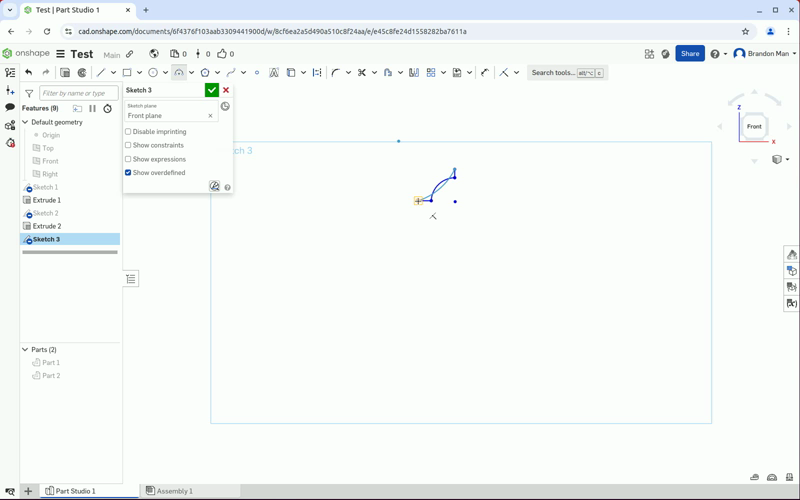
key_down(shift)
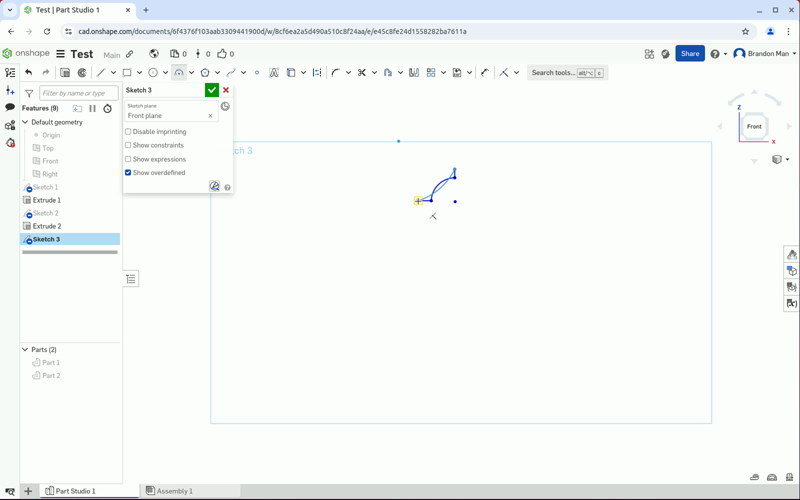
mouse_move(430, 178)
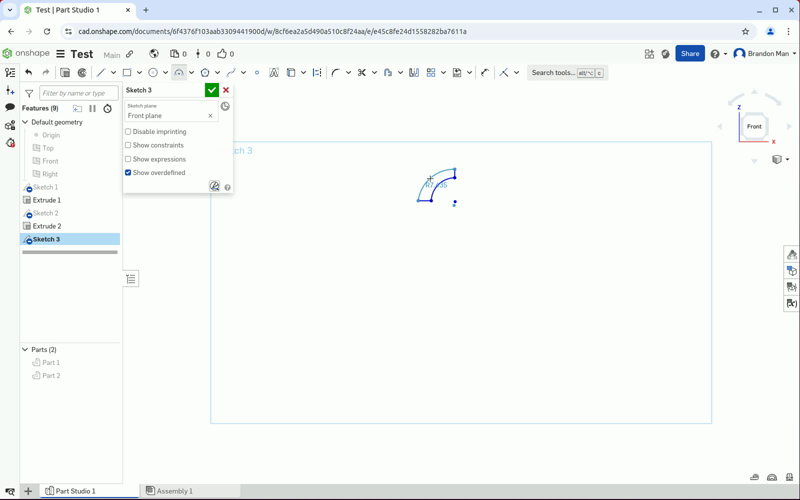
click(430, 178)
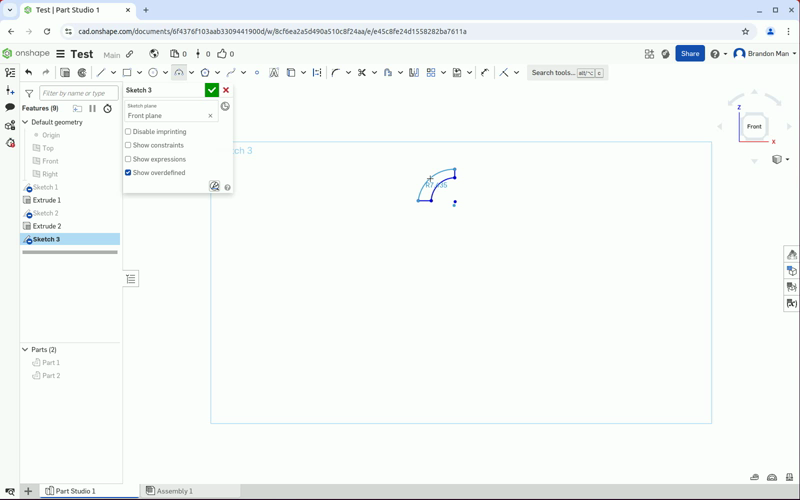
key_up(shift)
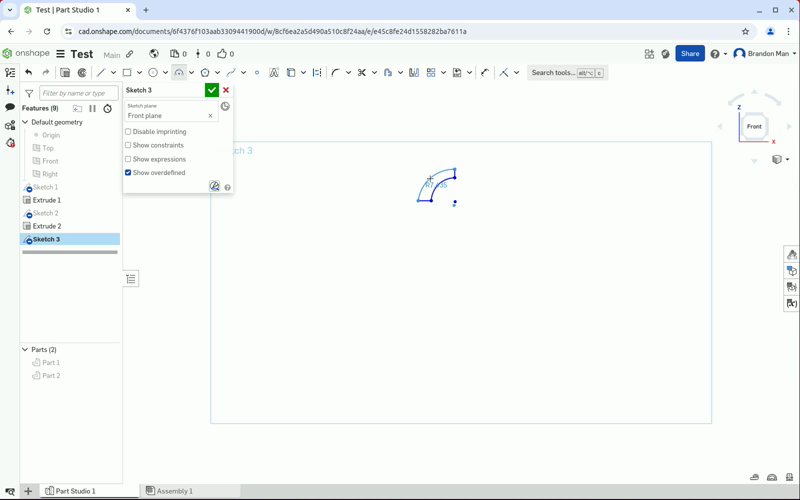
key(esc)
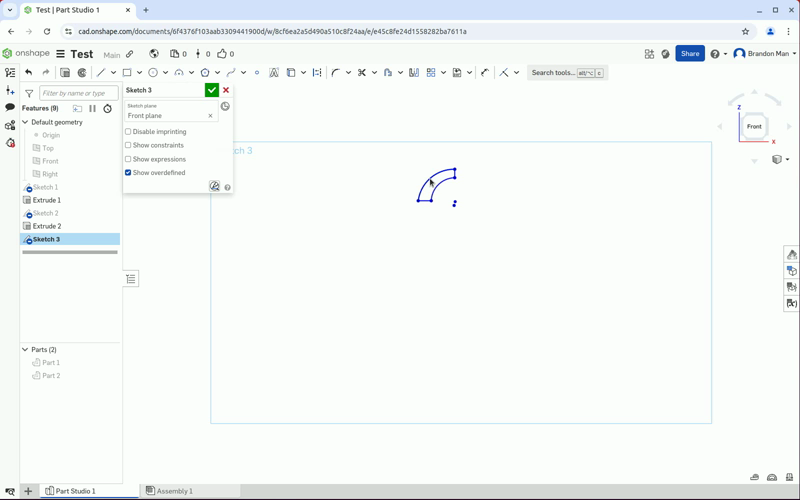
mouse_move(448, 172)
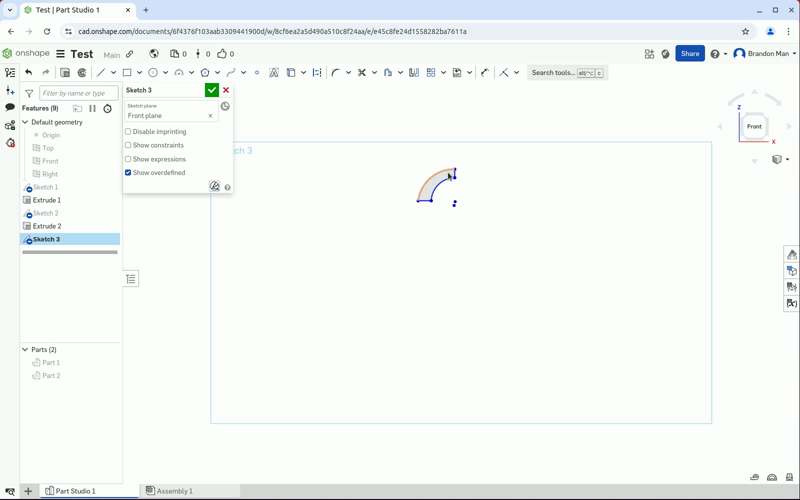
scroll(6)
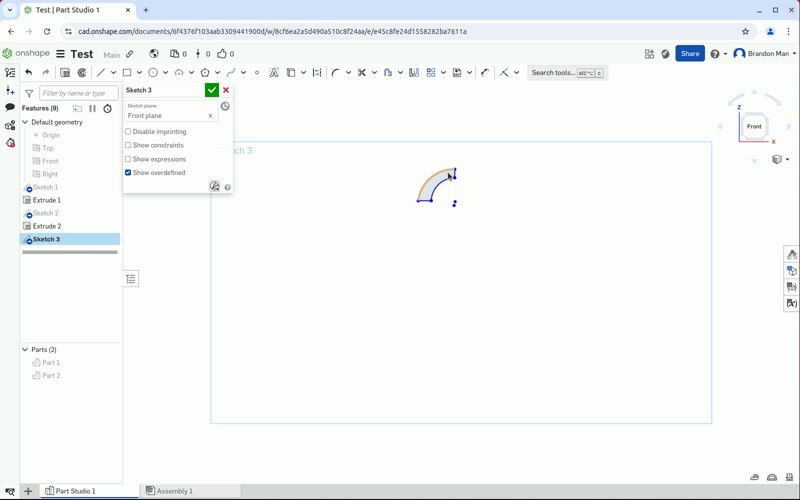
scroll(6)
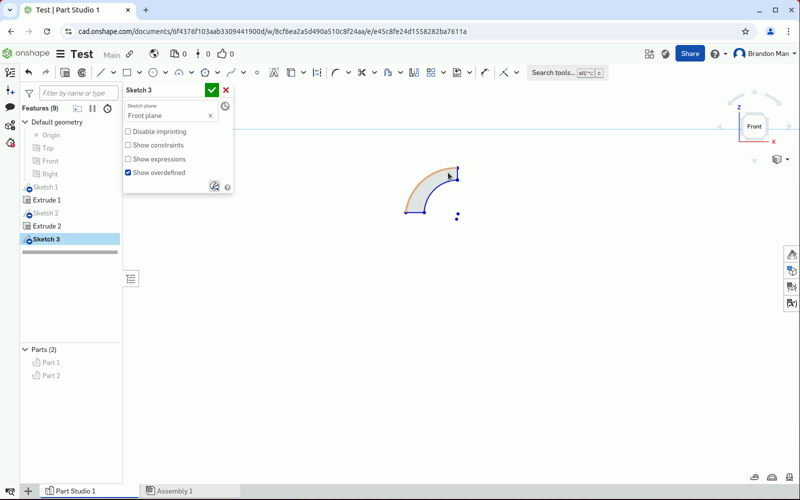
scroll(6)
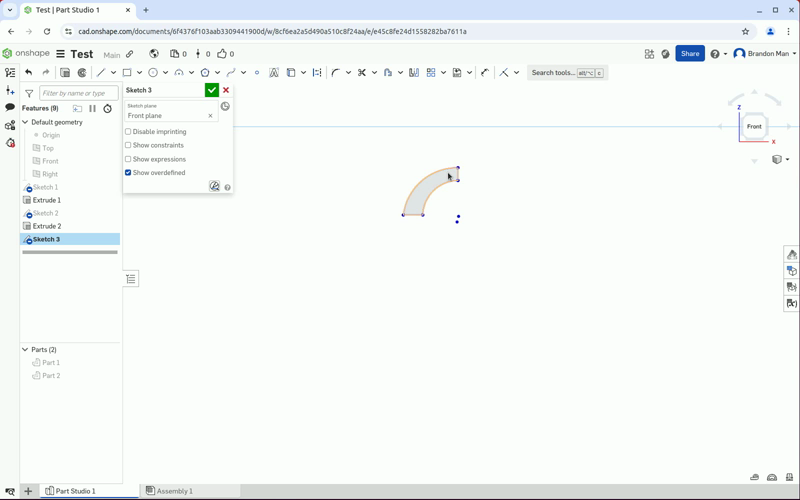
scroll(6)
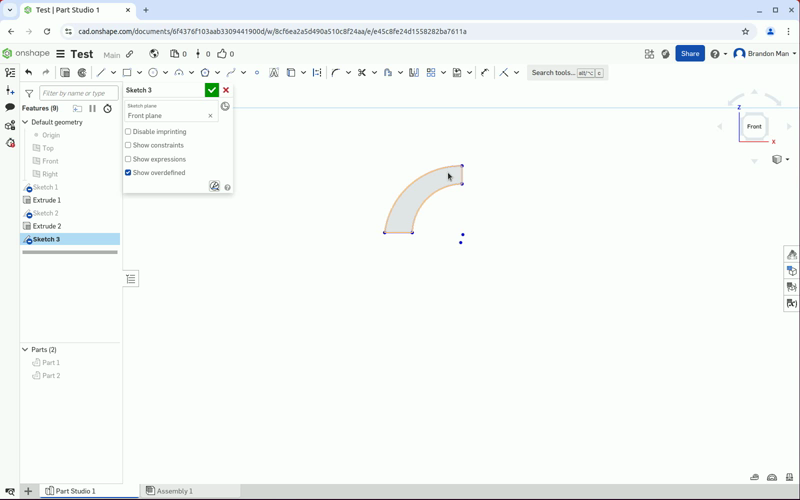
scroll(6)
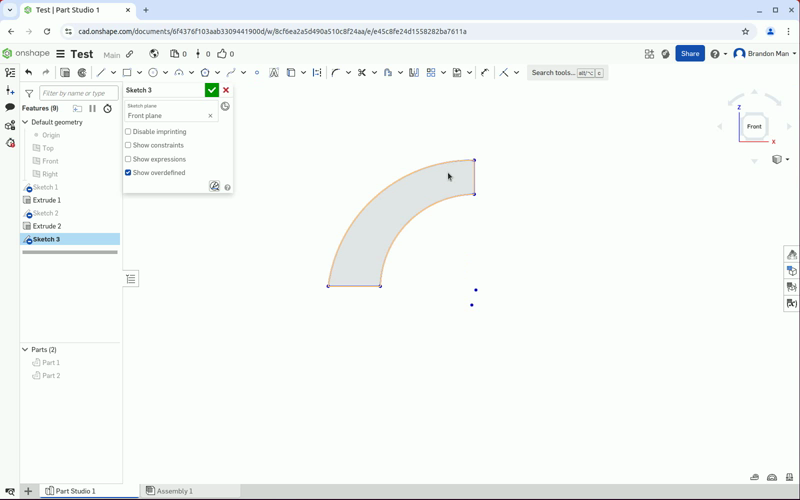
scroll(6)
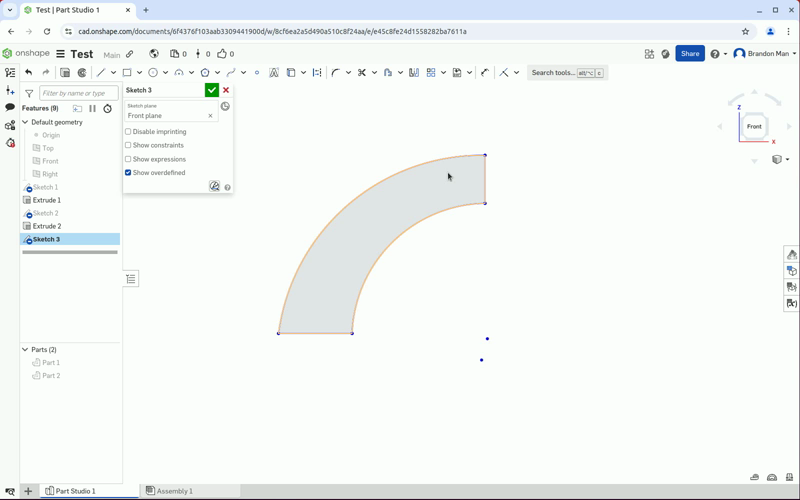
scroll(6)
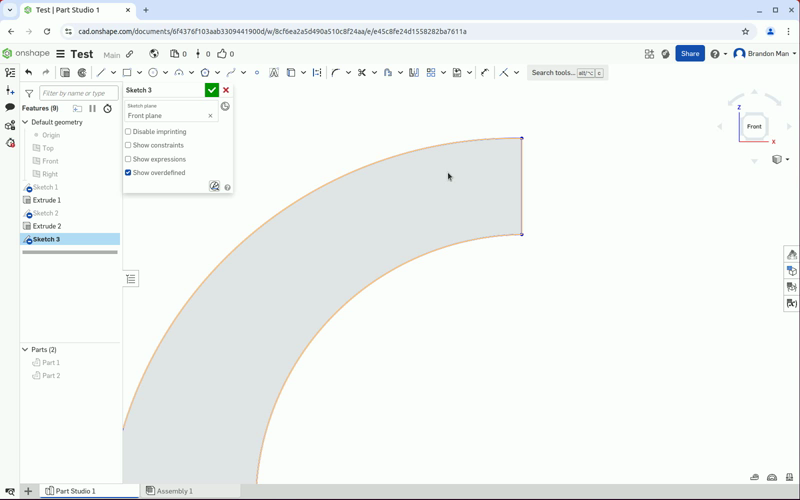
click(448, 172)
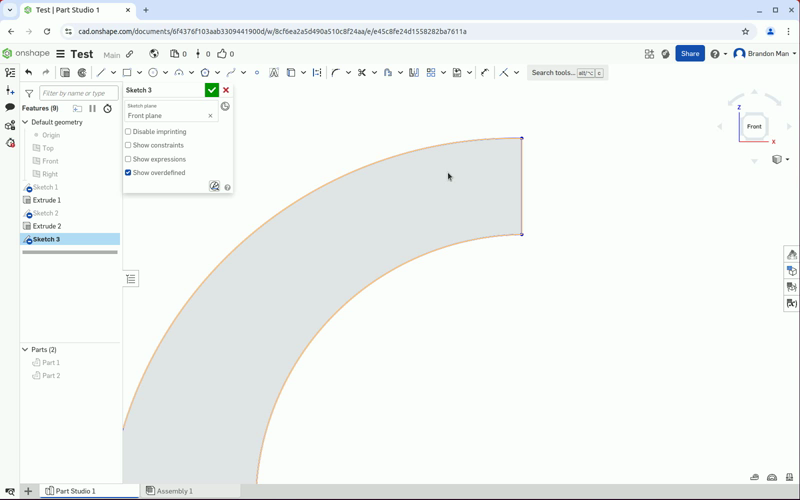
scroll(-6)
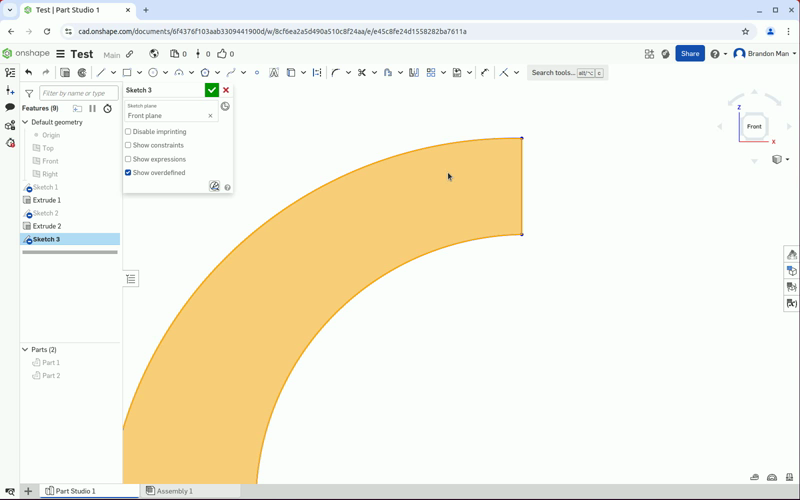
scroll(-6)
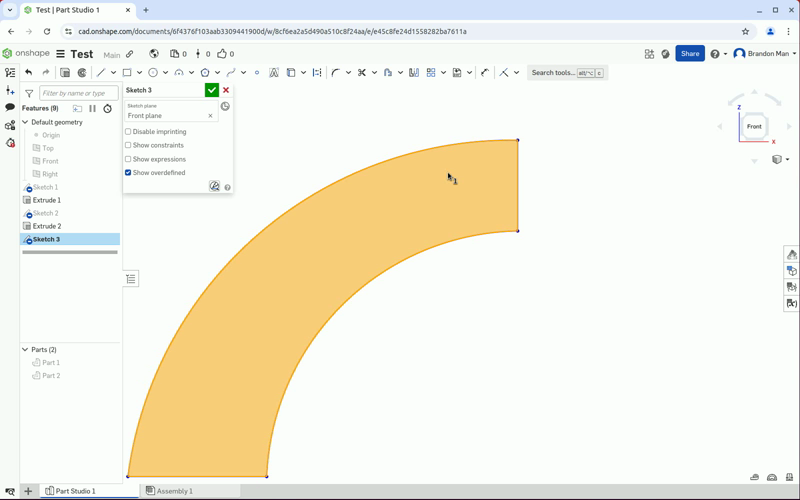
scroll(-6)
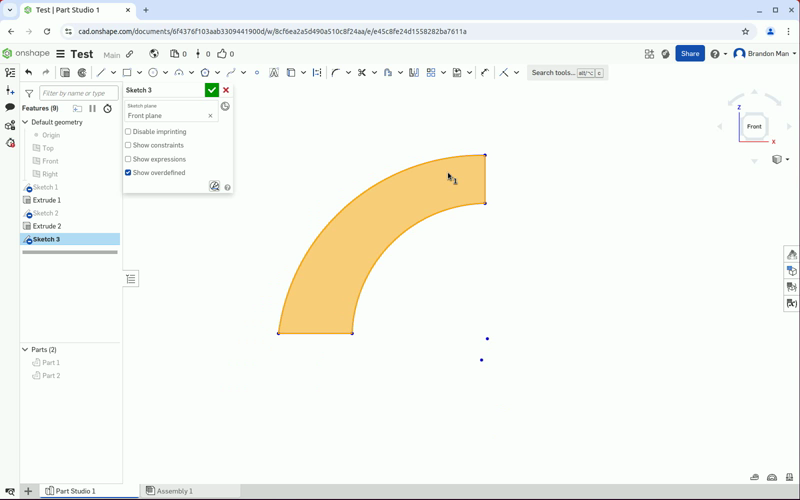
scroll(-6)
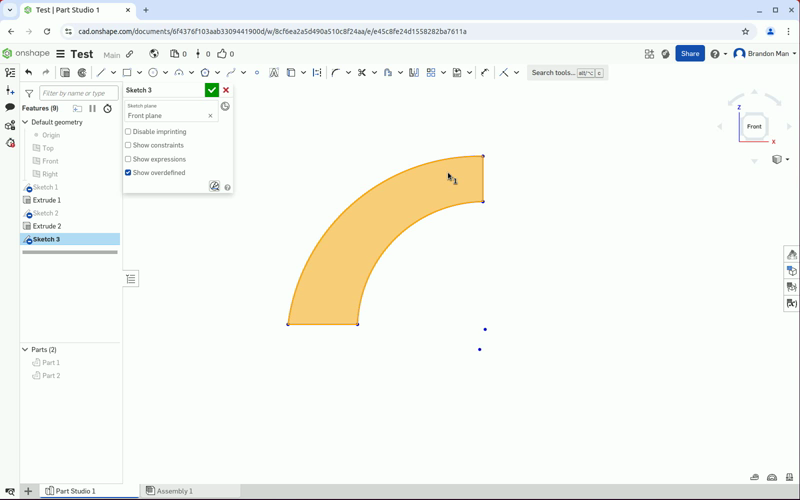
scroll(-6)
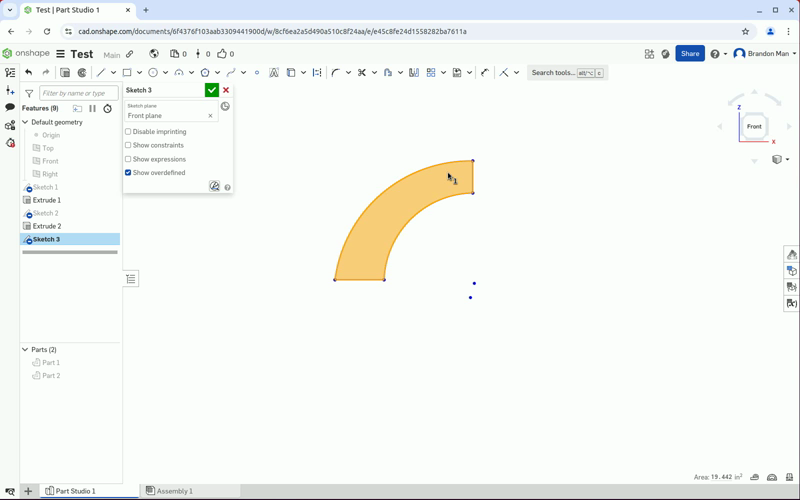
scroll(-6)
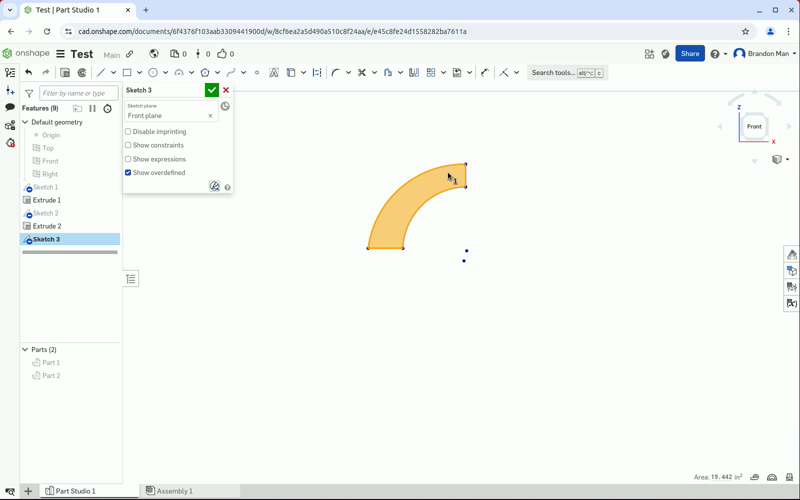
scroll(-6)
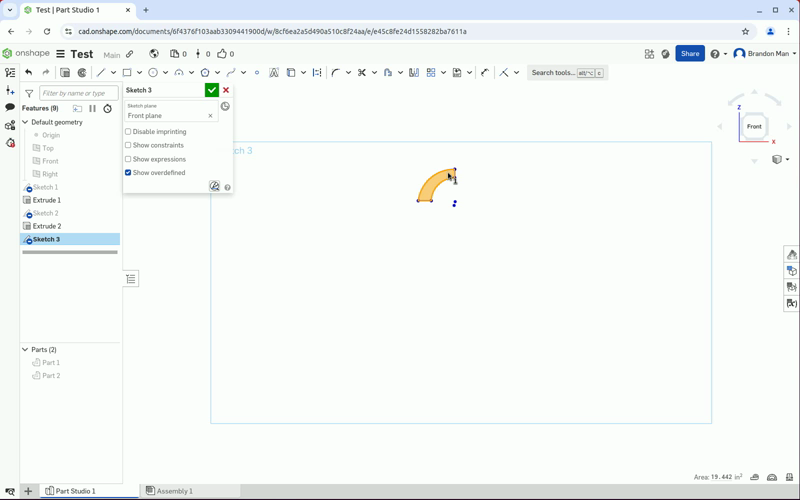
mouse_move(73, 352)
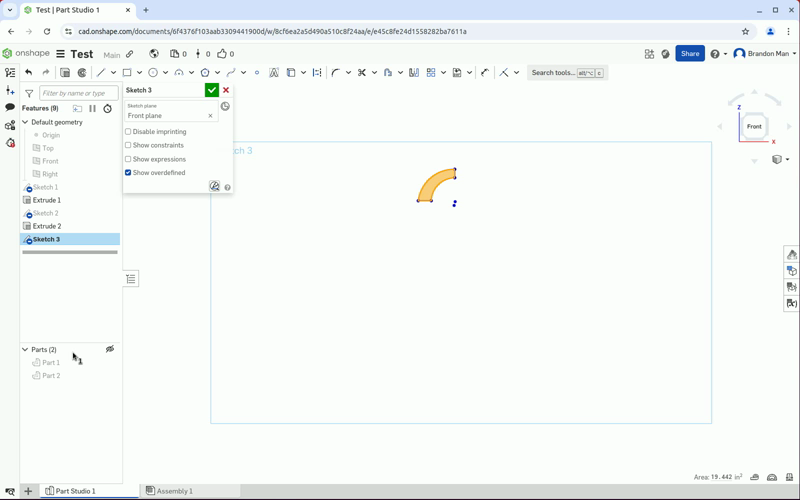
key(shift+y)
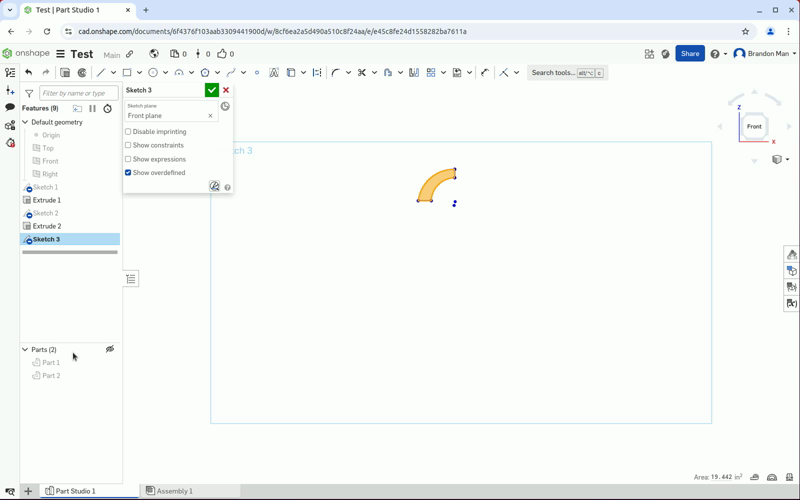
key(shift+e)
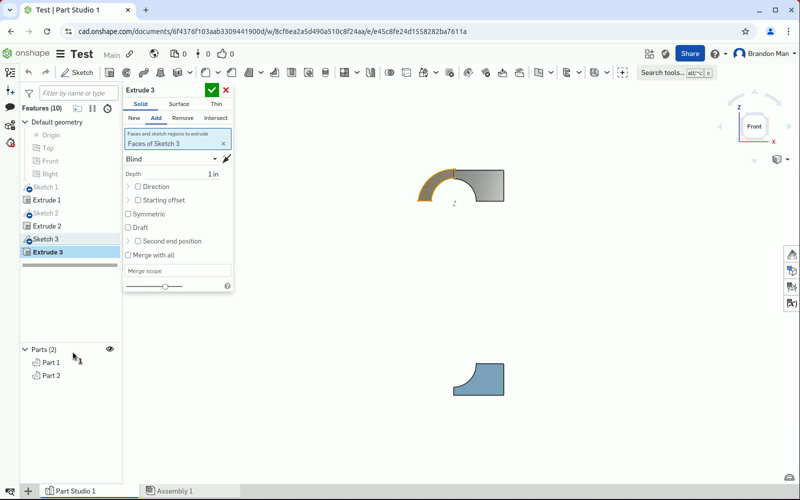
mouse_move(143, 106)
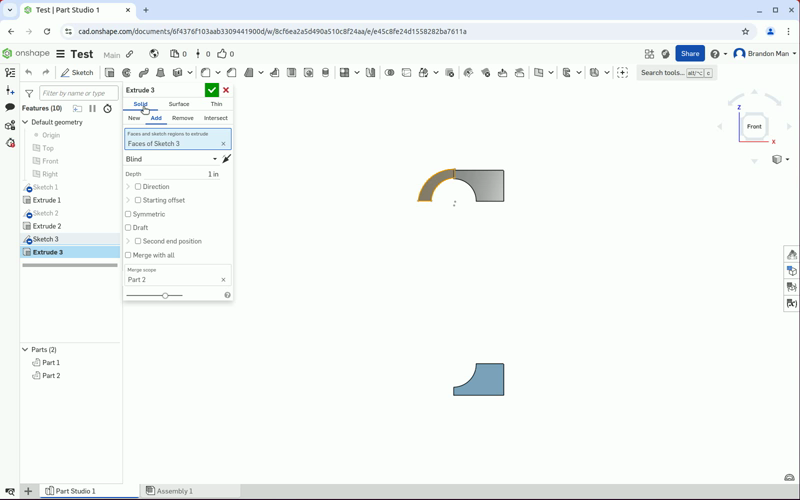
click(143, 106)
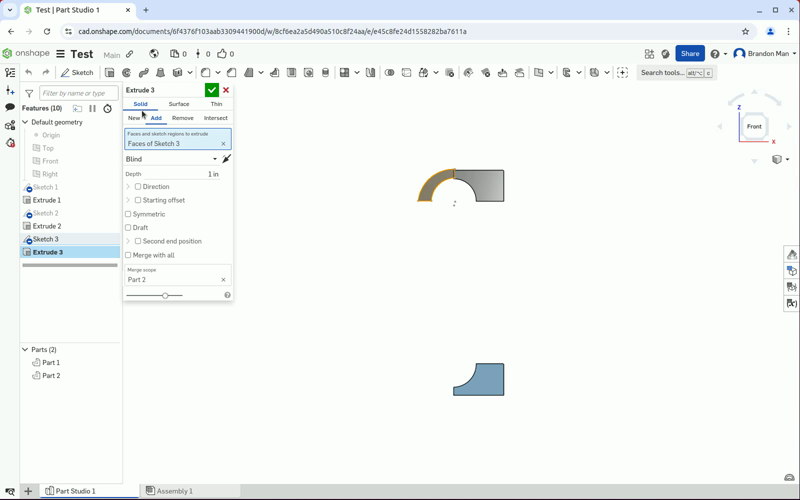
mouse_move(137, 120)
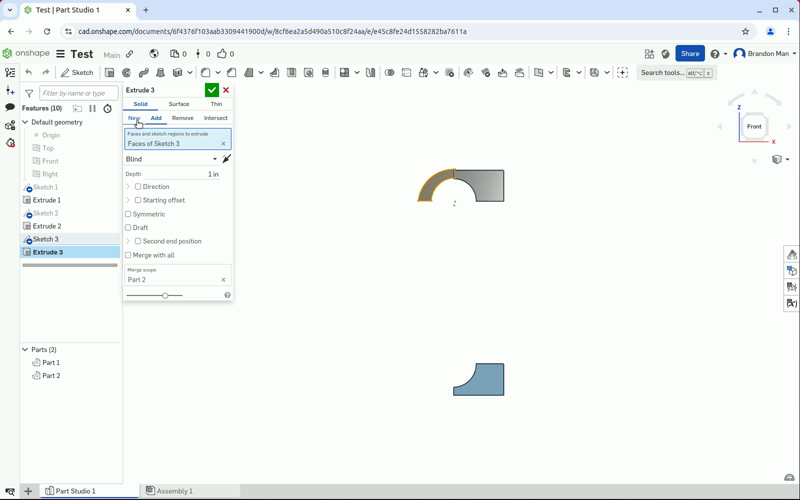
click(137, 120)
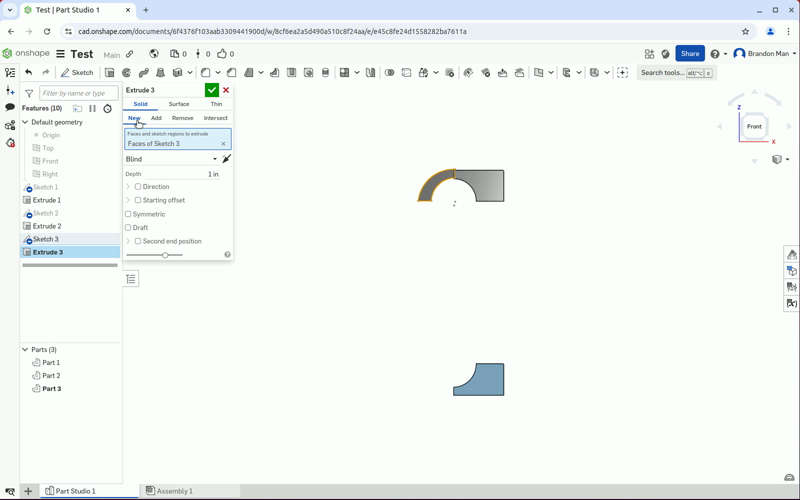
key(tab, 4)
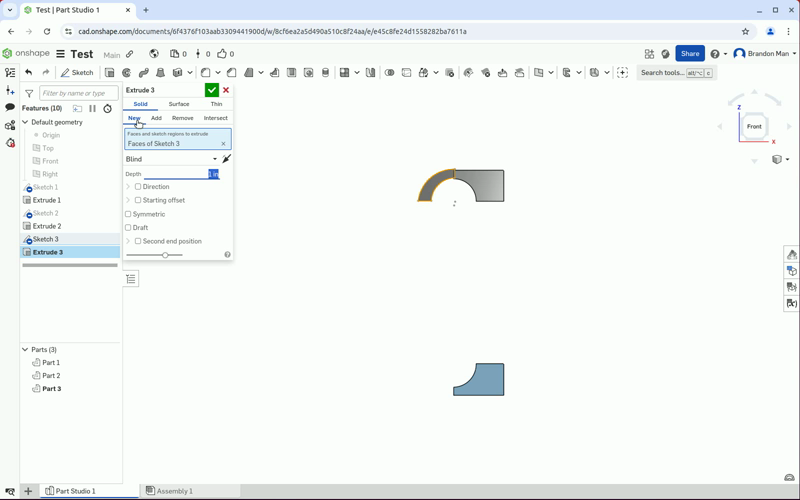
text(5.777)
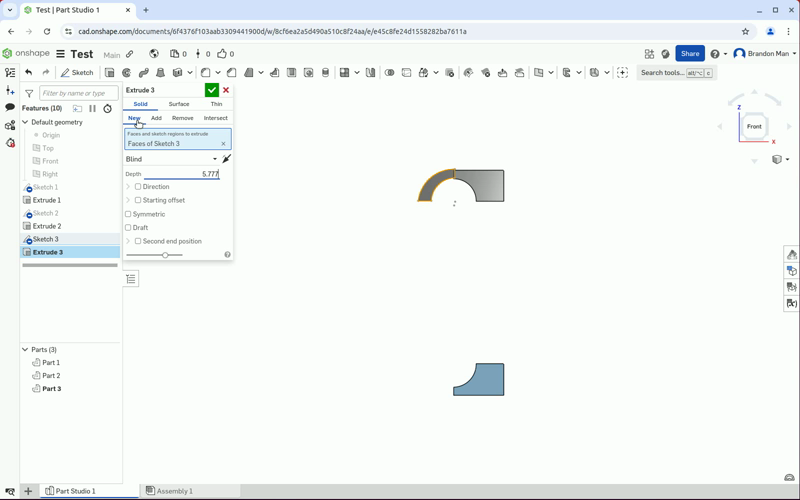
key(enter)
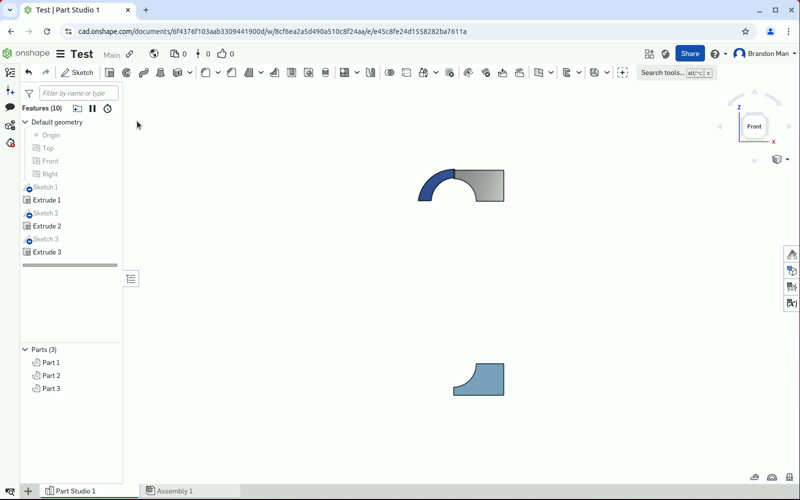
key(shift+h)
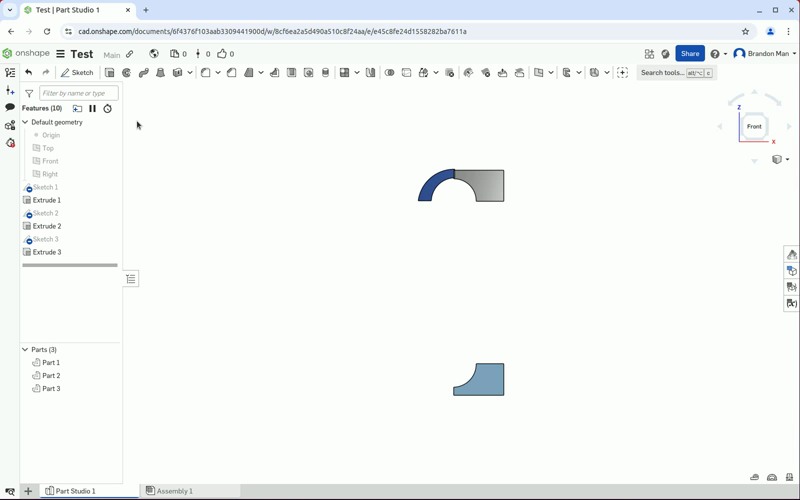
key(shift+h)
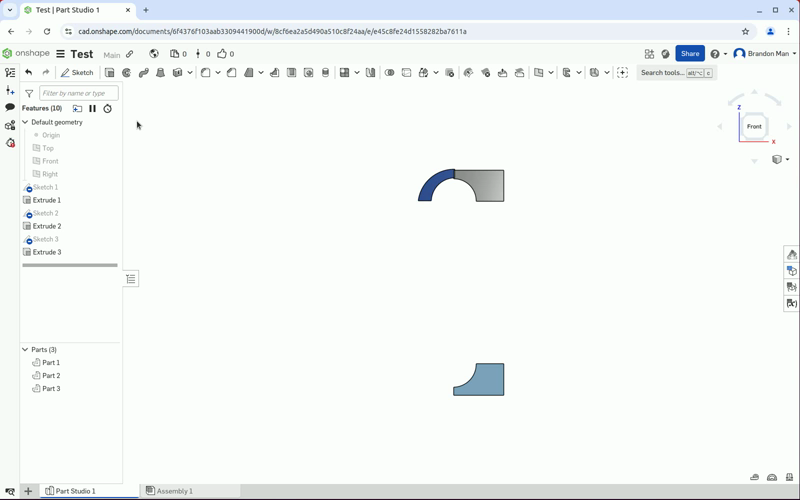
mouse_move(73, 189)
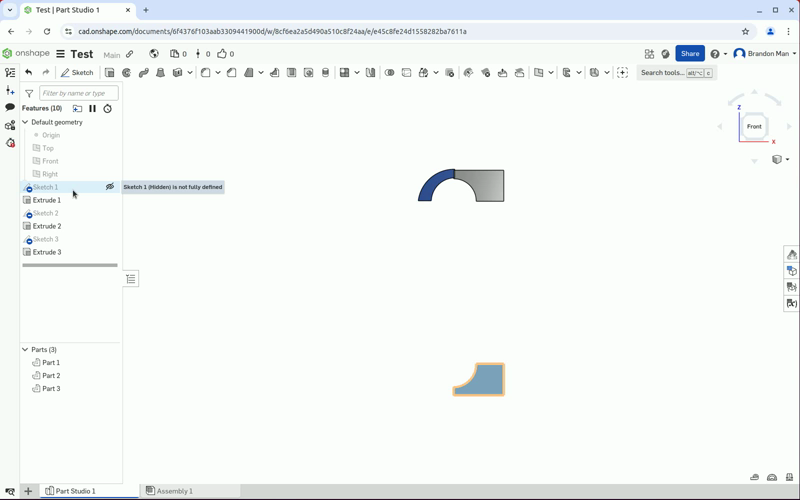
click(73, 189)
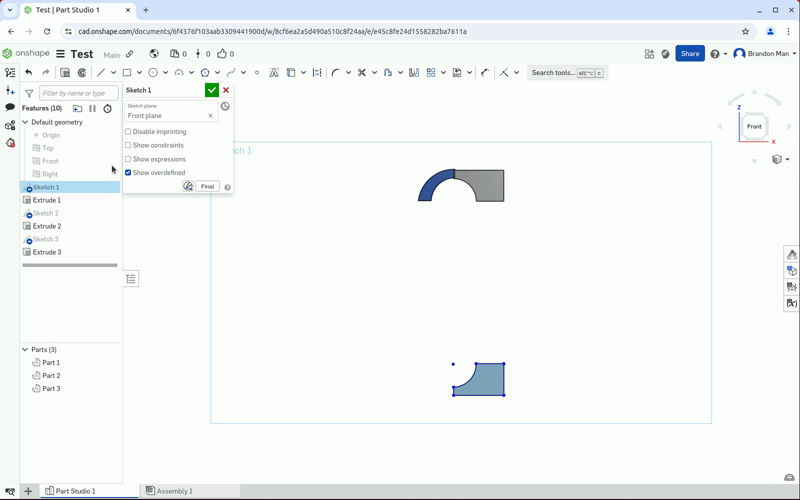
mouse_move(229, 92)
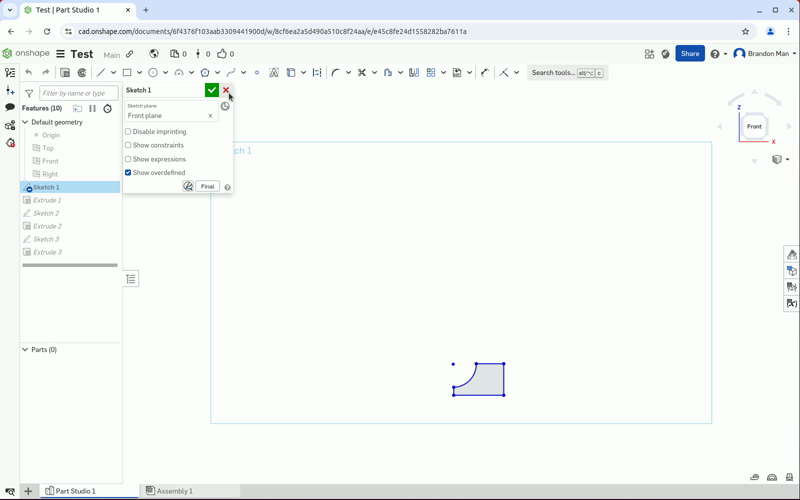
click(229, 92)
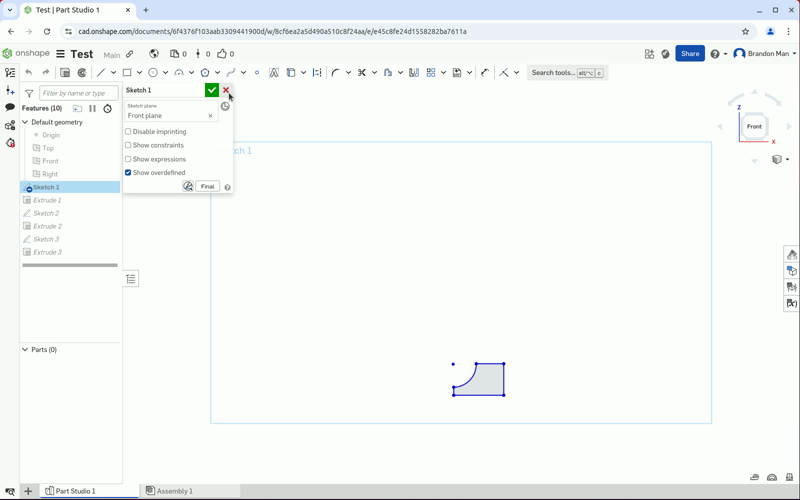
key(shift+s)
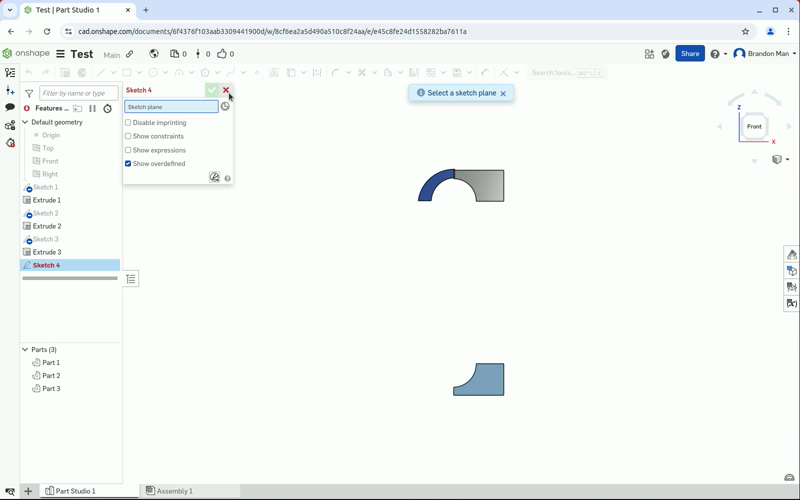
mouse_move(73, 163)
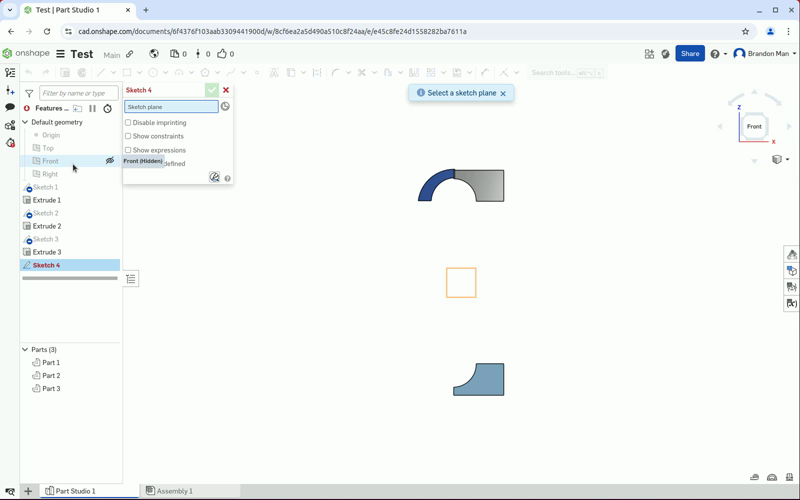
click(73, 163)
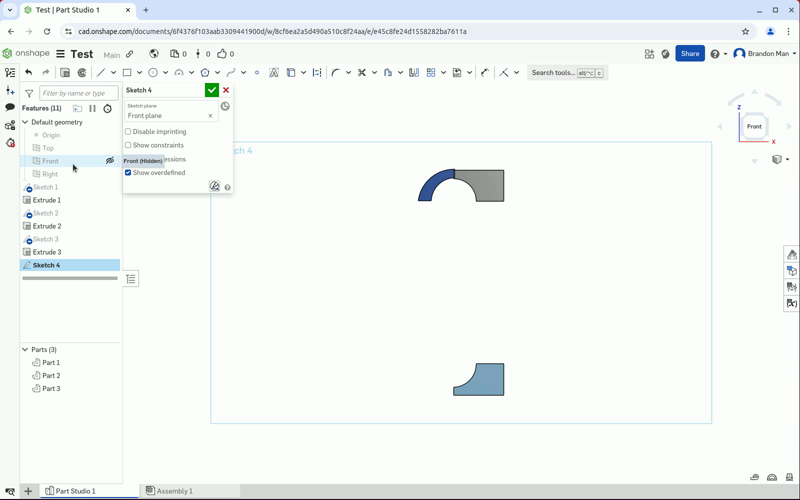
mouse_move(73, 352)
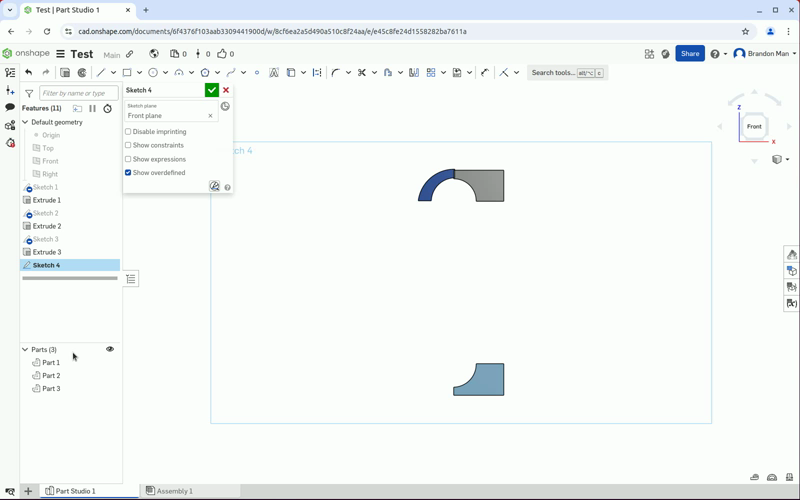
key(y)
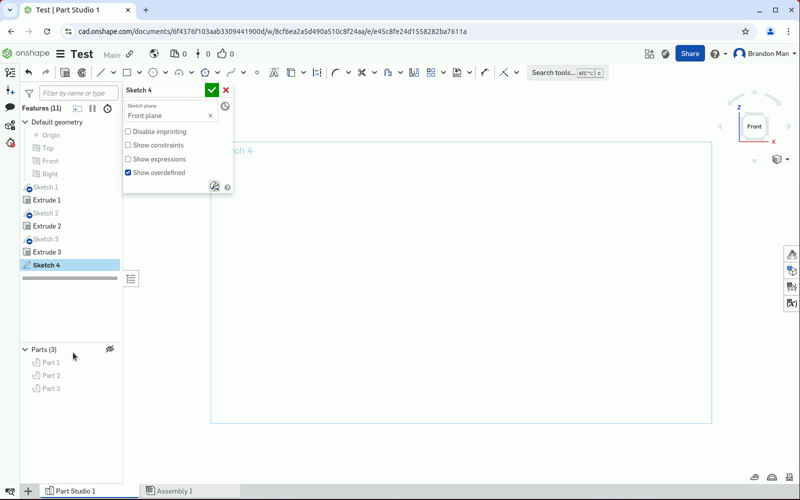
key(a)
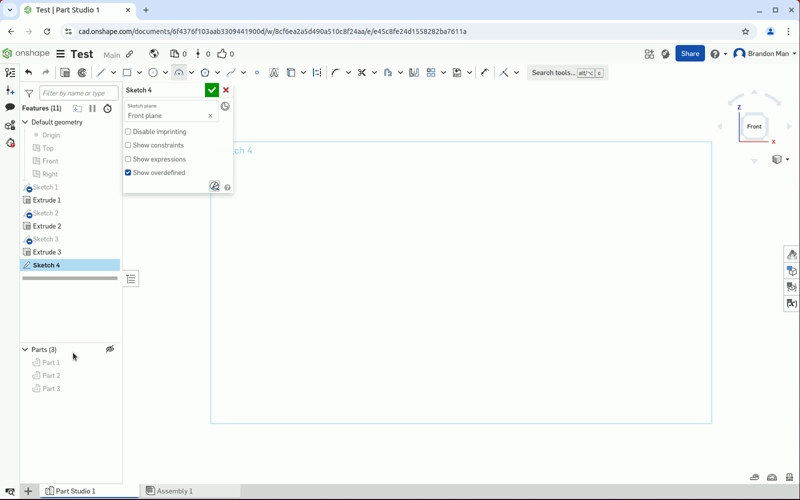
key_down(shift)
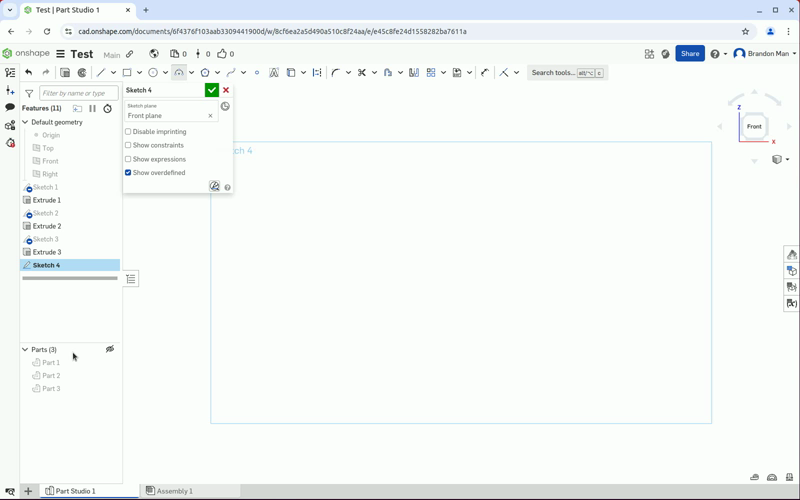
mouse_move(418, 365)
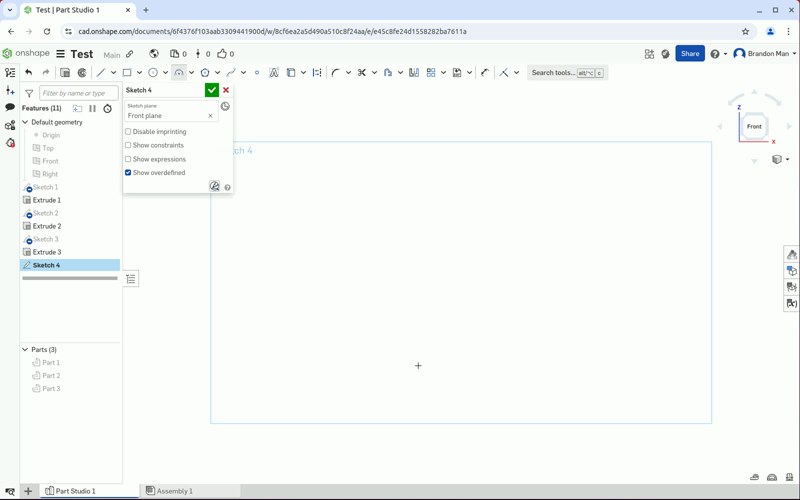
click(418, 365)
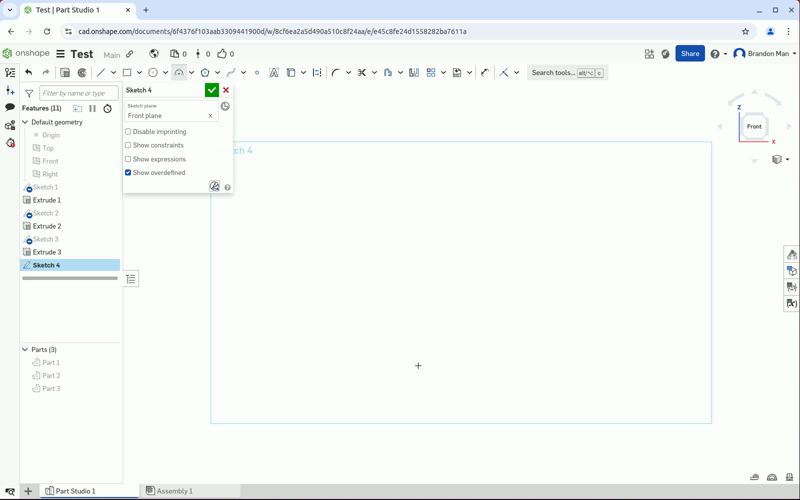
key_up(shift)
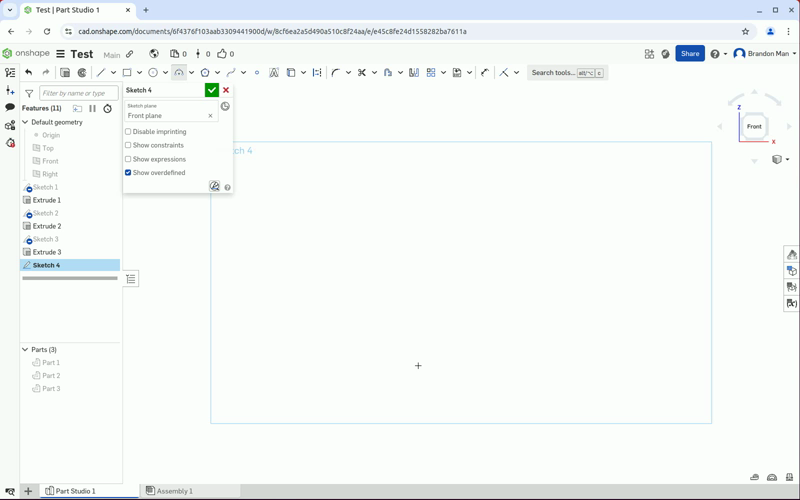
key_down(shift)
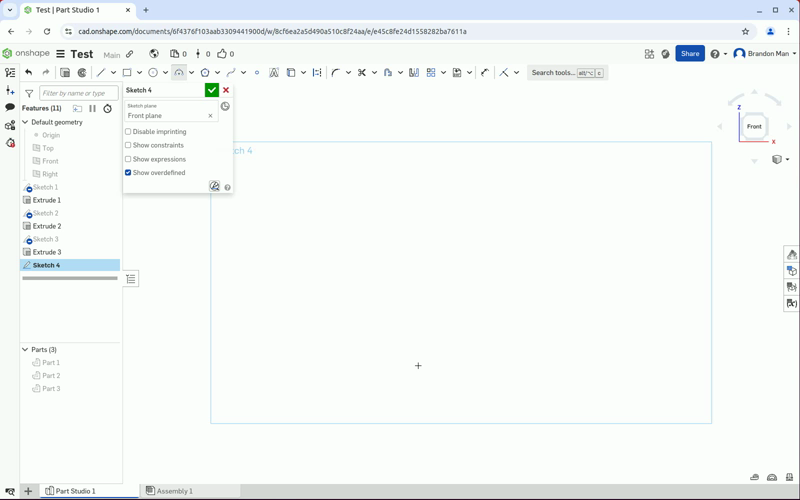
mouse_move(454, 396)
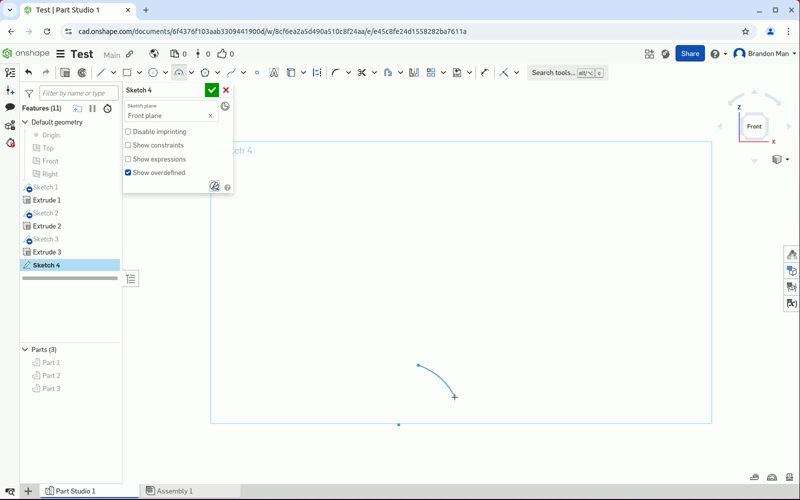
click(454, 396)
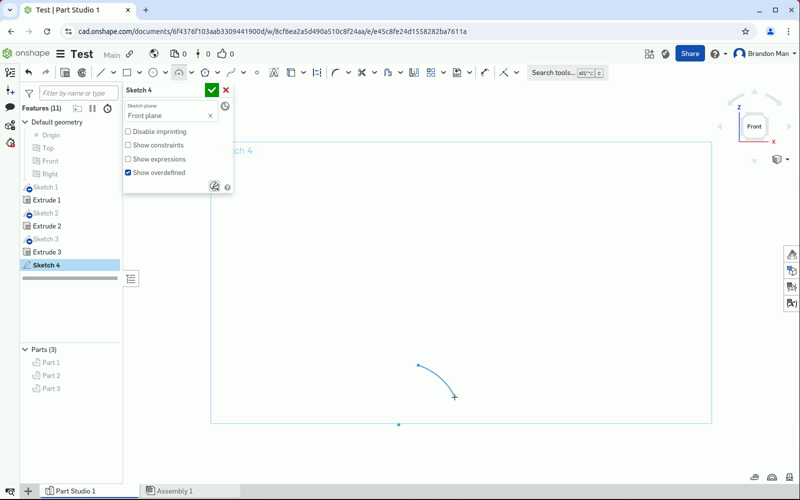
mouse_move(430, 387)
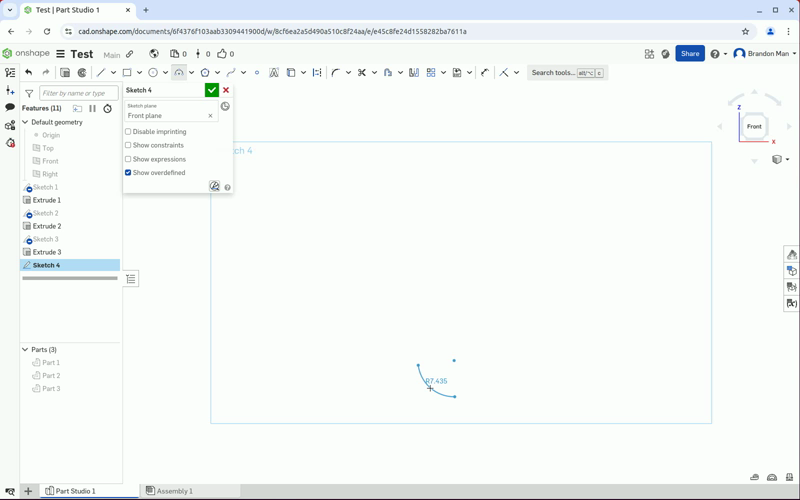
click(430, 387)
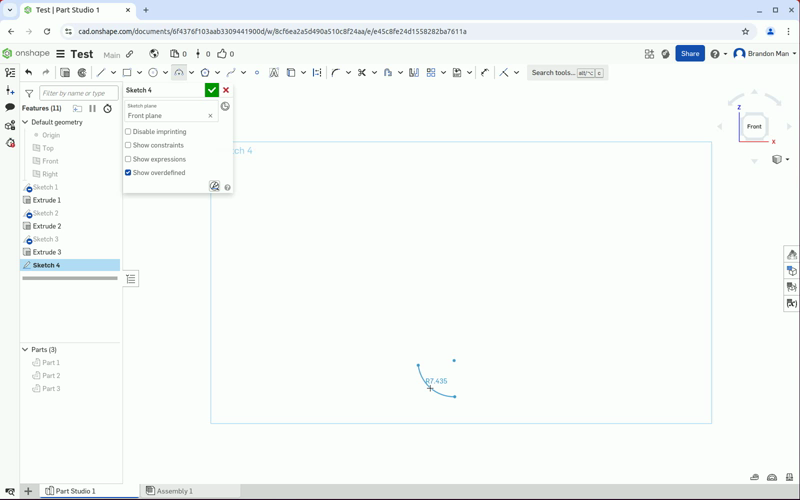
key_up(shift)
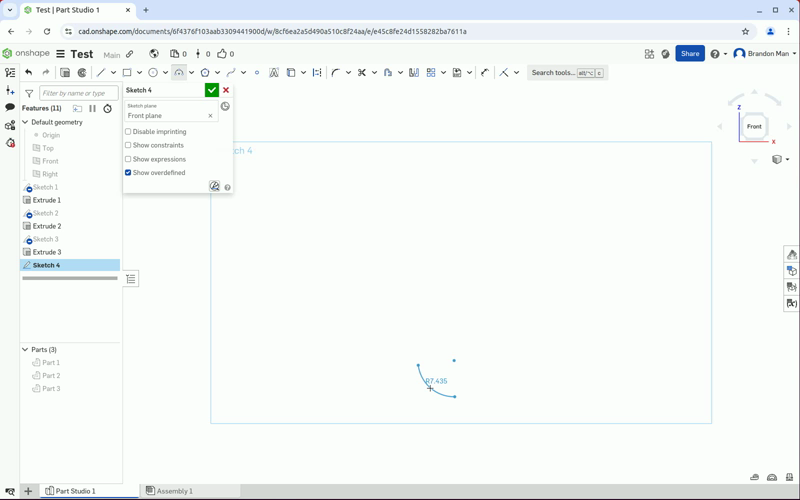
key(esc)
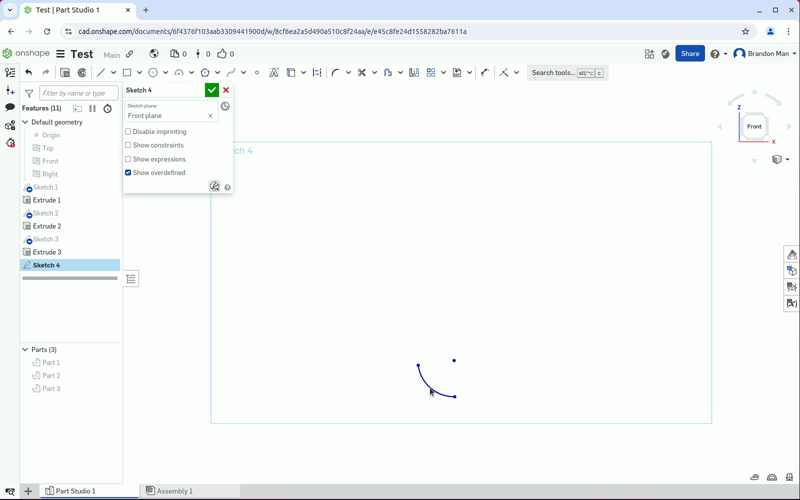
key(l)
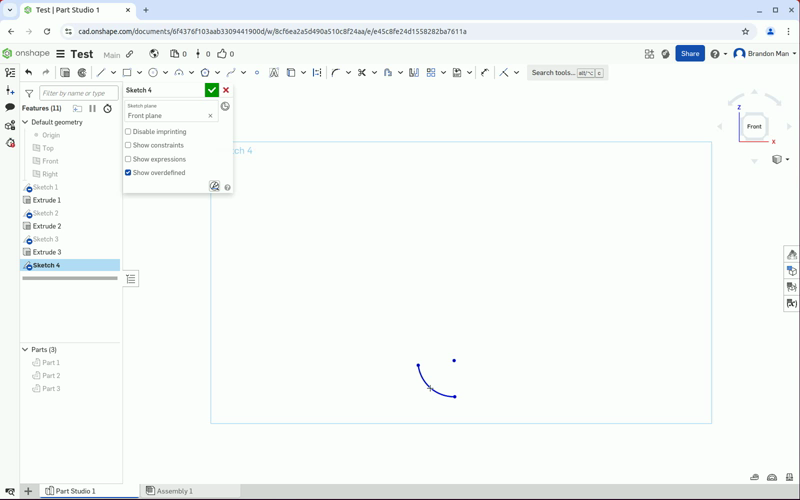
mouse_move(454, 396)
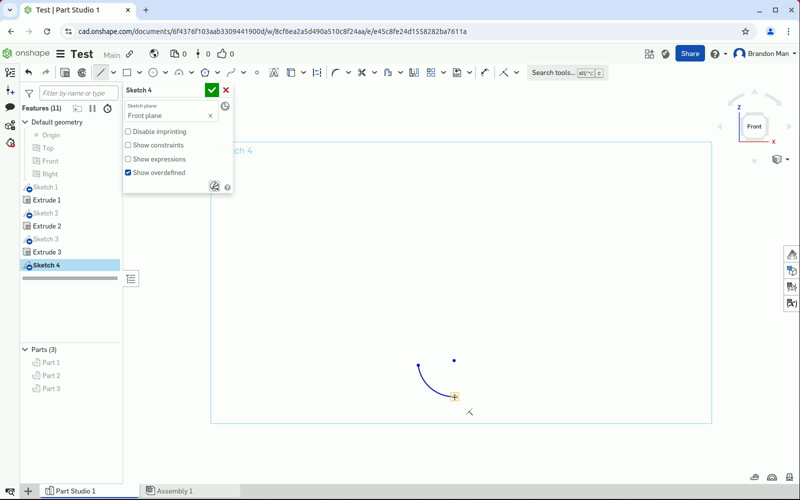
click(454, 396)
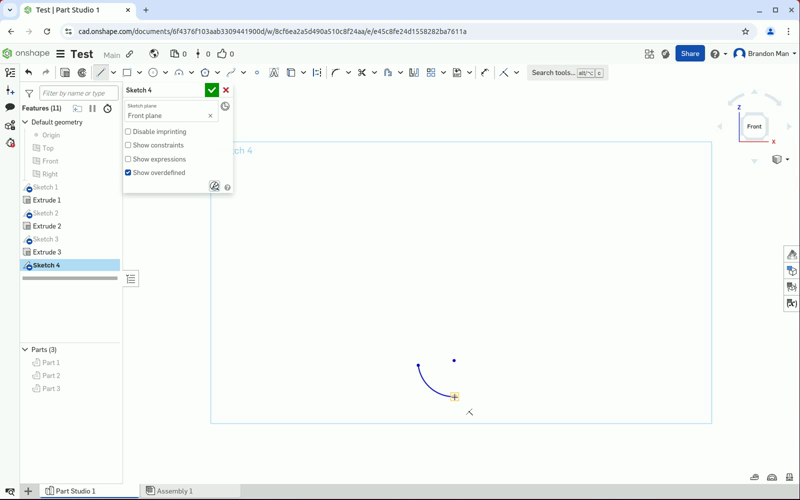
key_down(shift)
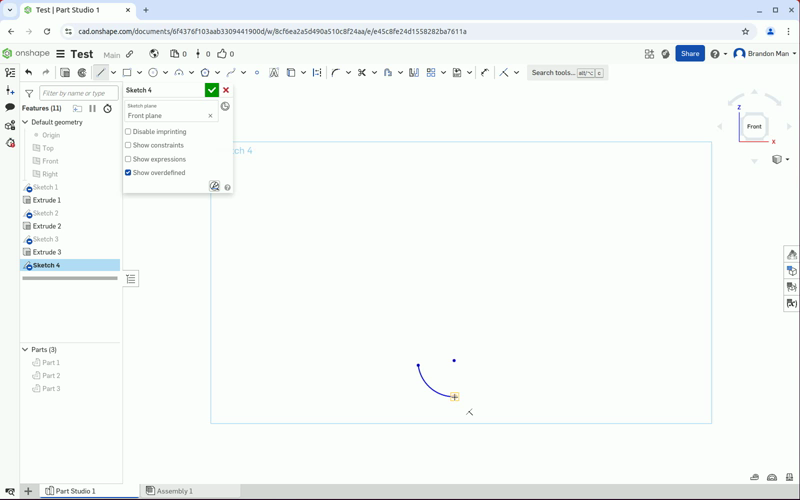
mouse_move(484, 396)
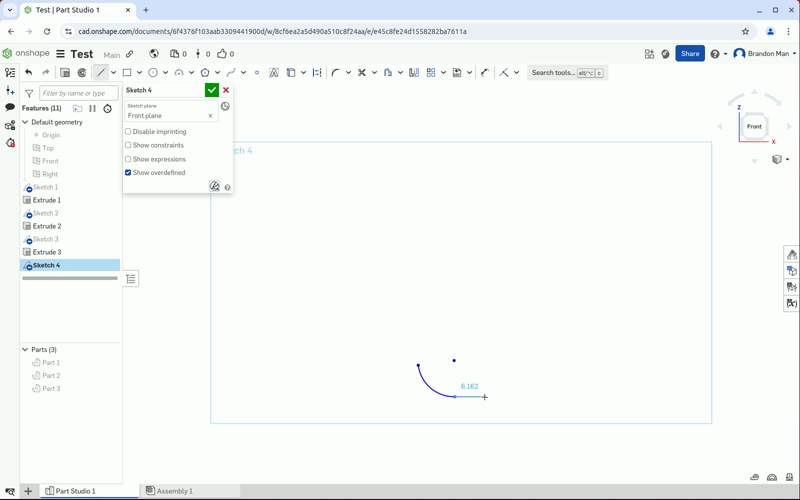
mouse_move(454, 387)
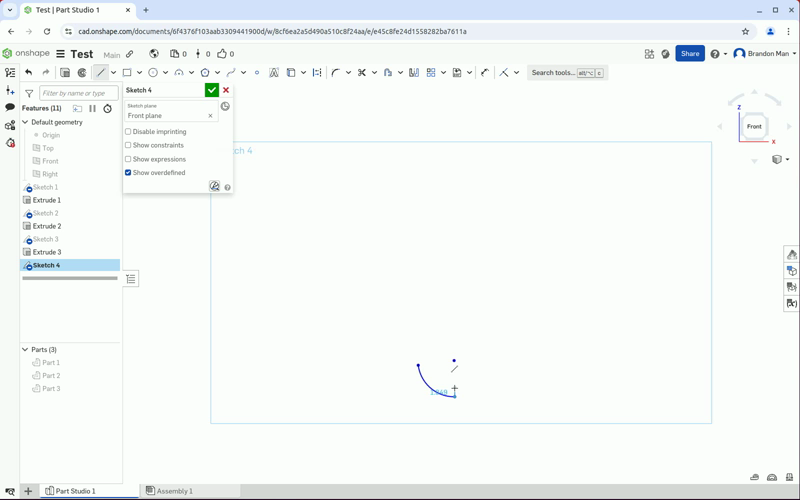
click(454, 387)
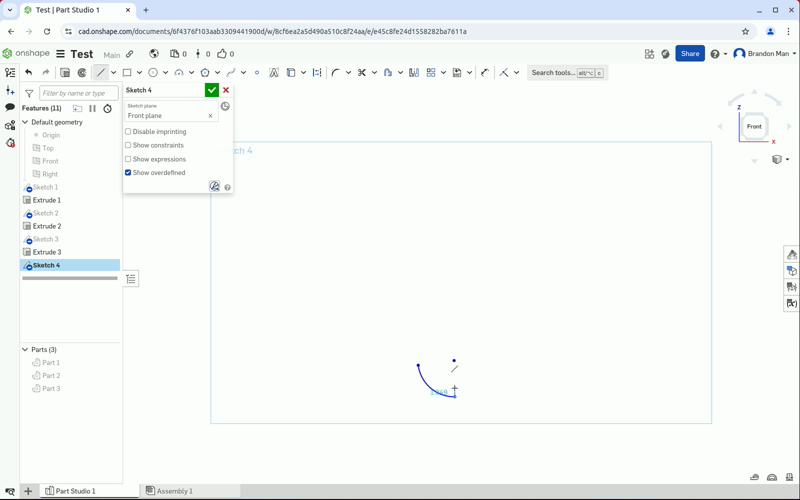
key_up(shift)
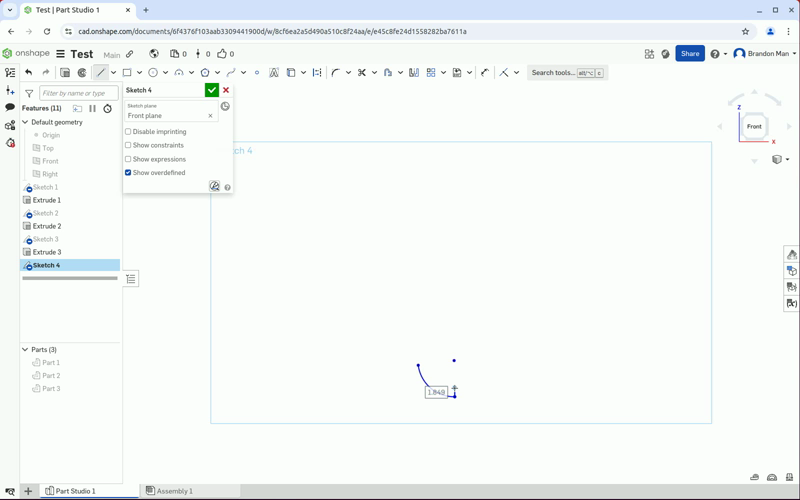
key(esc)
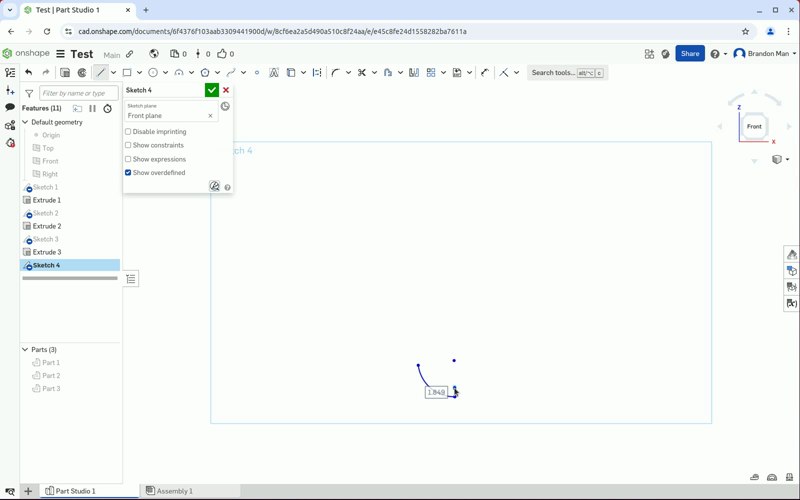
key(a)
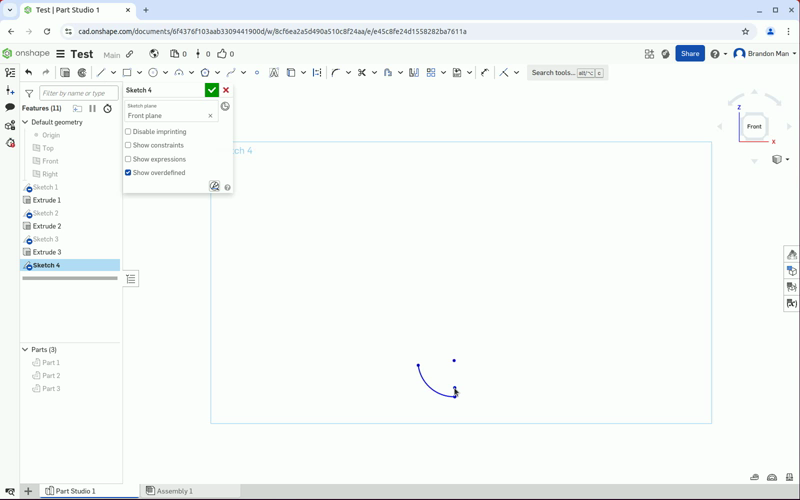
mouse_move(454, 387)
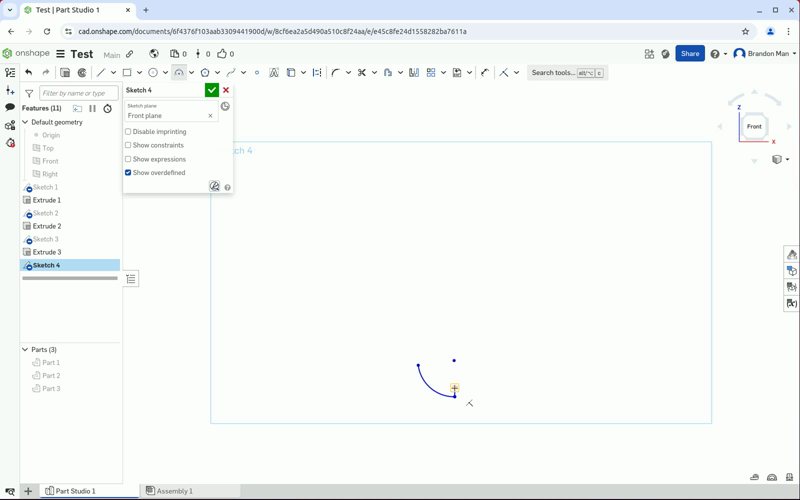
click(454, 387)
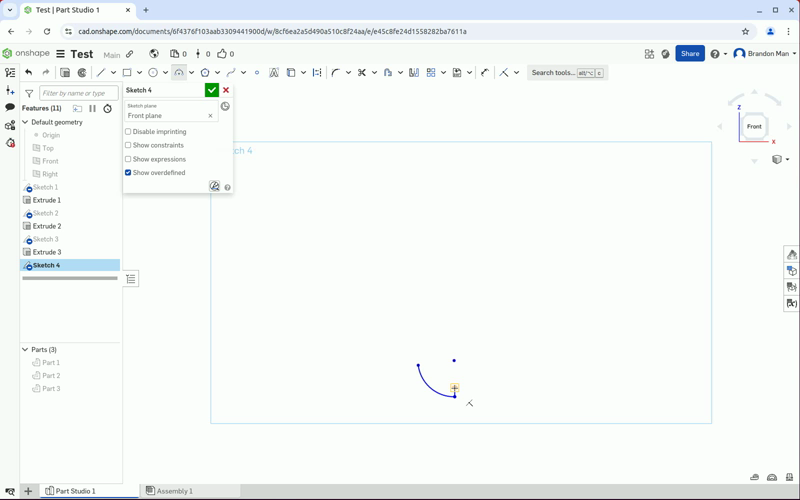
key_down(shift)
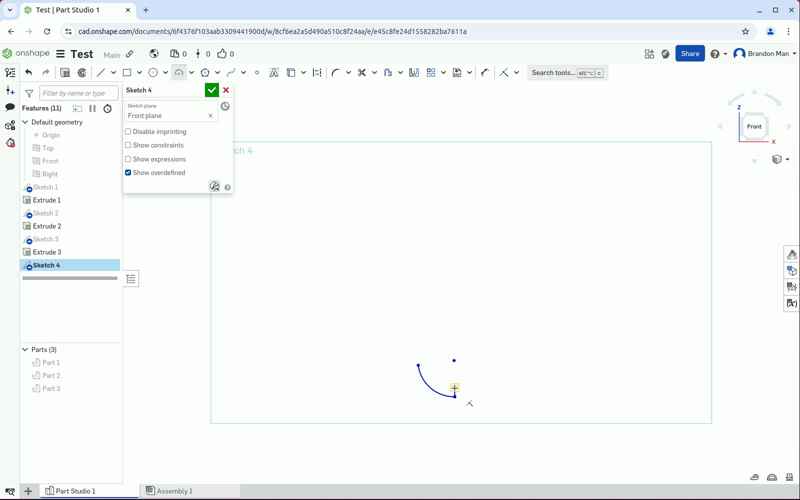
mouse_move(431, 365)
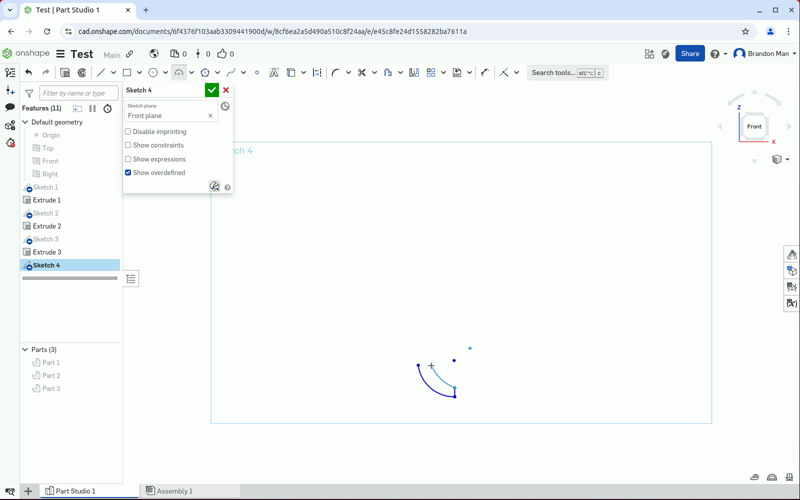
click(431, 365)
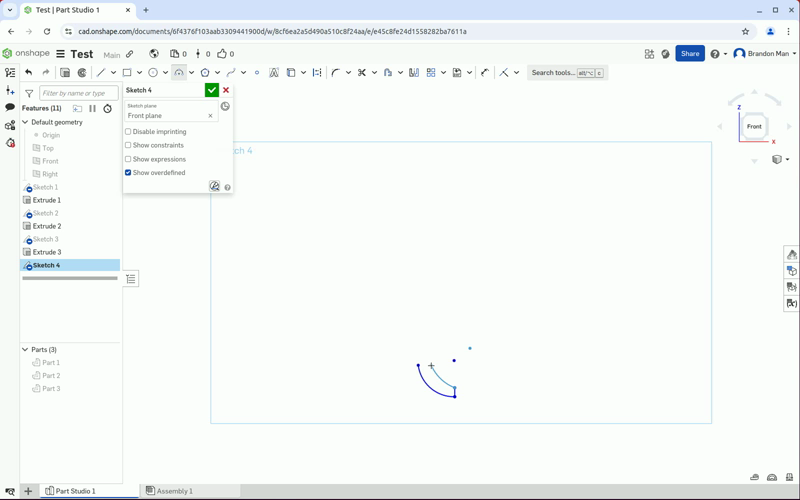
mouse_move(438, 381)
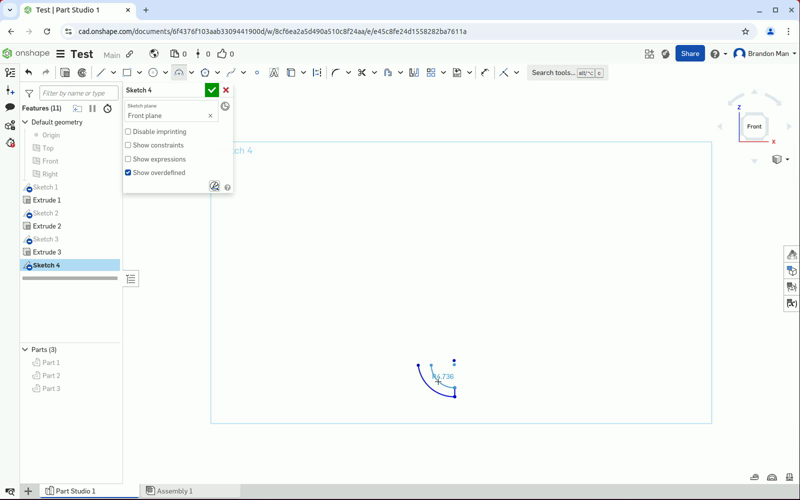
click(438, 381)
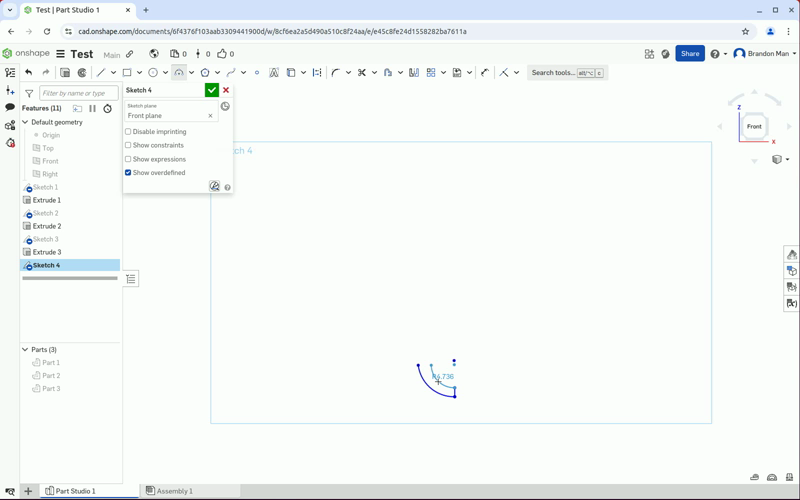
key_up(shift)
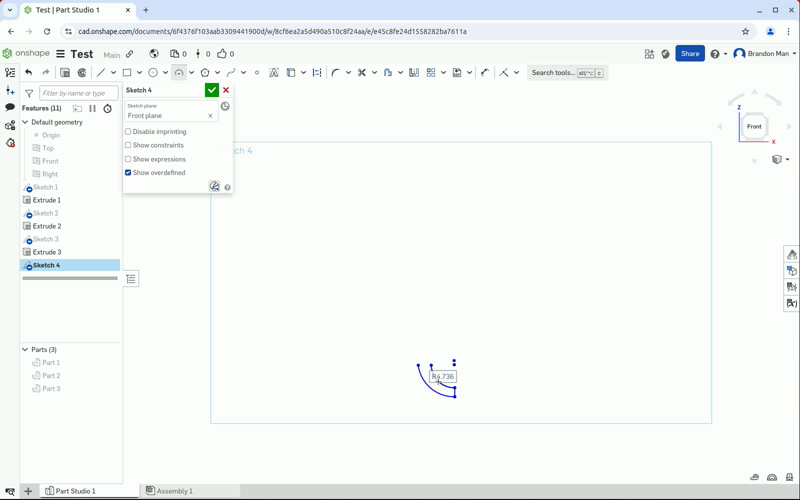
key(esc)
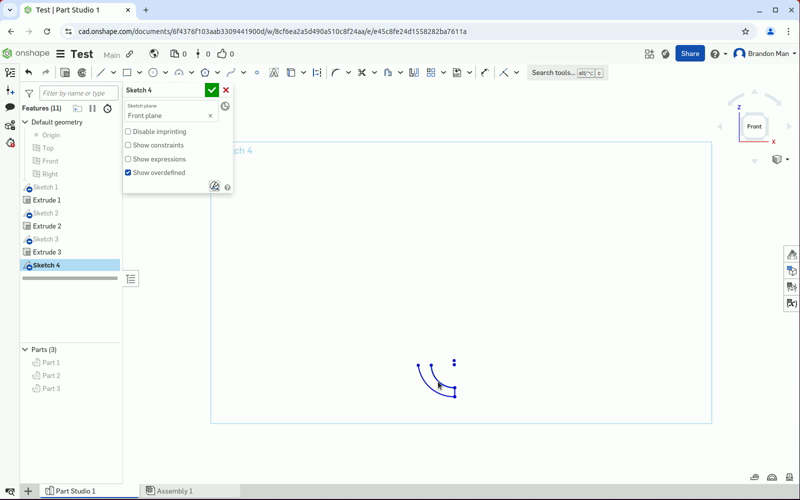
key(l)
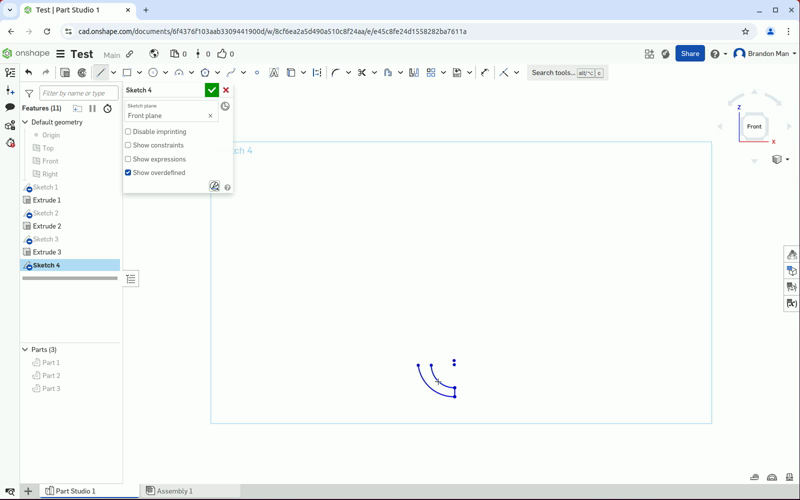
mouse_move(431, 365)
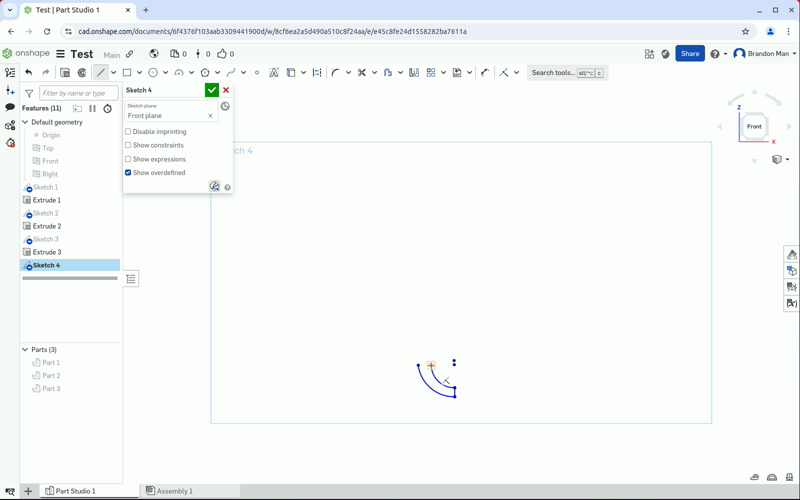
click(431, 365)
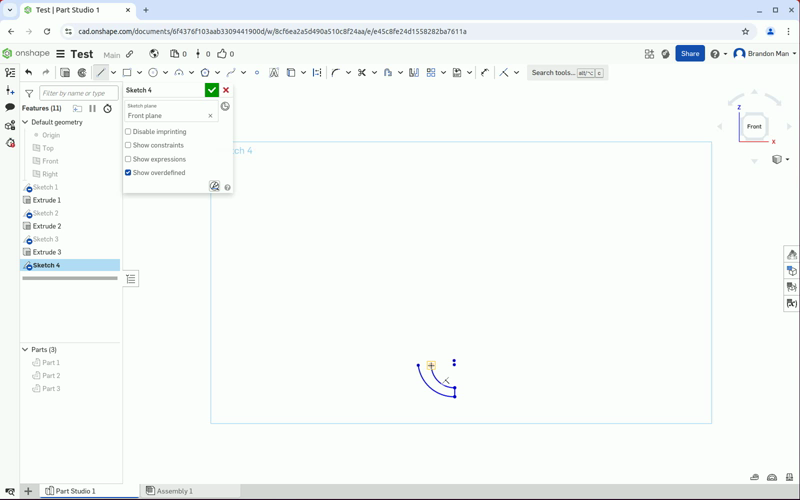
mouse_move(461, 365)
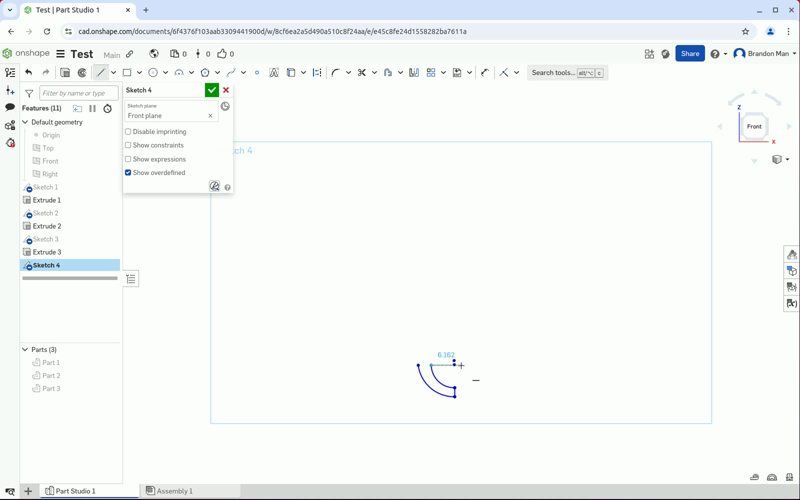
key_down(shift)
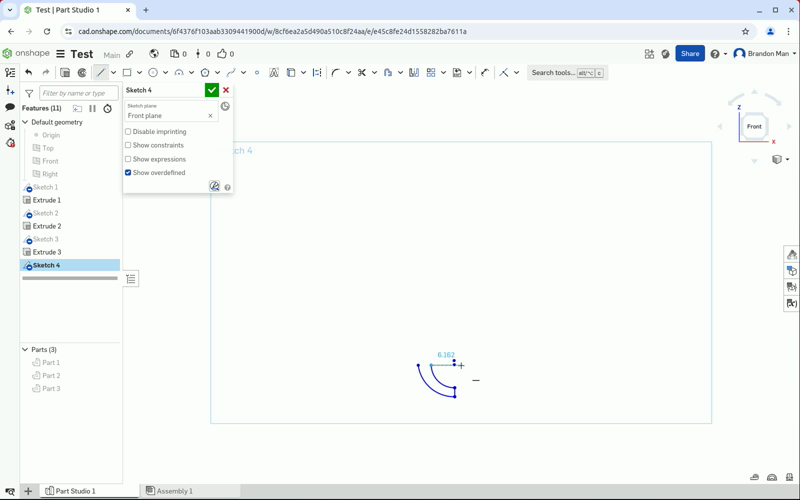
mouse_move(418, 365)
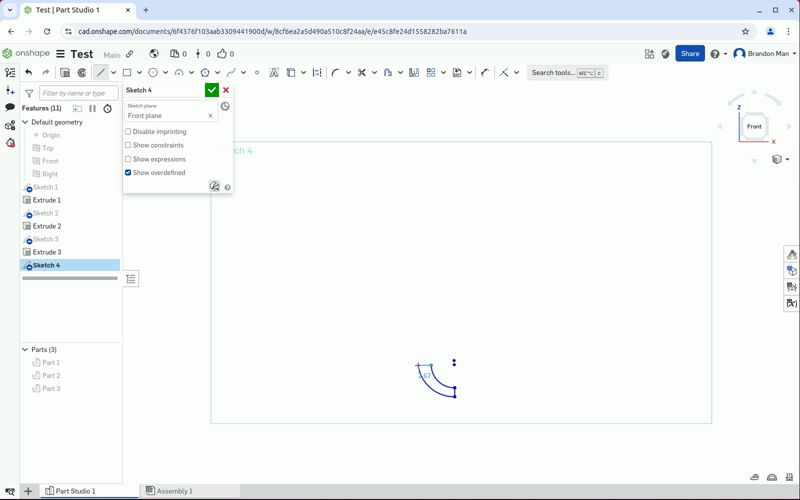
key_up(shift)
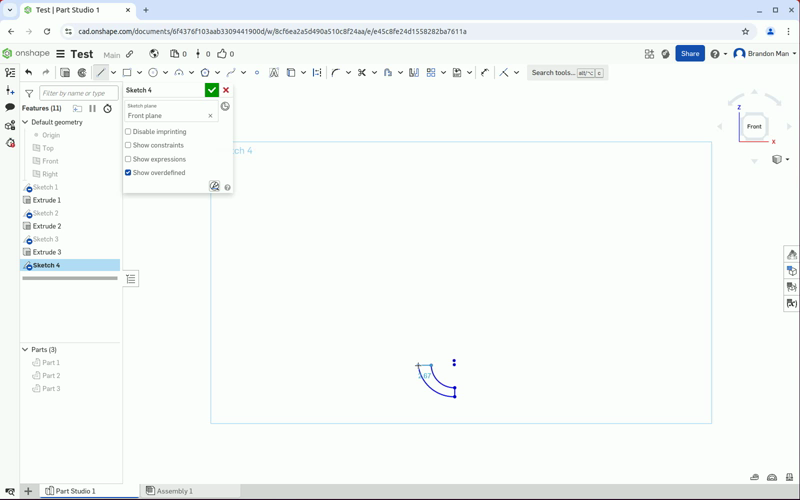
click(418, 365)
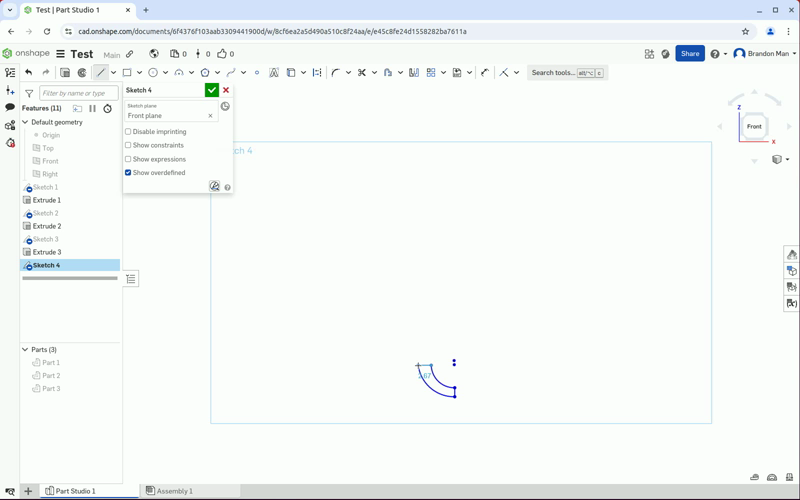
key(esc)
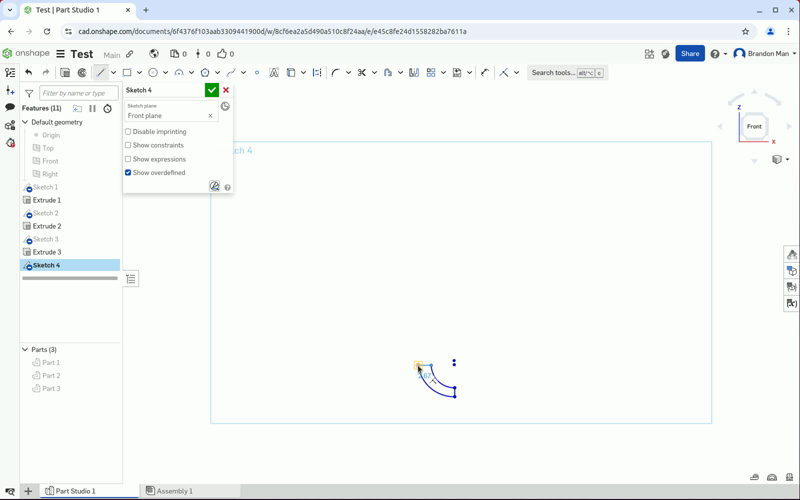
mouse_move(423, 367)
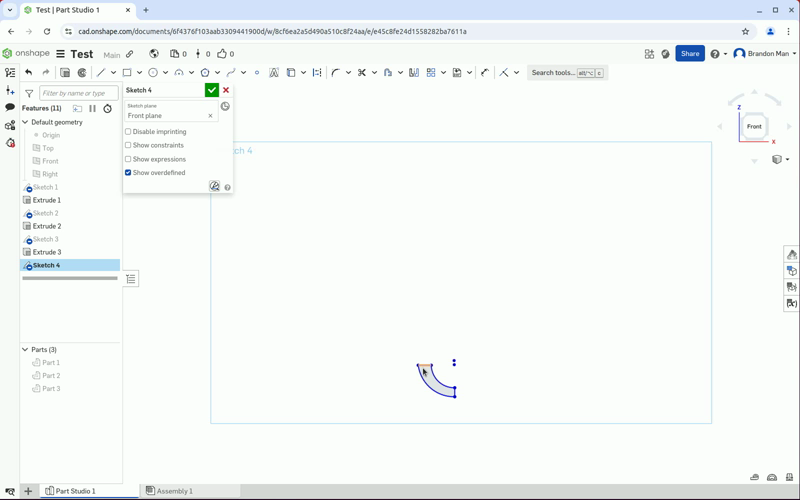
scroll(6)
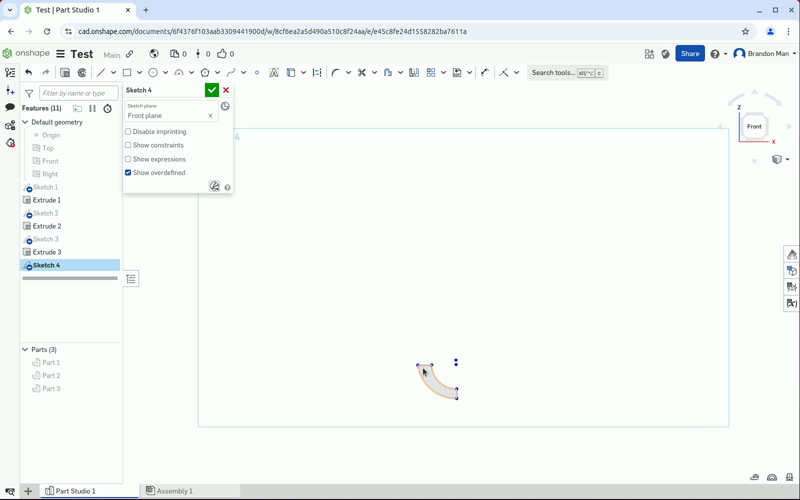
scroll(6)
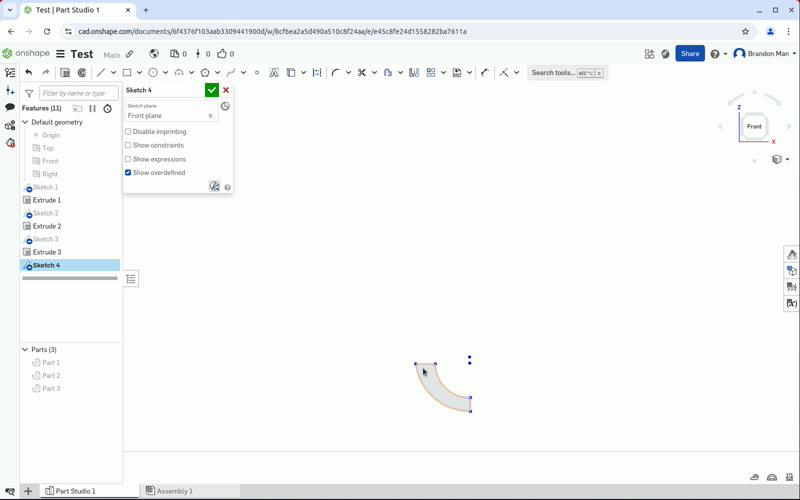
scroll(6)
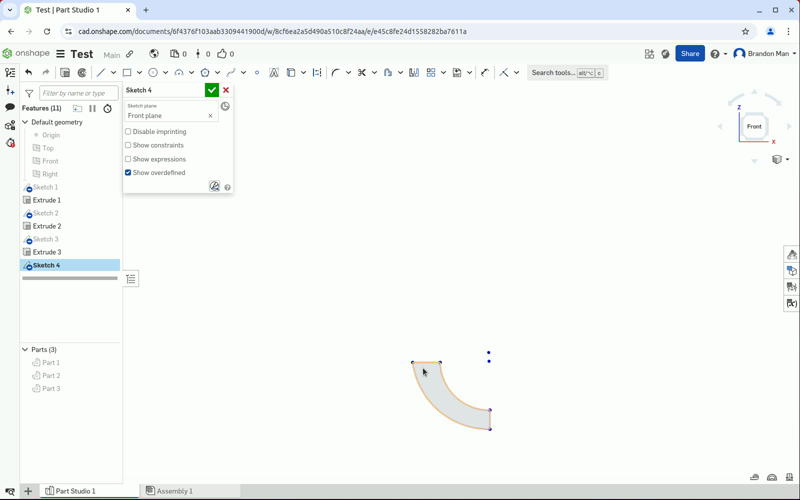
scroll(6)
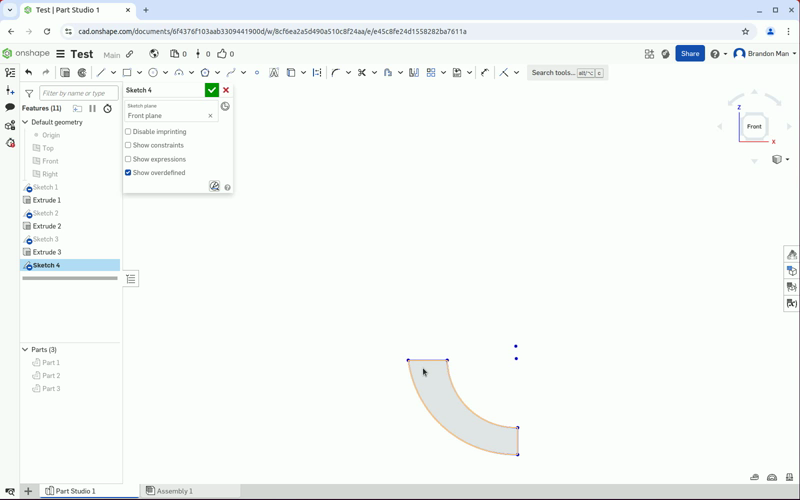
scroll(6)
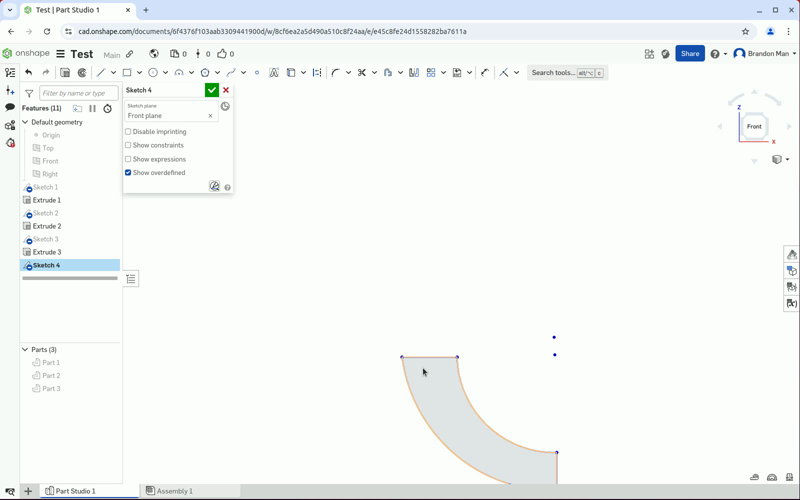
scroll(6)
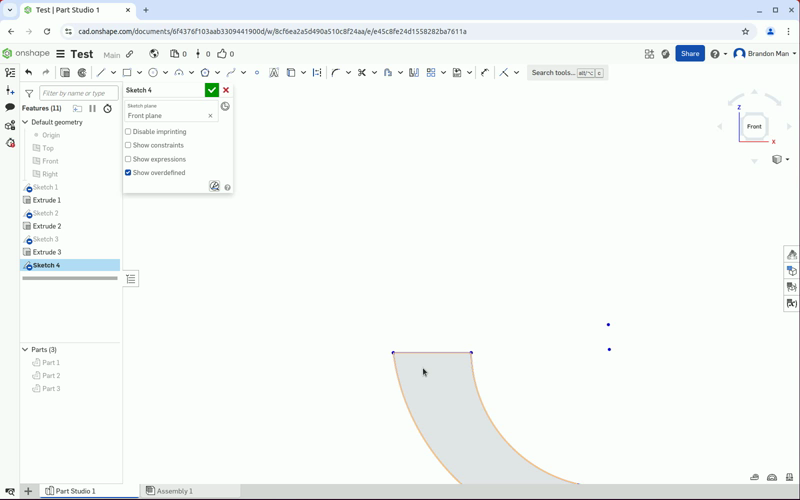
scroll(6)
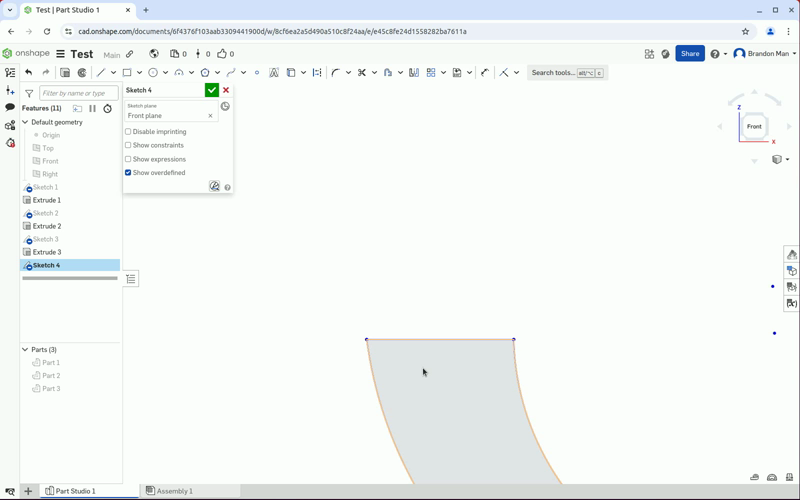
click(423, 367)
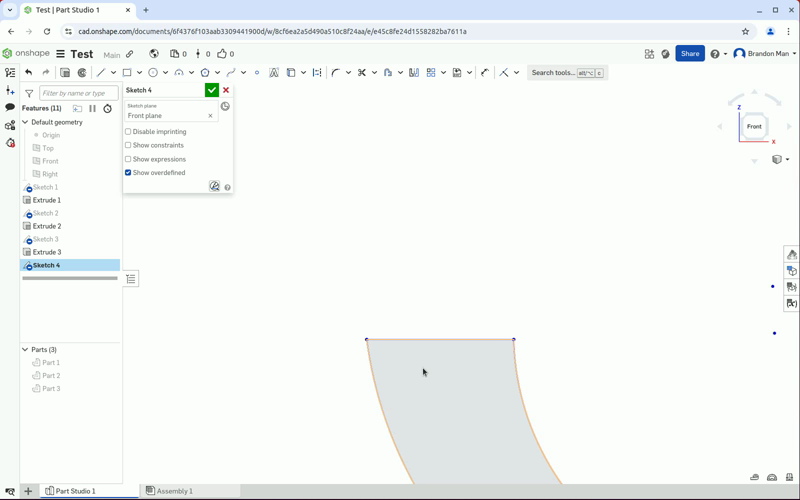
scroll(-6)
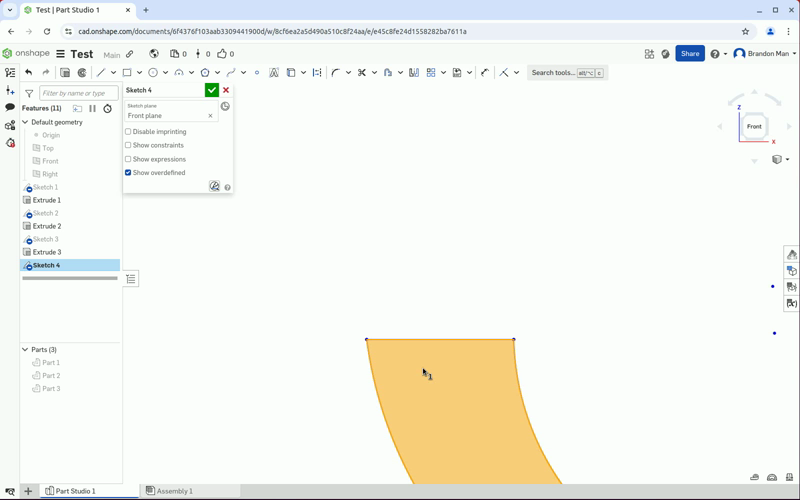
scroll(-6)
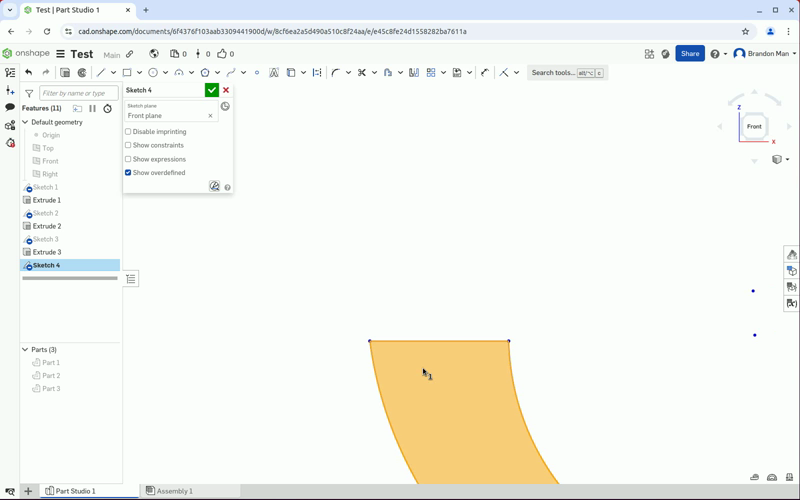
scroll(-6)
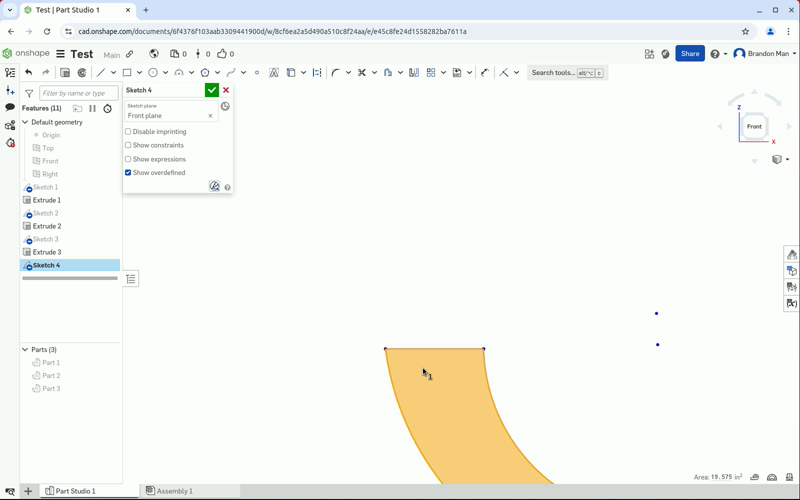
scroll(-6)
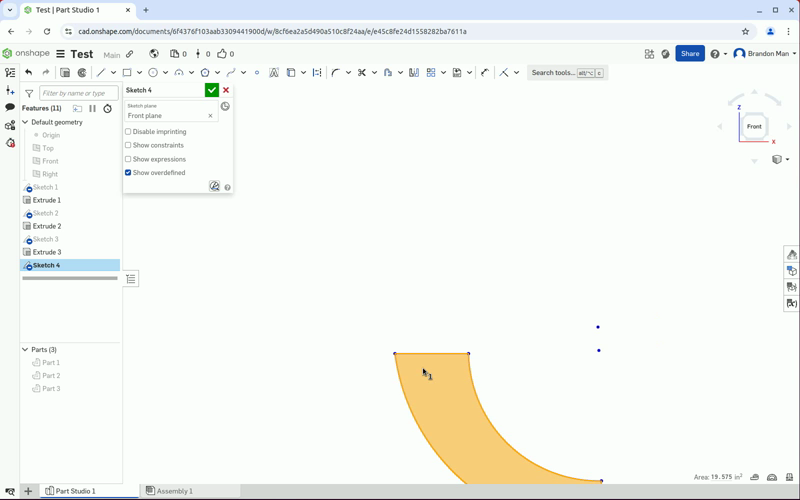
scroll(-6)
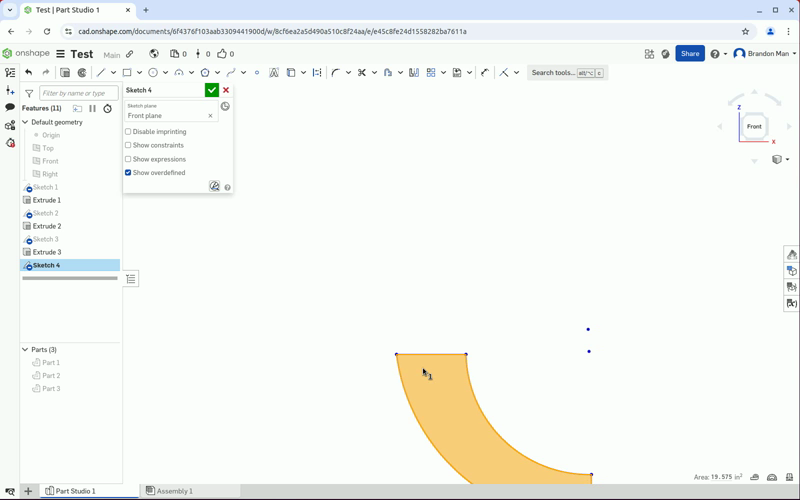
scroll(-6)
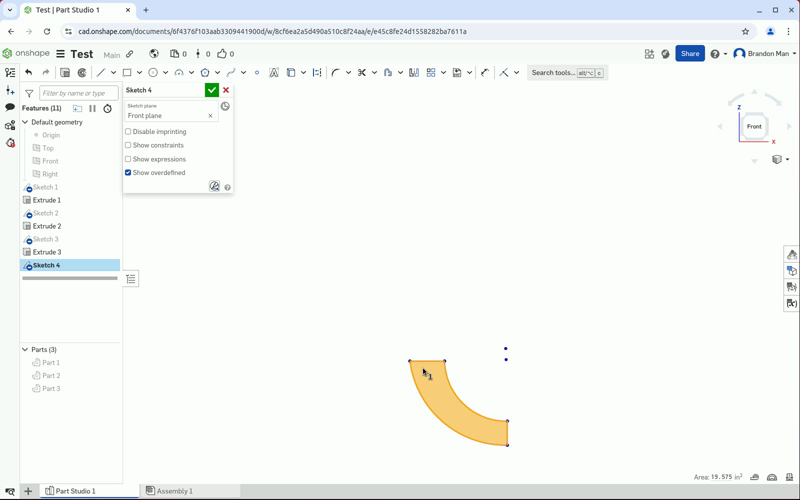
scroll(-6)
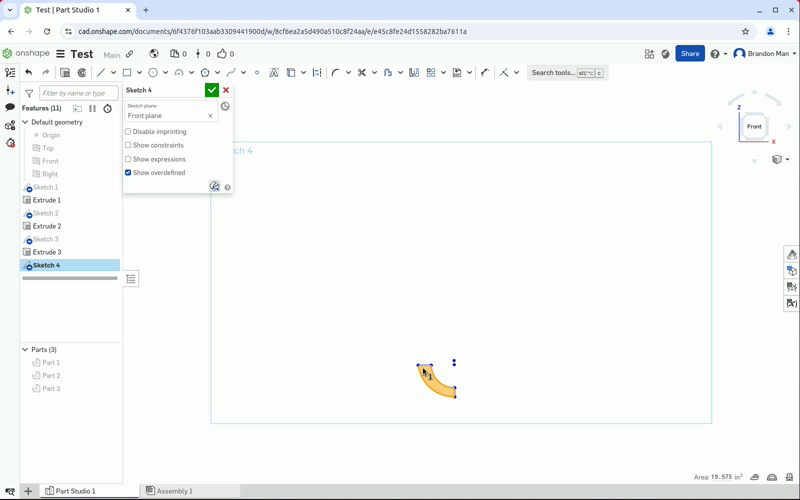
mouse_move(73, 352)
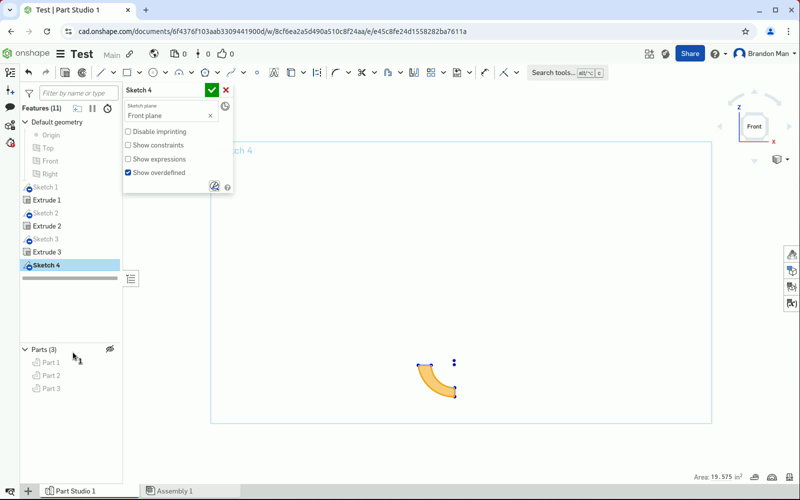
key(shift+y)
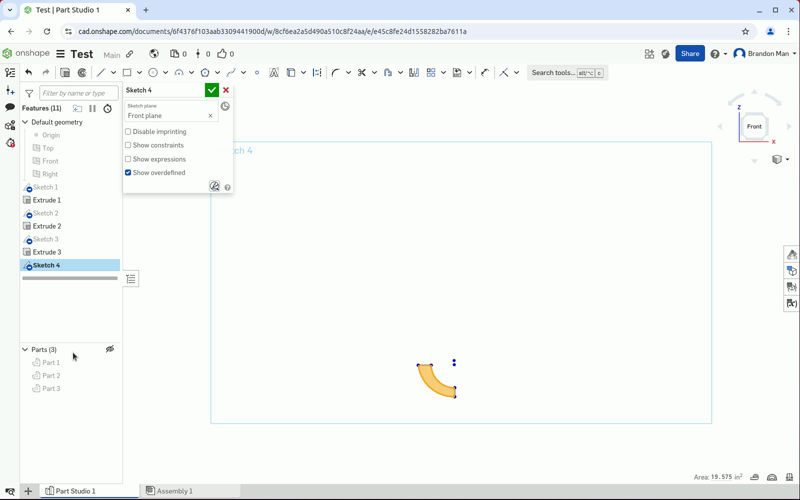
key(shift+e)
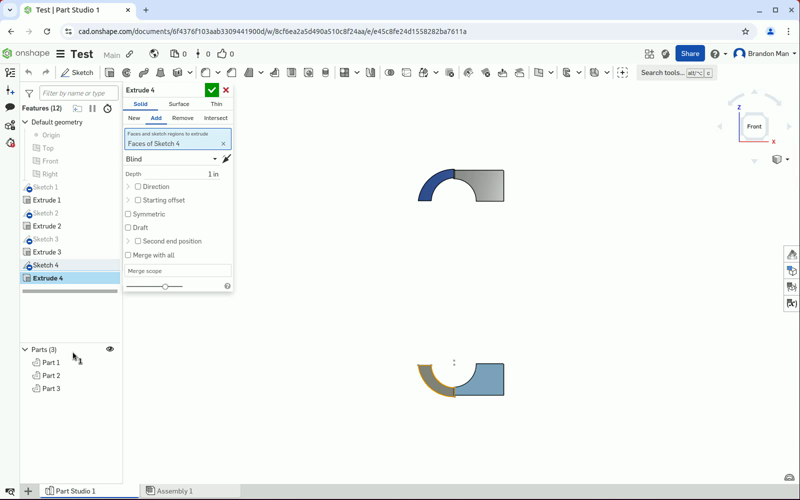
mouse_move(143, 106)
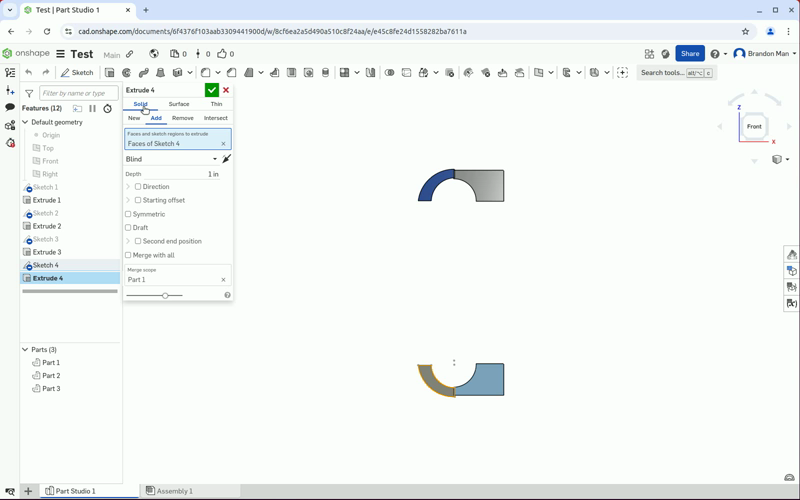
click(143, 106)
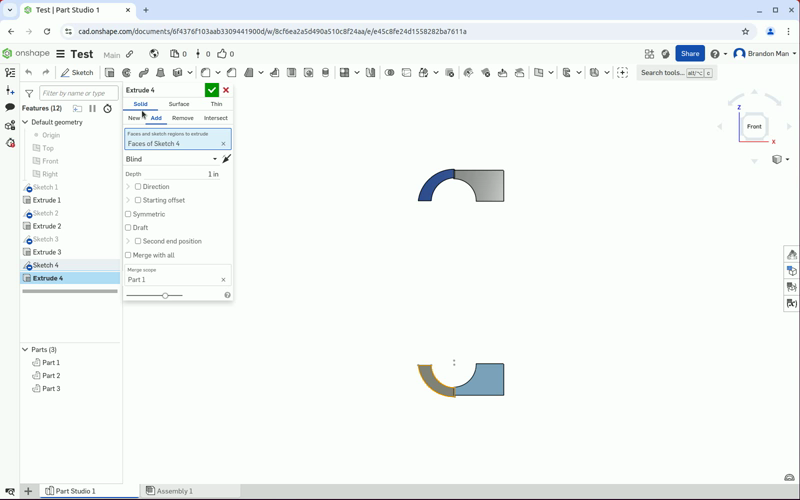
mouse_move(137, 120)
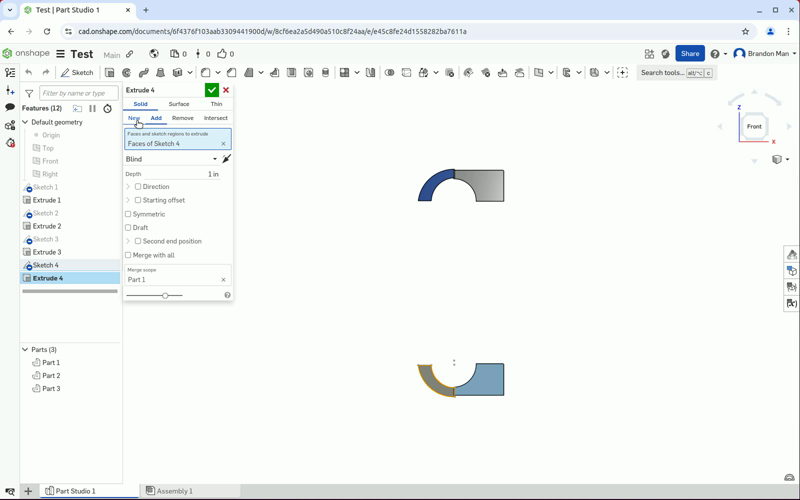
click(137, 120)
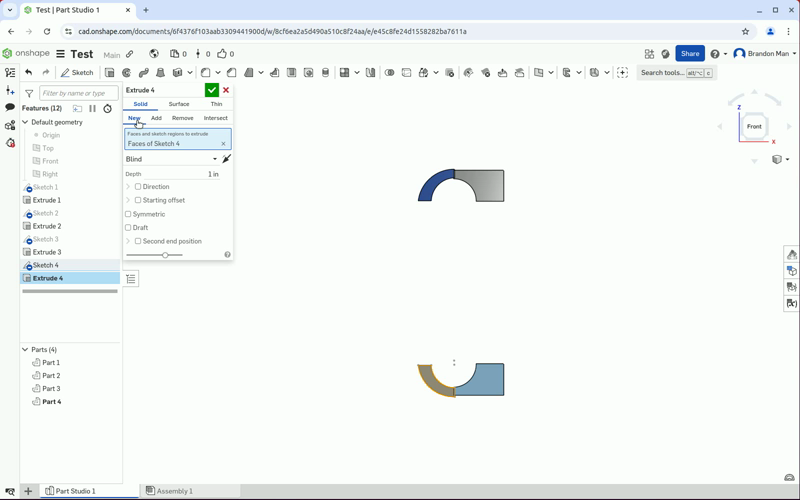
key(tab, 4)
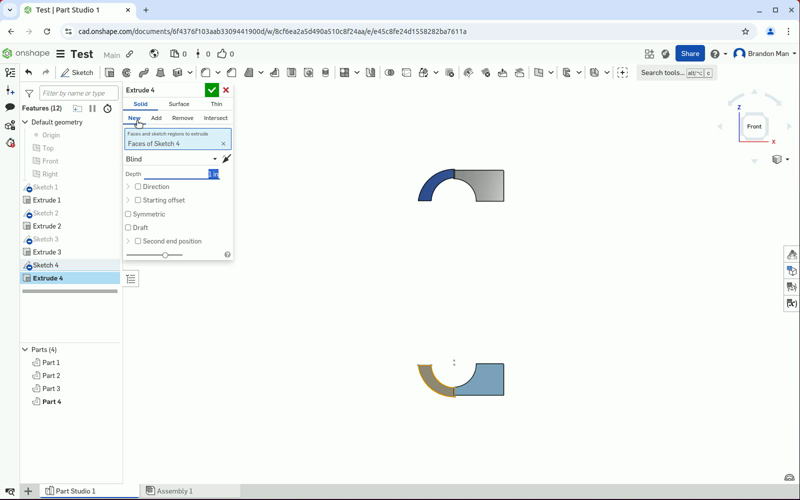
text(5.777)
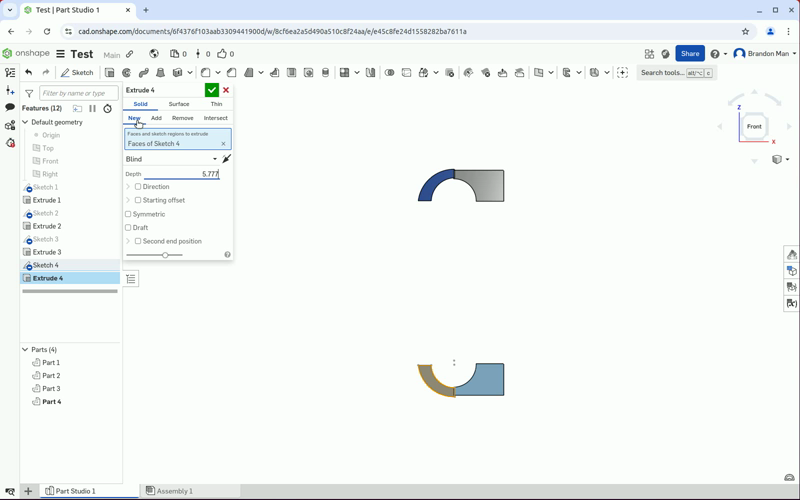
key(enter)
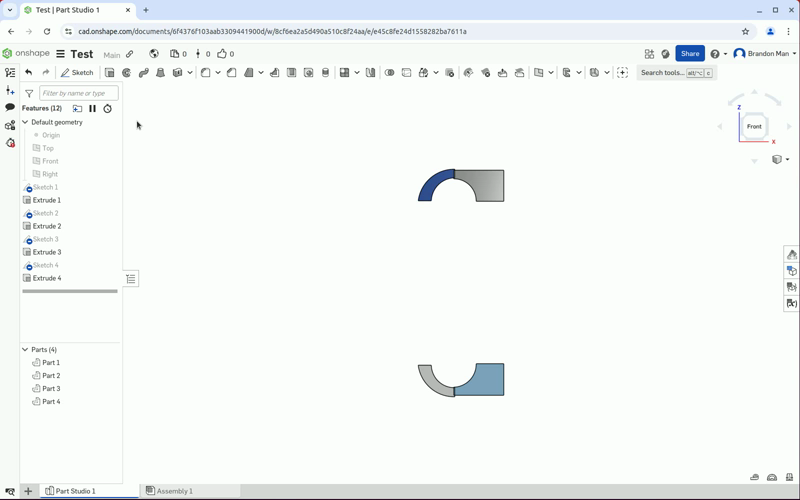
key(shift+h)
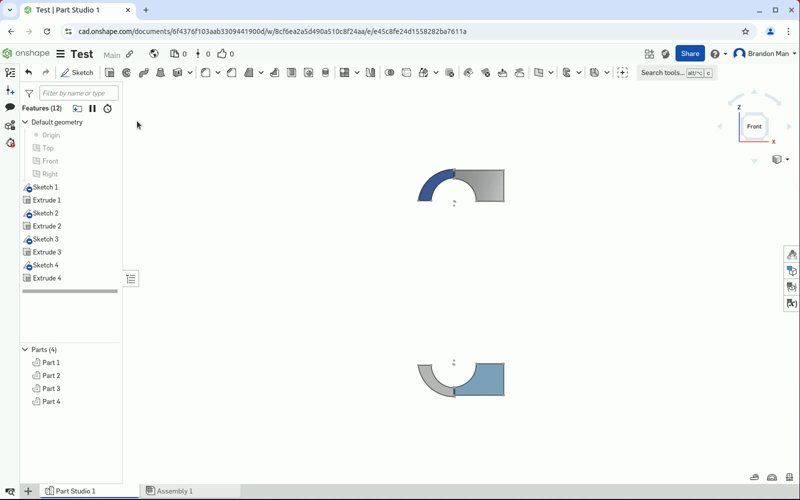
key(shift+h)
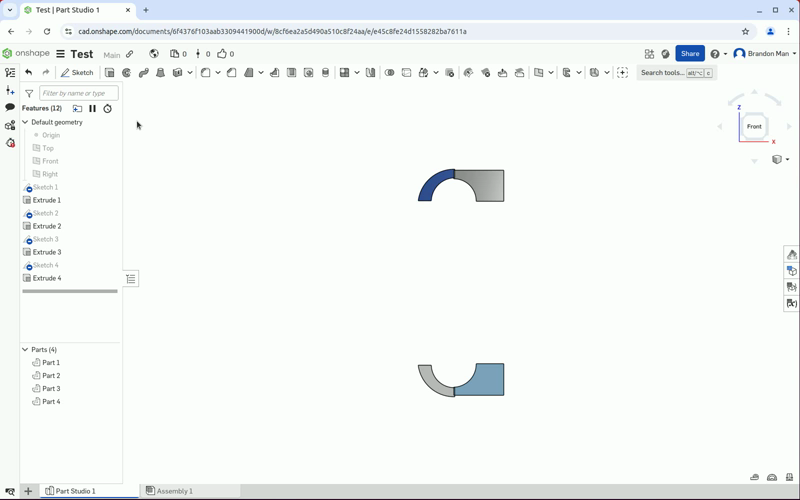
mouse_move(73, 189)
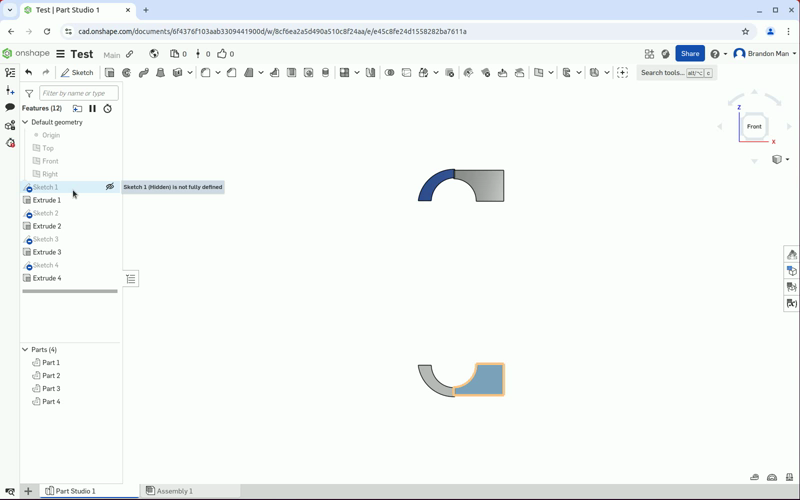
click(73, 189)
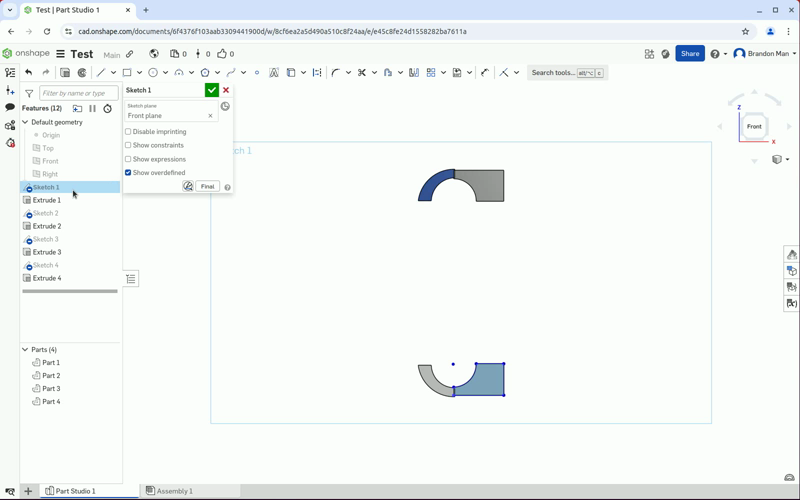
mouse_move(229, 92)
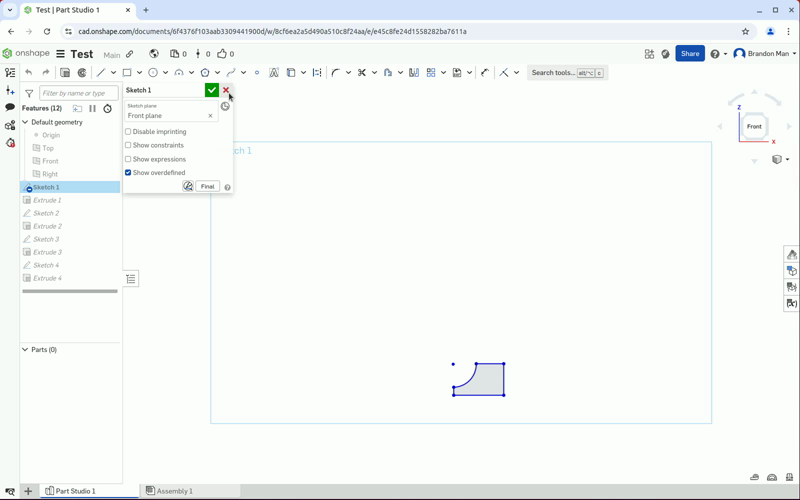
click(229, 92)
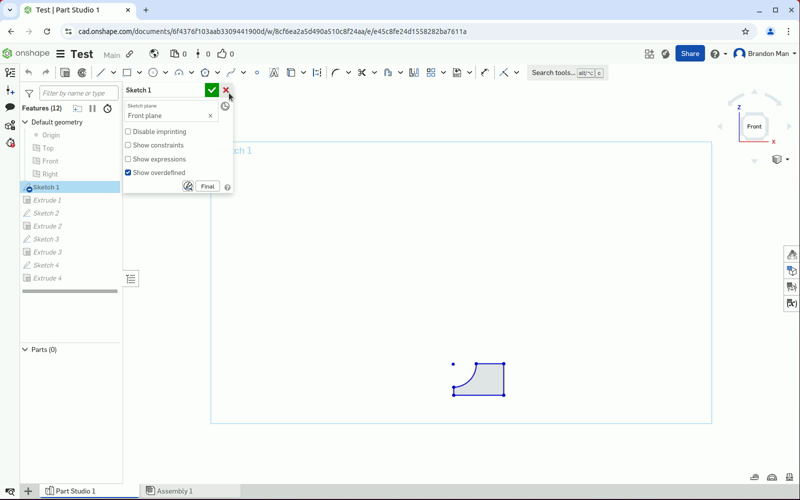
key(shift+s)
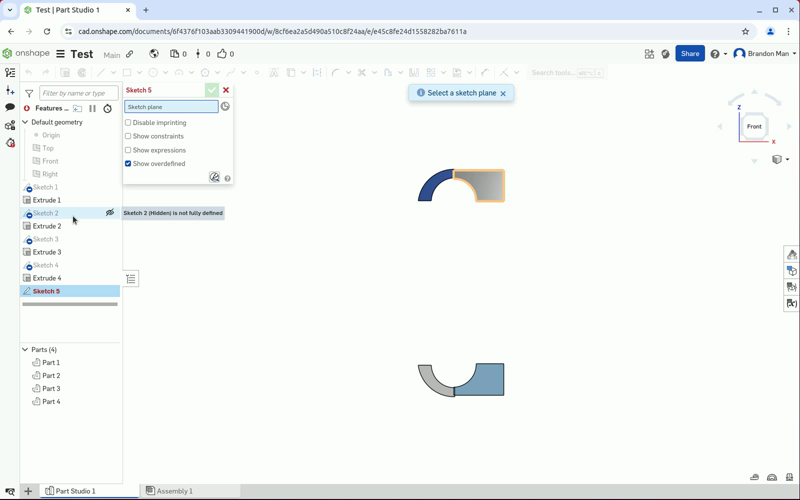
scroll(3)
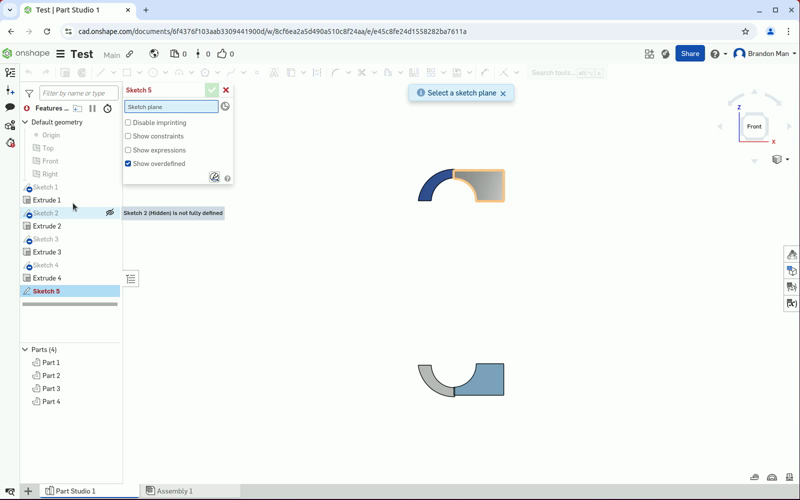
mouse_move(73, 163)
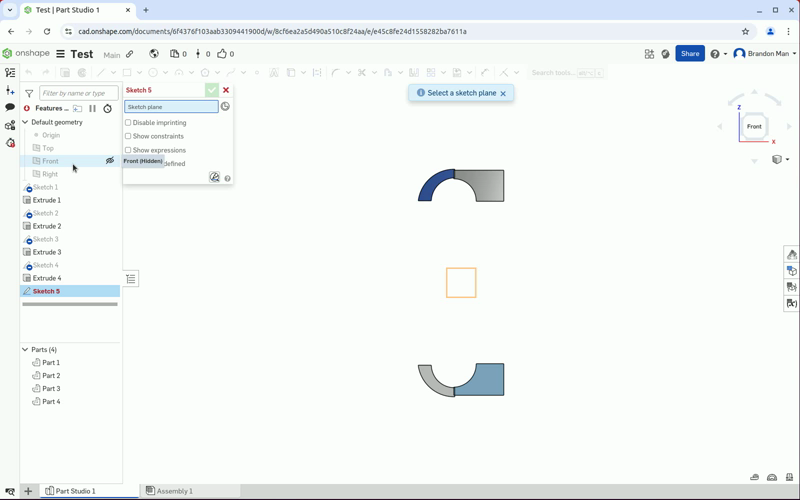
click(73, 163)
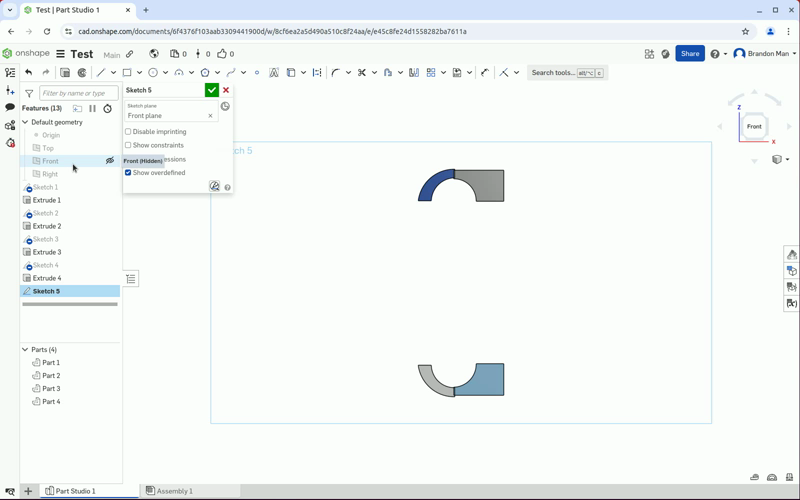
mouse_move(73, 352)
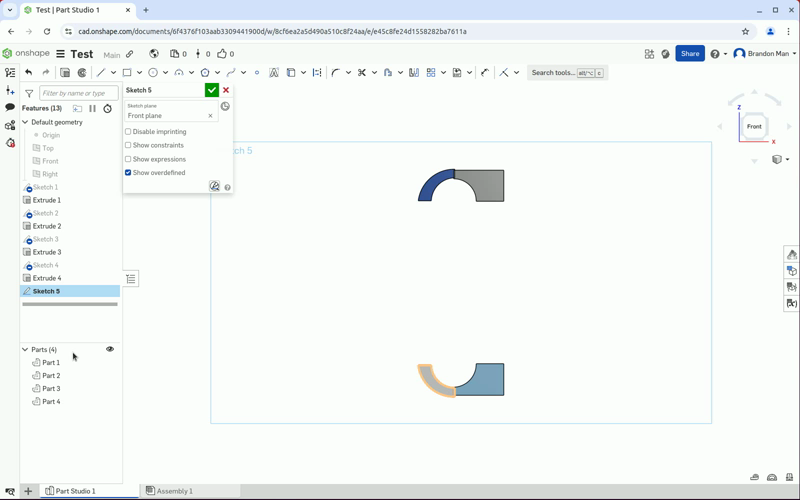
key(y)
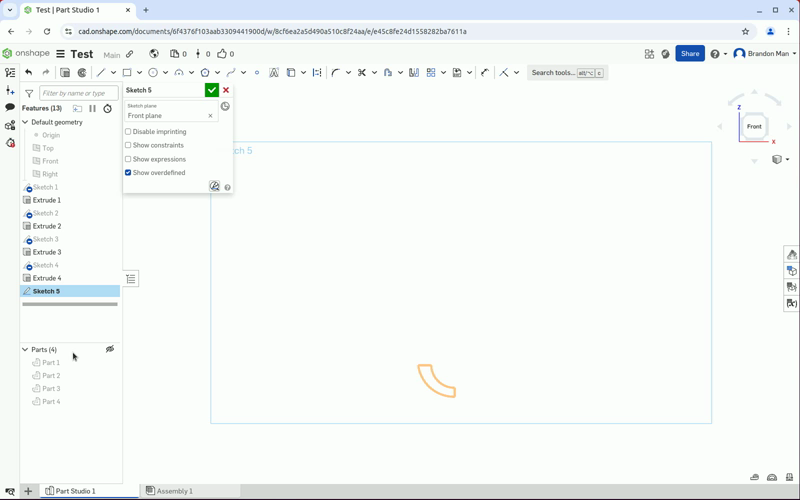
key(a)
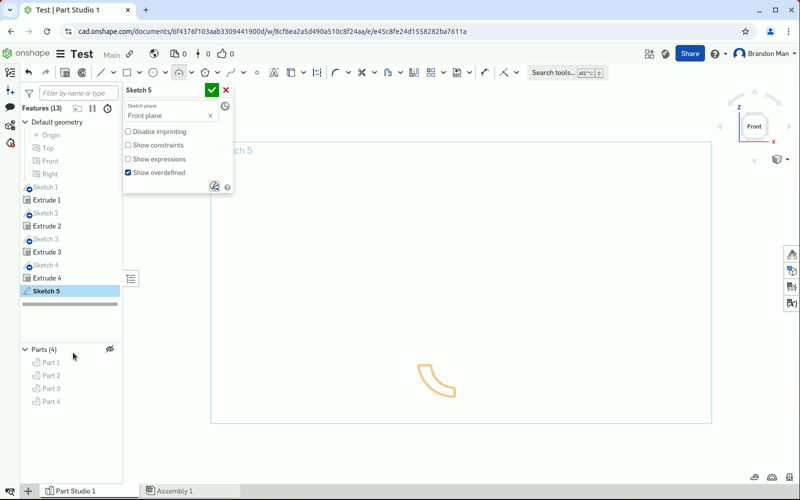
key_down(shift)
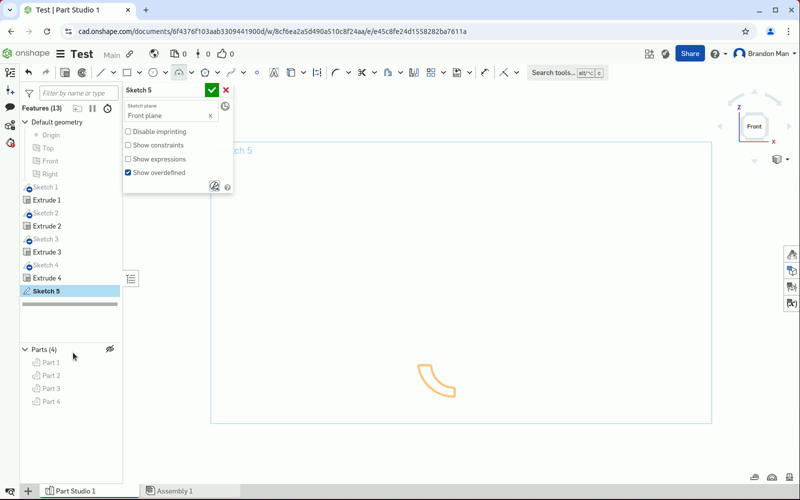
mouse_move(453, 341)
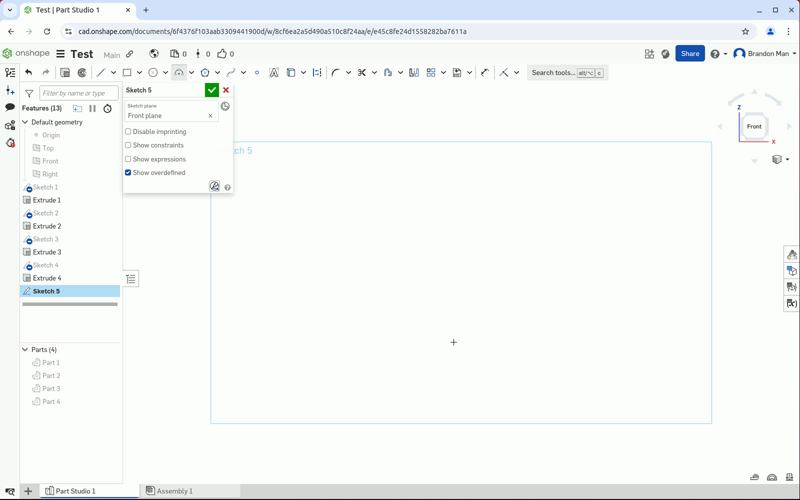
click(453, 341)
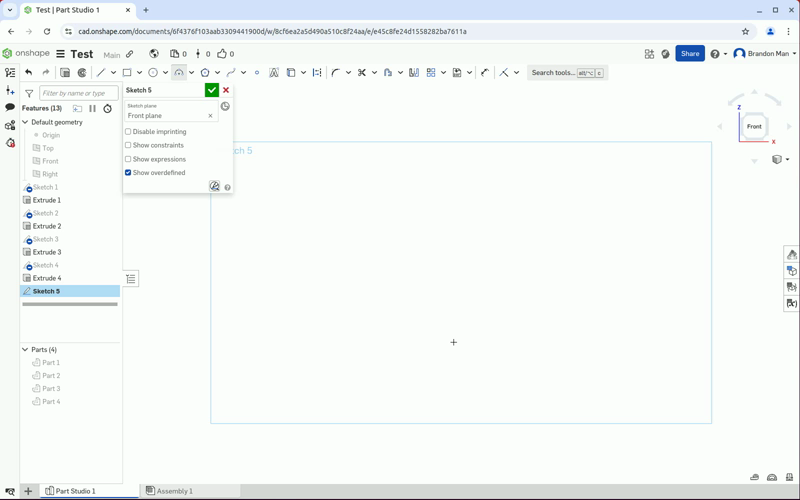
key_up(shift)
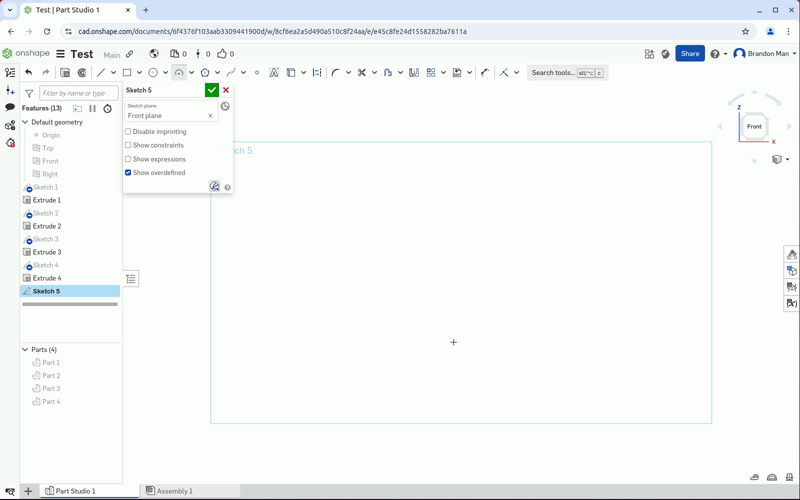
key_down(shift)
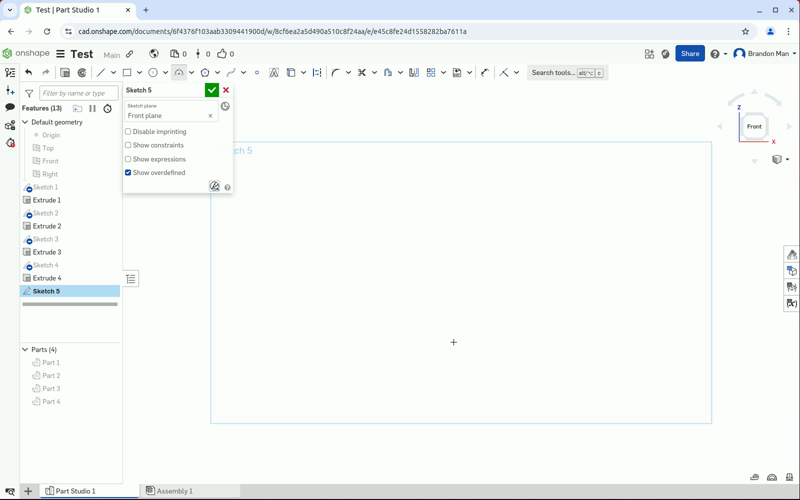
mouse_move(475, 363)
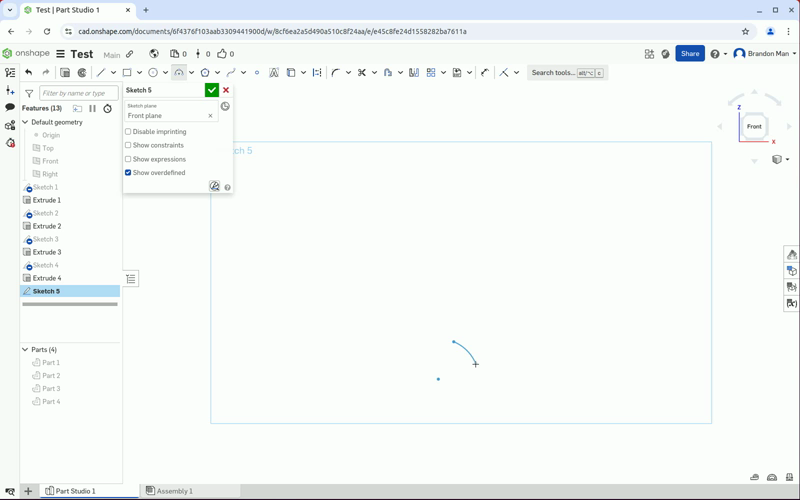
click(475, 363)
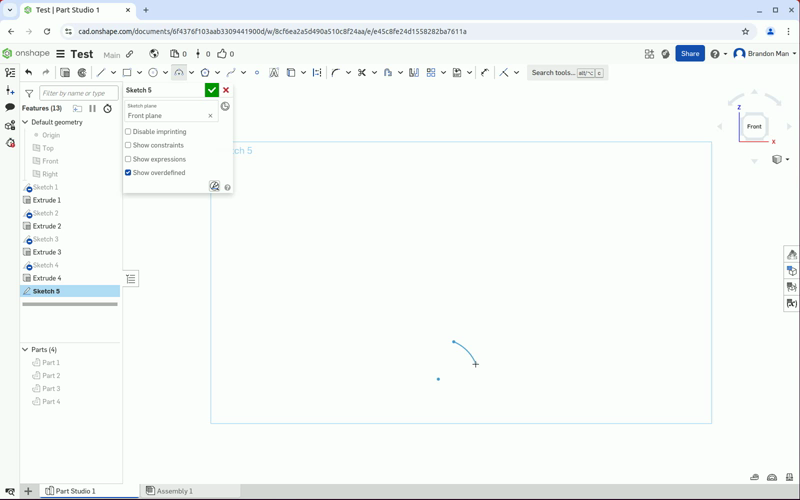
mouse_move(469, 348)
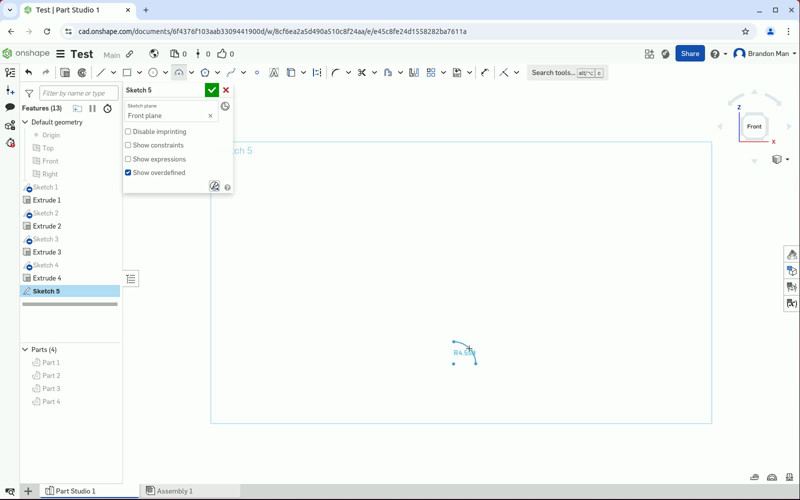
click(469, 348)
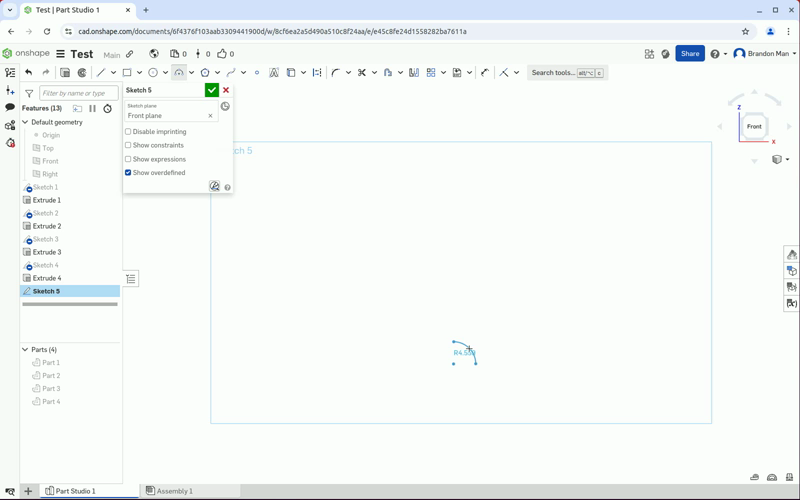
key_up(shift)
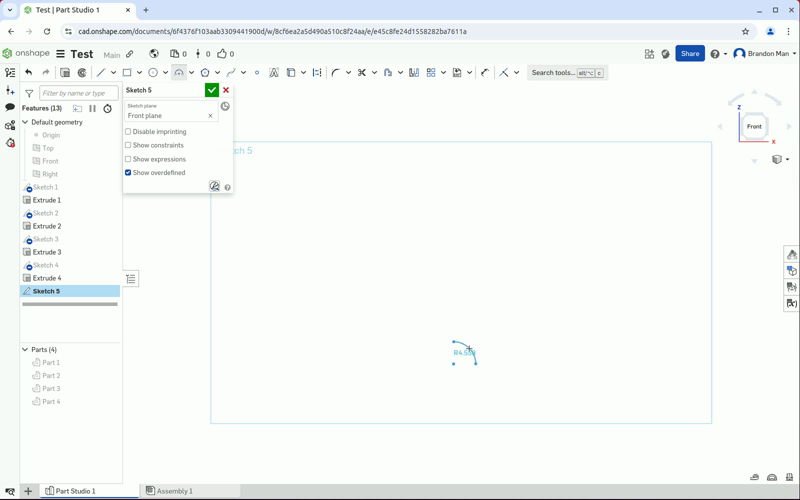
key(esc)
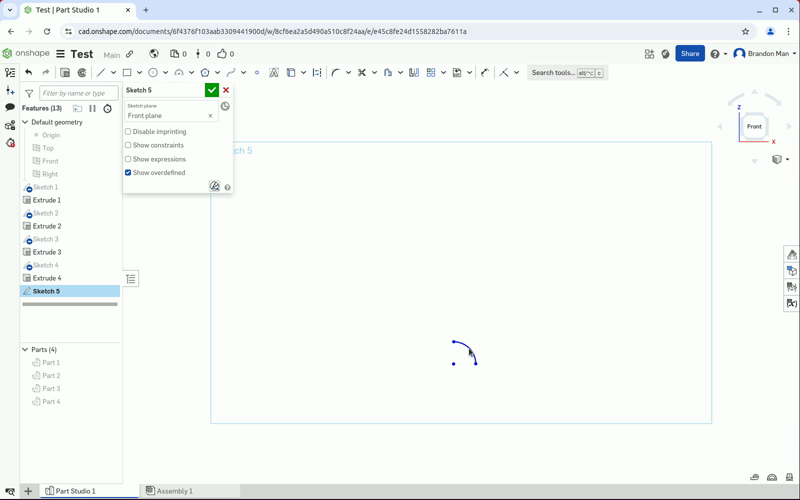
key(l)
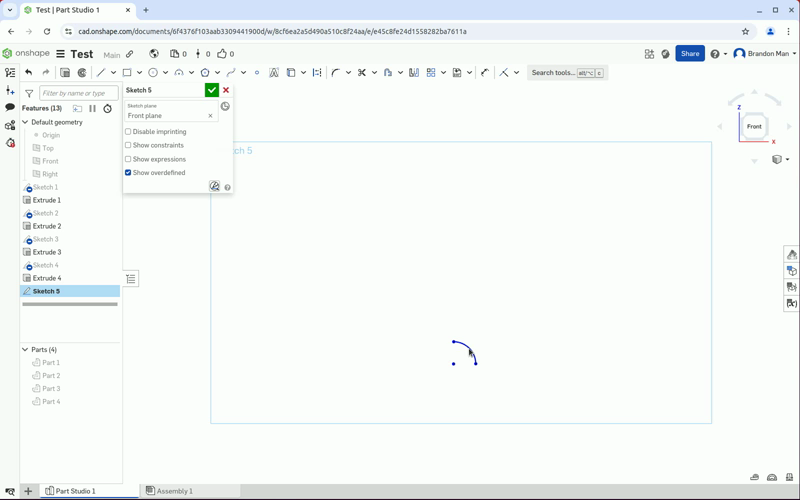
mouse_move(475, 363)
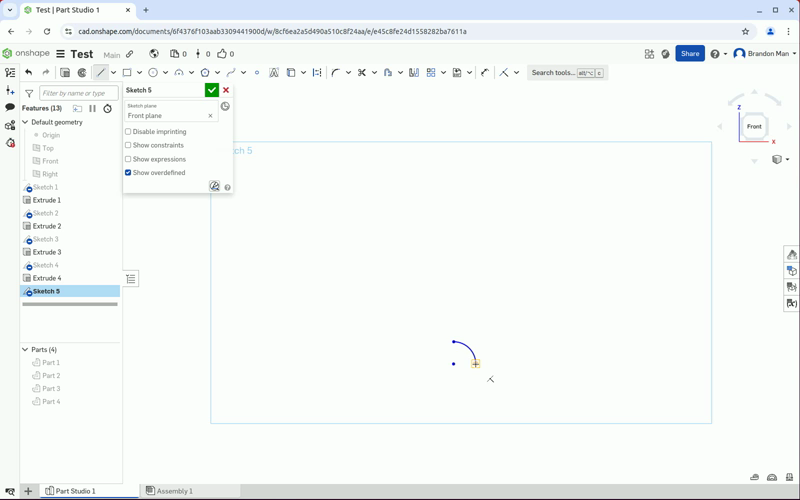
click(475, 363)
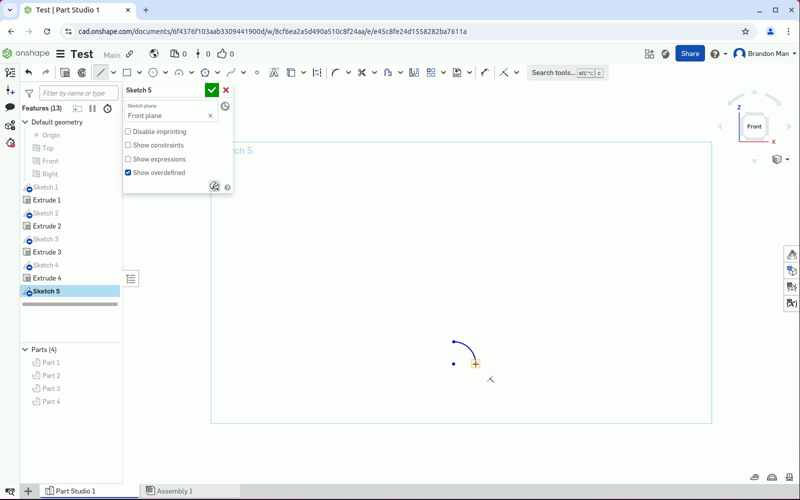
key_down(shift)
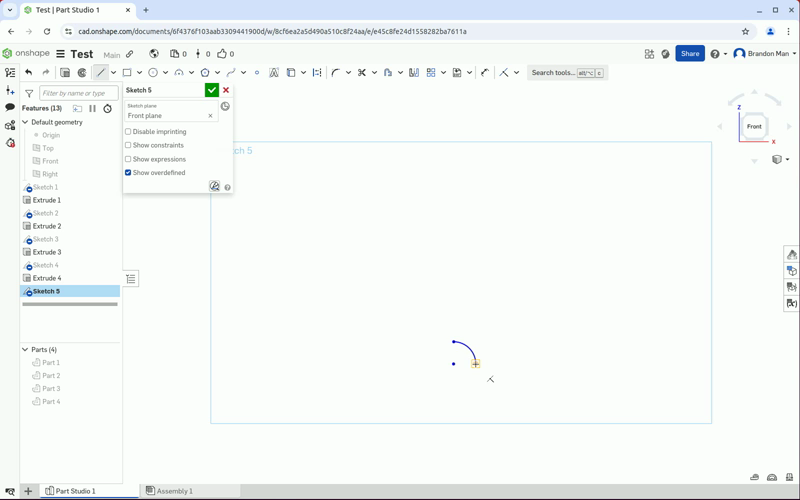
mouse_move(505, 363)
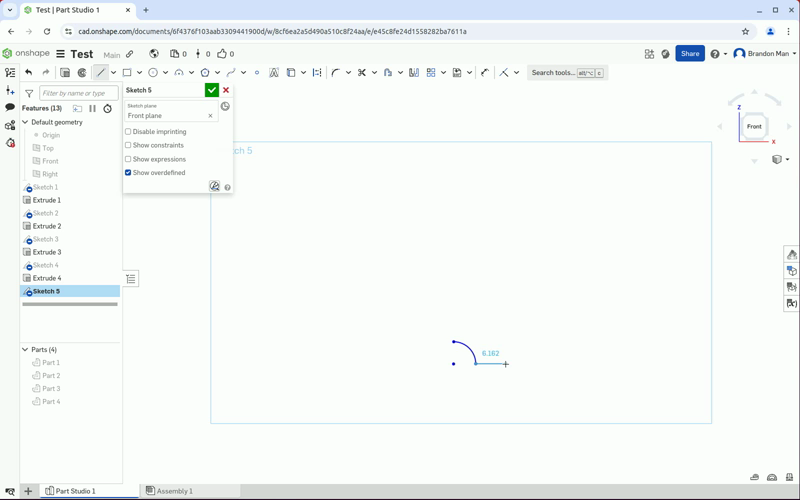
mouse_move(502, 363)
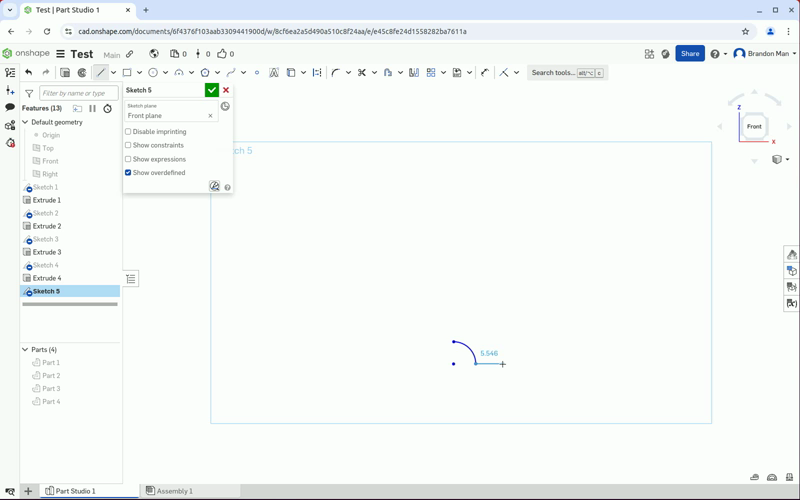
click(502, 363)
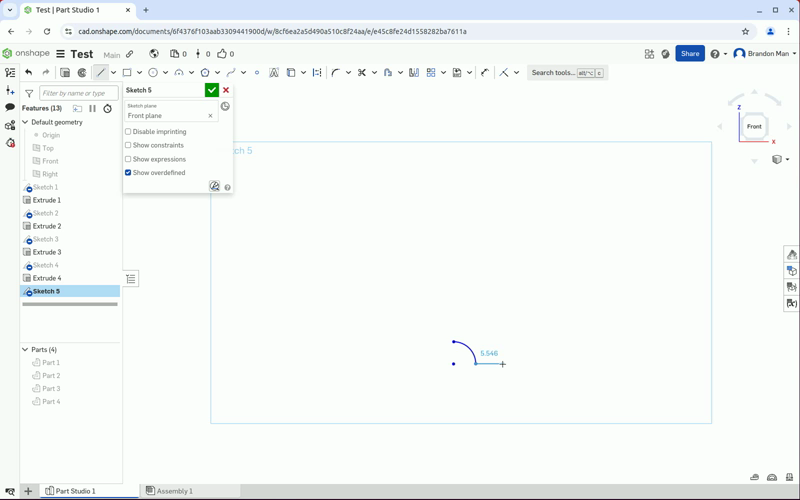
key_up(shift)
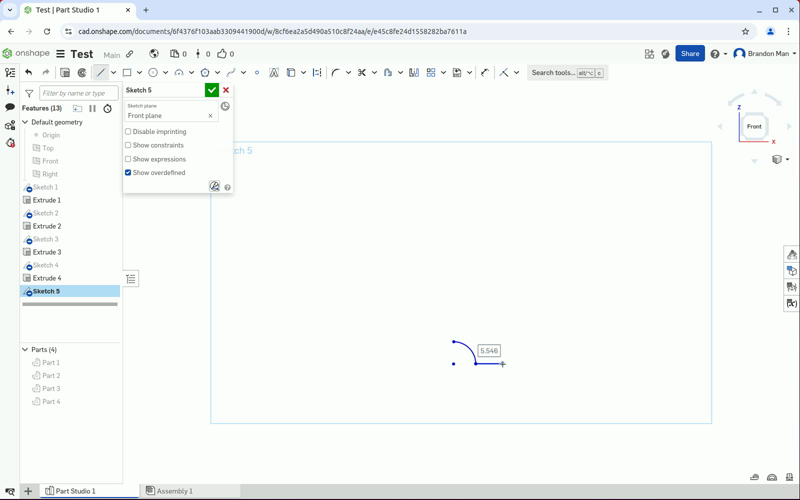
key_down(shift)
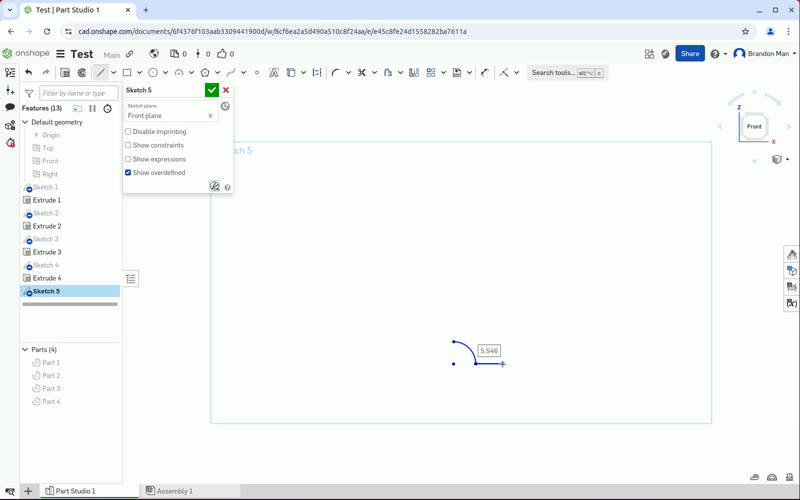
mouse_move(502, 201)
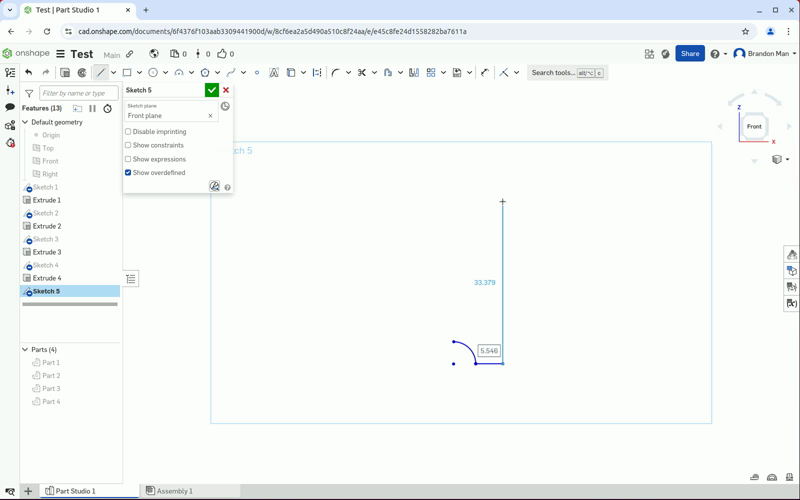
click(502, 201)
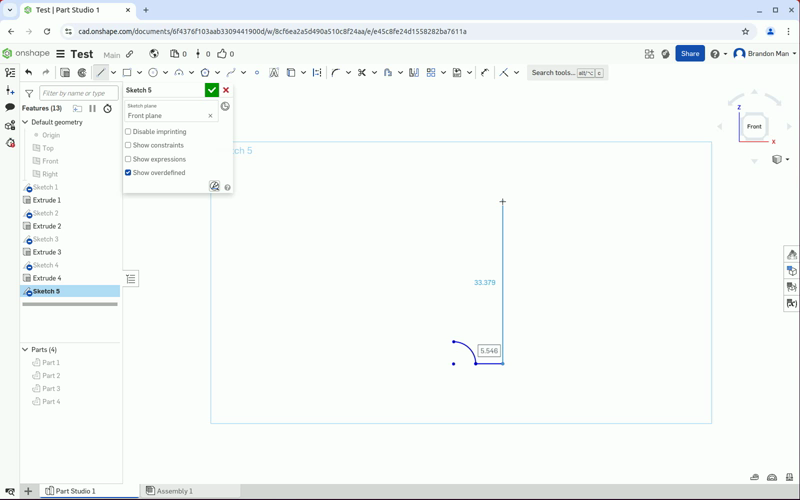
key_up(shift)
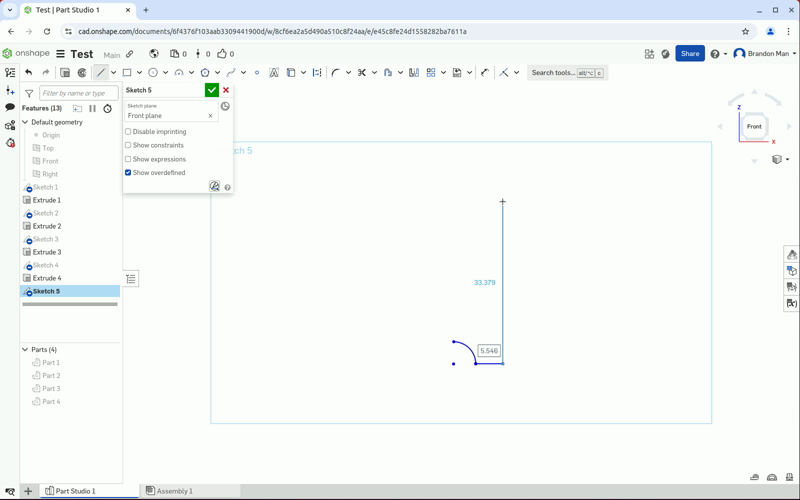
key_down(shift)
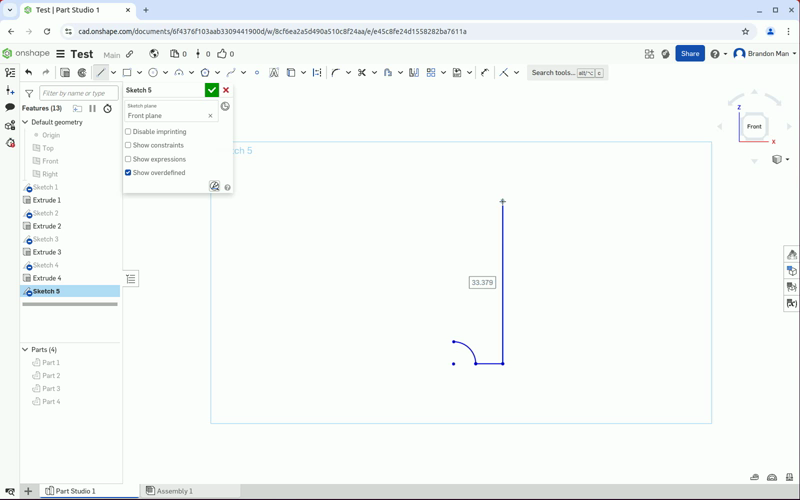
mouse_move(532, 201)
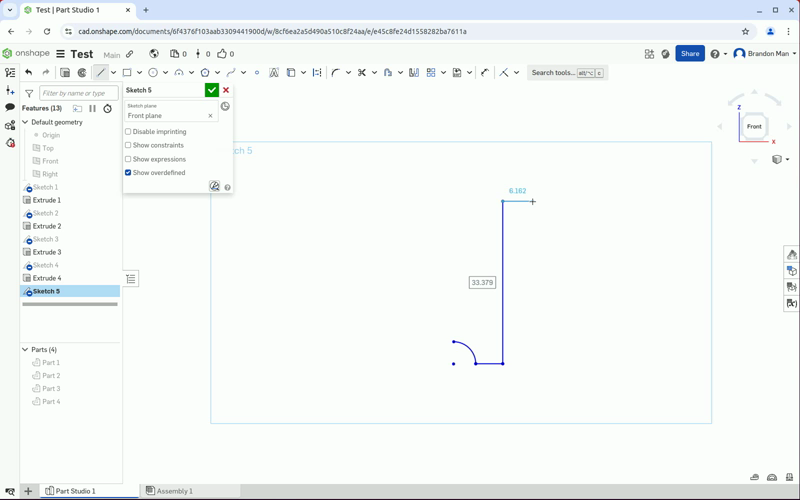
mouse_move(475, 201)
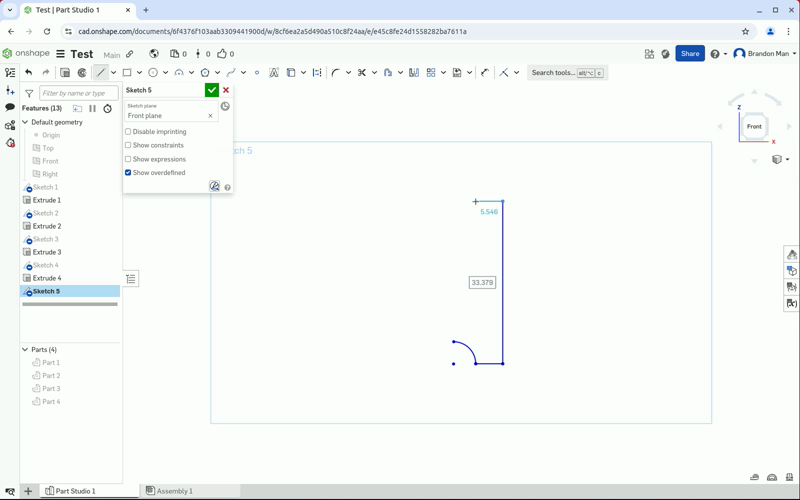
click(475, 201)
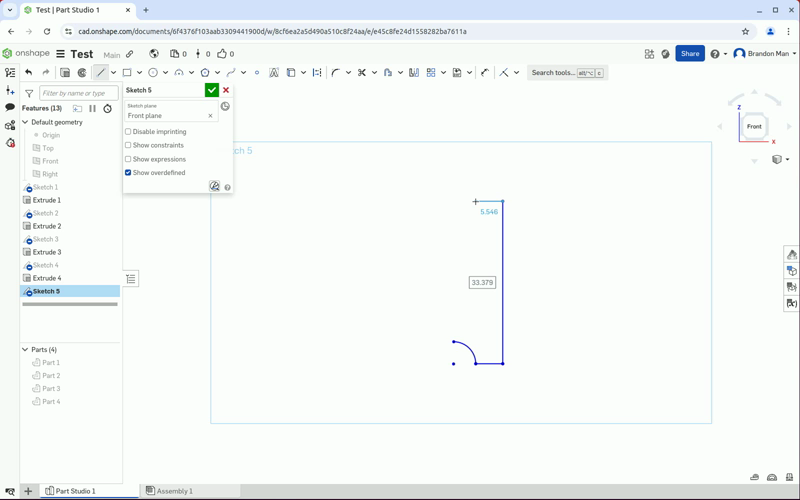
key_up(shift)
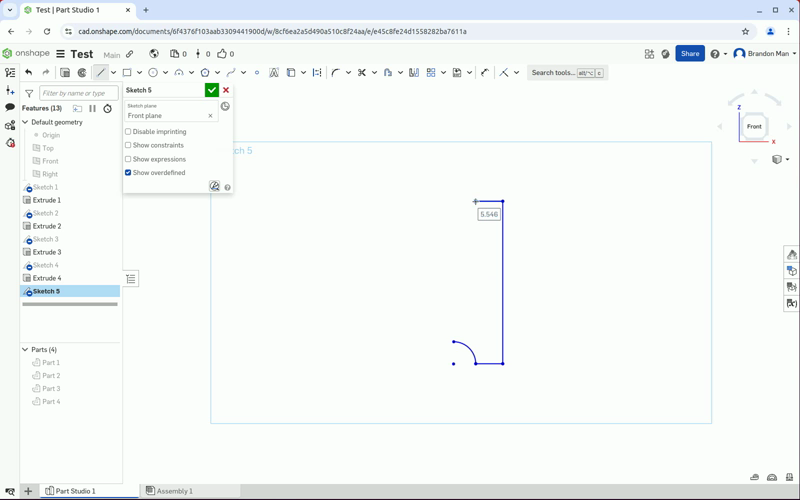
key(esc)
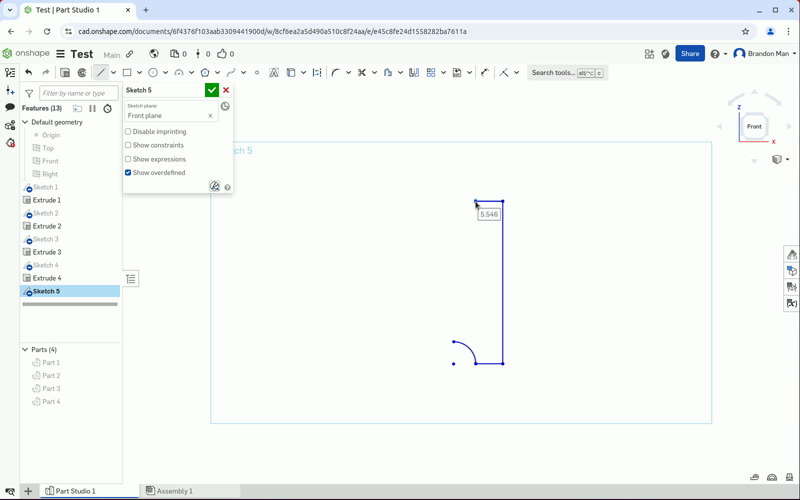
key(a)
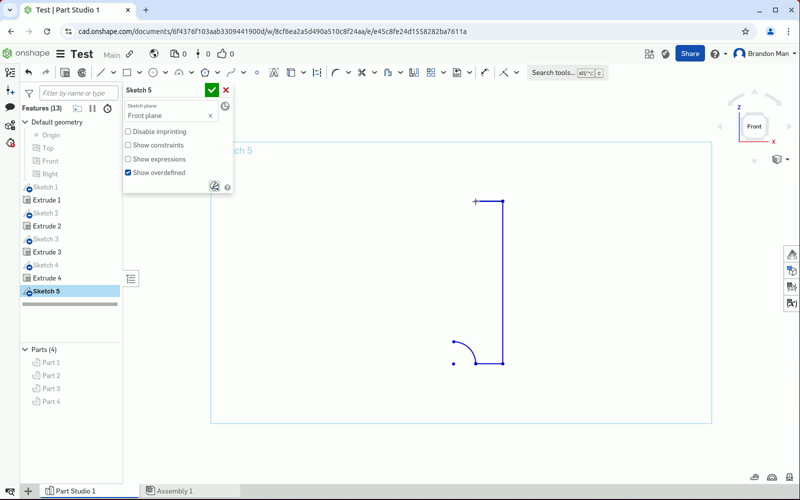
mouse_move(475, 201)
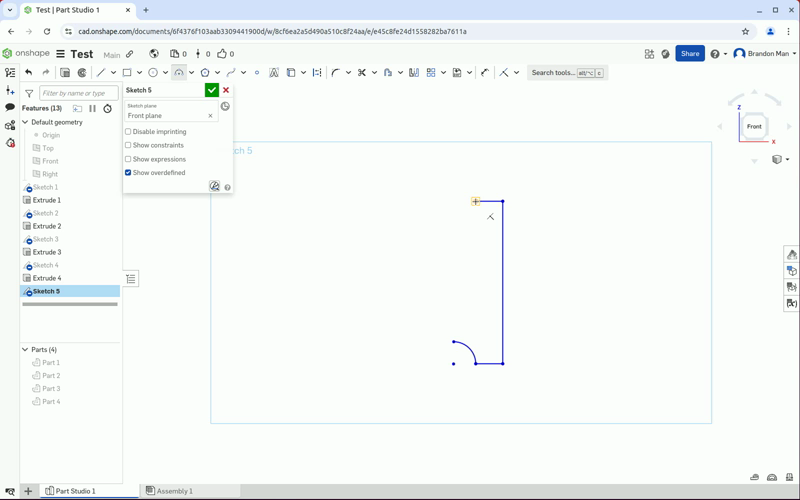
click(475, 201)
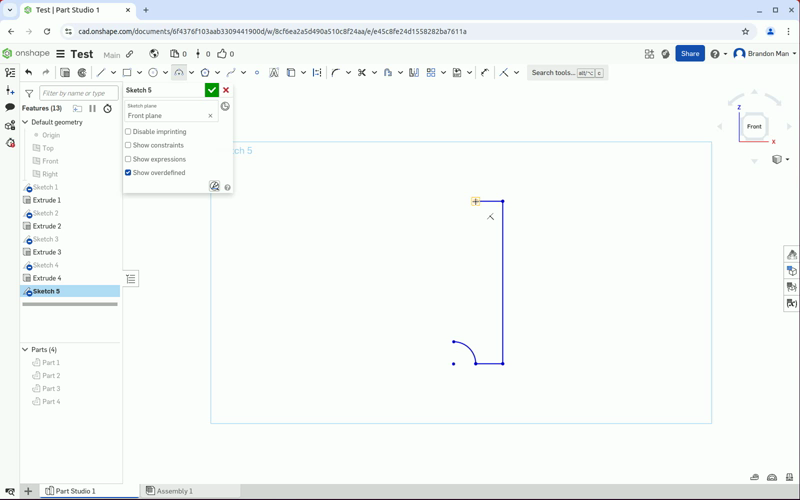
key_down(shift)
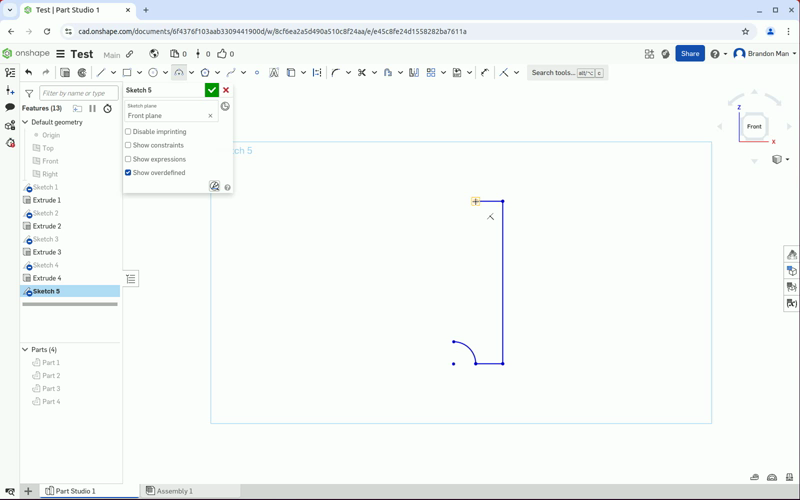
mouse_move(453, 223)
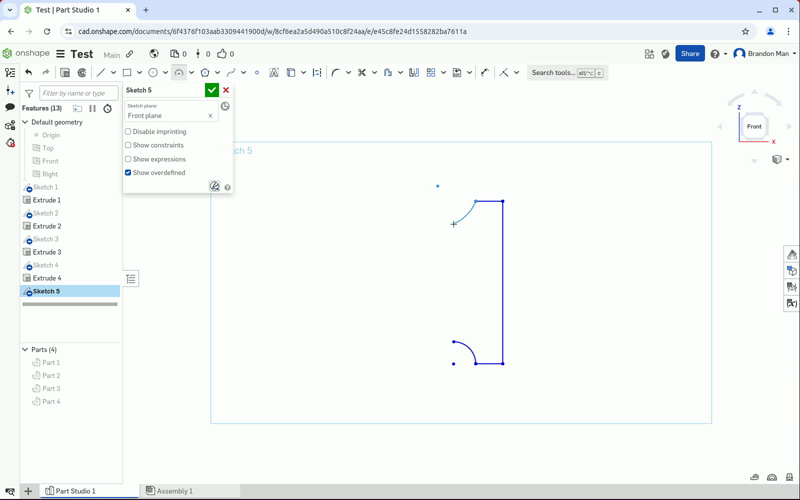
click(453, 223)
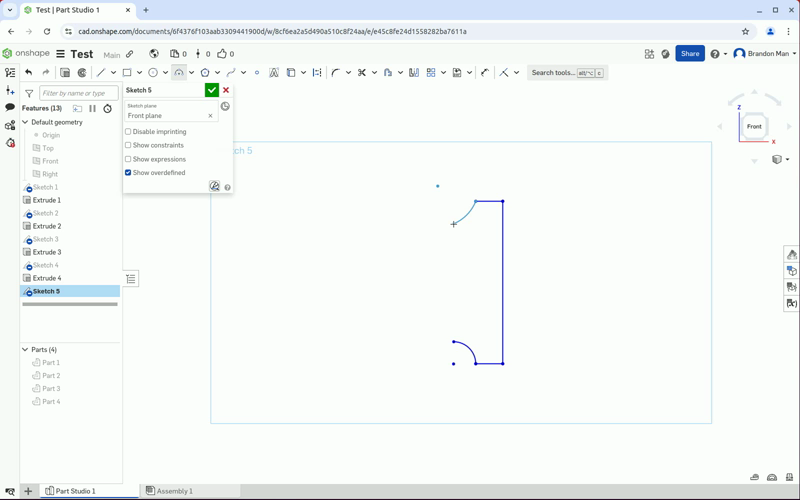
mouse_move(469, 216)
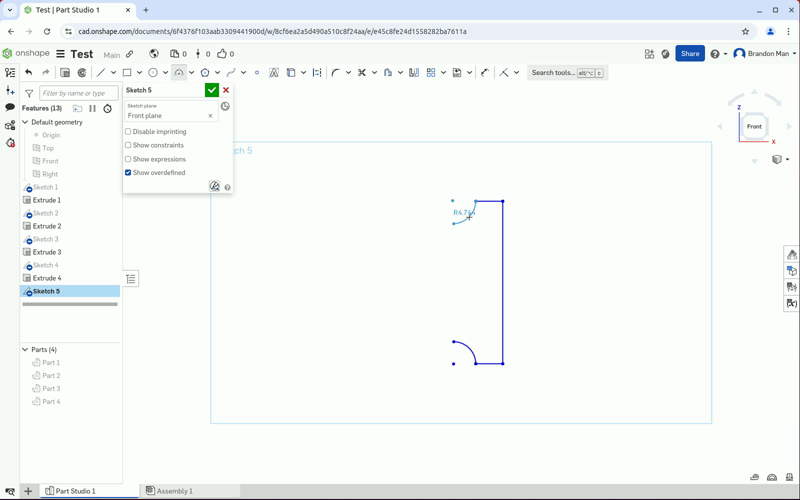
click(469, 216)
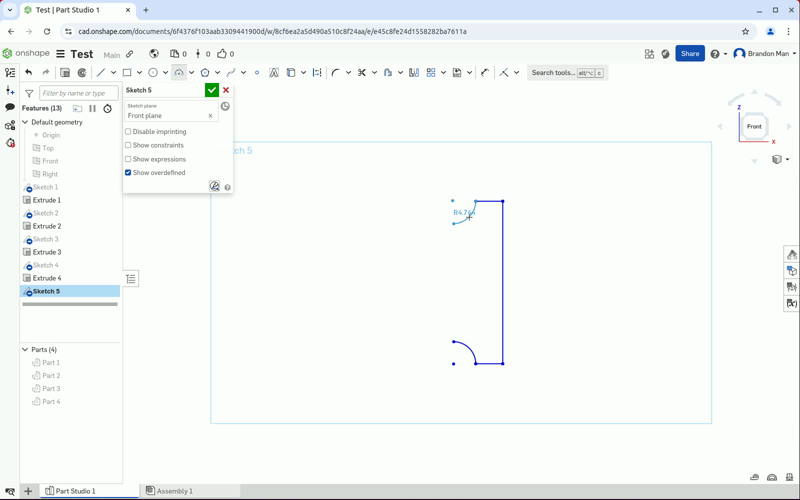
key_up(shift)
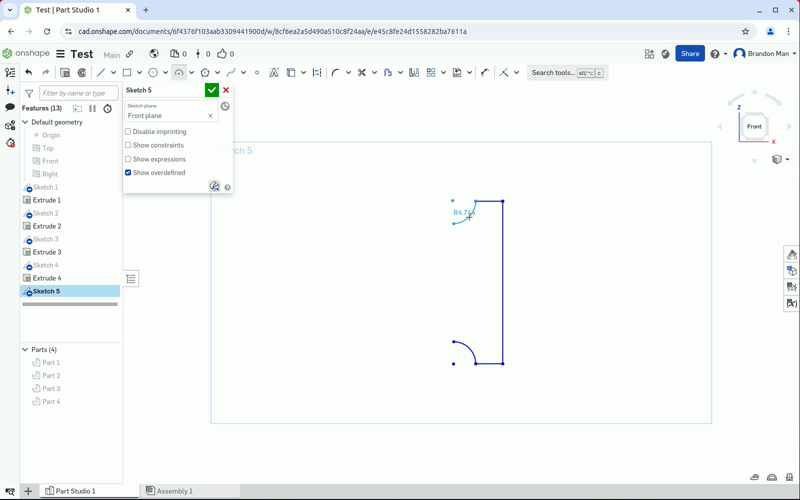
key(esc)
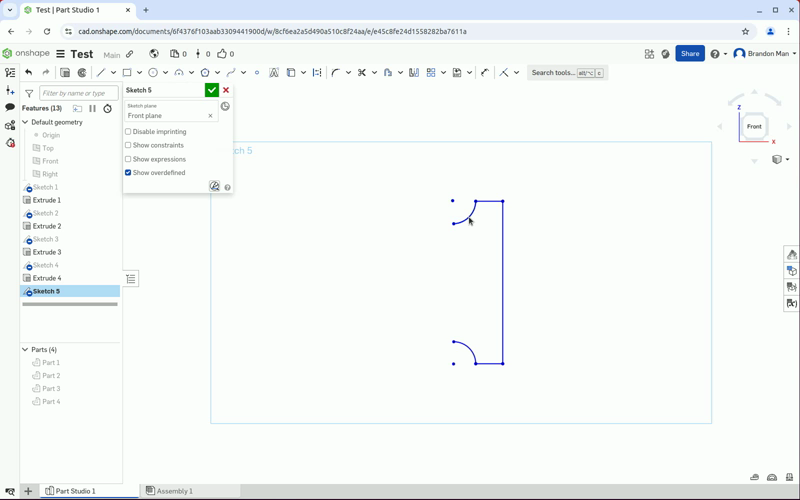
key(l)
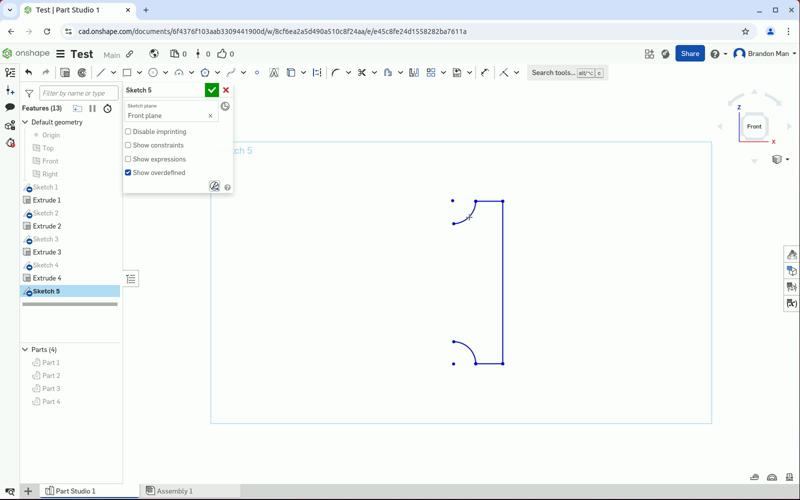
mouse_move(453, 223)
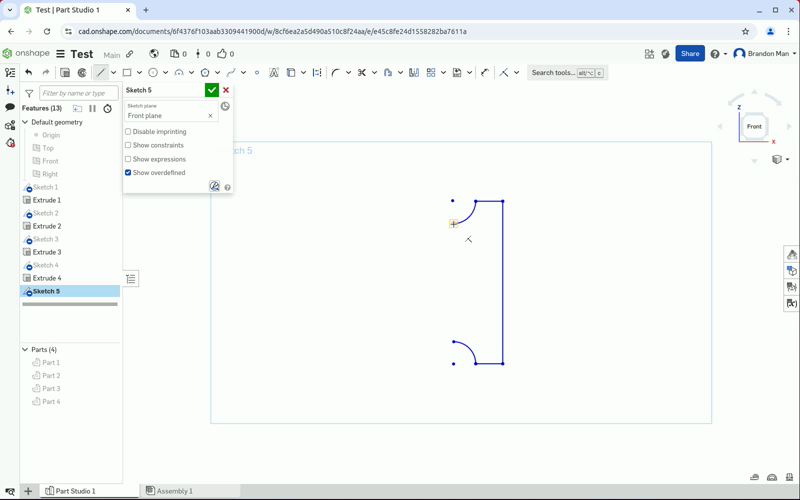
click(453, 223)
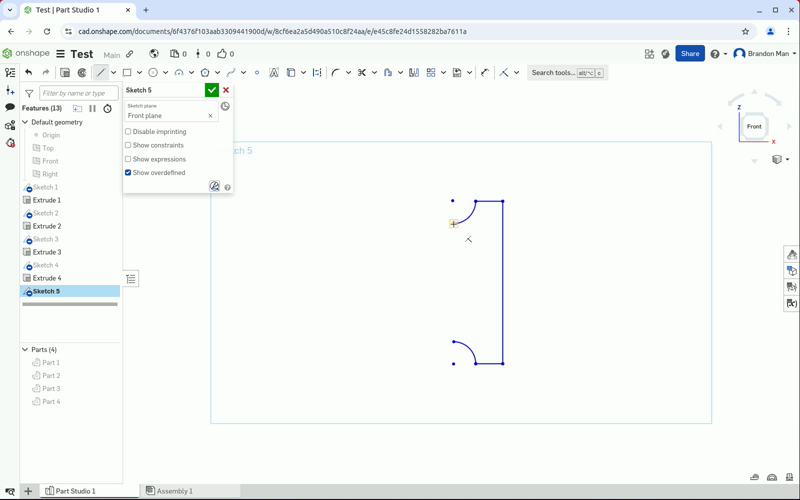
key_down(shift)
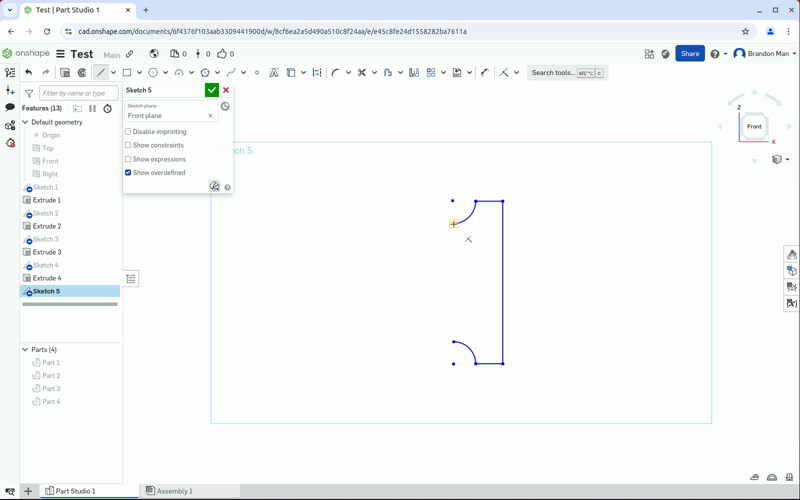
mouse_move(453, 341)
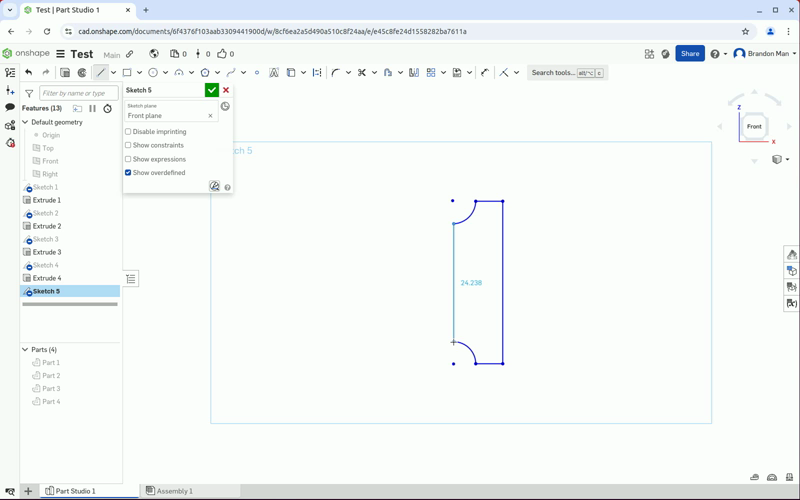
key_up(shift)
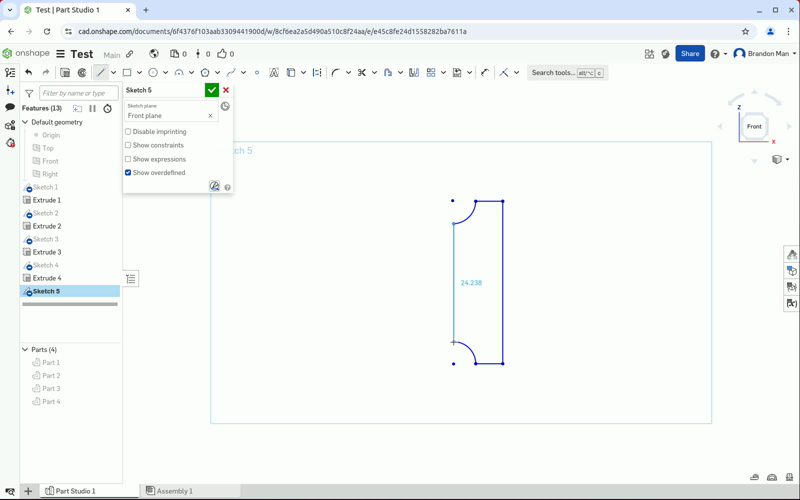
click(453, 341)
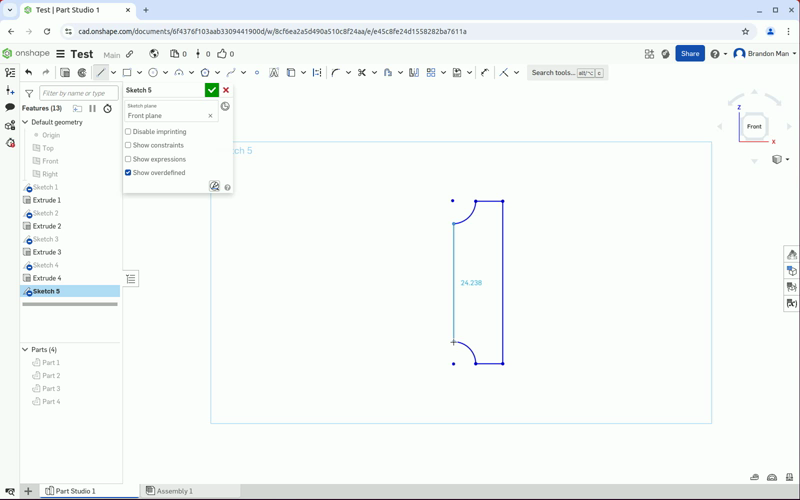
key(esc)
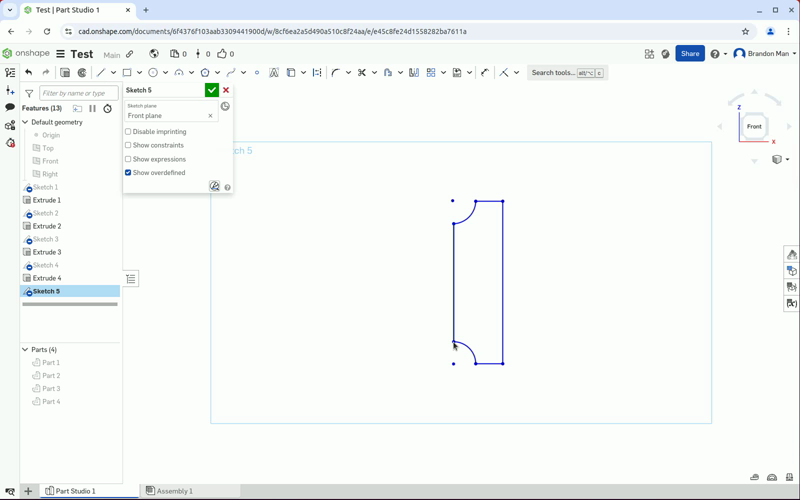
mouse_move(472, 261)
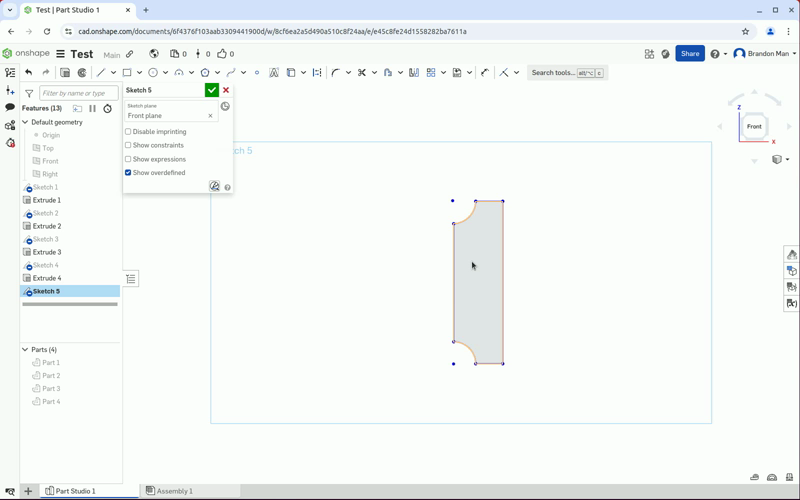
click(472, 261)
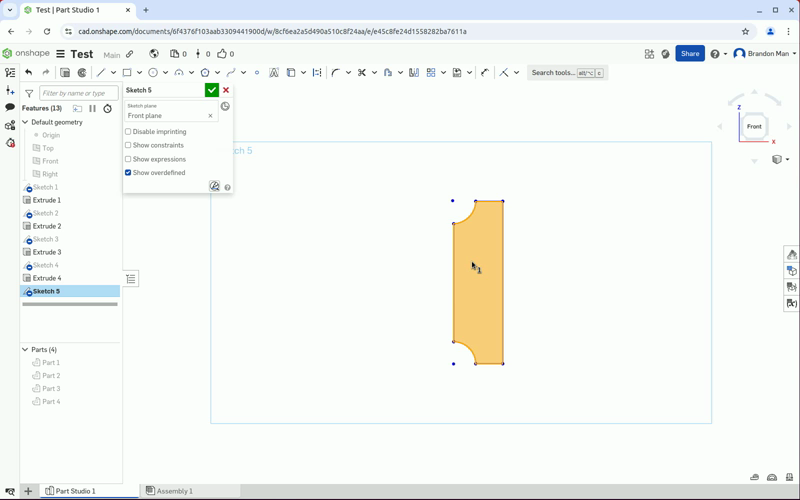
mouse_move(73, 352)
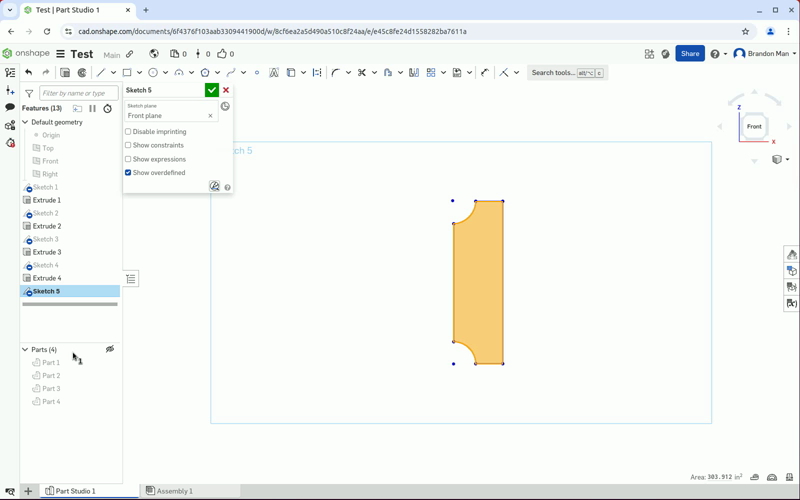
key(shift+y)
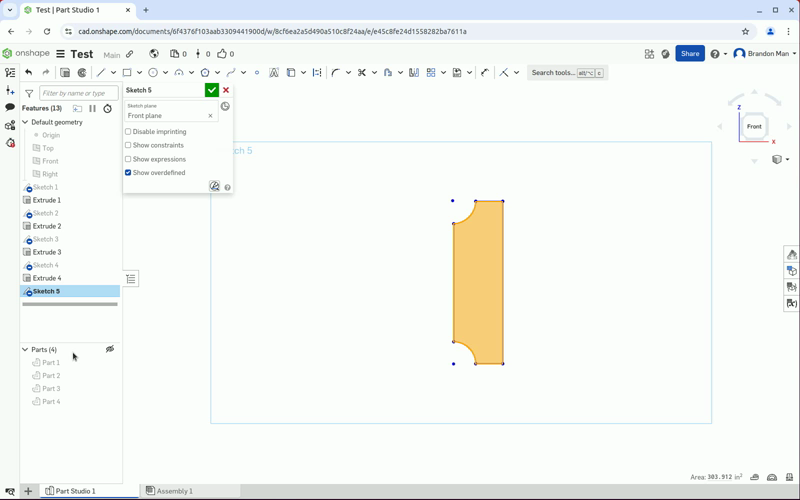
key(shift+e)
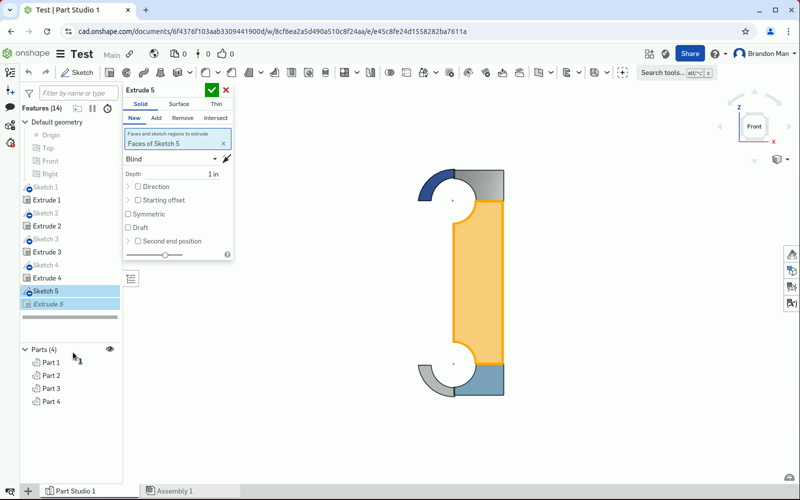
mouse_move(143, 106)
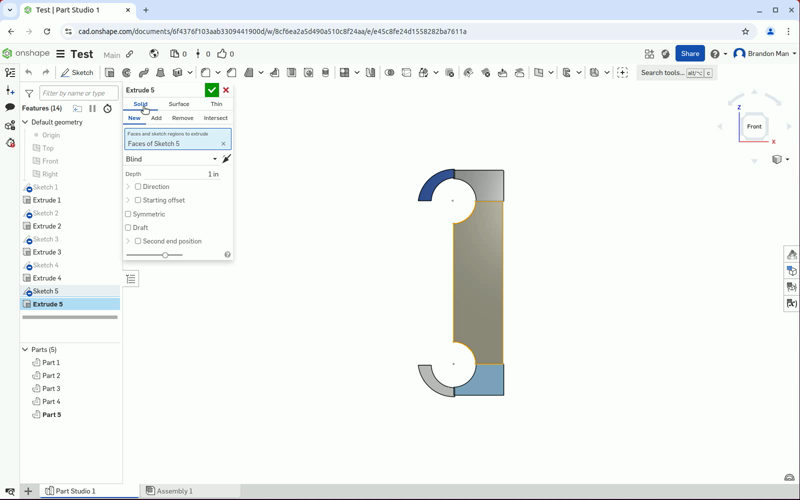
click(143, 106)
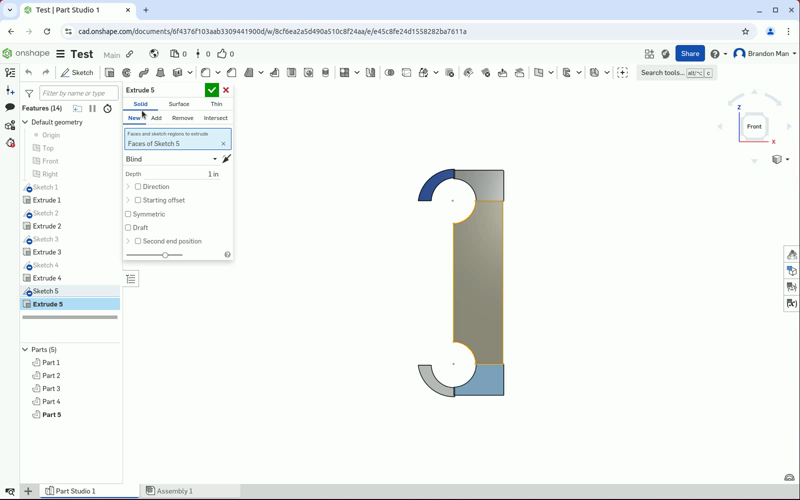
mouse_move(137, 120)
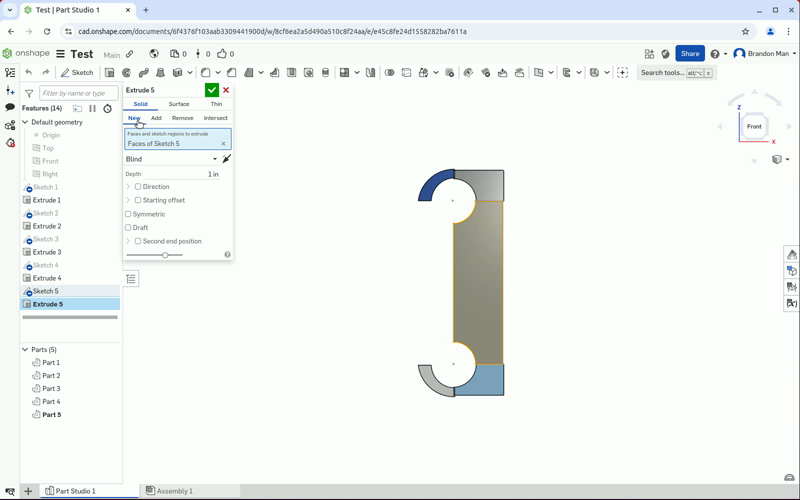
click(137, 120)
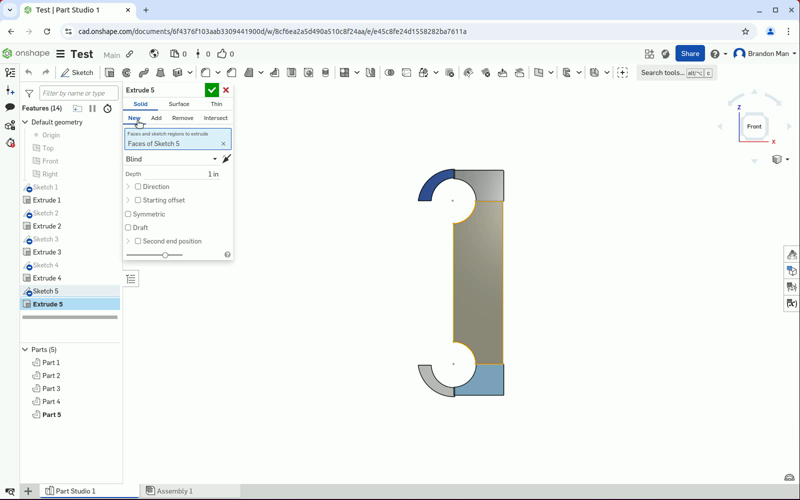
key(tab, 4)
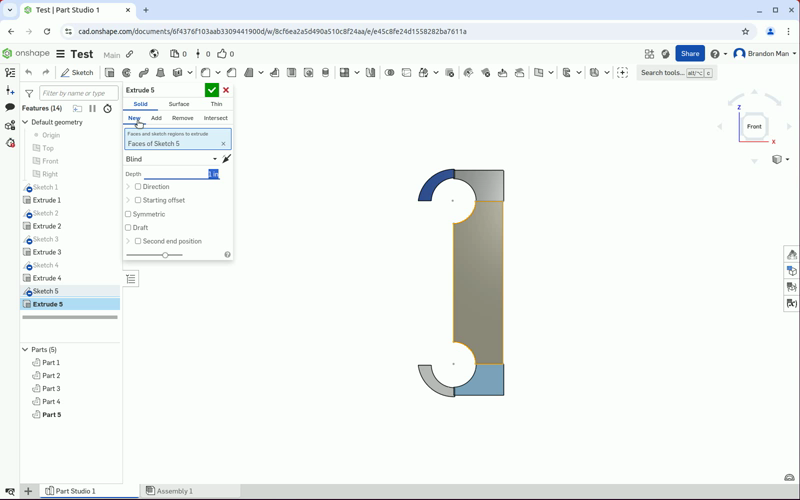
text(5.777)
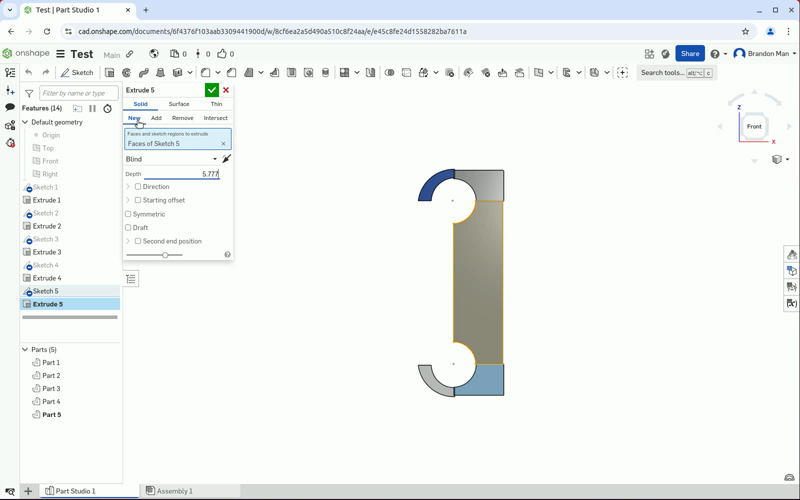
key(enter)
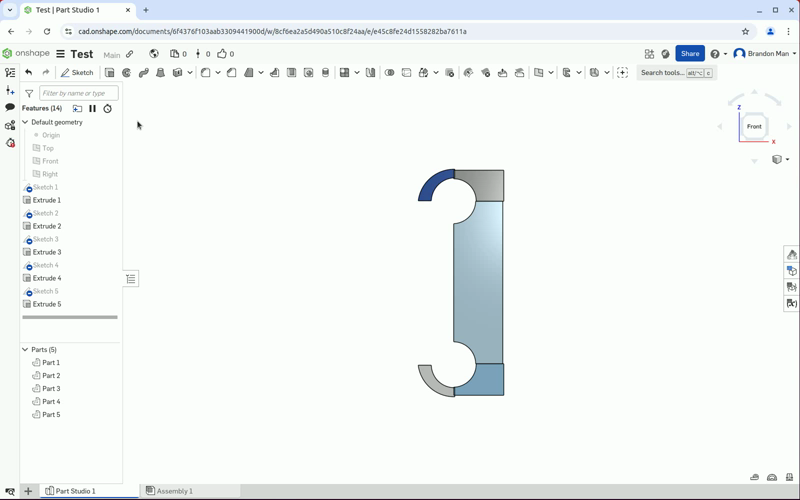
key(shift+h)
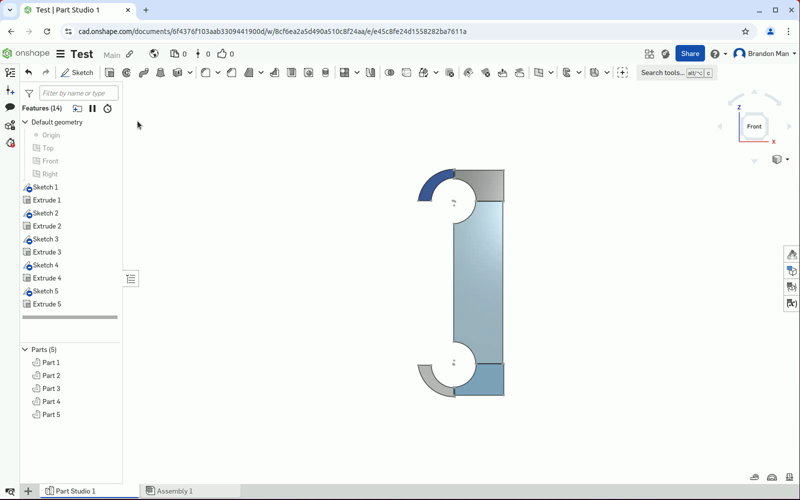
key(shift+h)
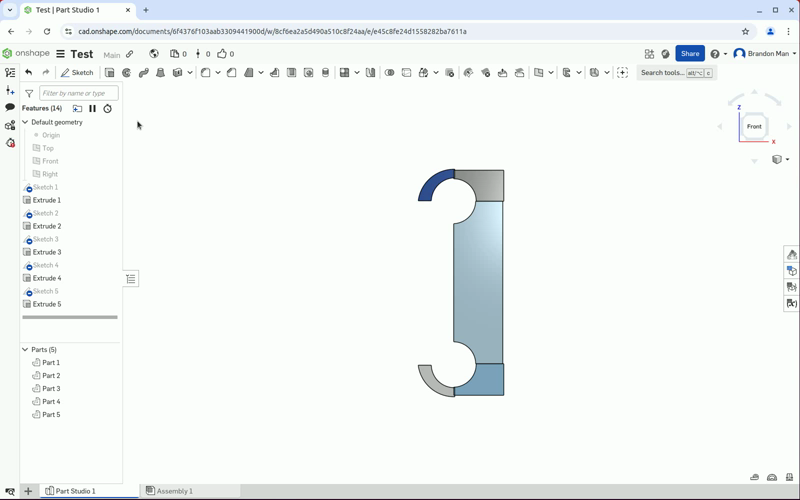
mouse_move(73, 189)
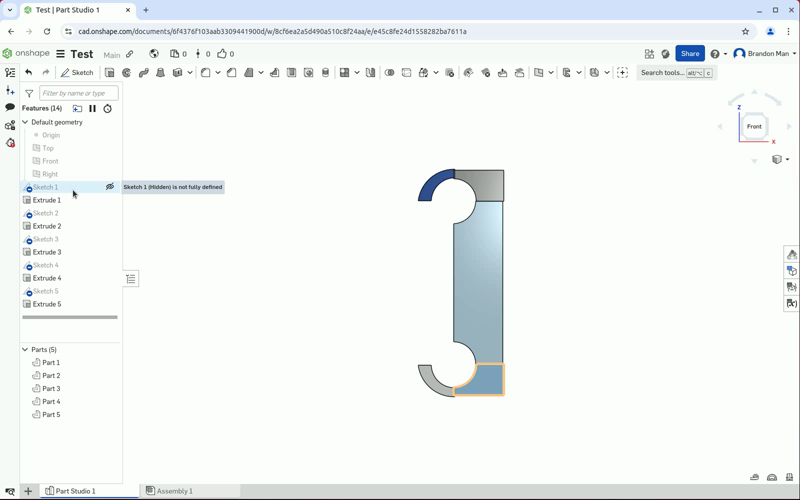
click(73, 189)
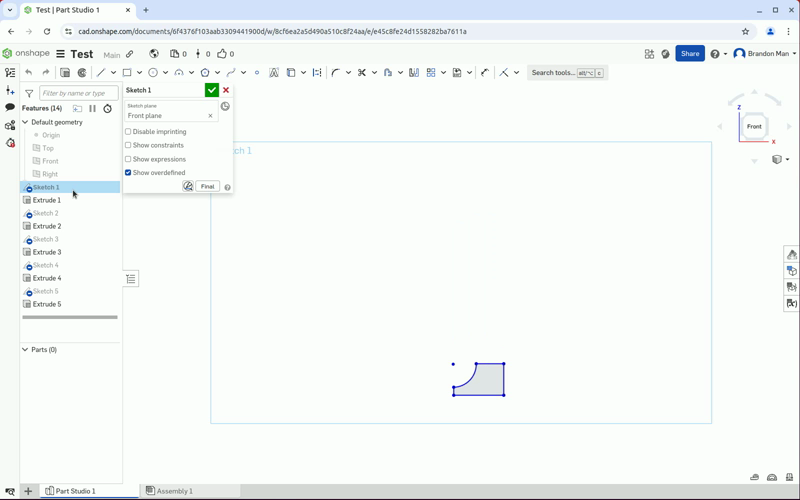
mouse_move(229, 92)
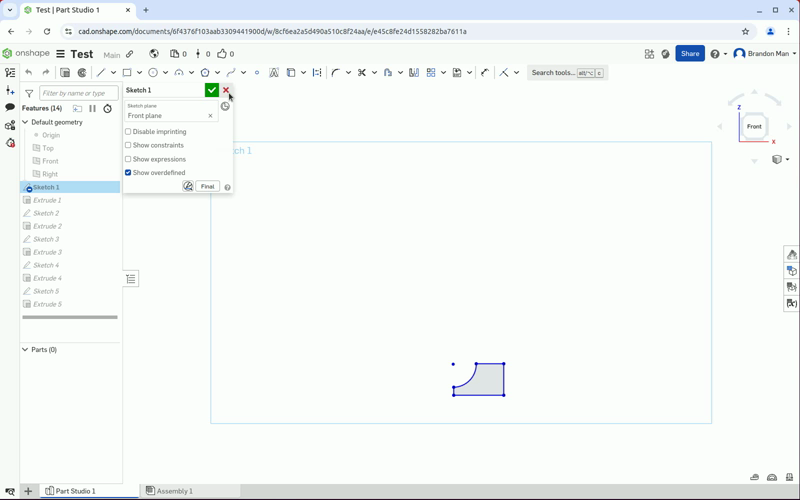
click(229, 92)
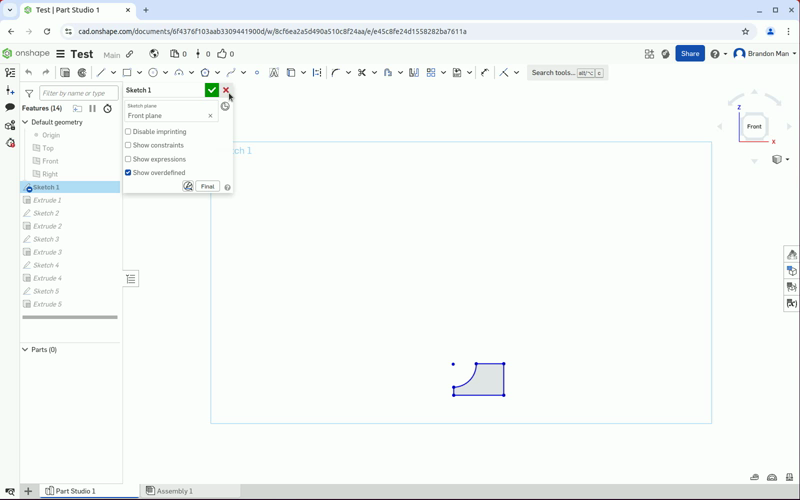
key(shift+s)
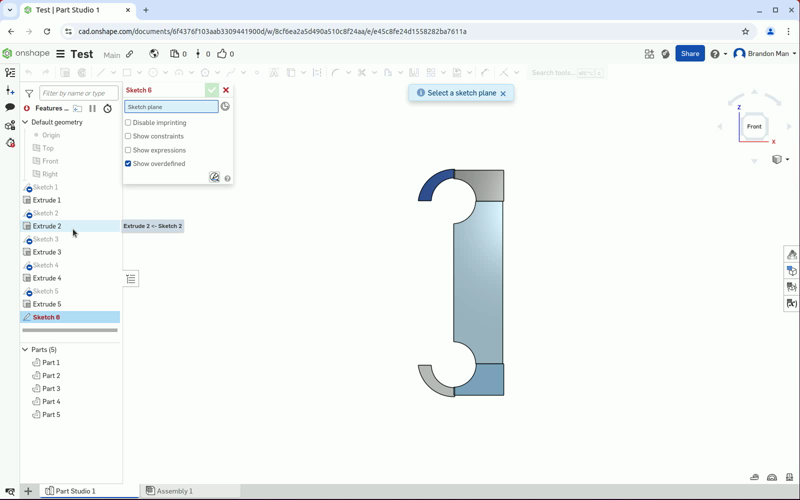
scroll(3)
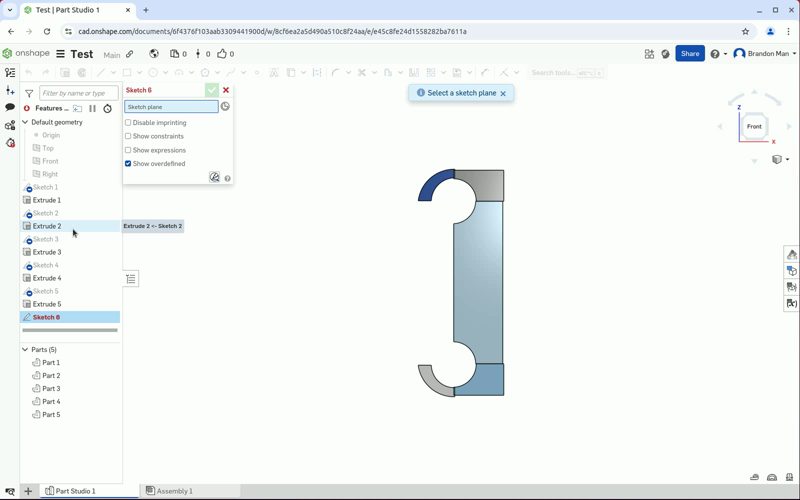
mouse_move(73, 163)
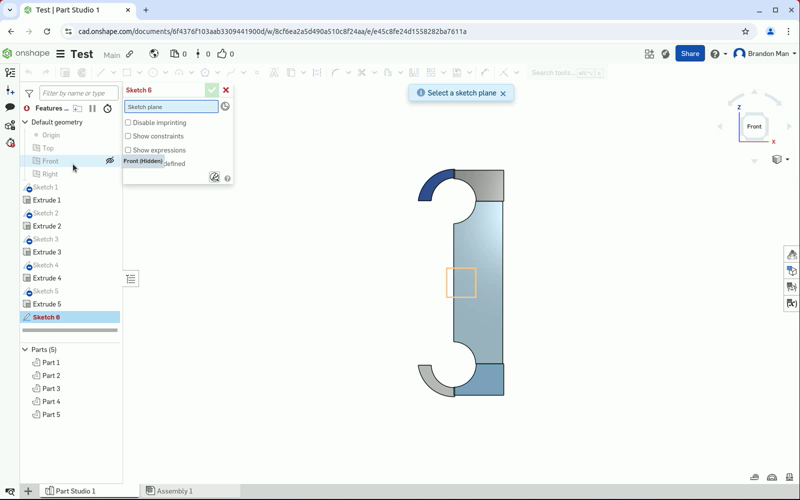
click(73, 163)
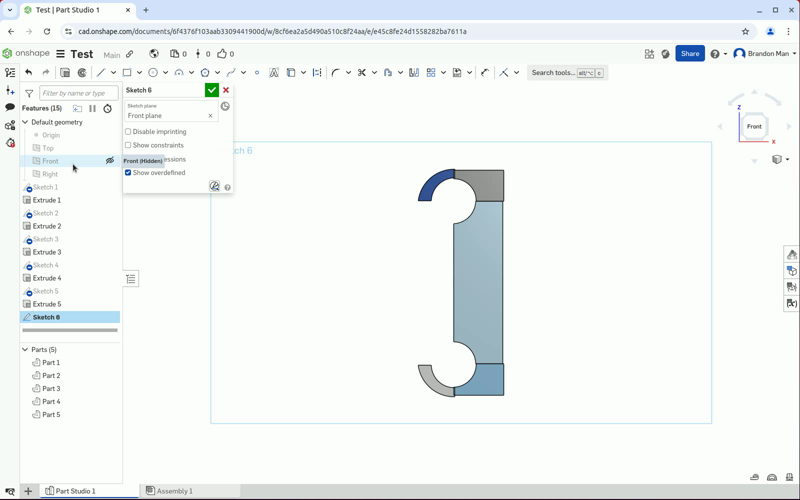
mouse_move(73, 352)
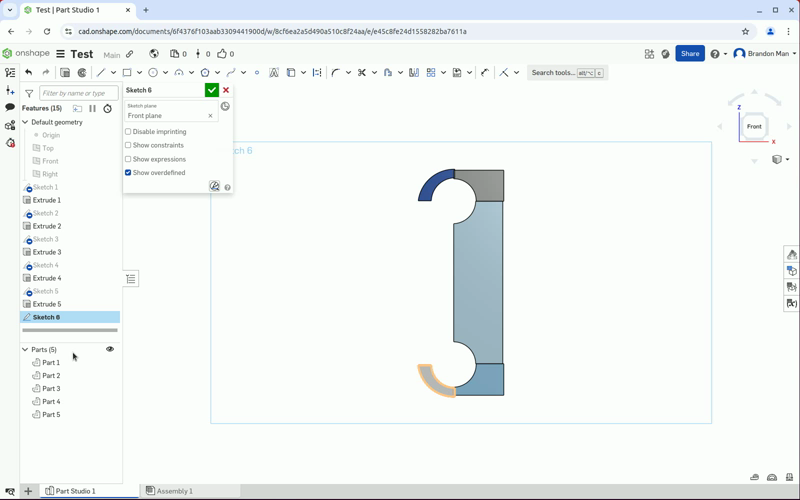
key(y)
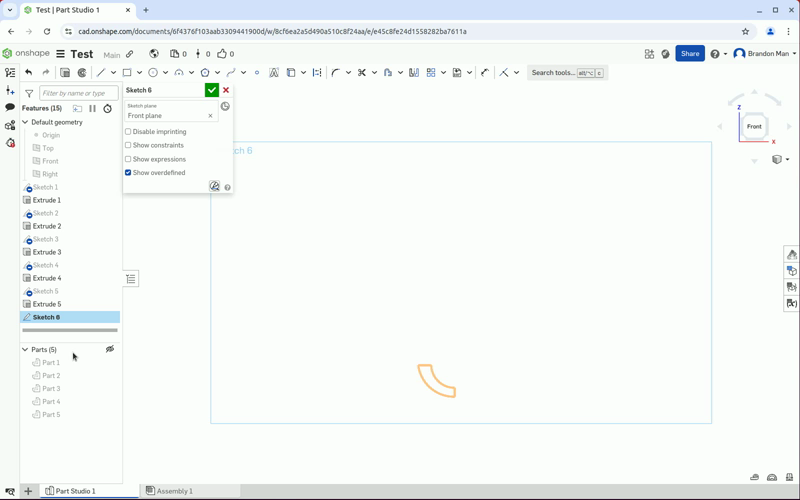
key(l)
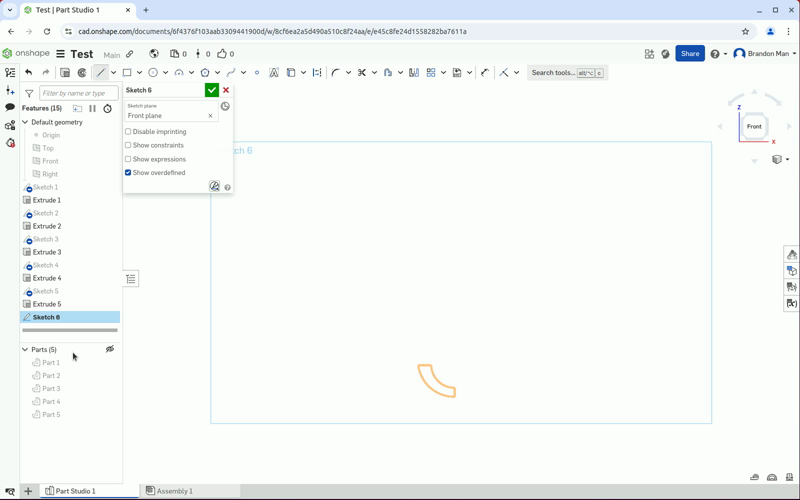
key_down(shift)
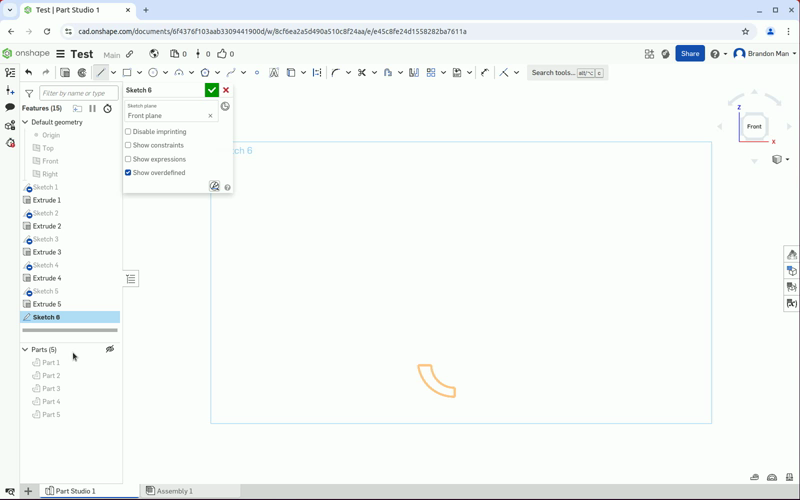
mouse_move(418, 365)
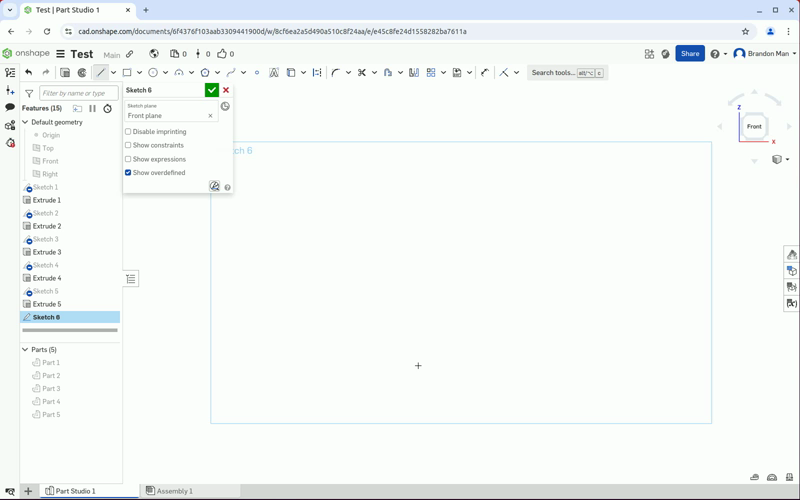
click(418, 365)
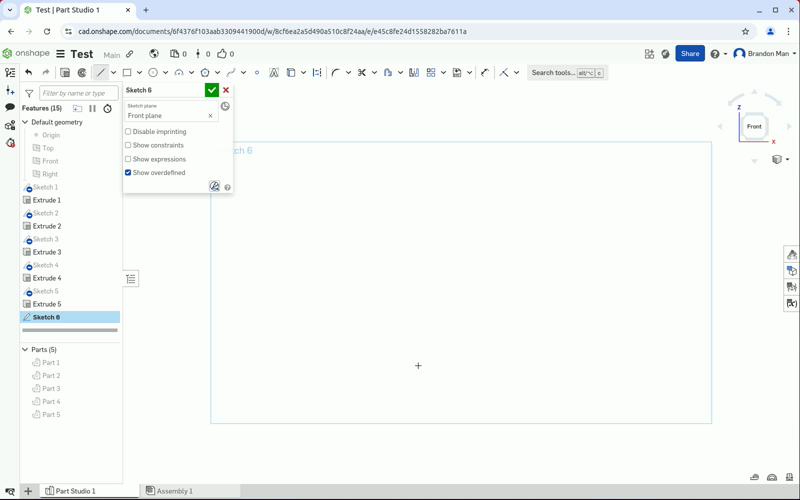
key_up(shift)
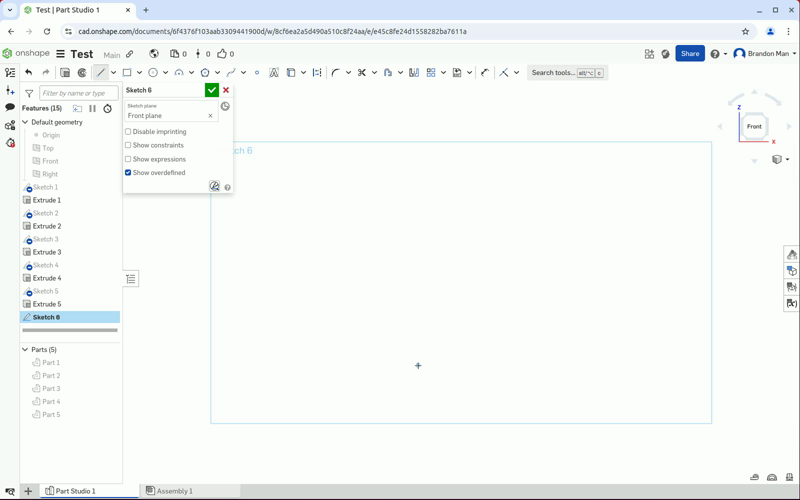
key_down(shift)
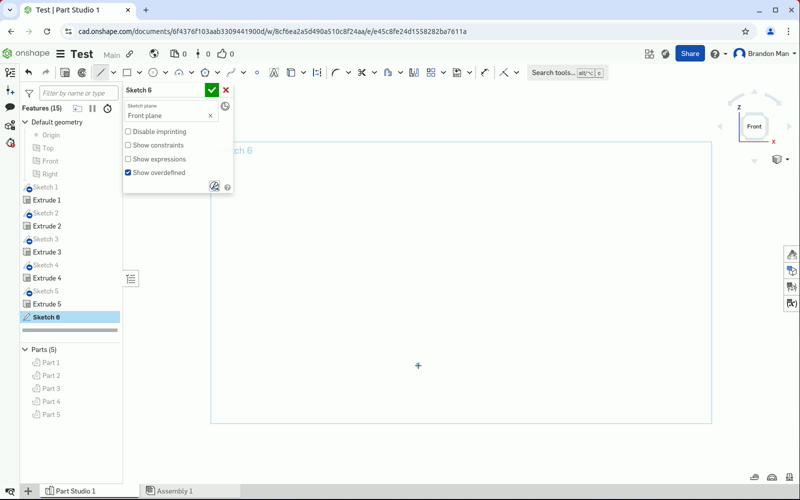
mouse_move(448, 365)
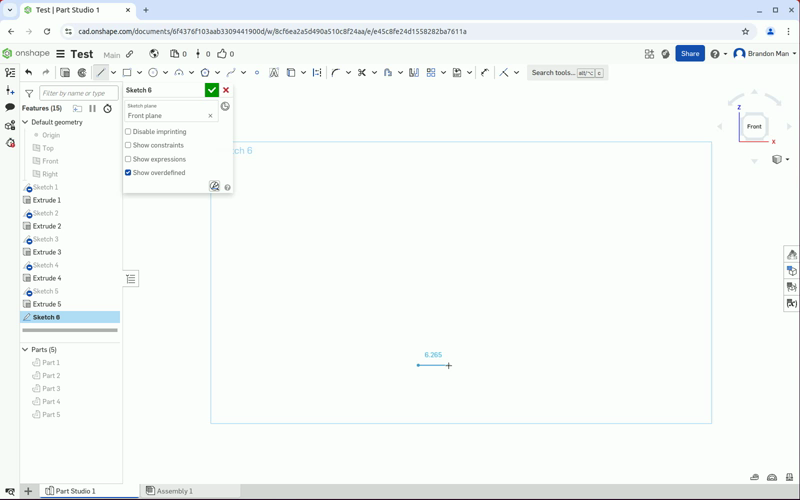
mouse_move(431, 365)
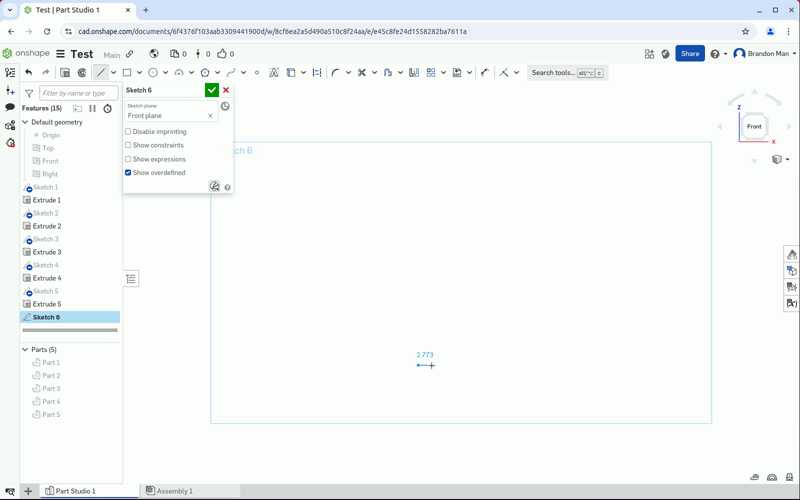
click(431, 365)
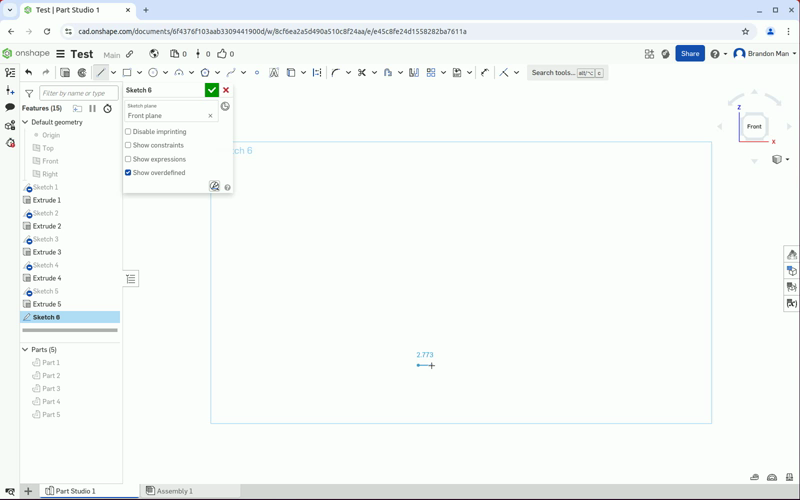
key_up(shift)
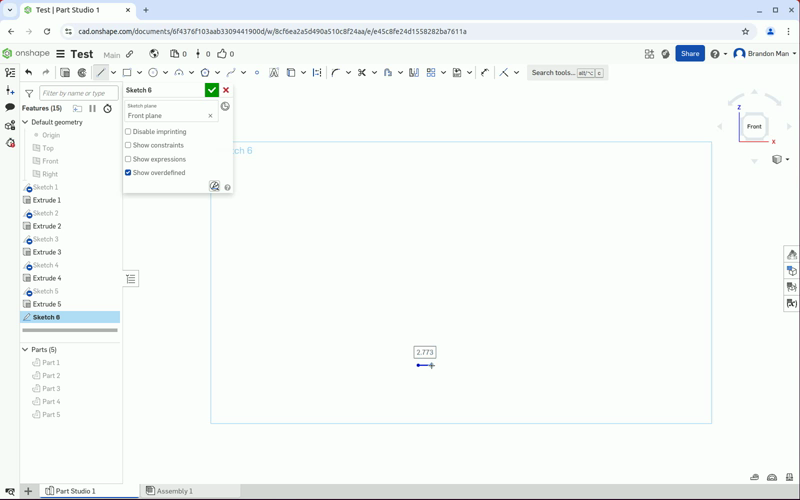
key(esc)
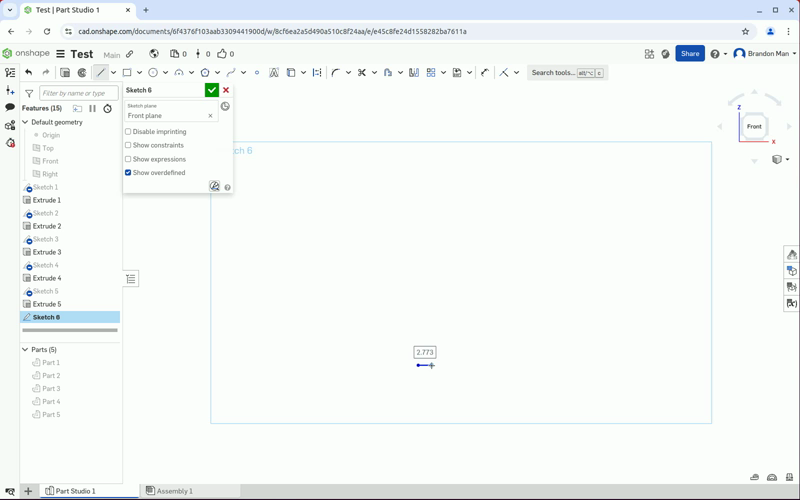
key(a)
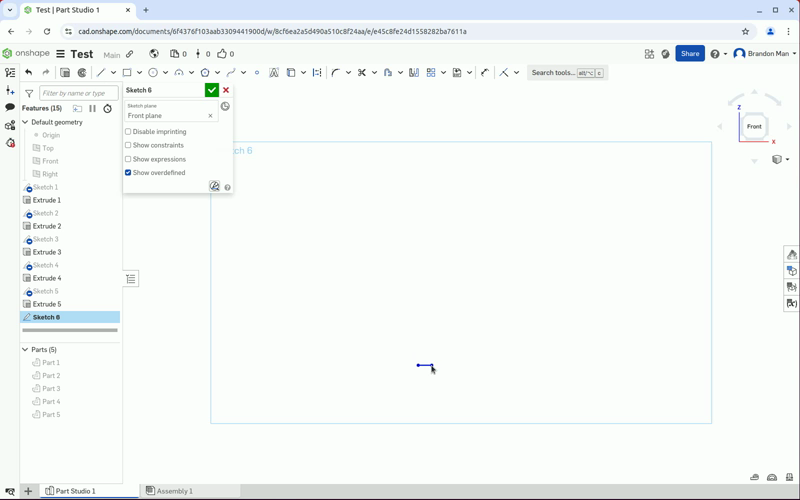
mouse_move(431, 365)
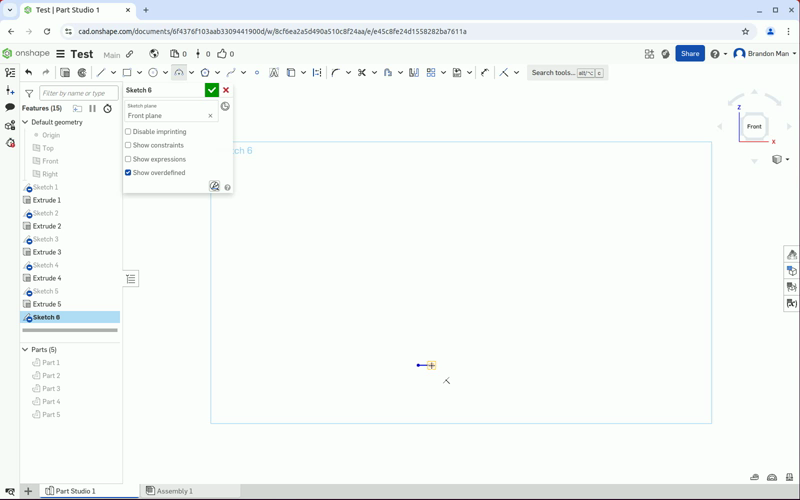
click(431, 365)
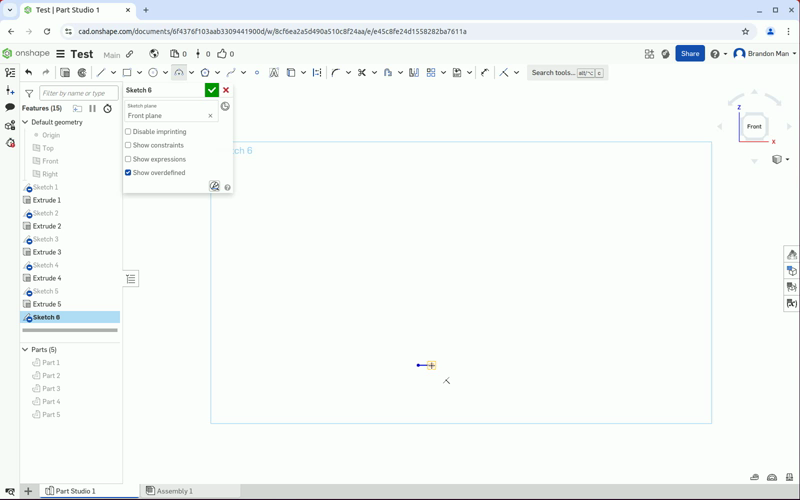
key_down(shift)
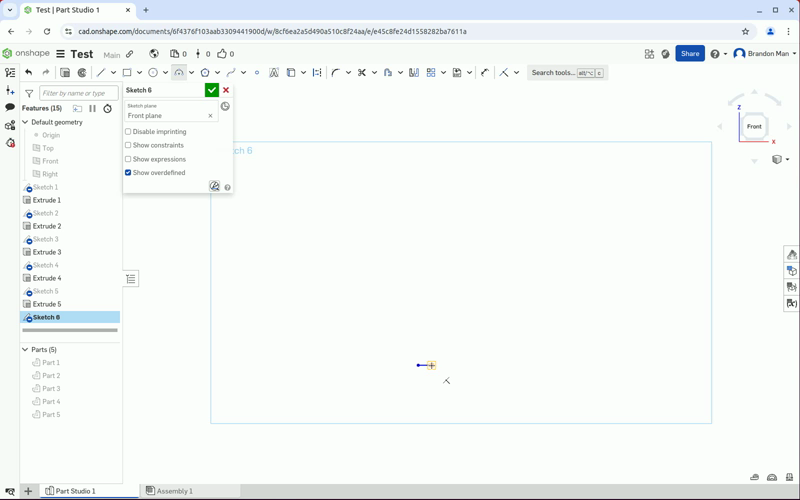
mouse_move(453, 342)
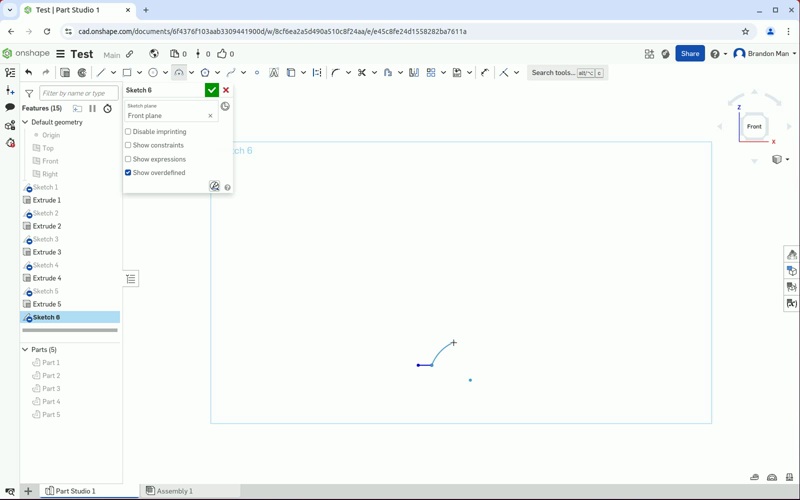
click(453, 342)
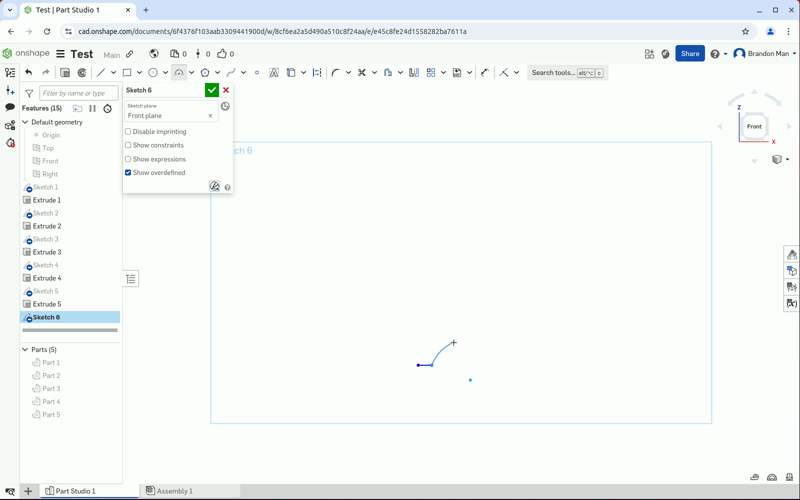
mouse_move(437, 349)
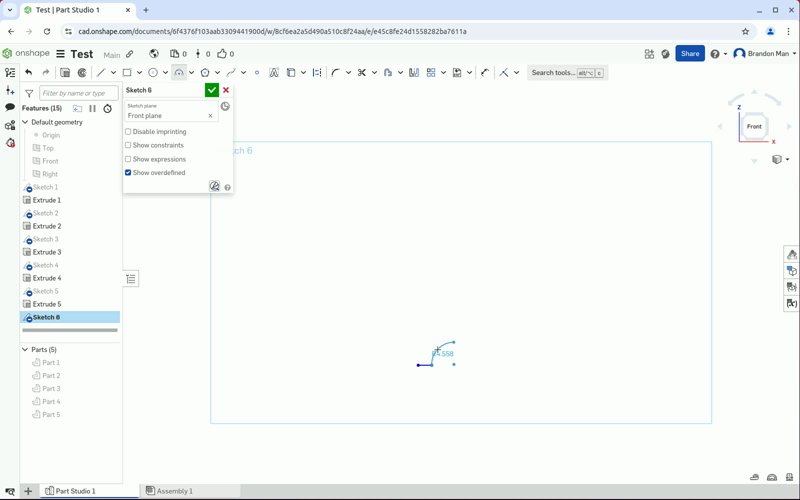
click(437, 349)
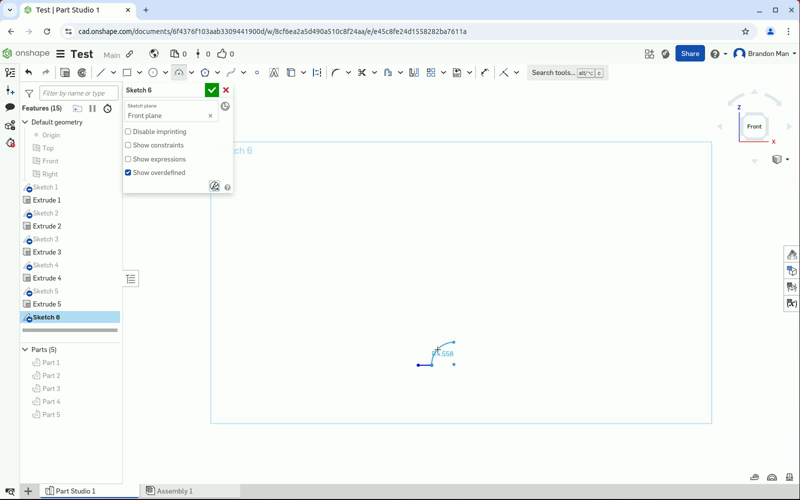
key_up(shift)
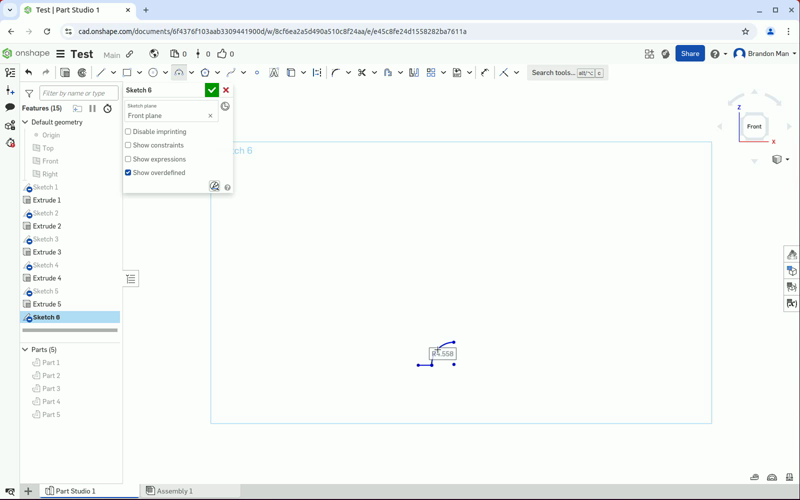
key(esc)
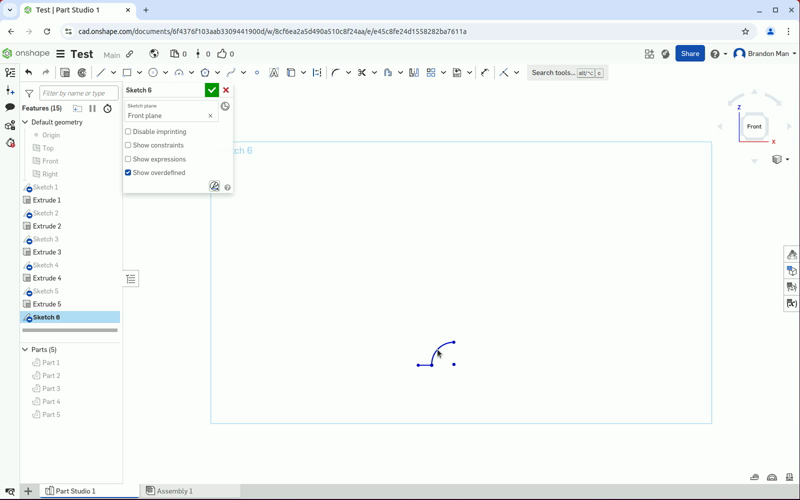
key(l)
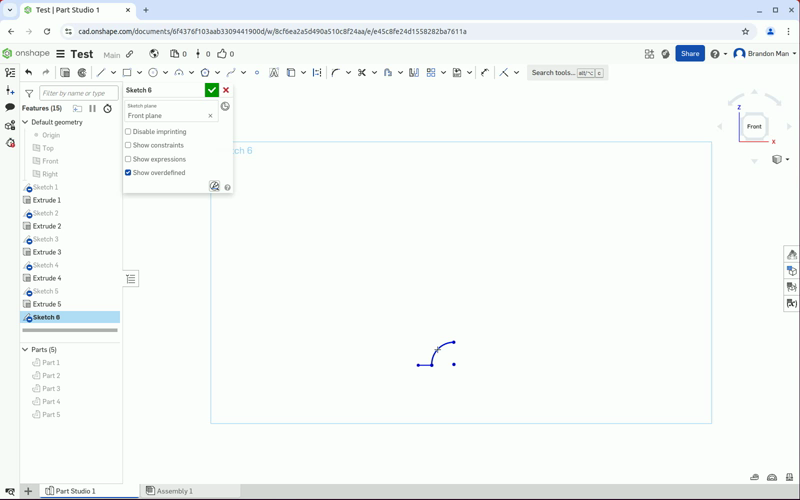
mouse_move(453, 342)
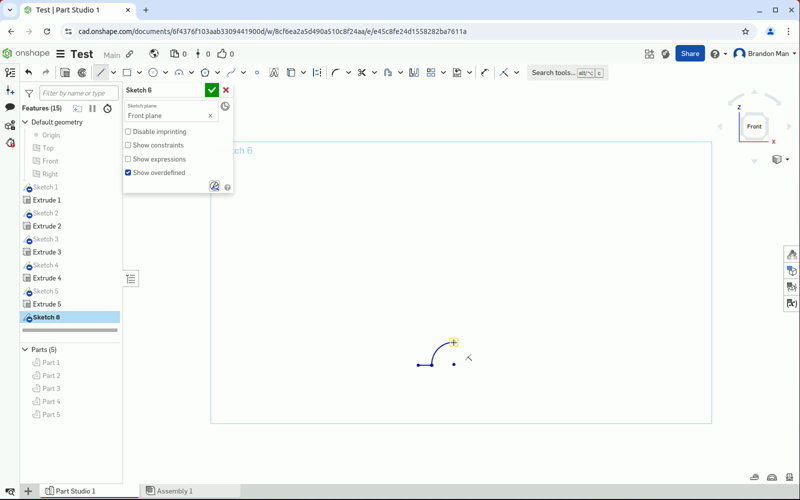
click(453, 342)
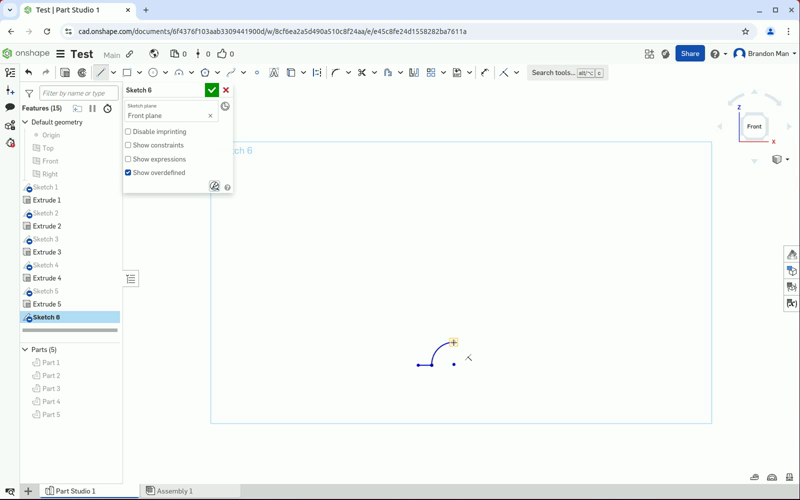
key_down(shift)
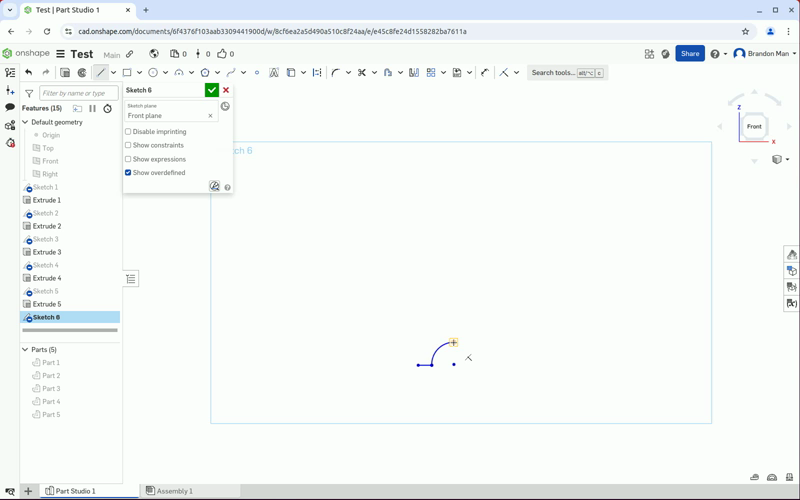
mouse_move(453, 223)
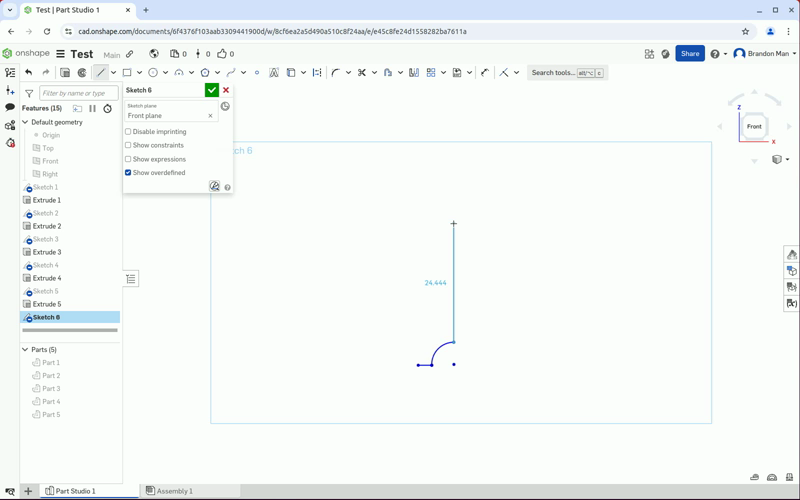
click(453, 223)
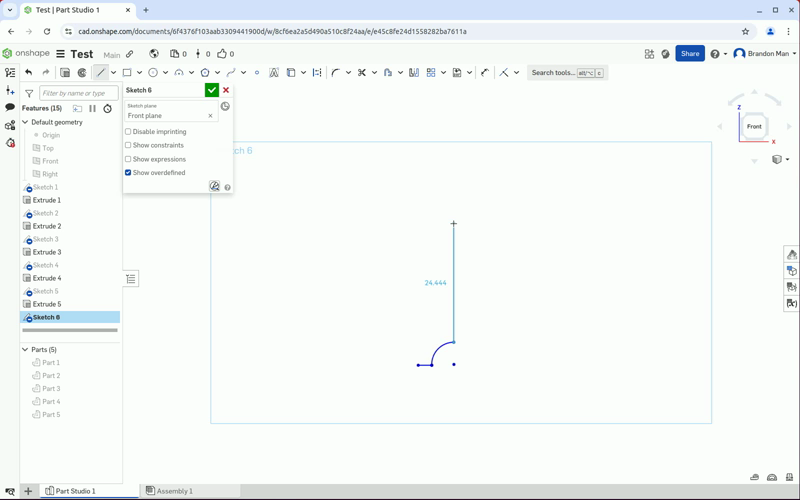
key_up(shift)
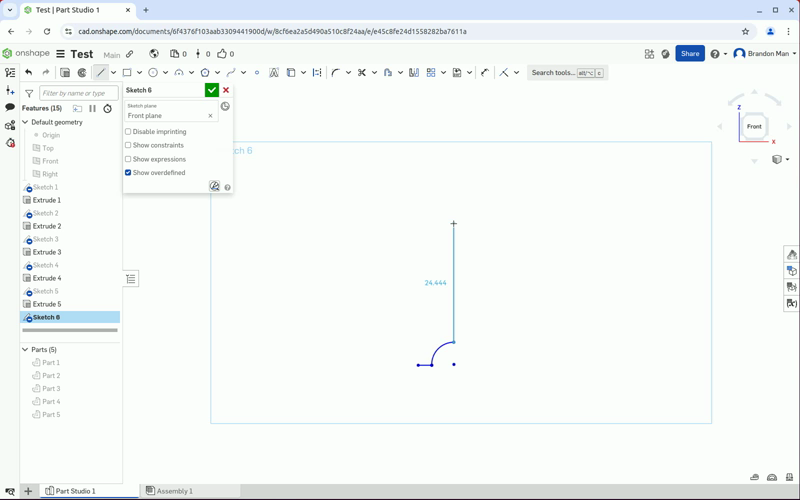
key(esc)
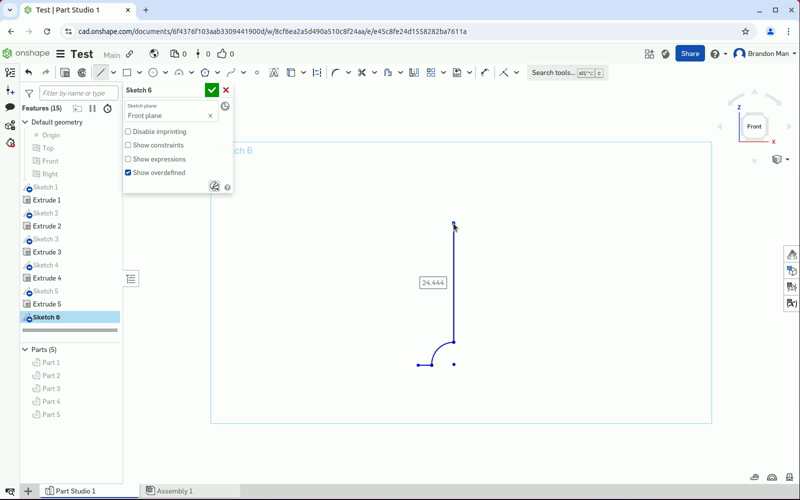
key(a)
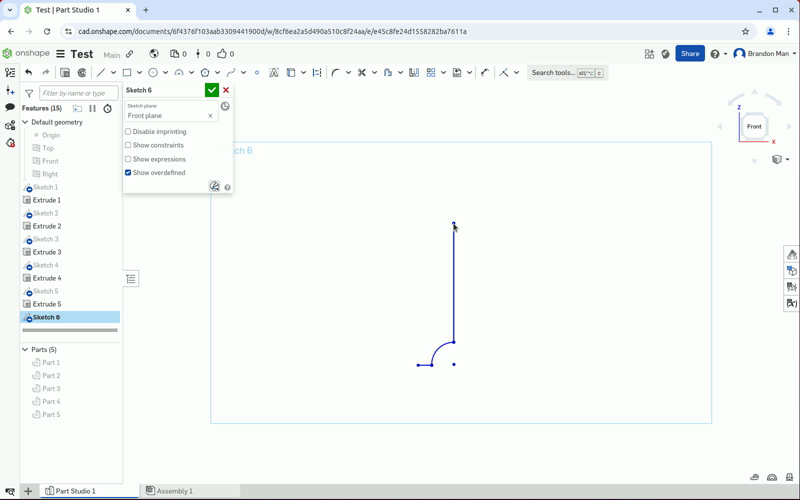
mouse_move(453, 223)
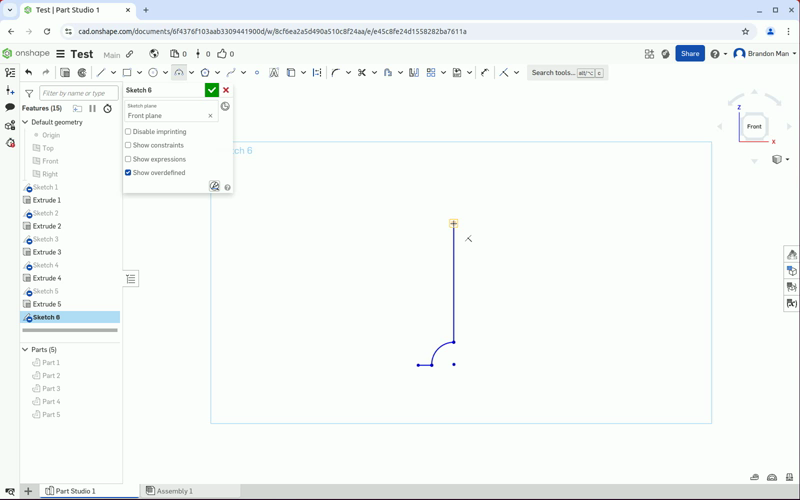
click(453, 223)
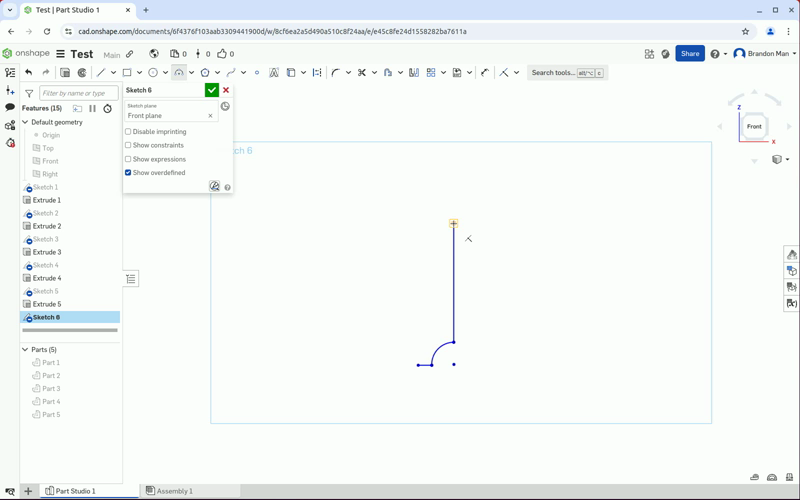
key_down(shift)
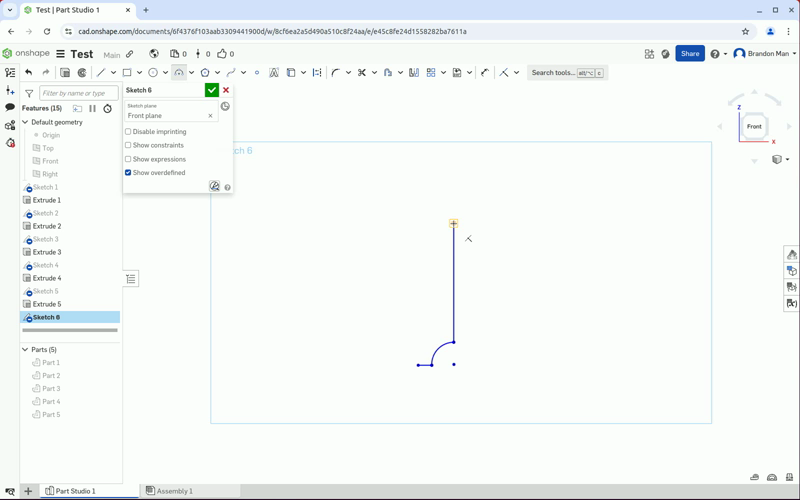
mouse_move(431, 201)
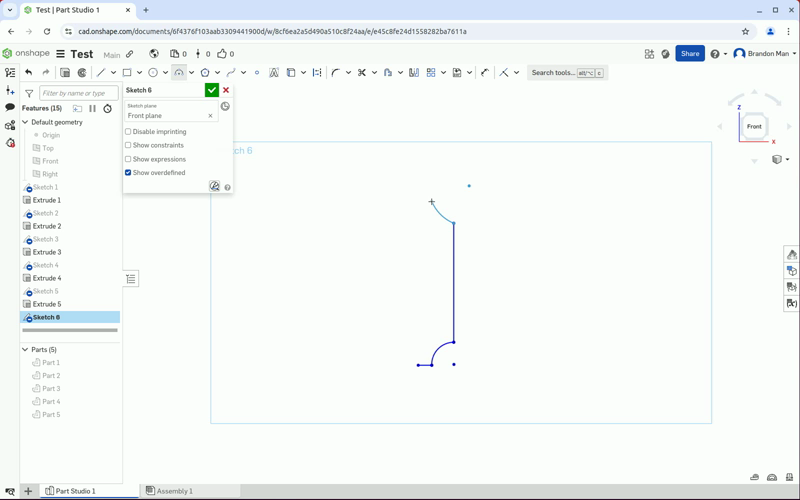
click(431, 201)
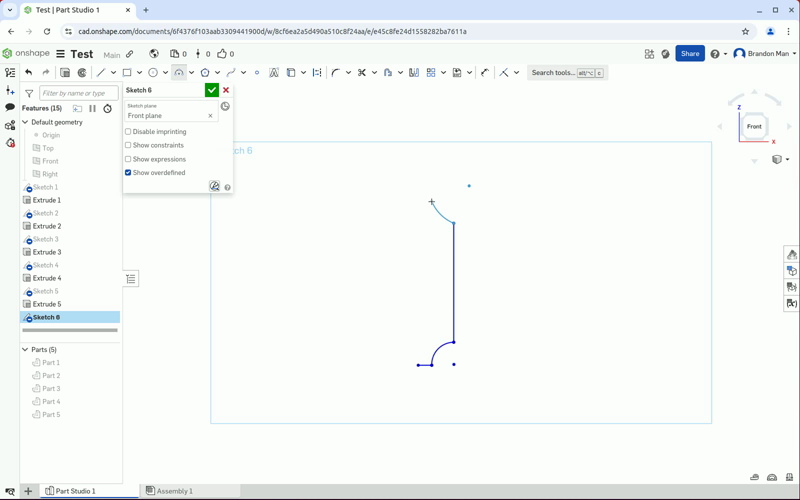
mouse_move(438, 216)
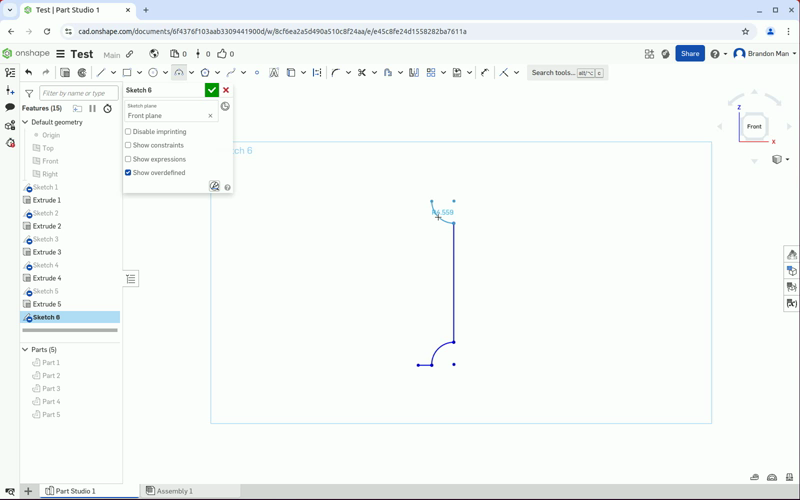
click(438, 216)
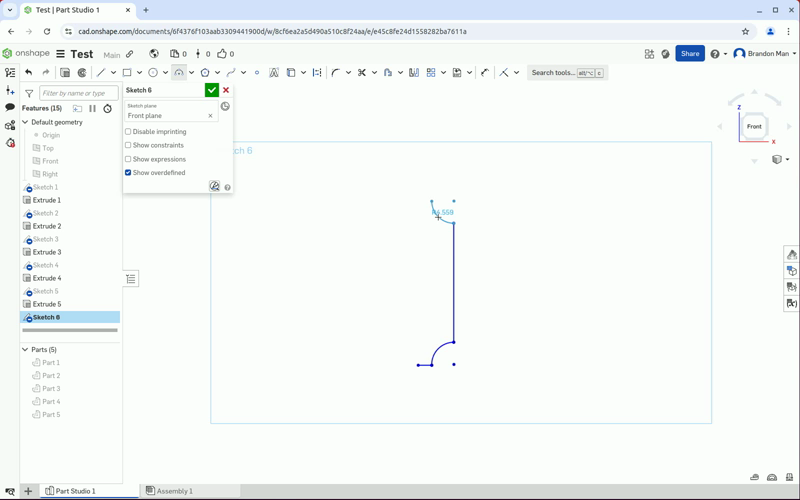
key_up(shift)
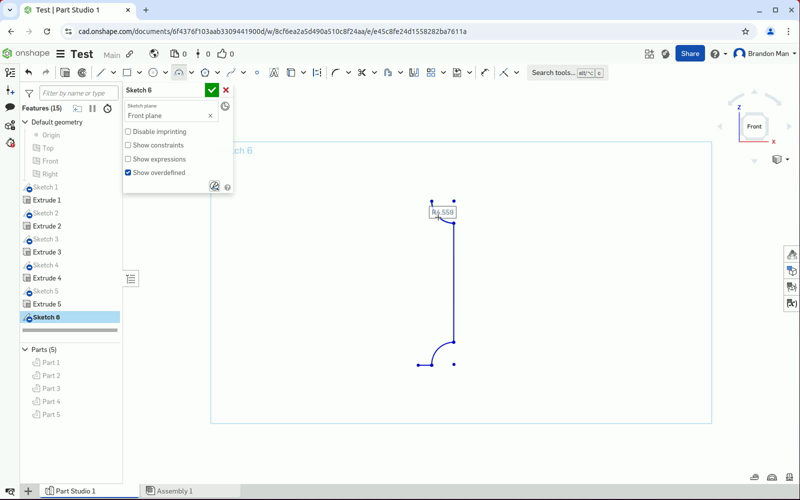
key(esc)
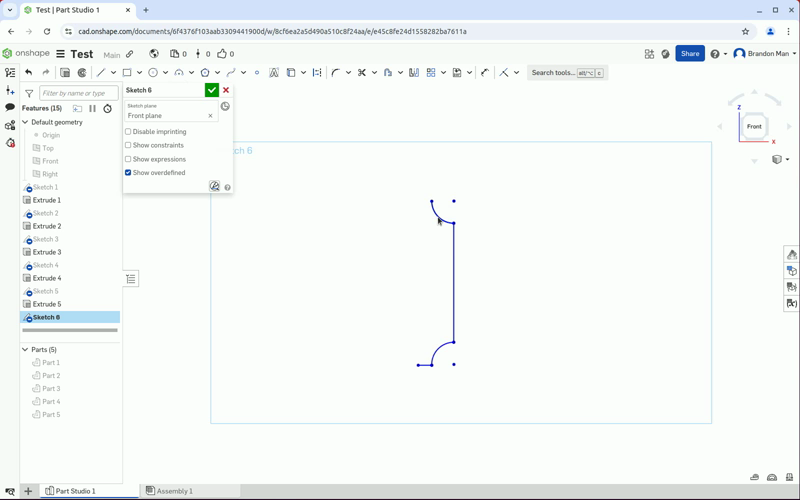
key(l)
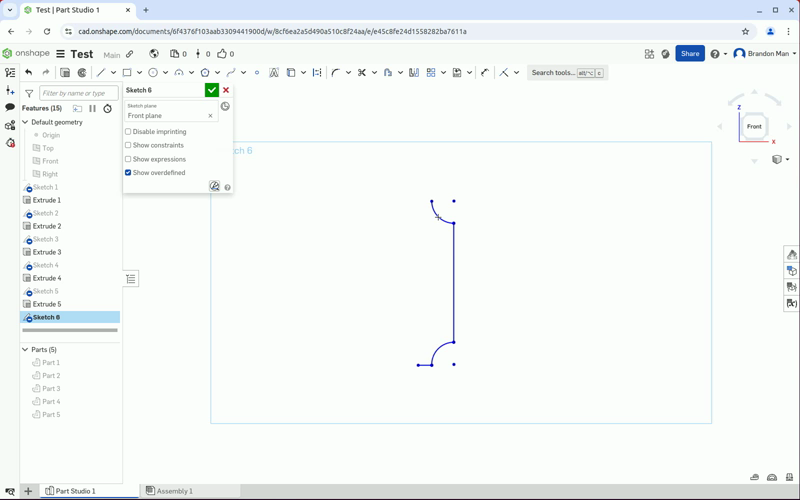
mouse_move(431, 201)
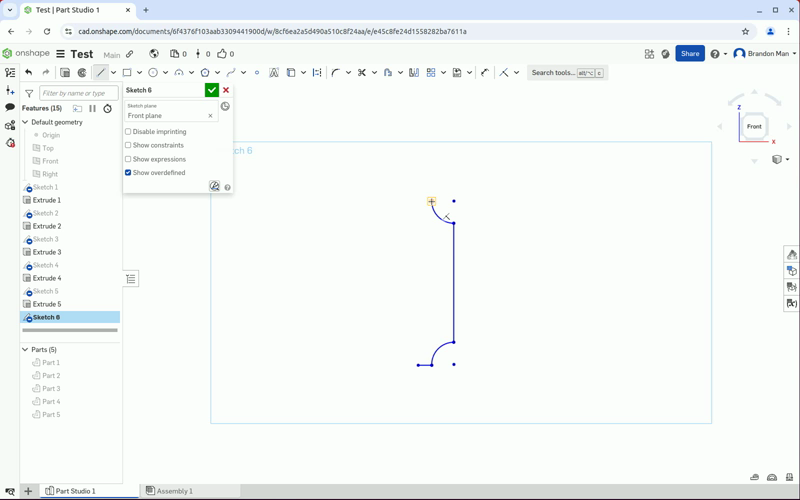
click(431, 201)
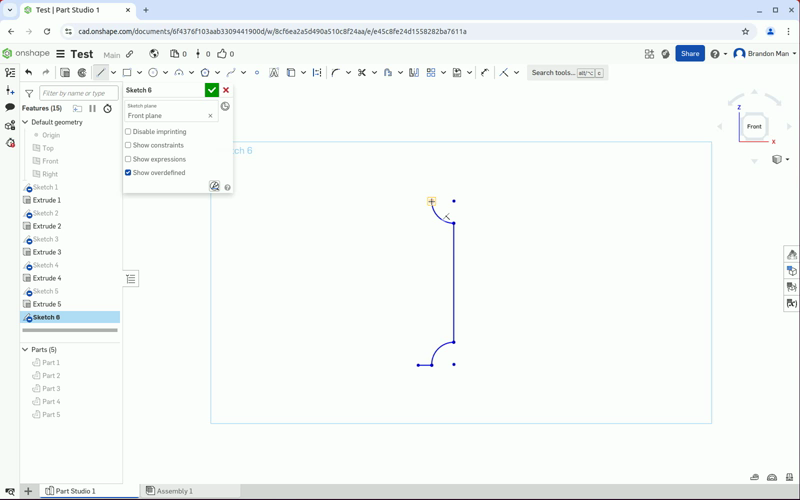
key_down(shift)
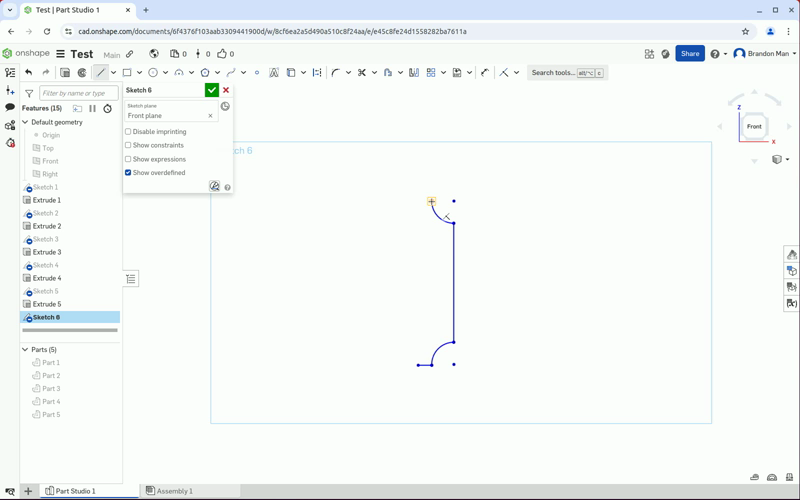
mouse_move(461, 201)
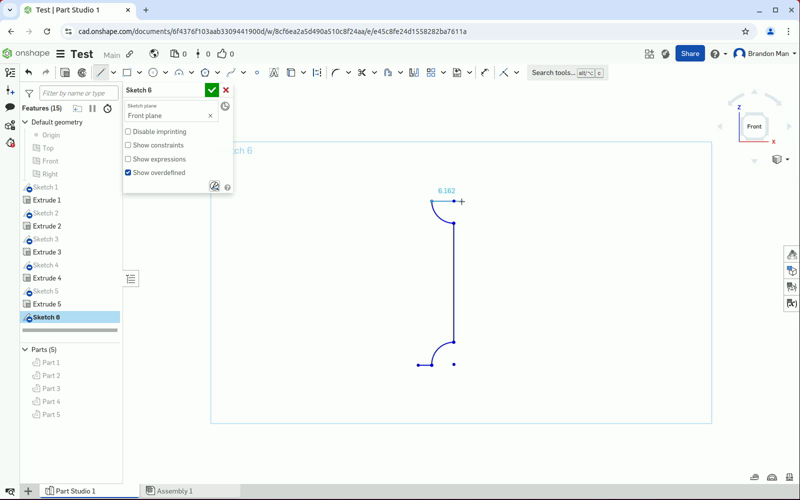
mouse_move(418, 201)
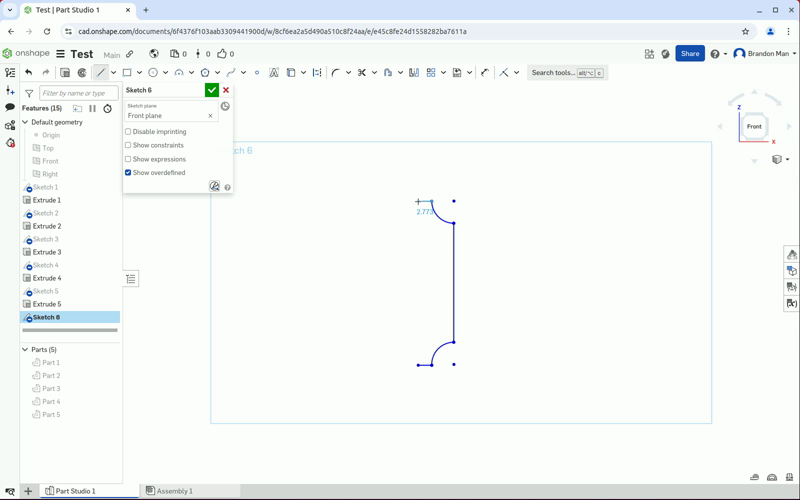
click(418, 201)
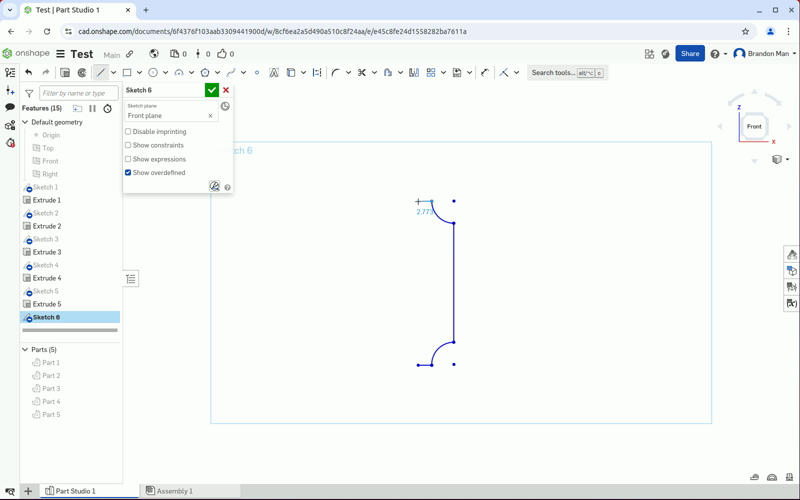
key_up(shift)
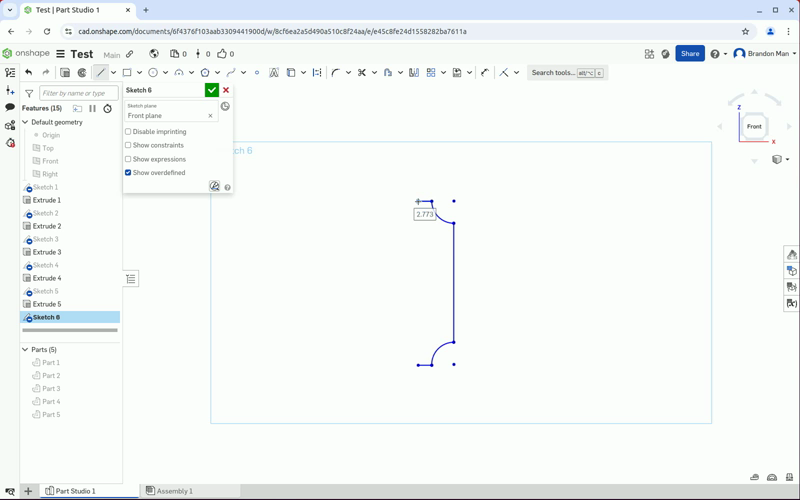
key(esc)
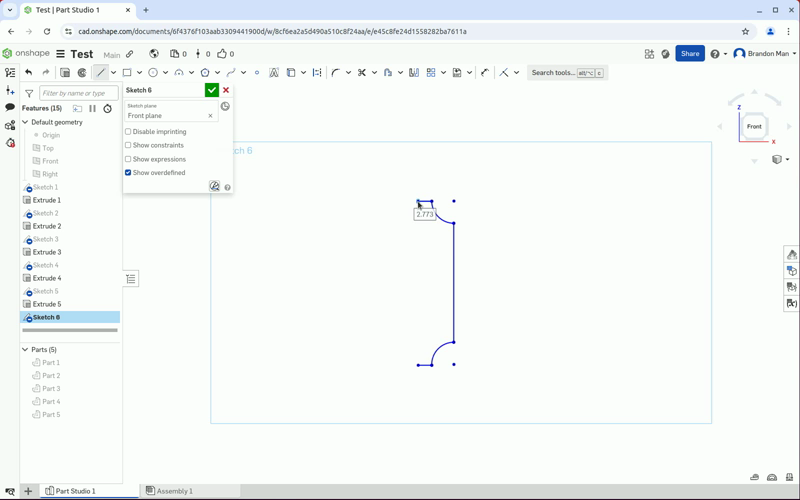
key(a)
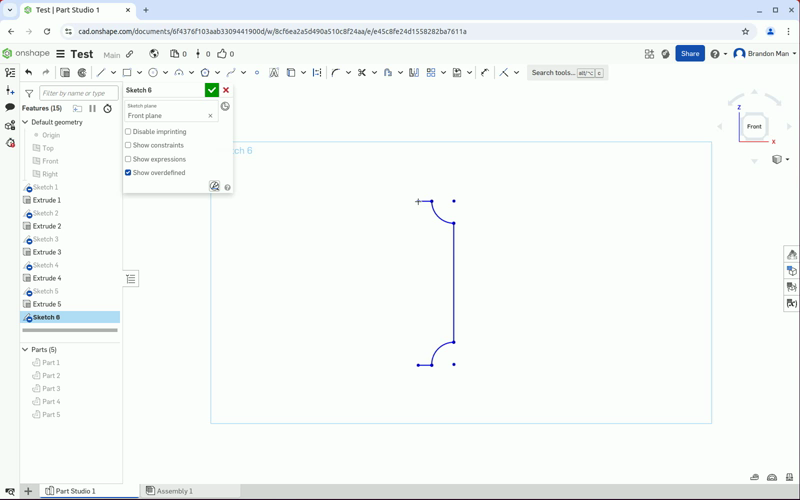
mouse_move(418, 201)
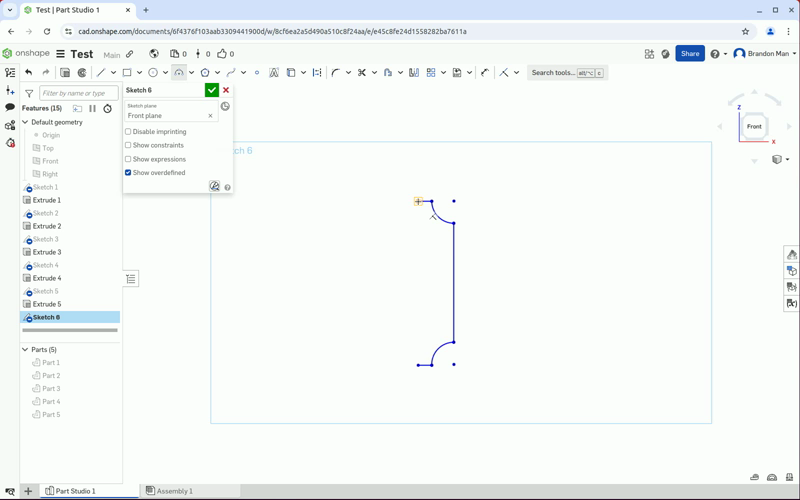
click(418, 201)
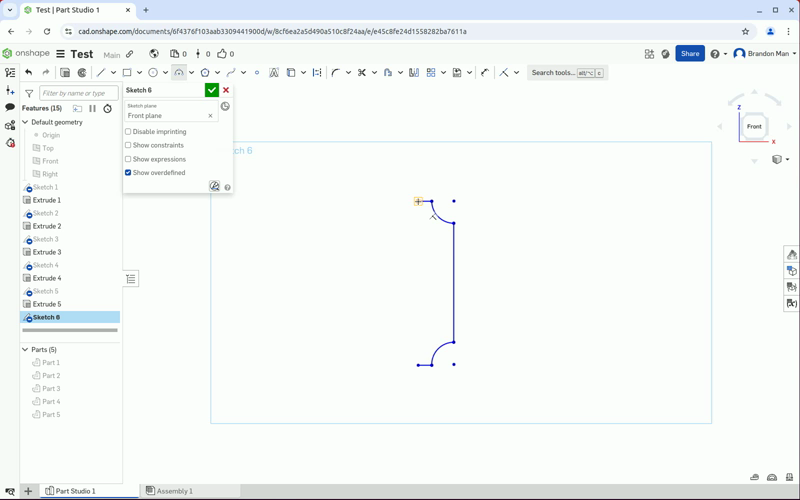
key_down(shift)
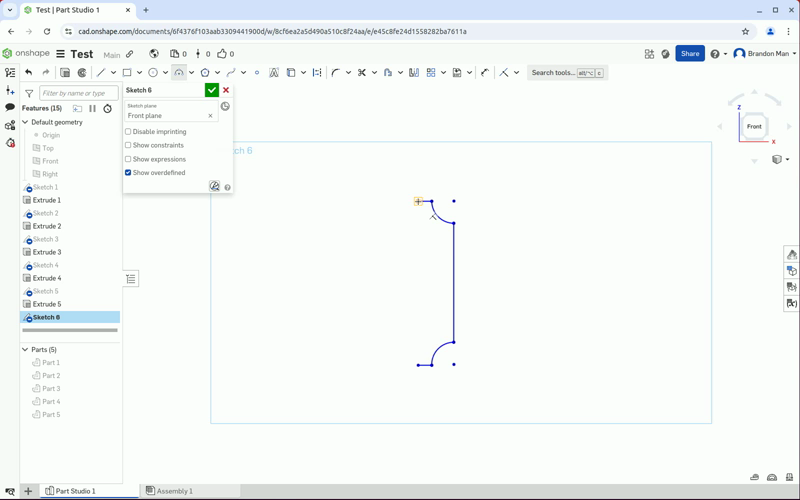
mouse_move(418, 206)
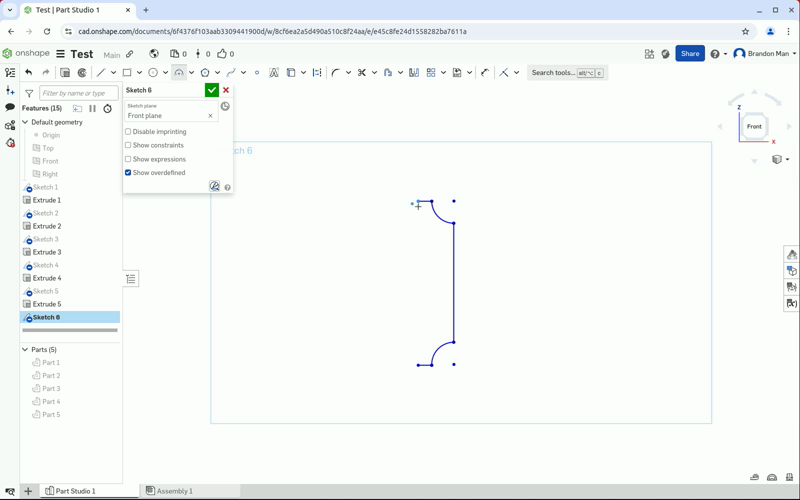
scroll(6)
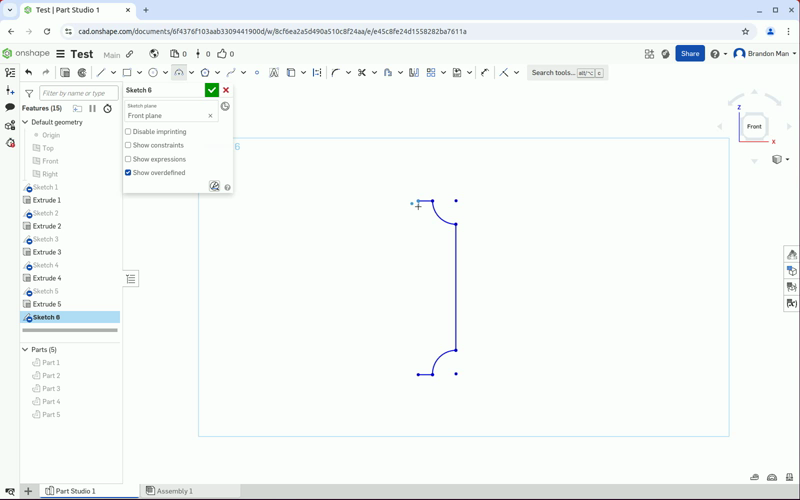
scroll(6)
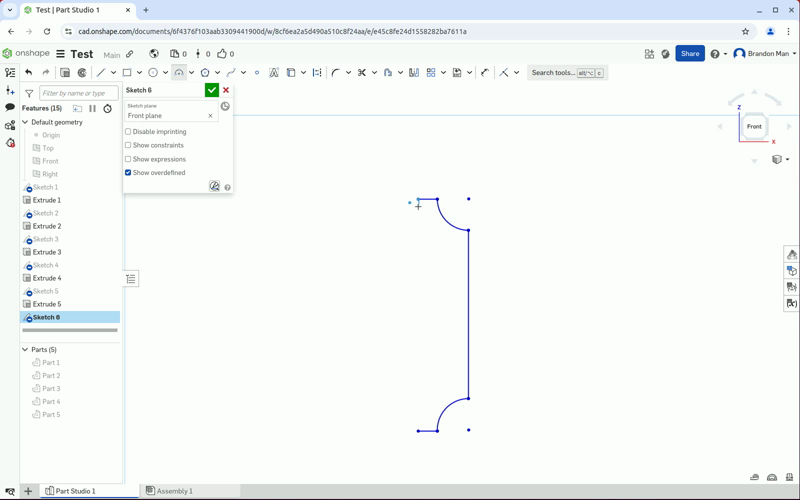
scroll(6)
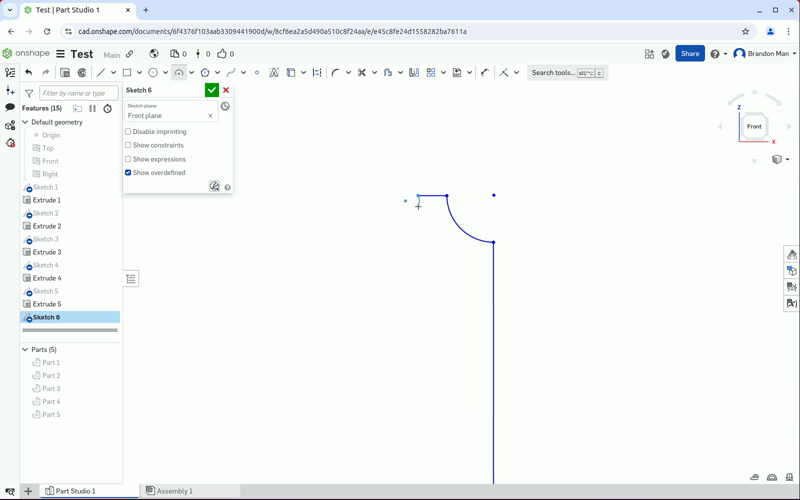
scroll(6)
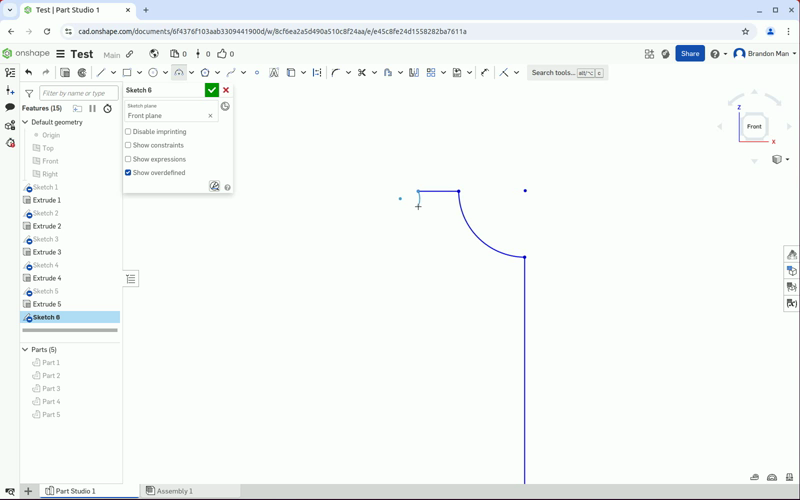
scroll(6)
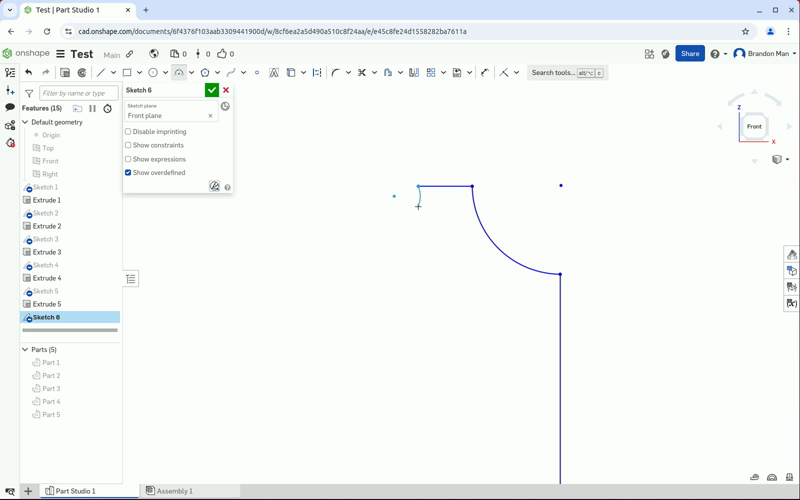
scroll(6)
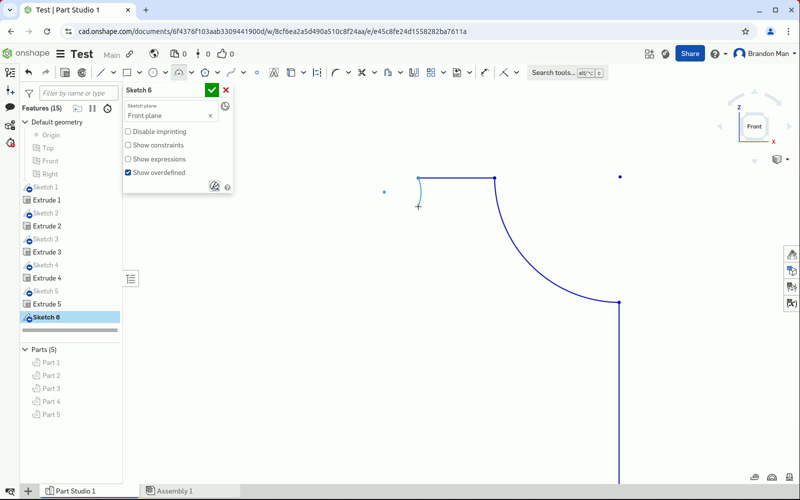
scroll(6)
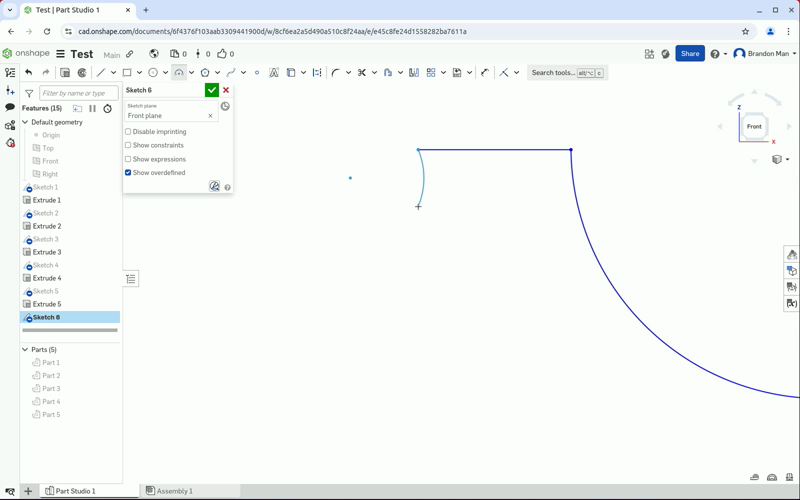
click(418, 206)
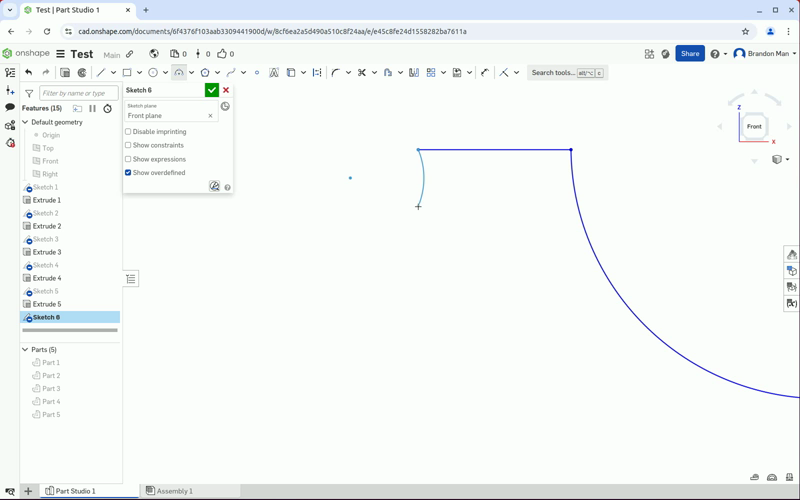
scroll(-6)
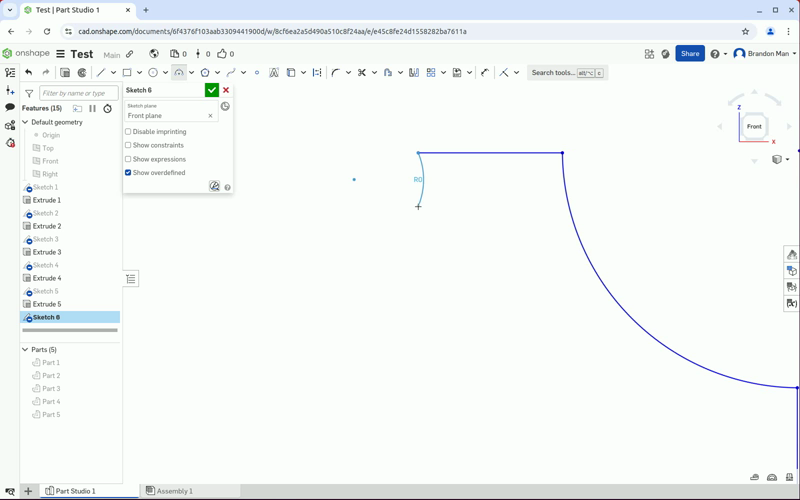
scroll(-6)
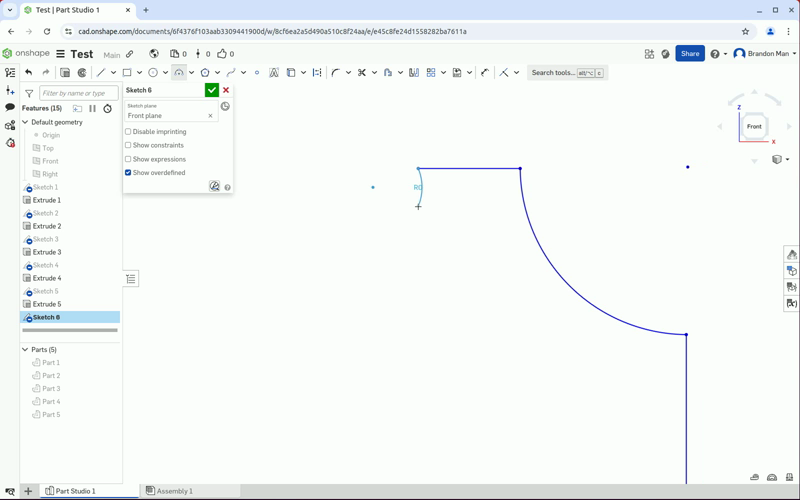
scroll(-6)
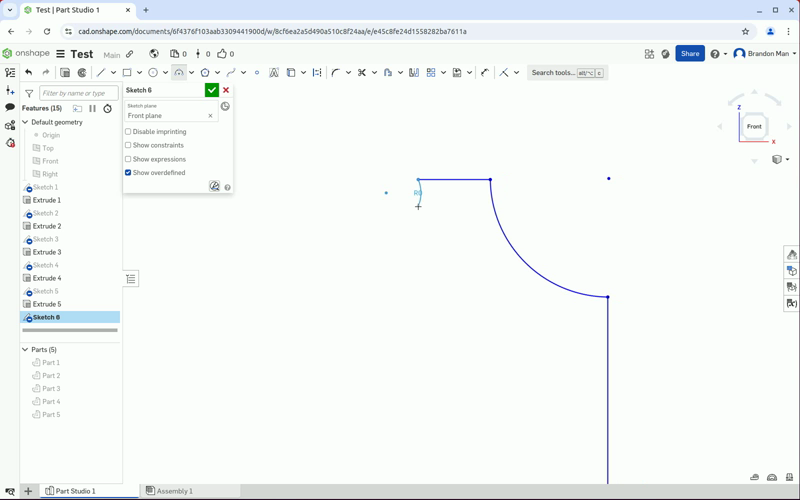
scroll(-6)
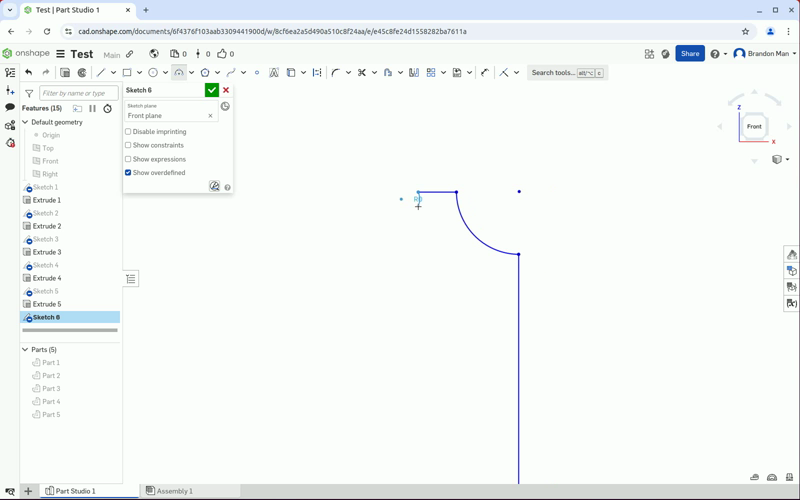
scroll(-6)
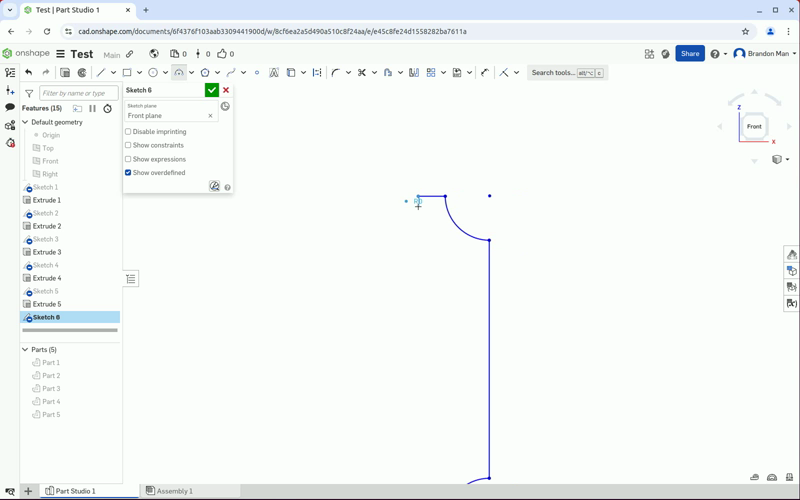
scroll(-6)
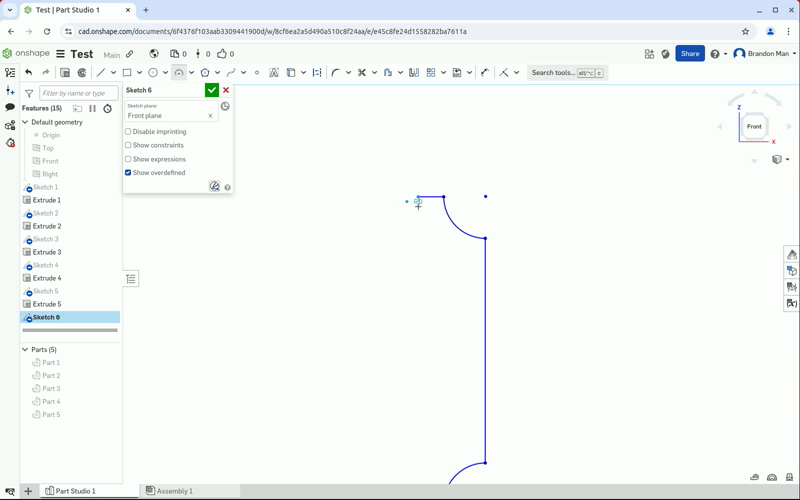
scroll(-6)
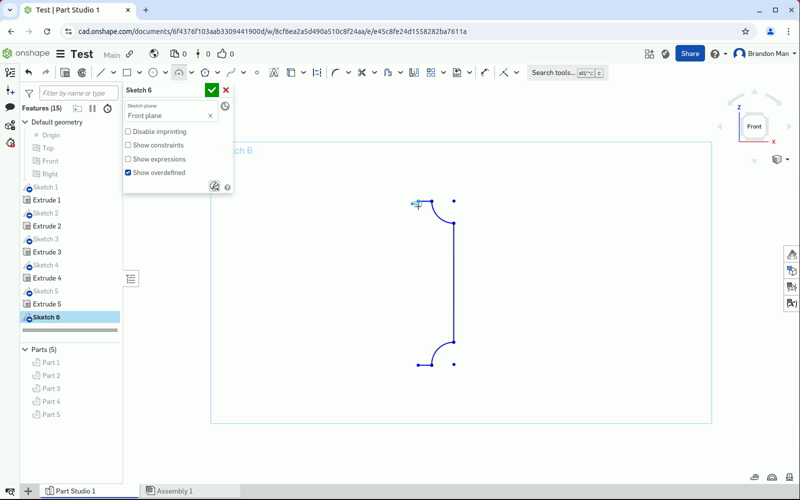
mouse_move(417, 204)
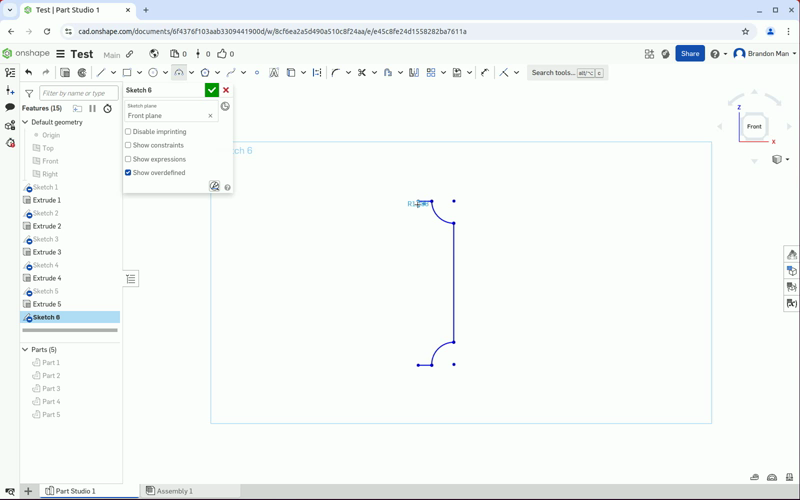
scroll(6)
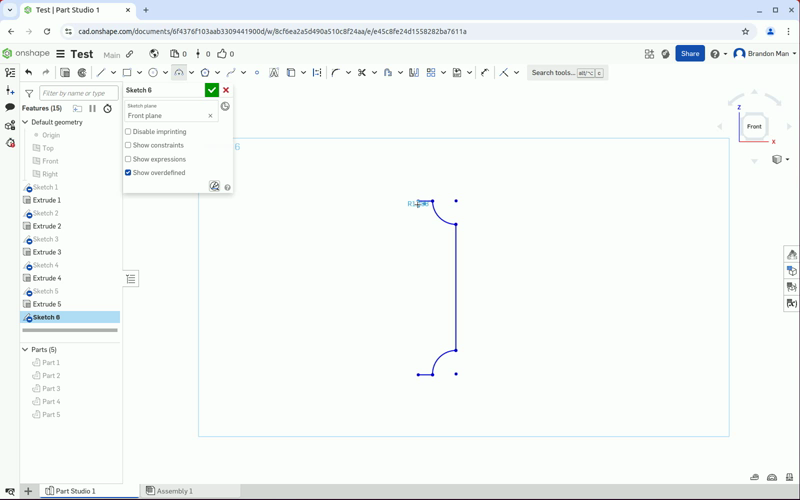
scroll(6)
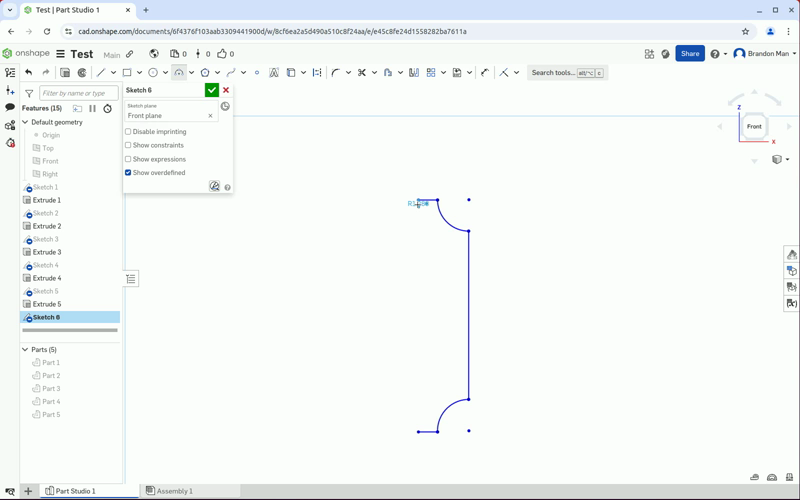
scroll(6)
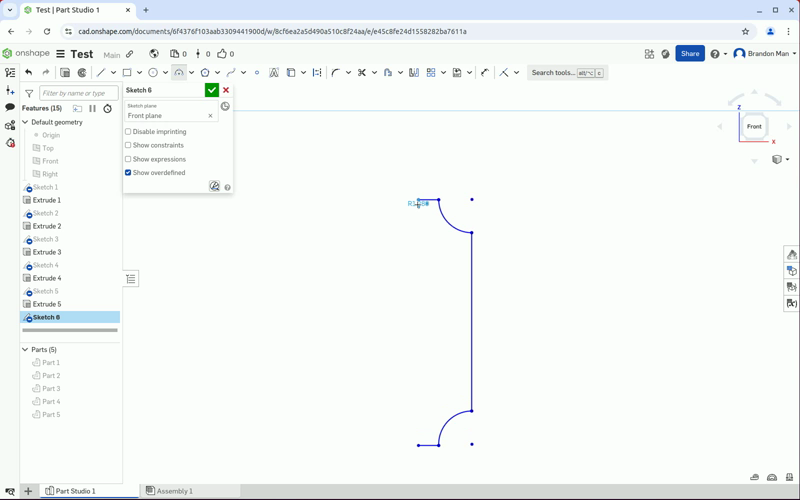
scroll(6)
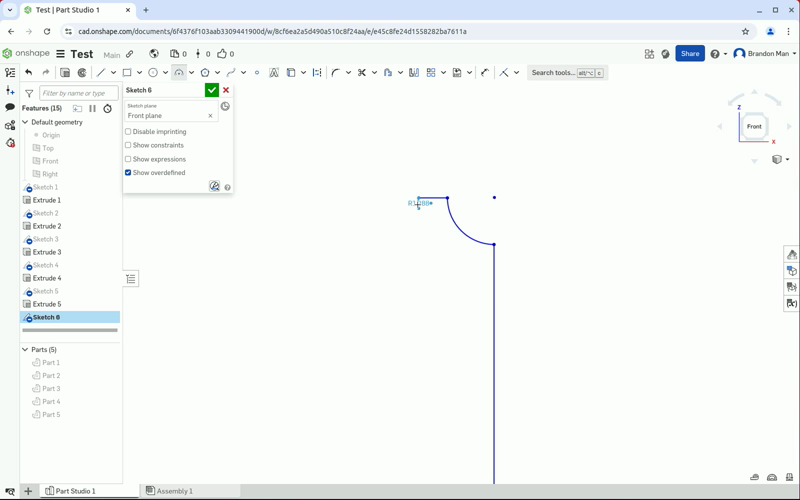
scroll(6)
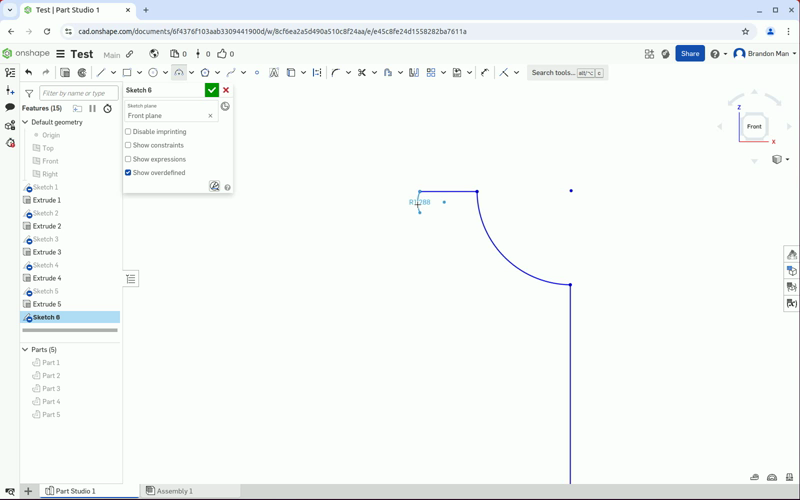
scroll(6)
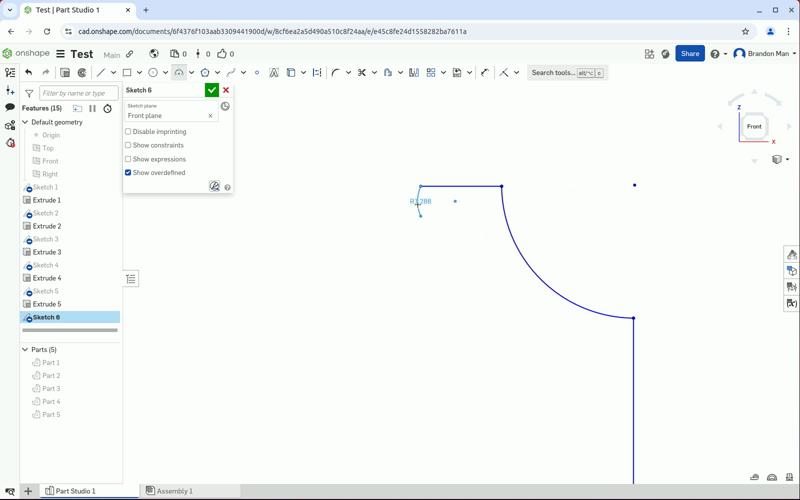
scroll(6)
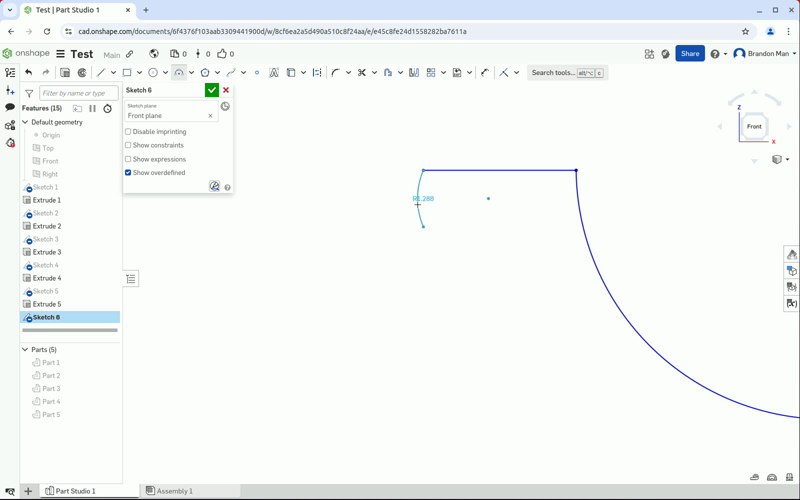
click(417, 204)
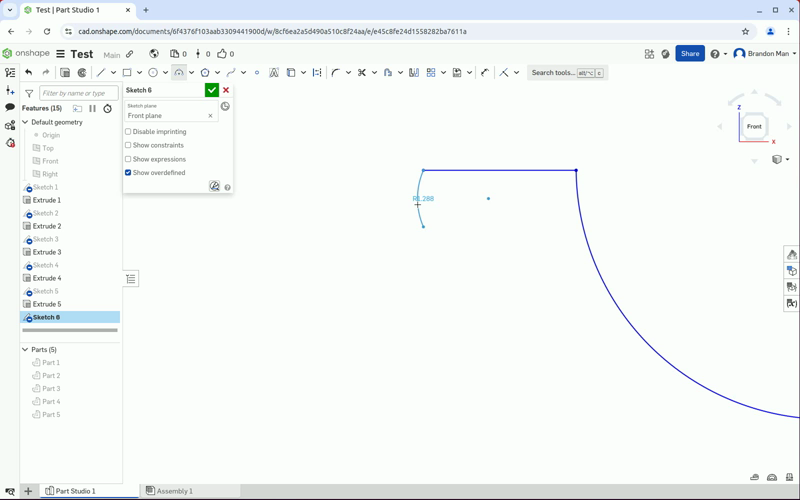
scroll(-6)
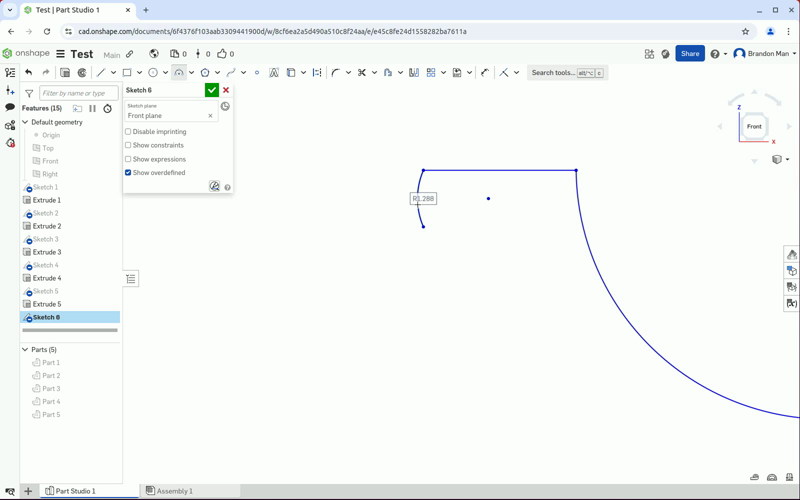
scroll(-6)
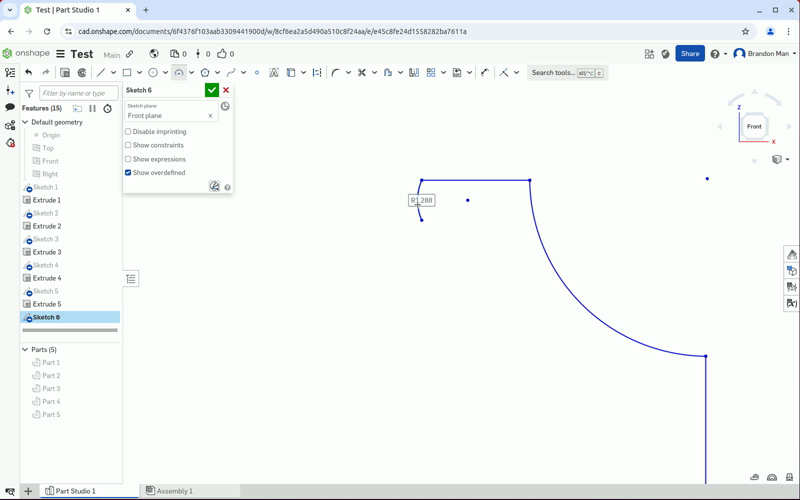
scroll(-6)
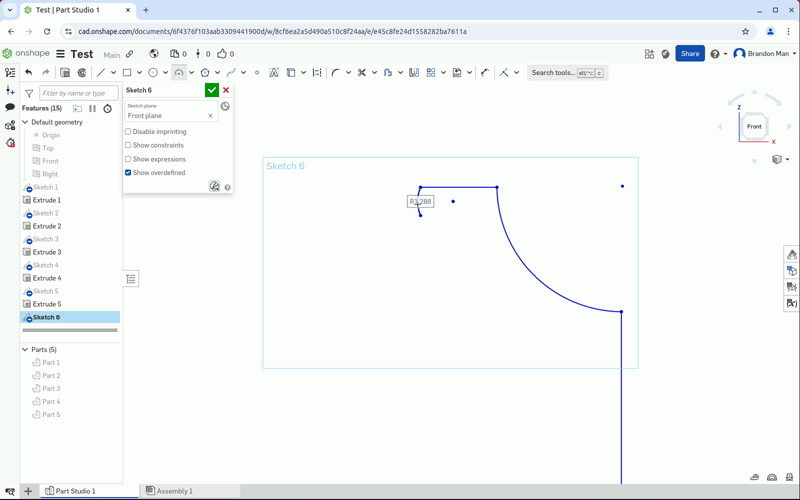
scroll(-6)
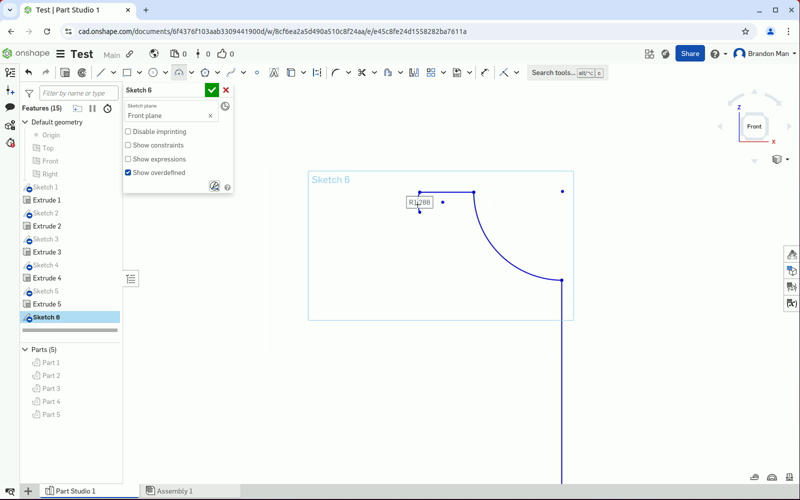
scroll(-6)
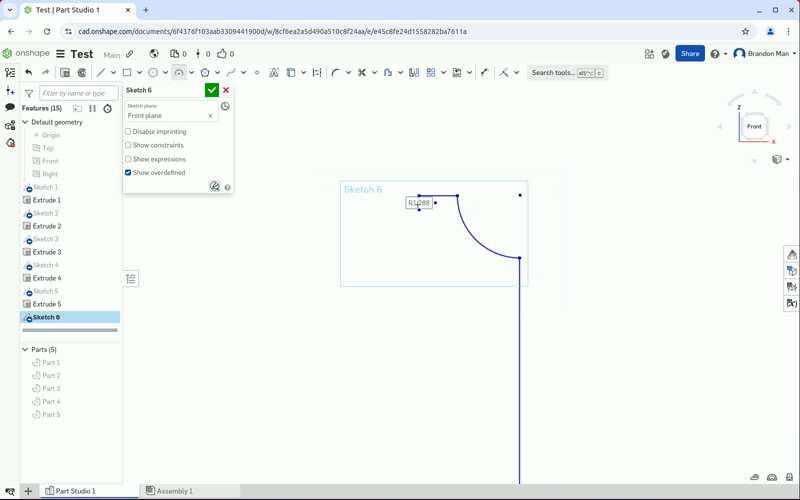
scroll(-6)
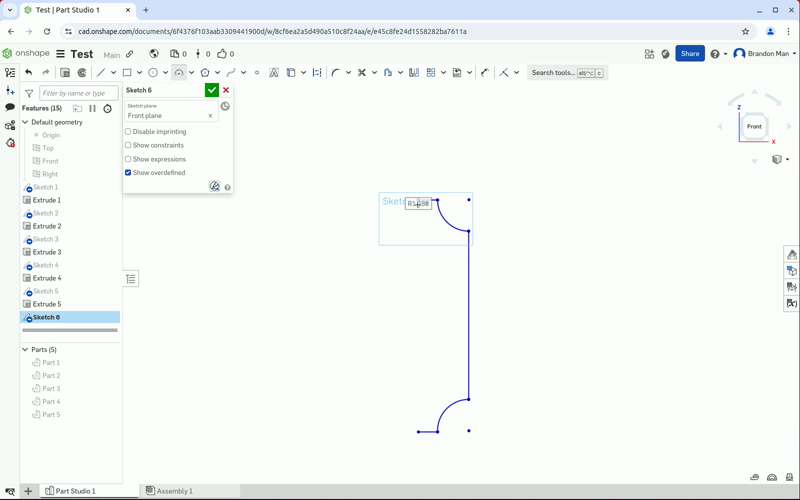
scroll(-6)
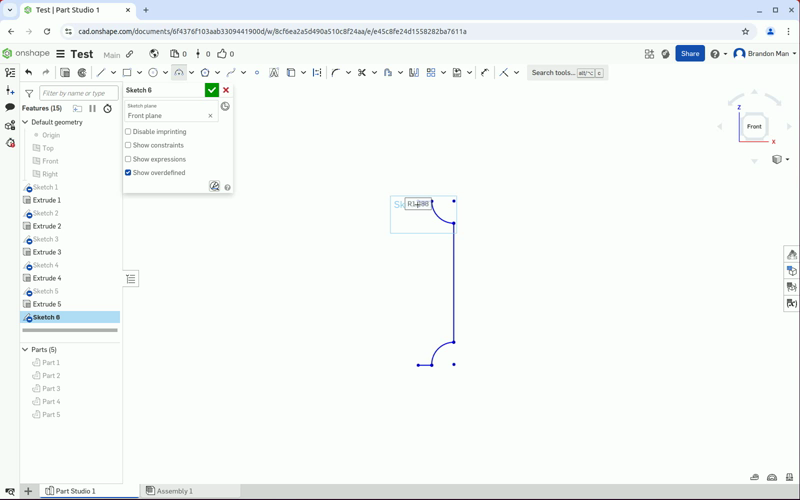
key_up(shift)
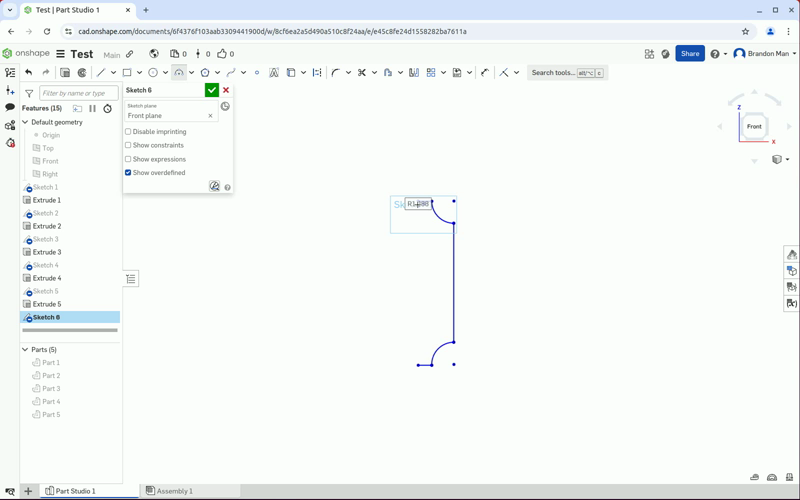
key(esc)
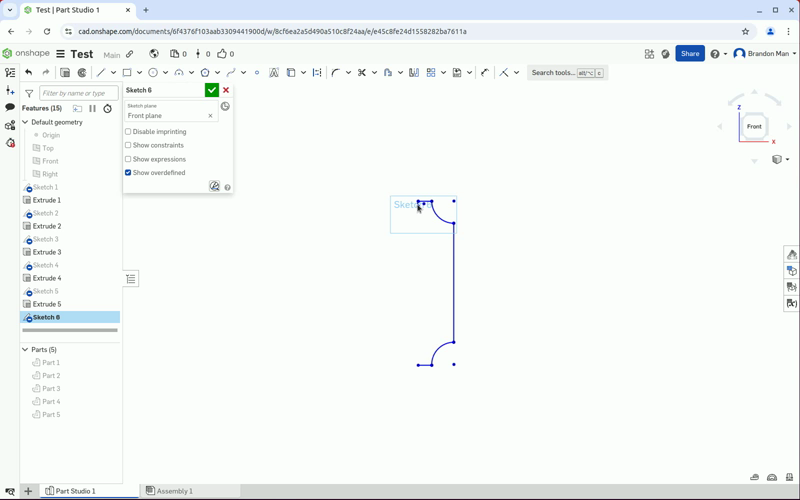
key(l)
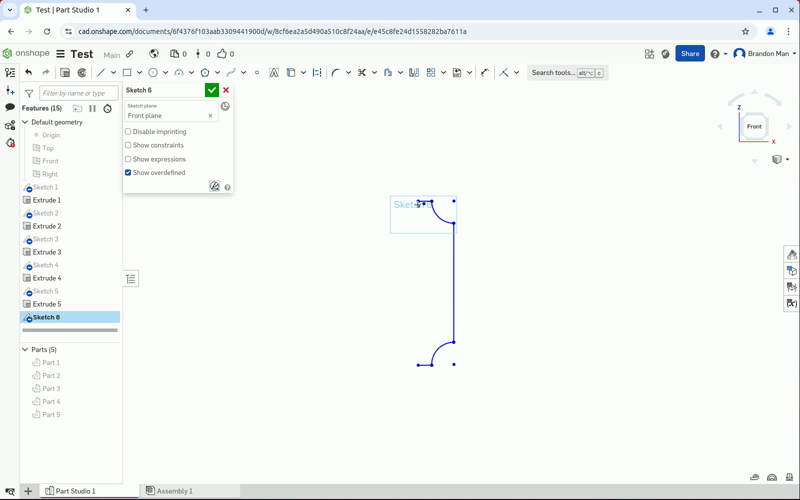
mouse_move(418, 206)
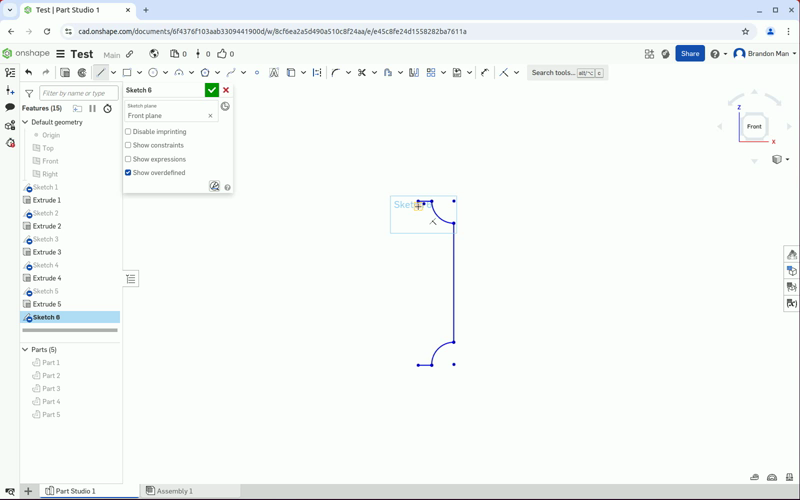
scroll(6)
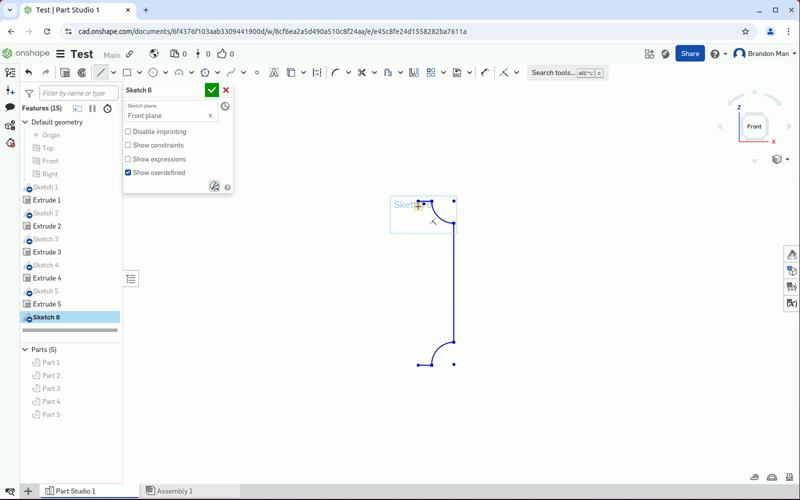
scroll(6)
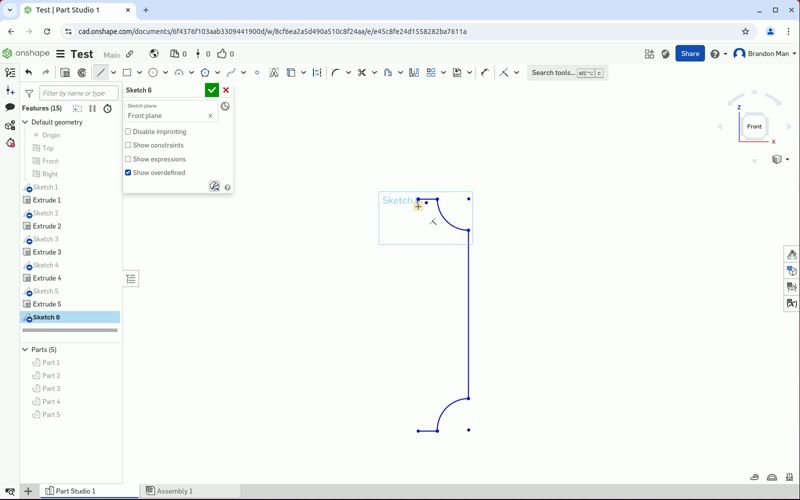
scroll(6)
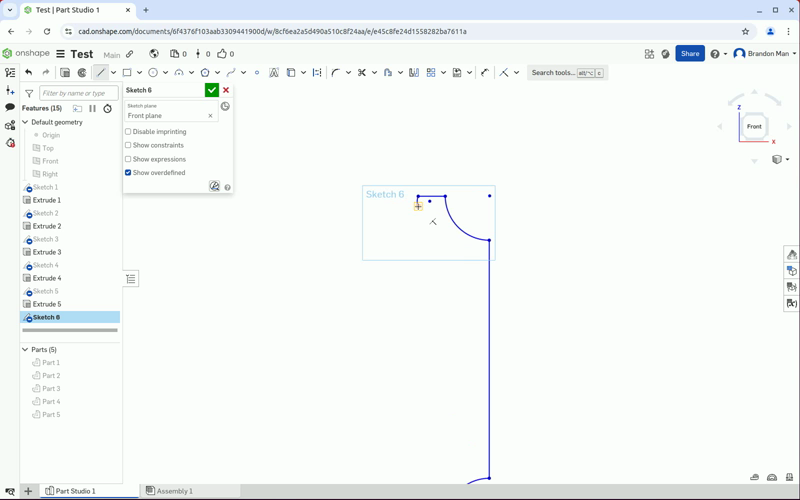
scroll(6)
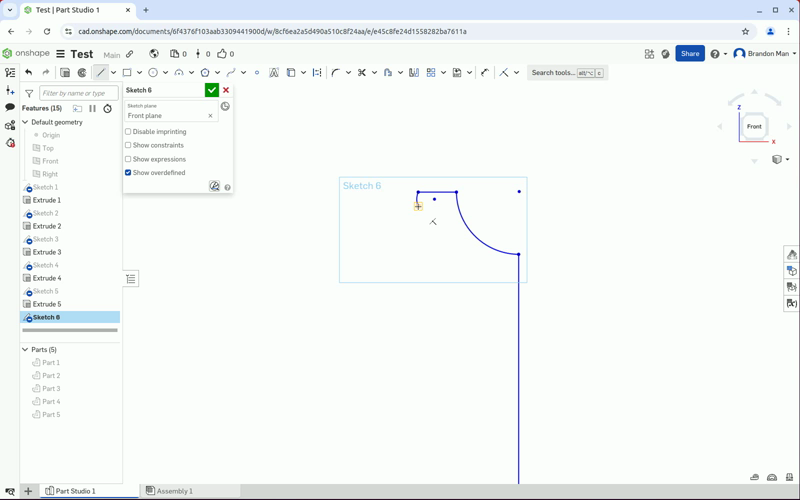
scroll(6)
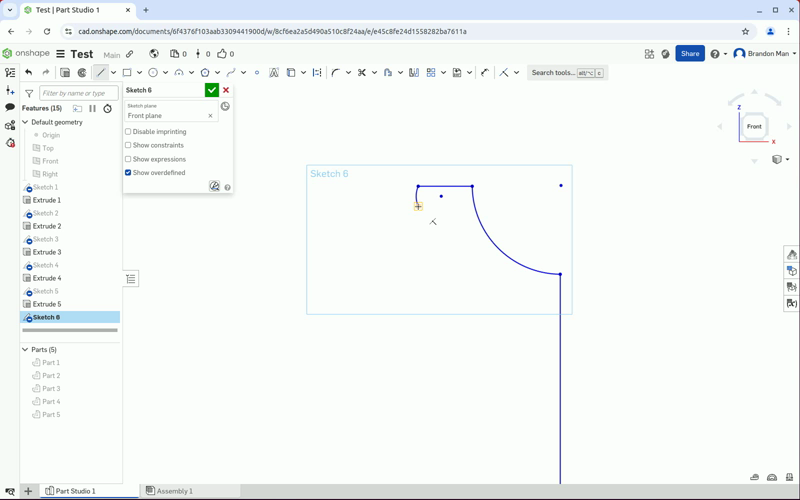
scroll(6)
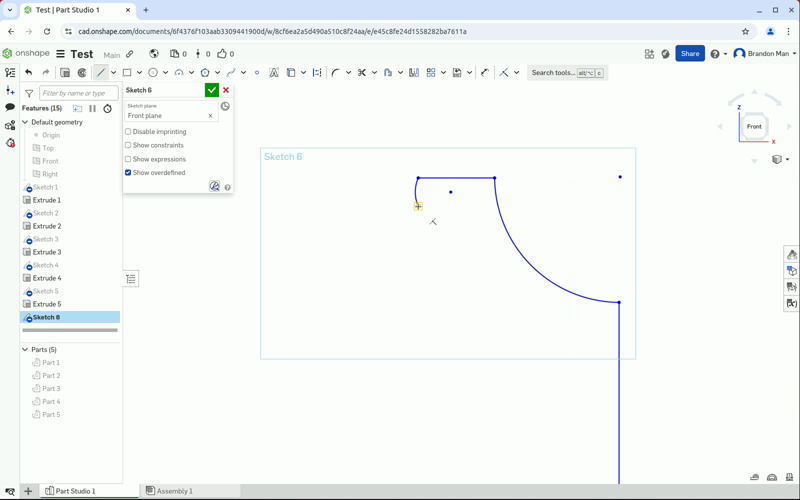
scroll(6)
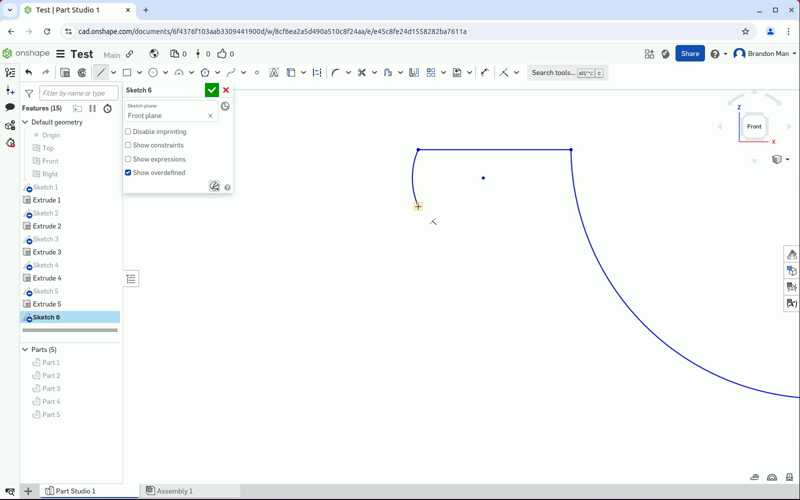
click(418, 206)
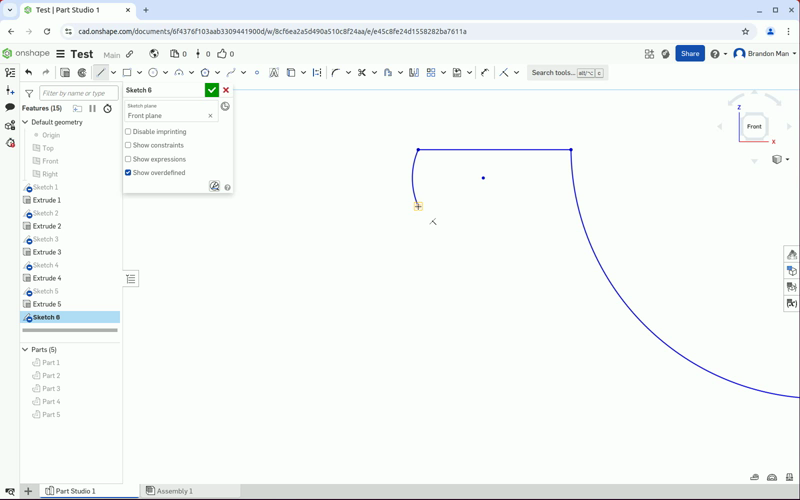
scroll(-6)
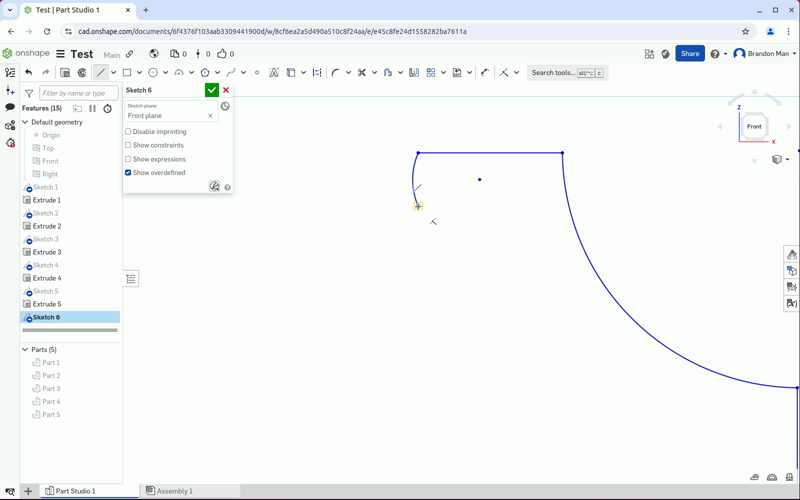
scroll(-6)
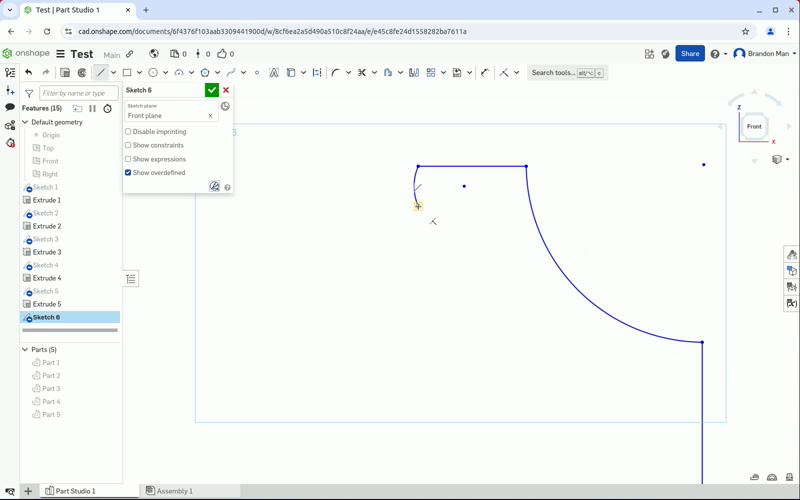
scroll(-6)
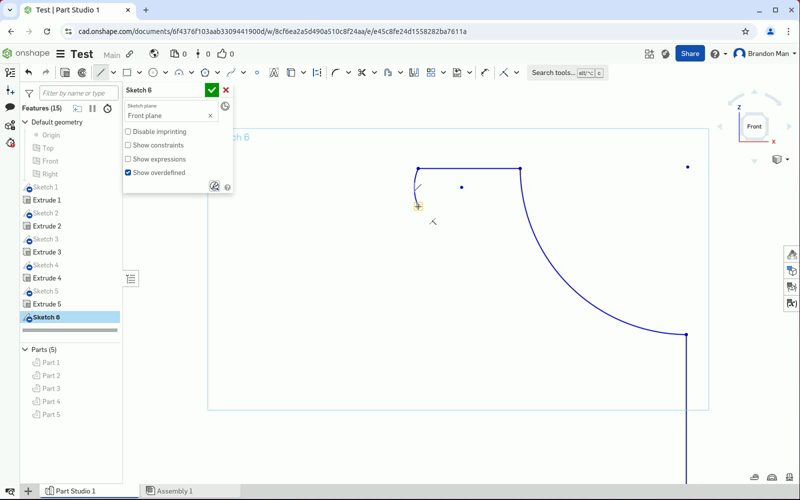
scroll(-6)
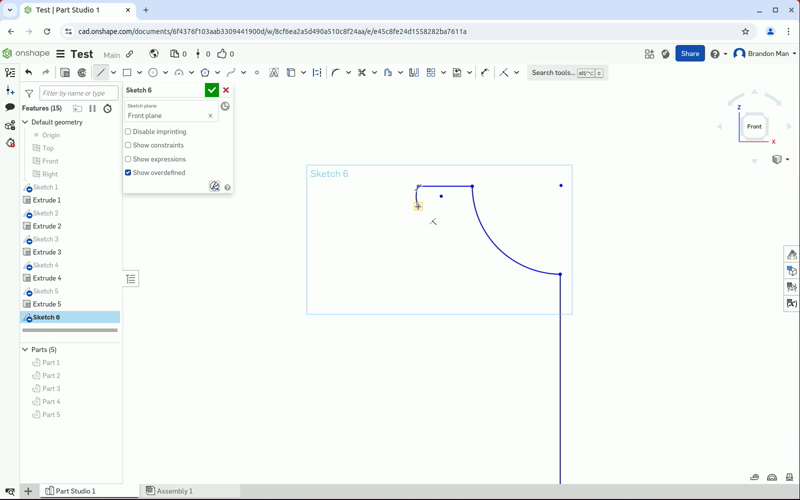
scroll(-6)
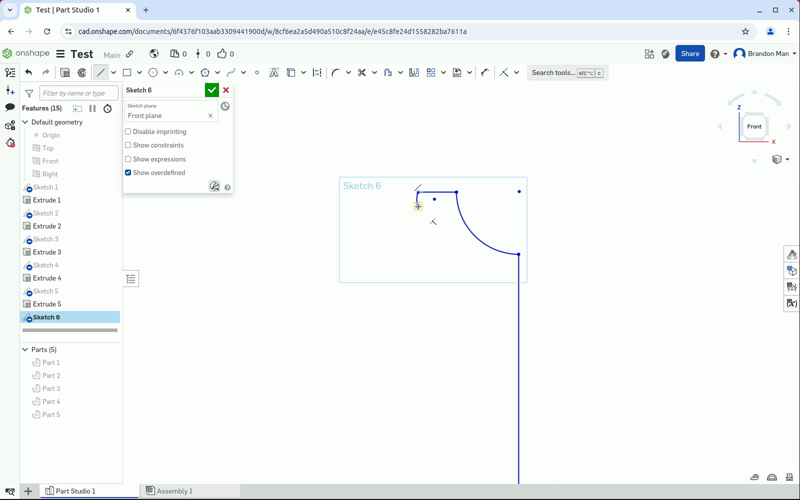
scroll(-6)
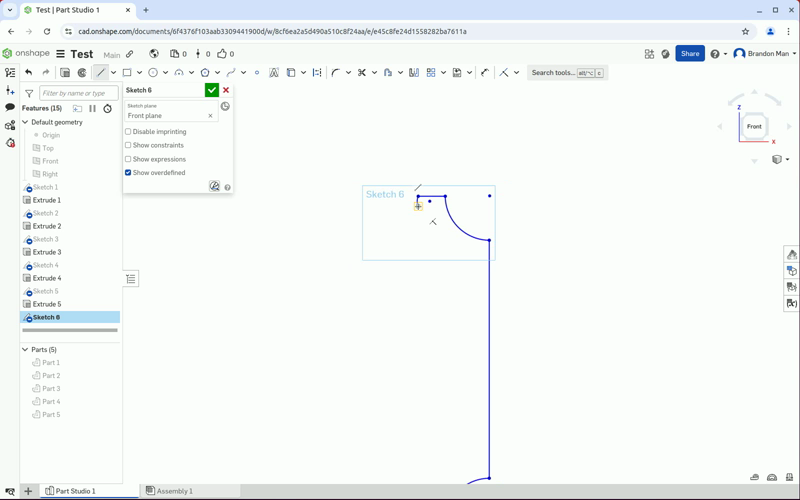
scroll(-6)
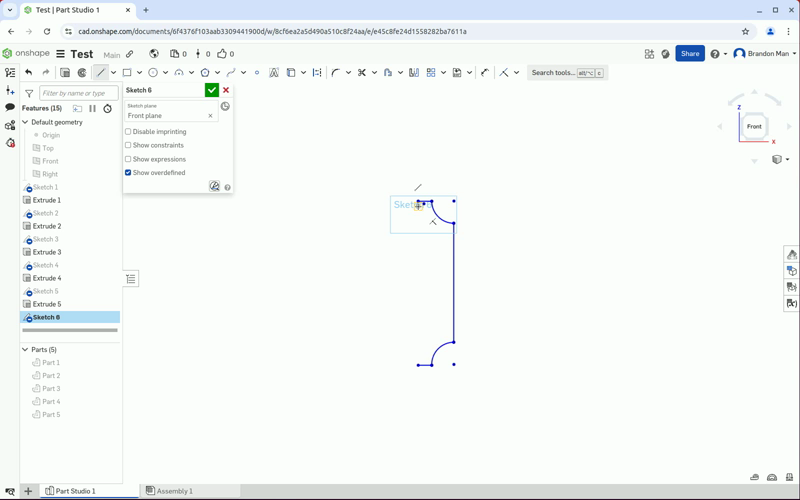
key_down(shift)
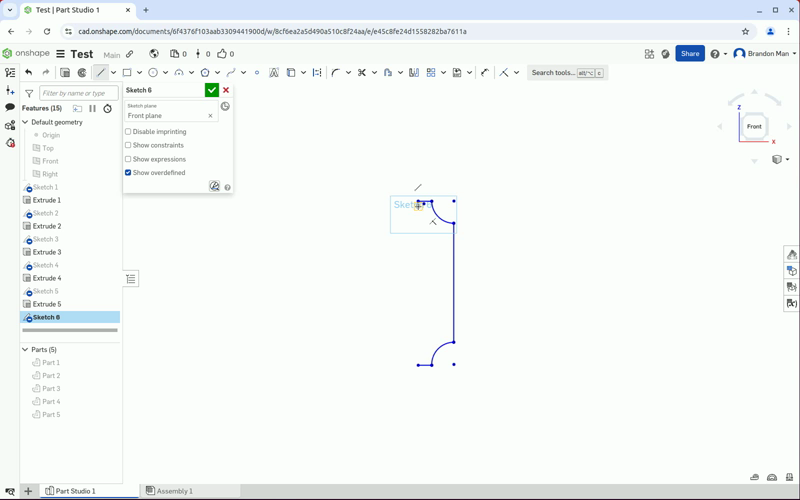
mouse_move(418, 360)
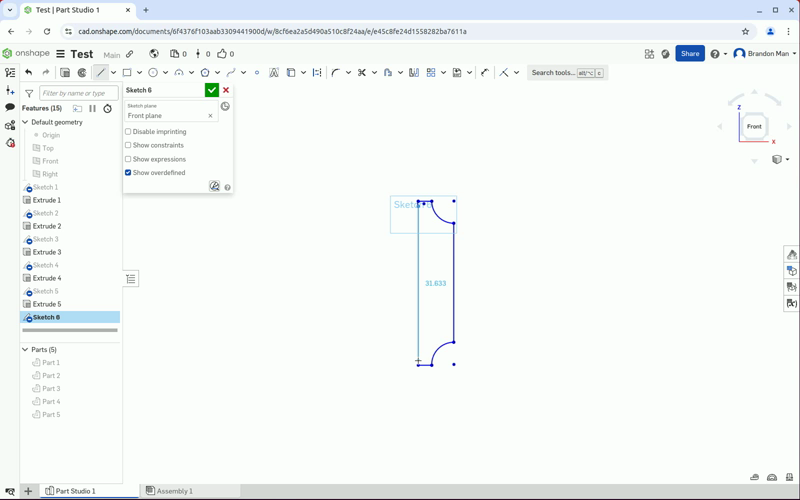
click(418, 360)
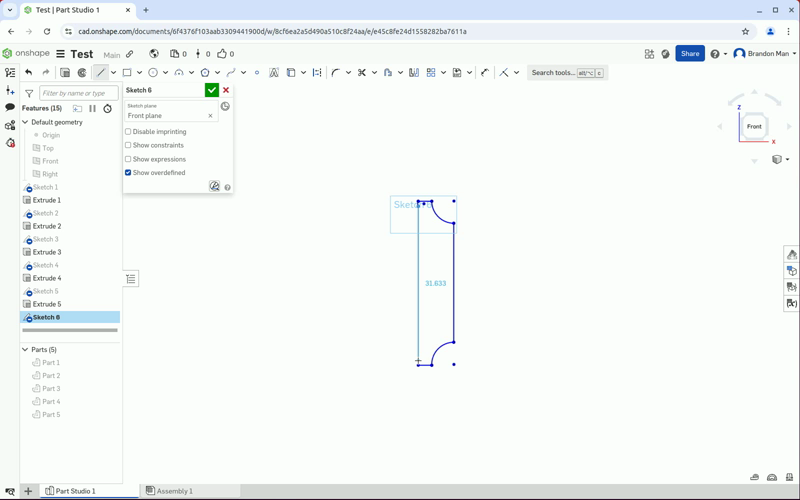
key_up(shift)
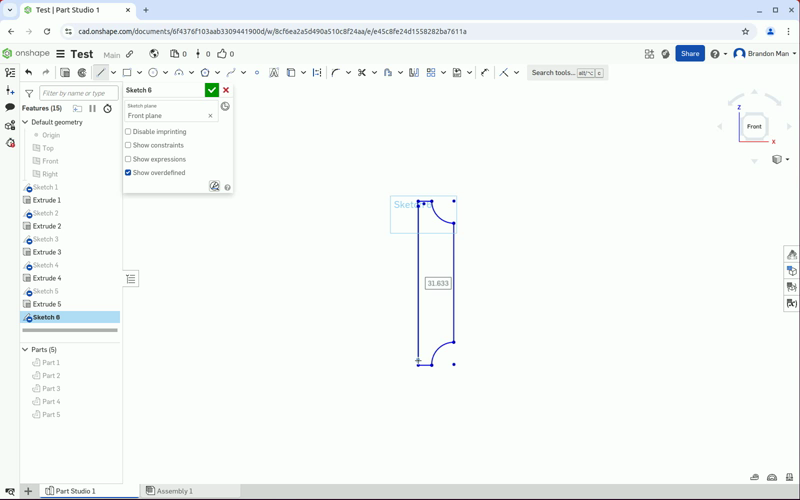
key(esc)
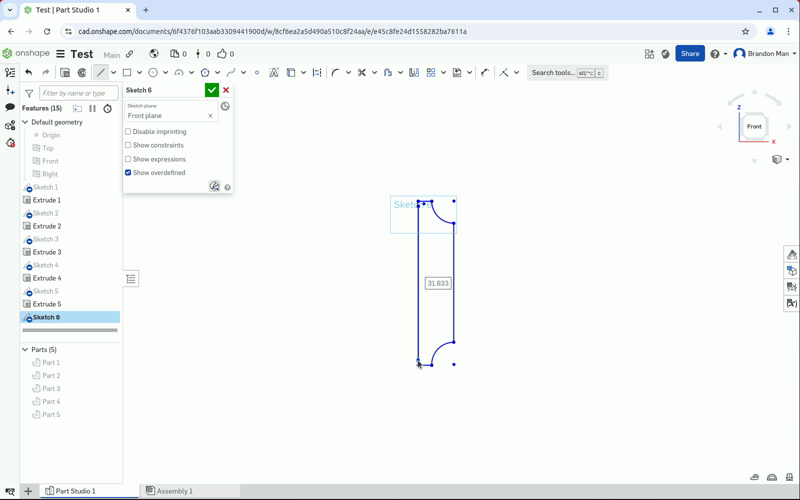
key(a)
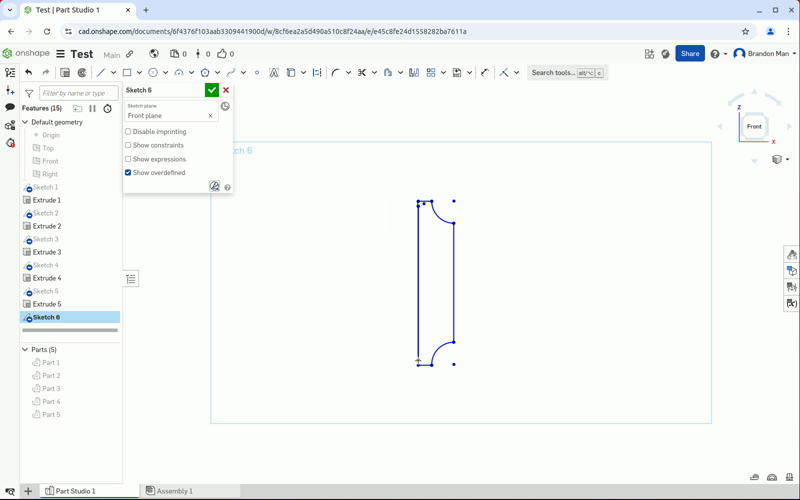
mouse_move(418, 360)
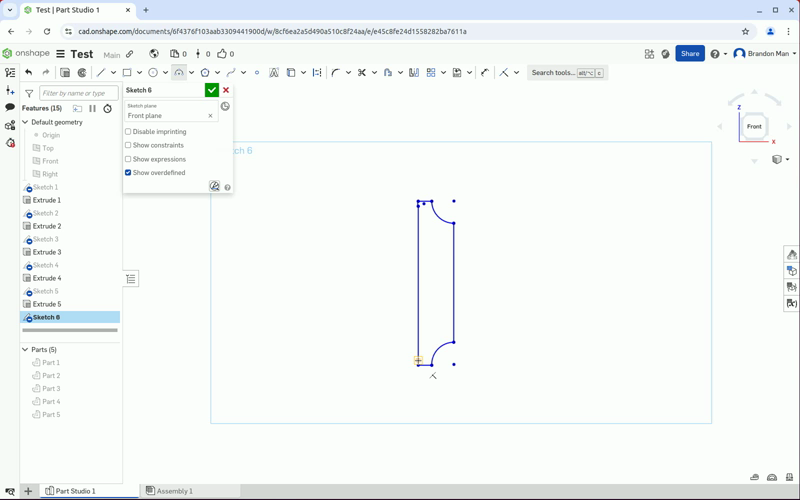
click(418, 360)
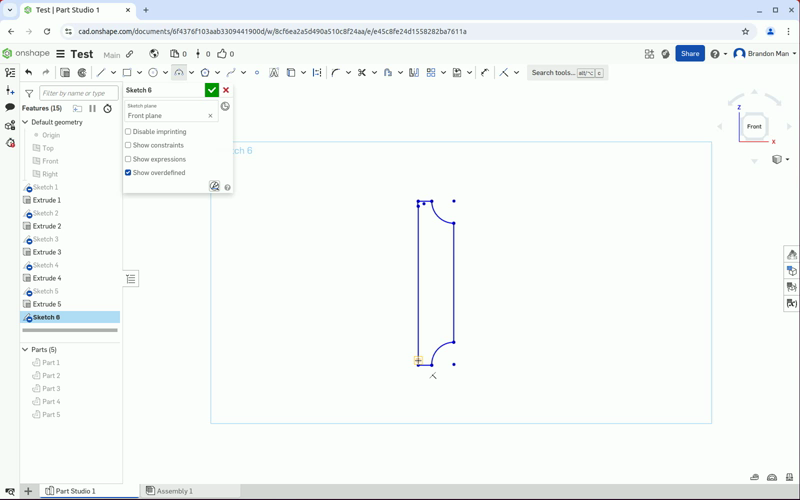
mouse_move(418, 365)
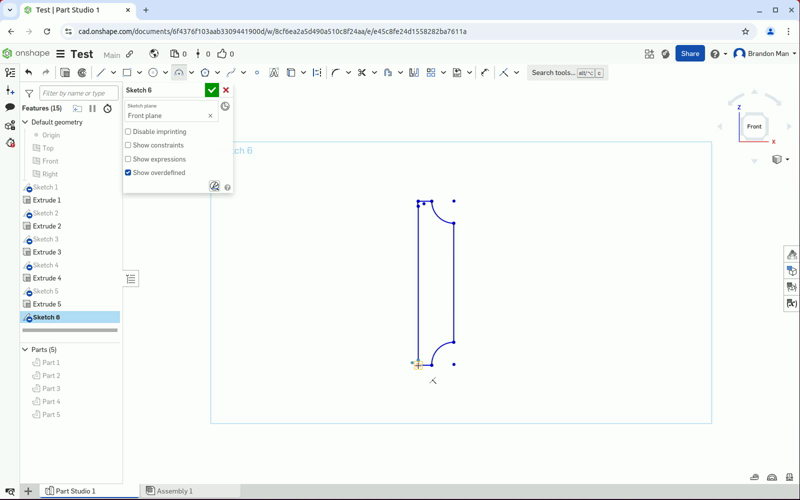
scroll(6)
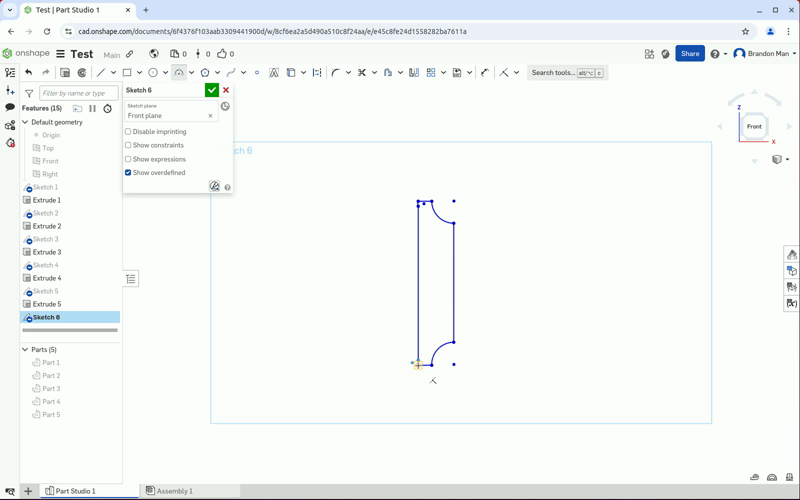
scroll(6)
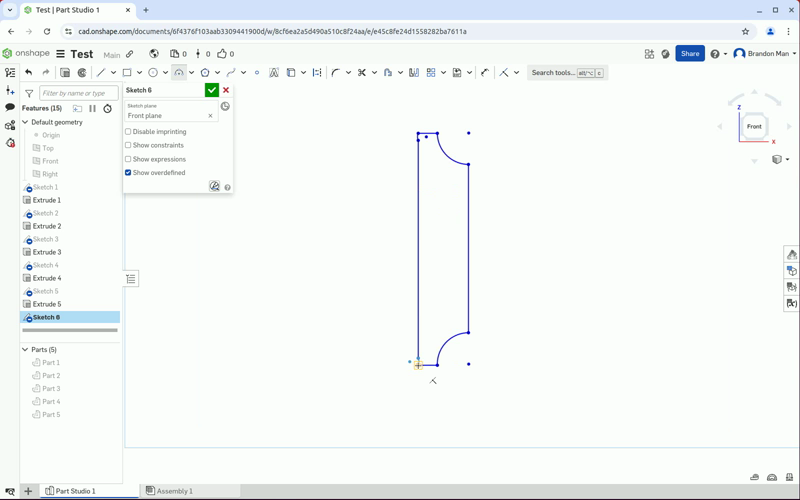
scroll(6)
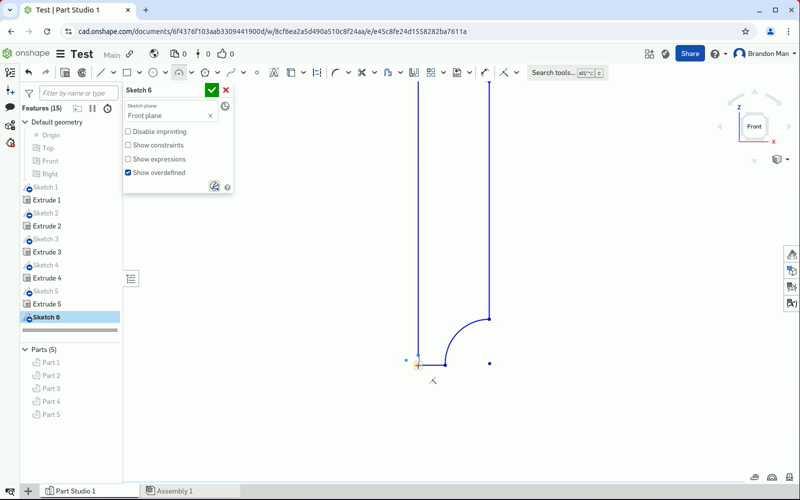
scroll(6)
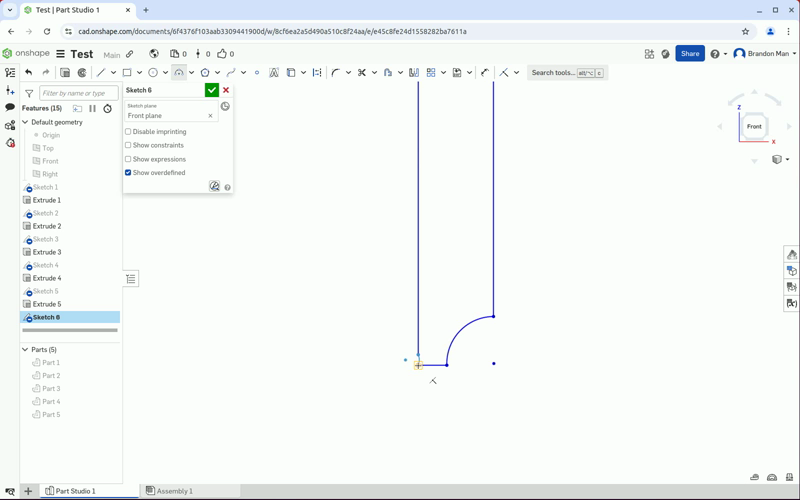
scroll(6)
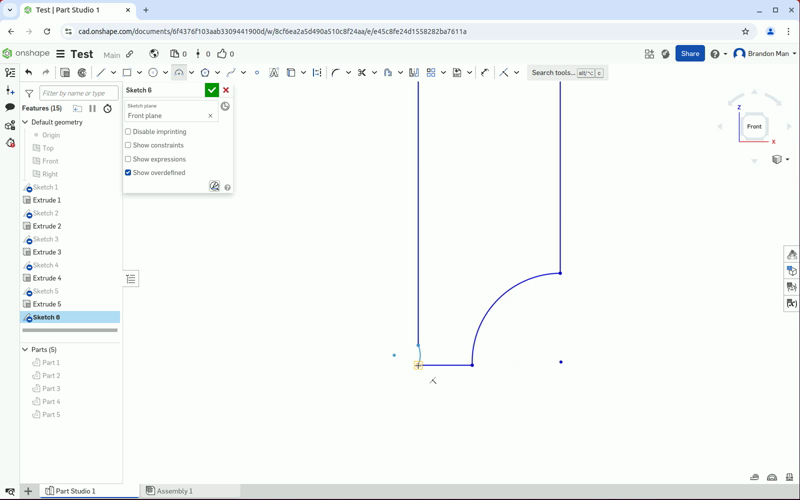
scroll(6)
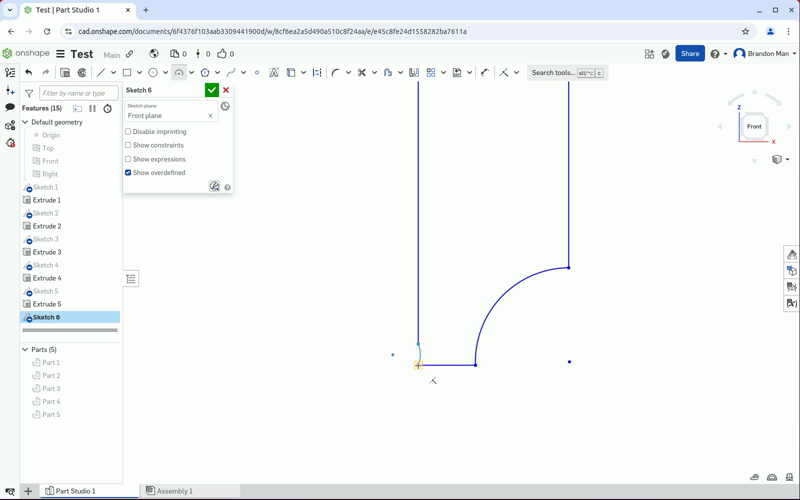
scroll(6)
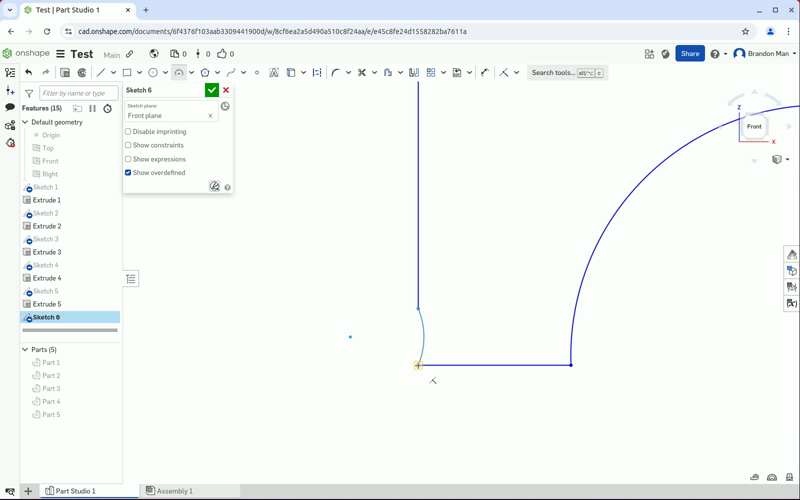
click(418, 365)
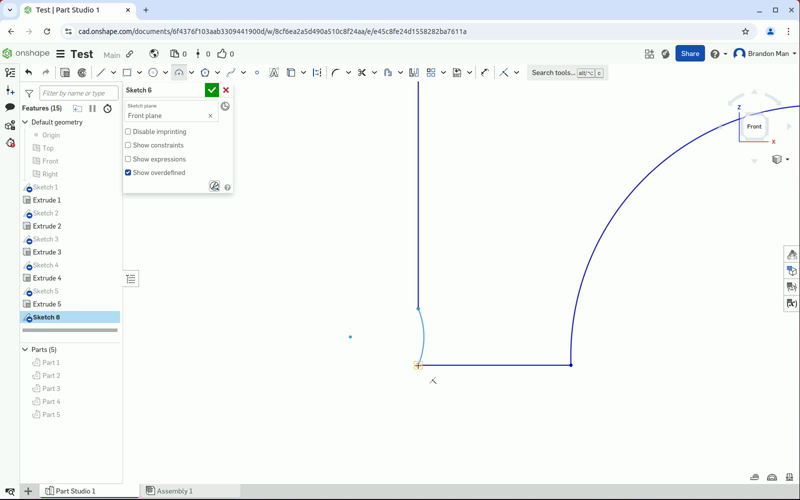
scroll(-6)
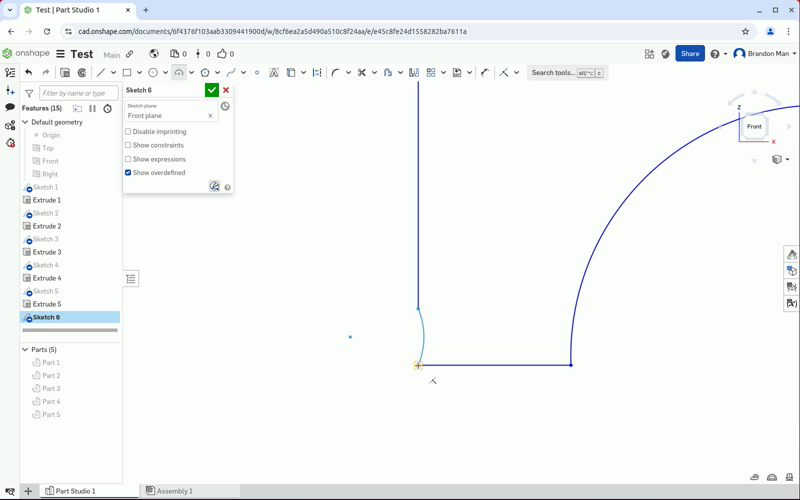
scroll(-6)
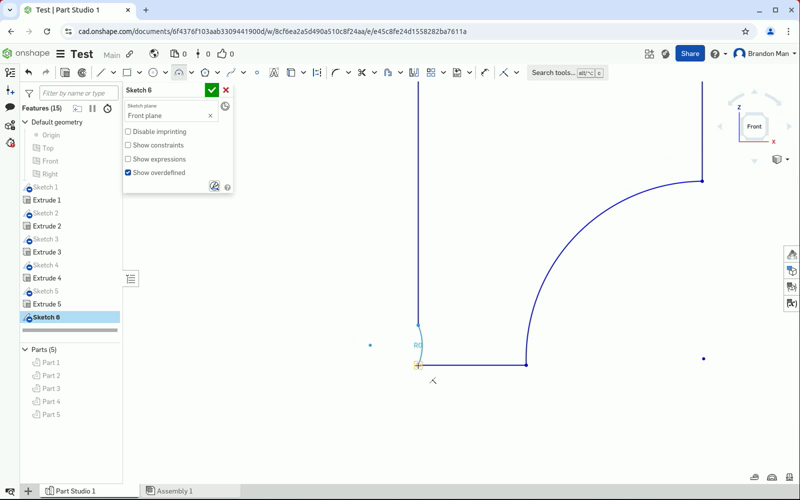
scroll(-6)
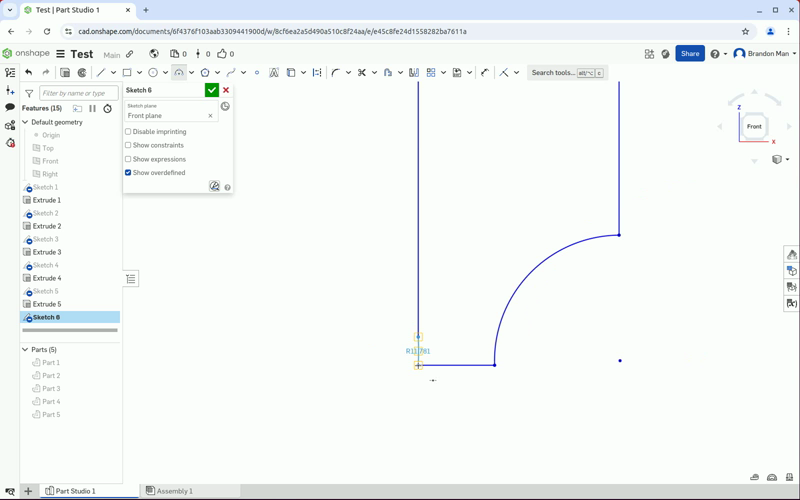
scroll(-6)
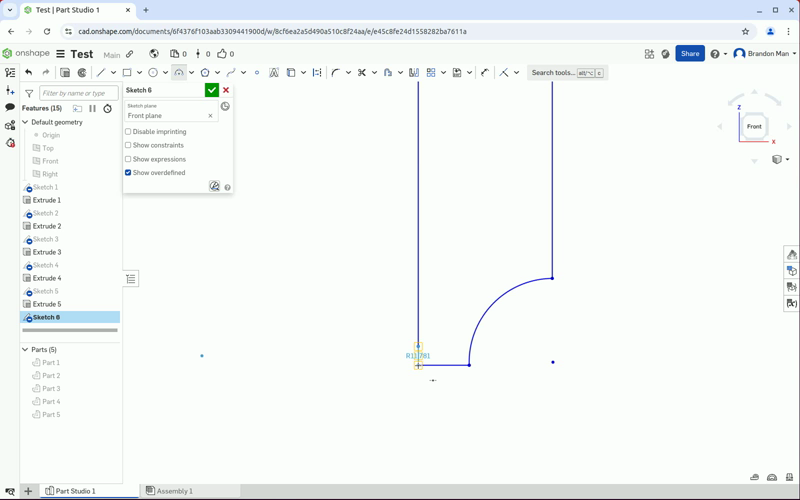
scroll(-6)
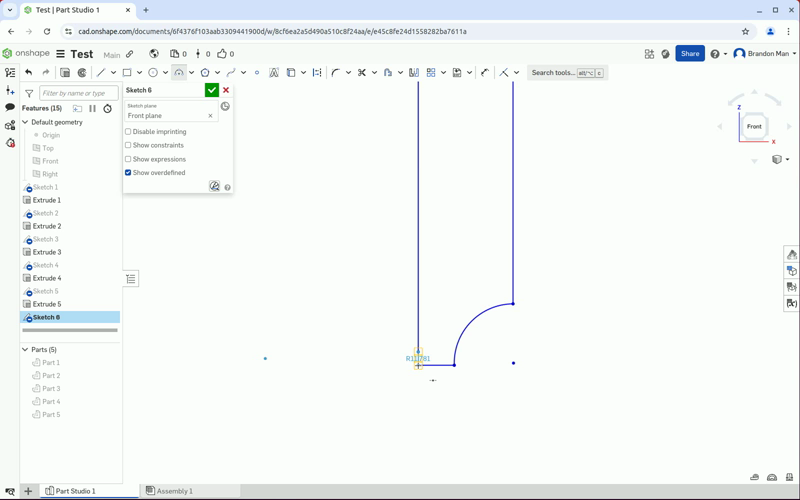
scroll(-6)
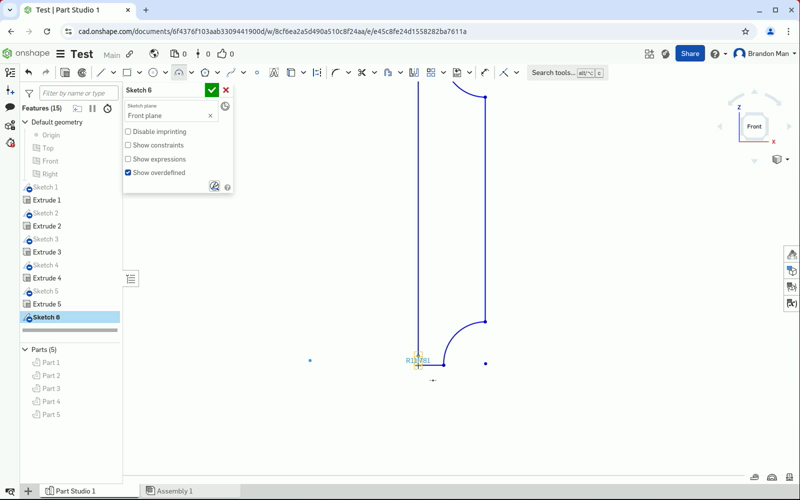
scroll(-6)
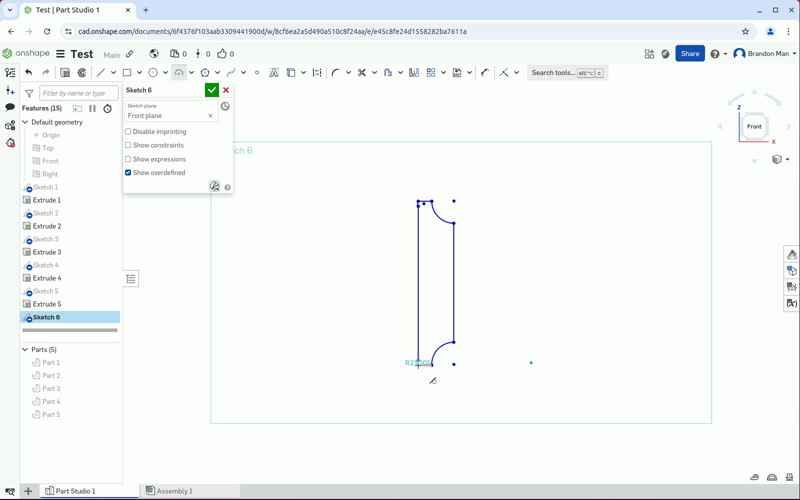
key_down(shift)
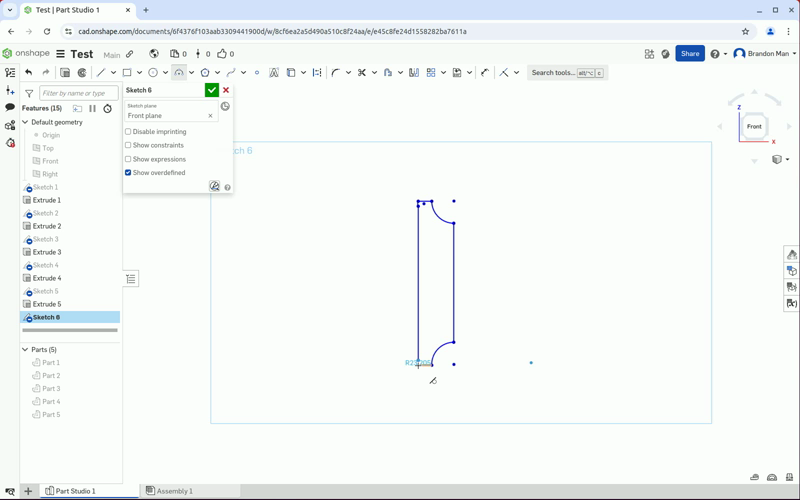
mouse_move(417, 362)
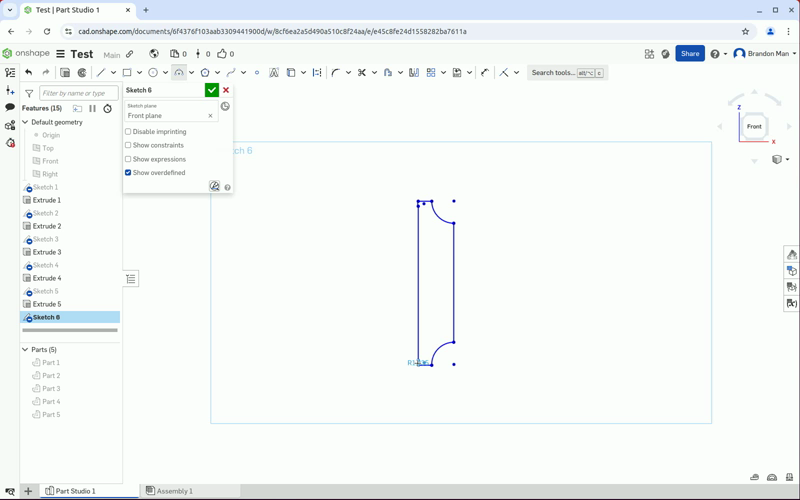
scroll(6)
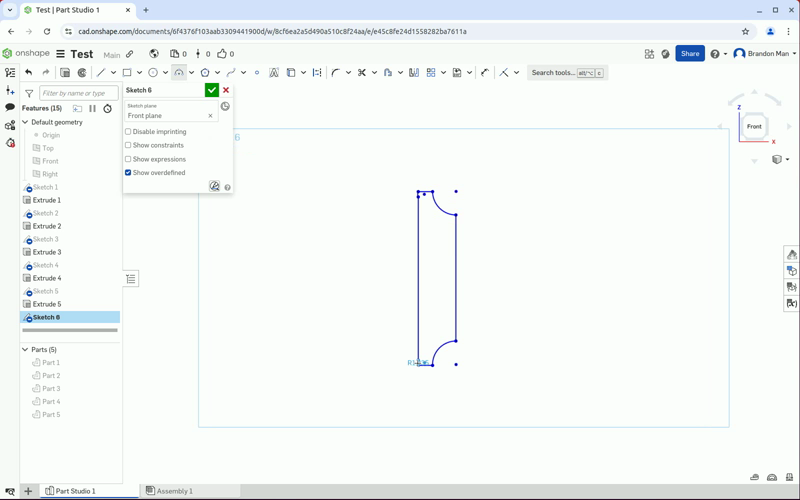
scroll(6)
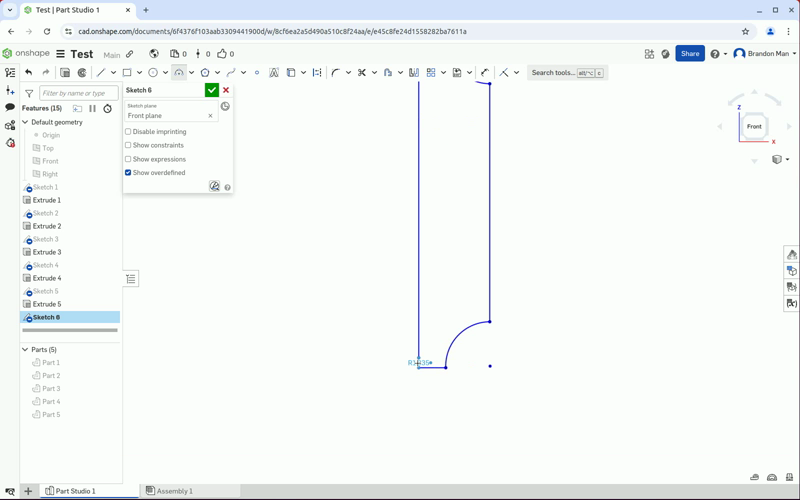
scroll(6)
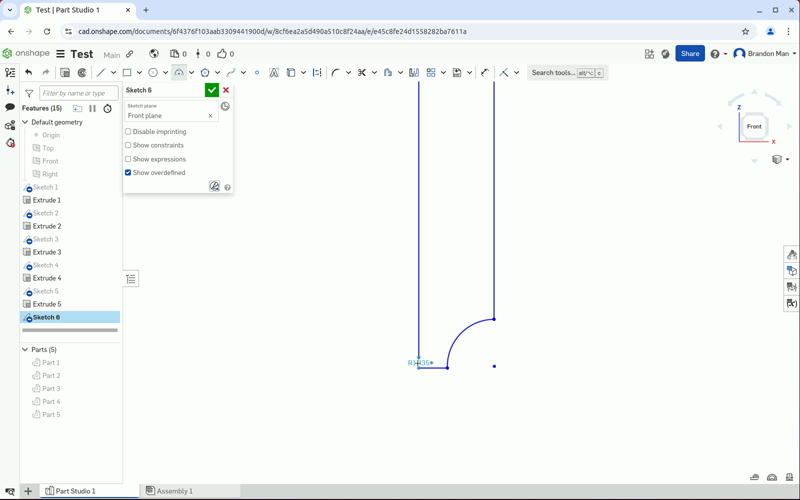
scroll(6)
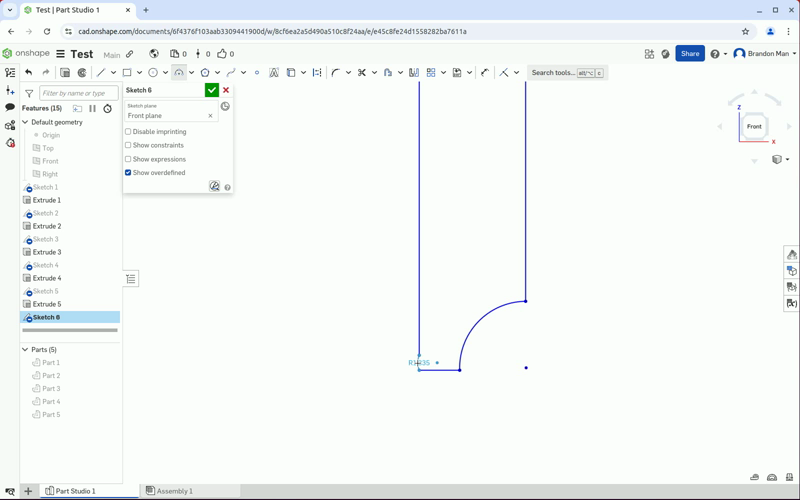
scroll(6)
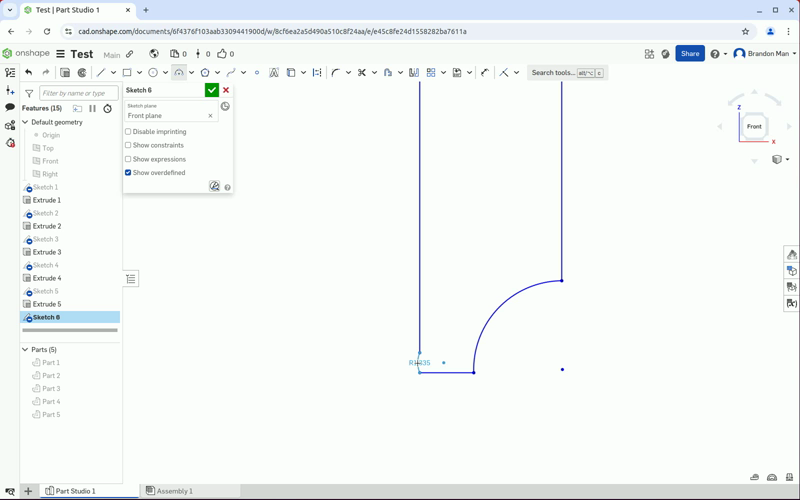
scroll(6)
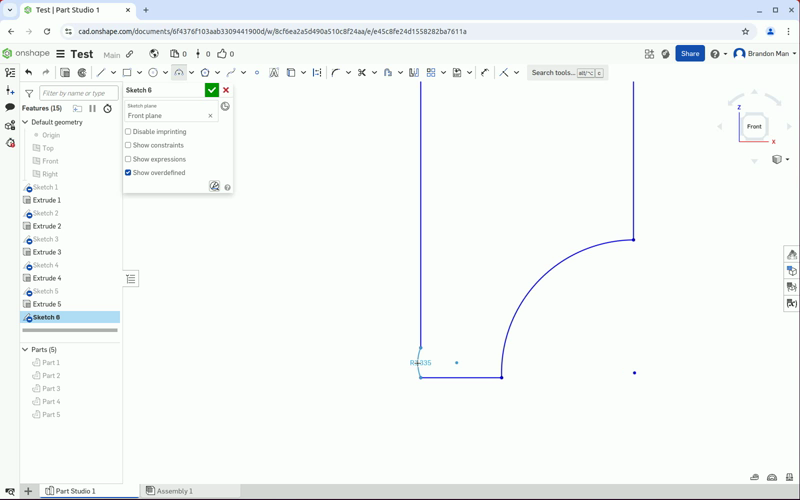
scroll(6)
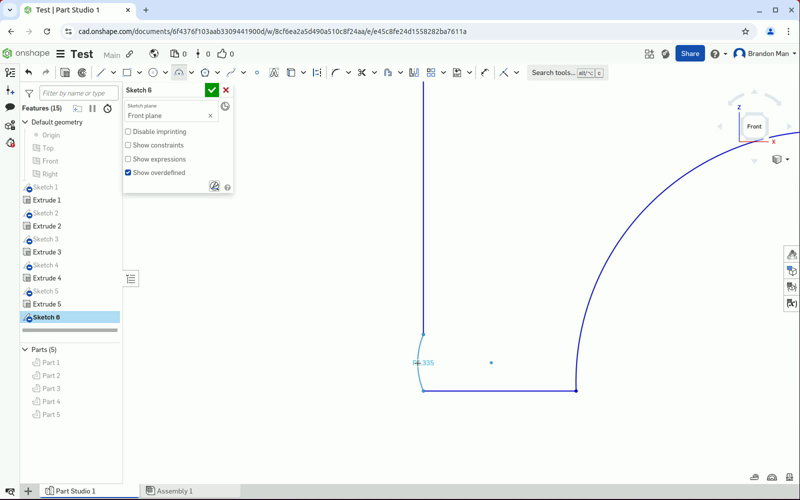
click(417, 362)
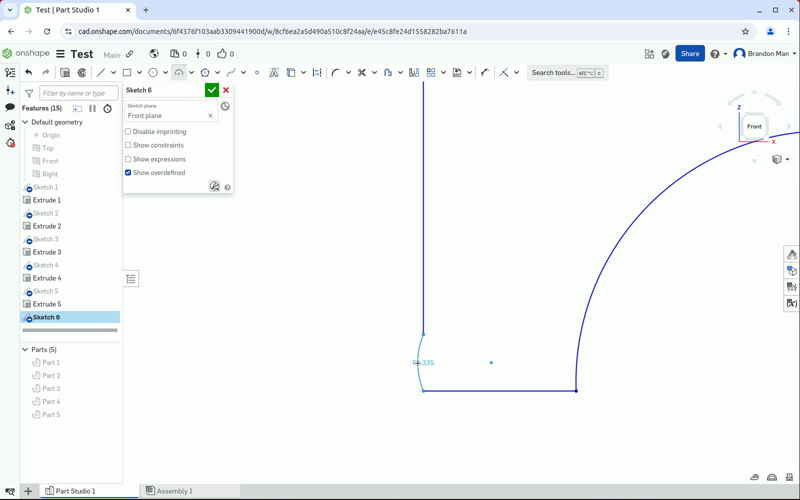
scroll(-6)
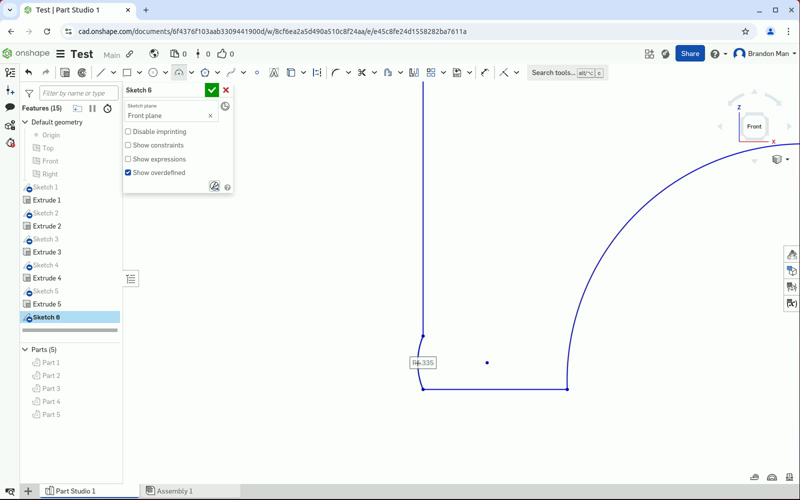
scroll(-6)
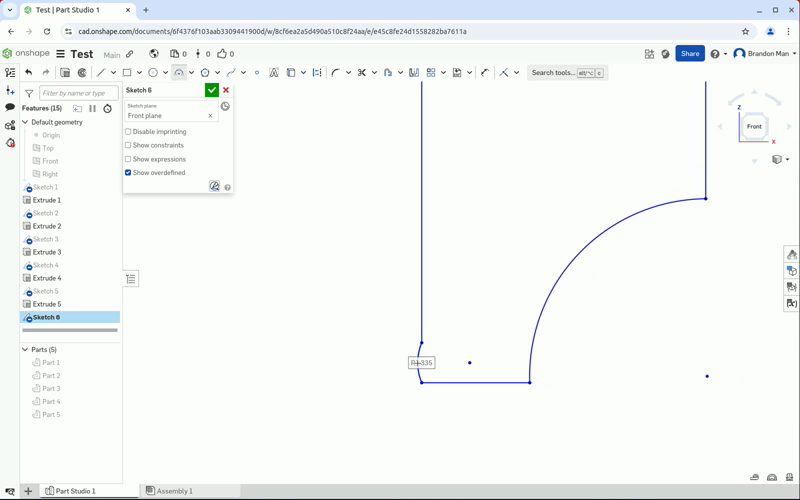
scroll(-6)
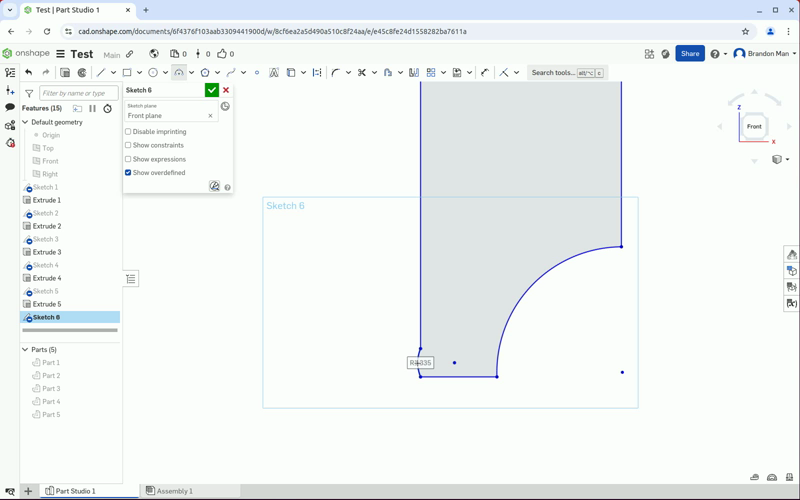
scroll(-6)
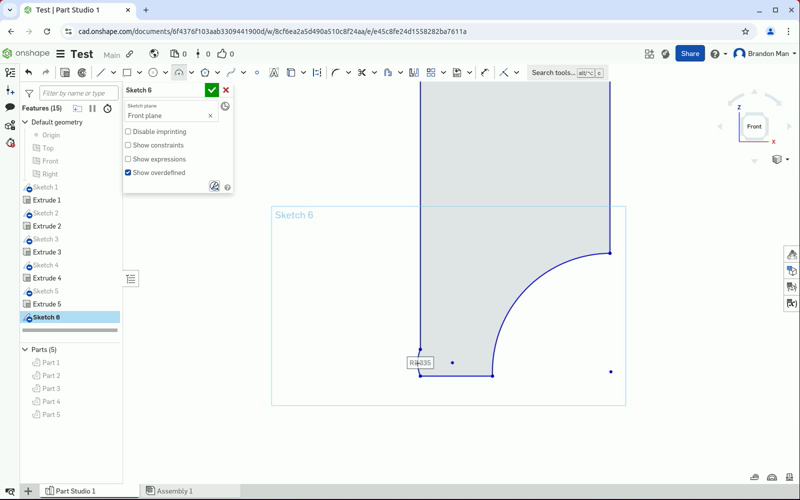
scroll(-6)
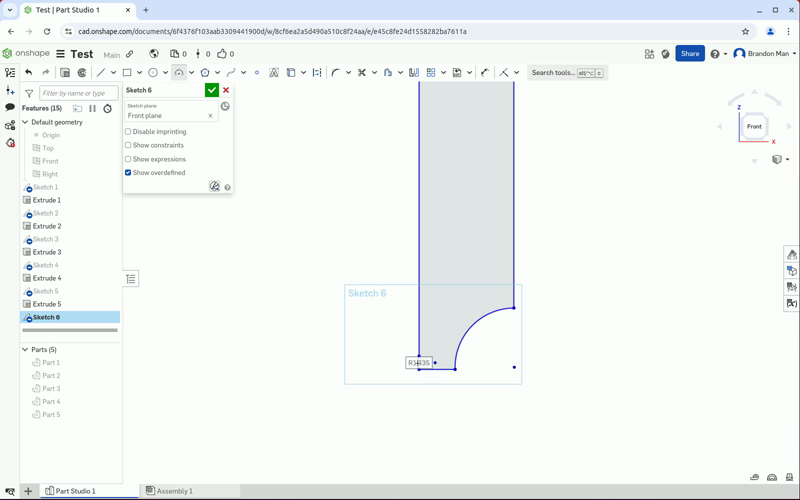
scroll(-6)
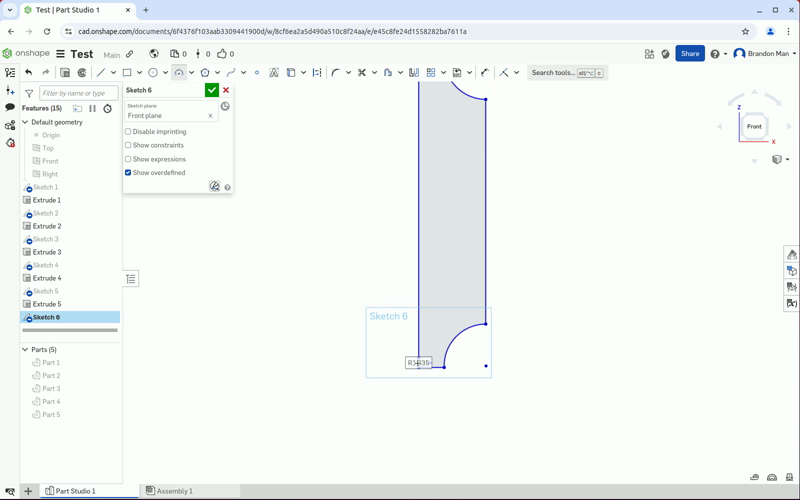
scroll(-6)
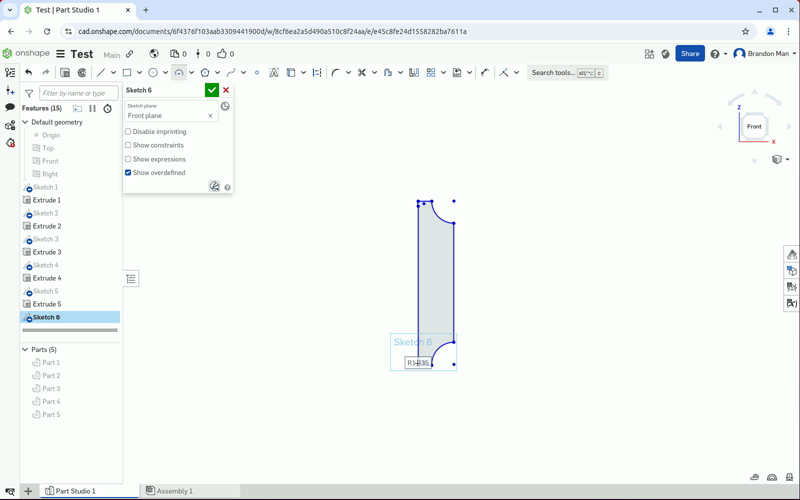
key_up(shift)
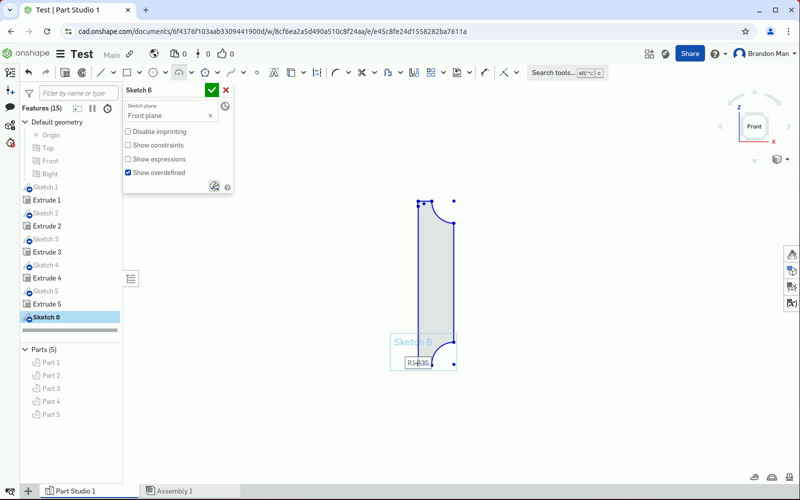
key(esc)
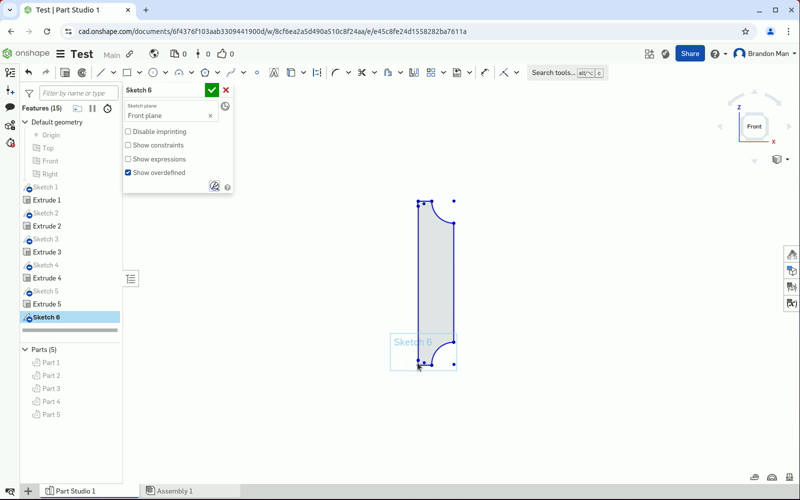
mouse_move(435, 223)
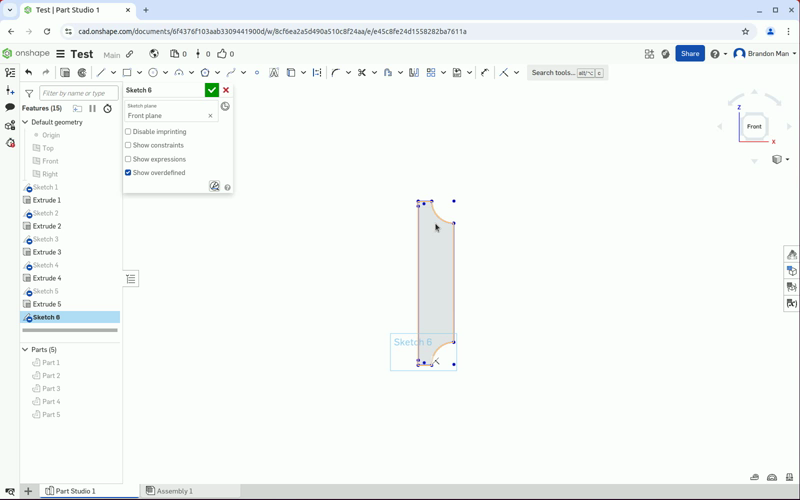
click(435, 223)
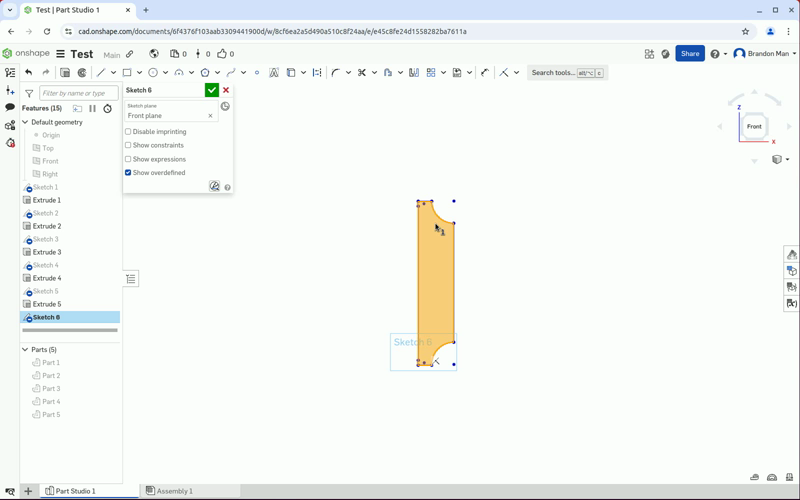
mouse_move(73, 352)
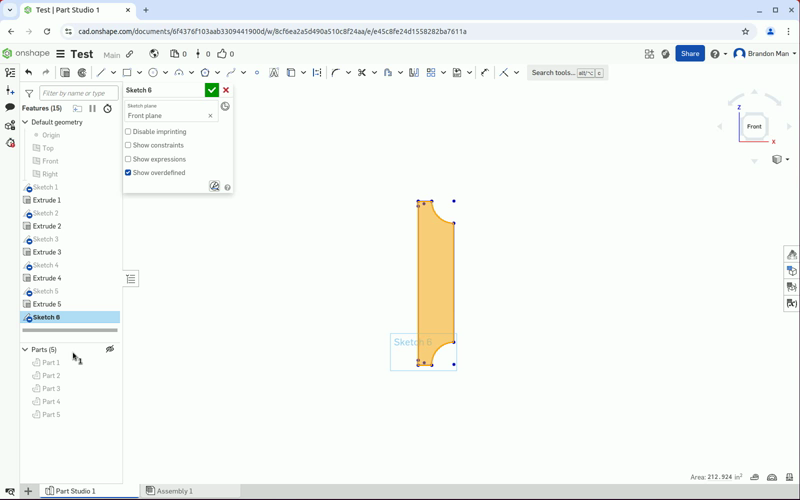
key(shift+y)
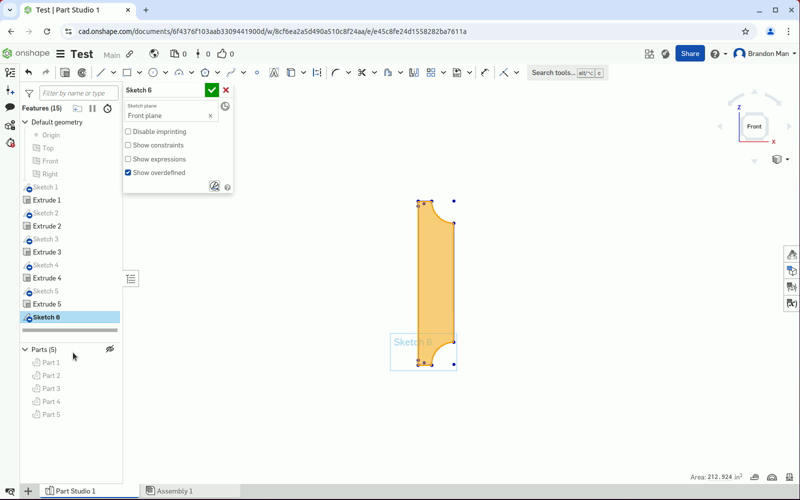
key(shift+e)
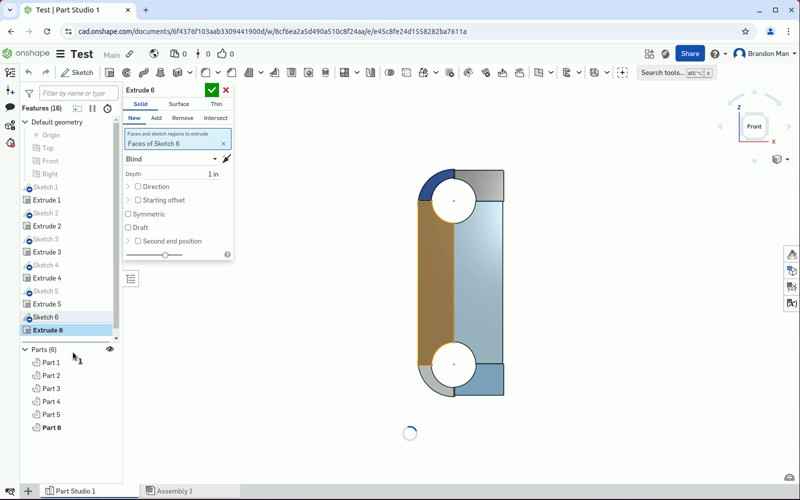
mouse_move(143, 106)
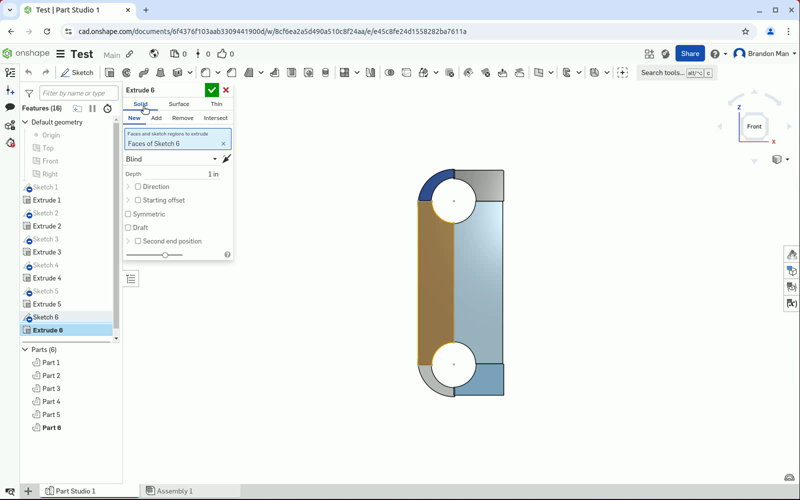
click(143, 106)
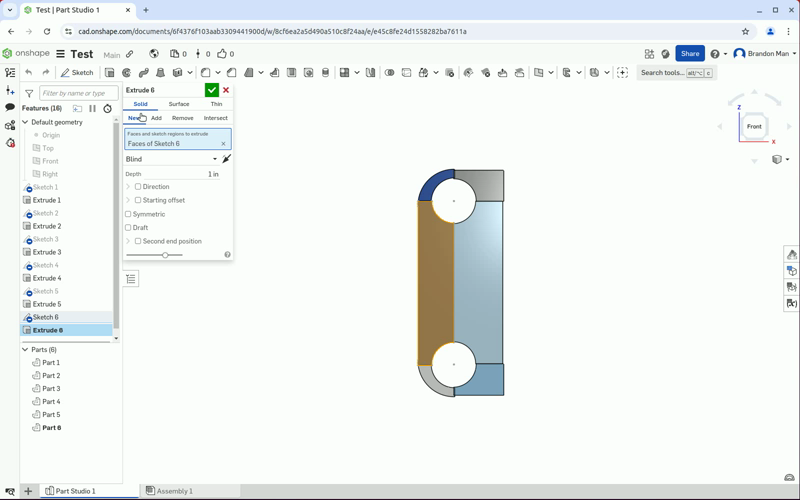
mouse_move(137, 120)
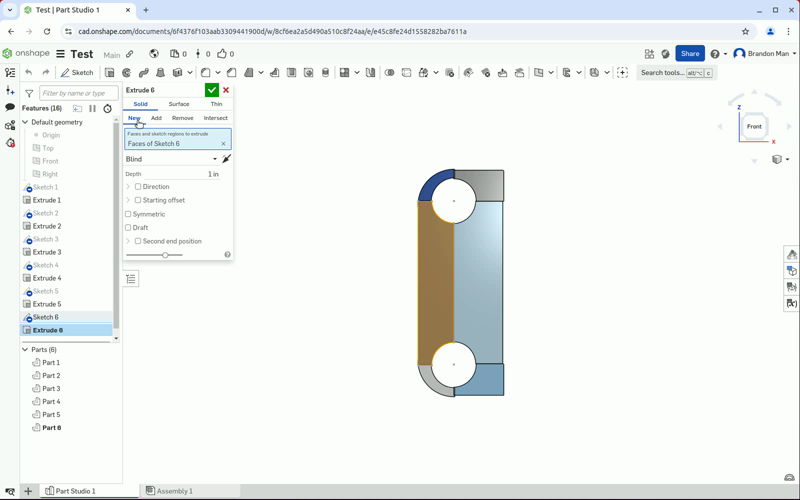
click(137, 120)
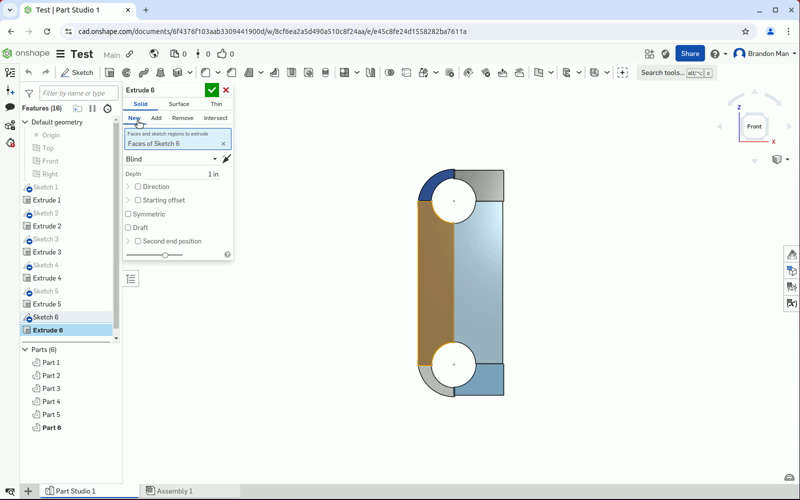
key(tab, 4)
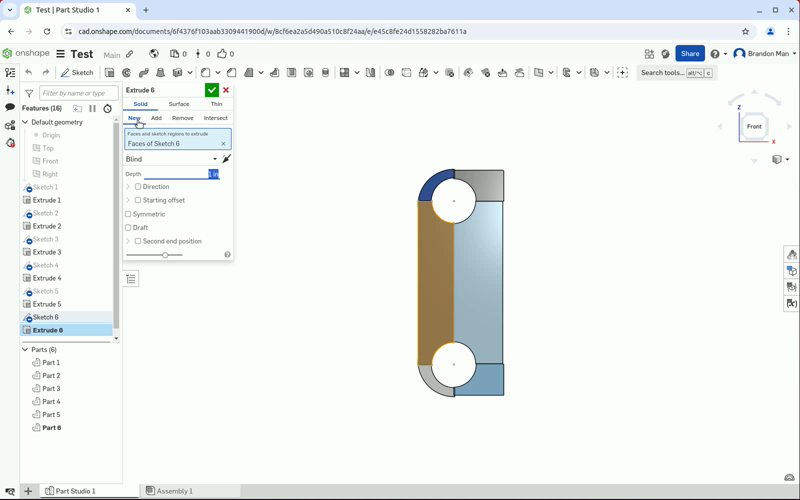
text(5.777)
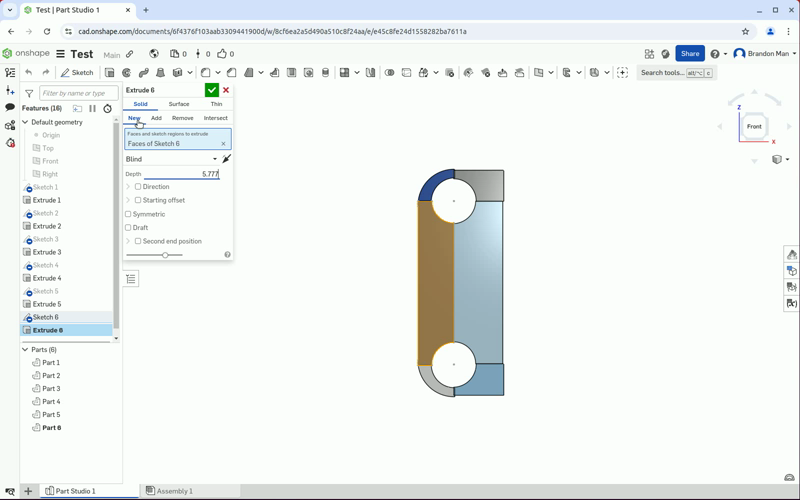
key(enter)
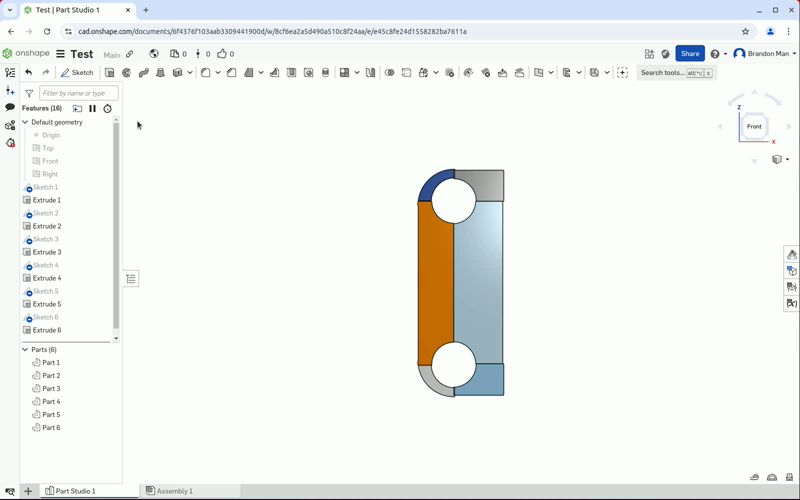
key(shift+h)
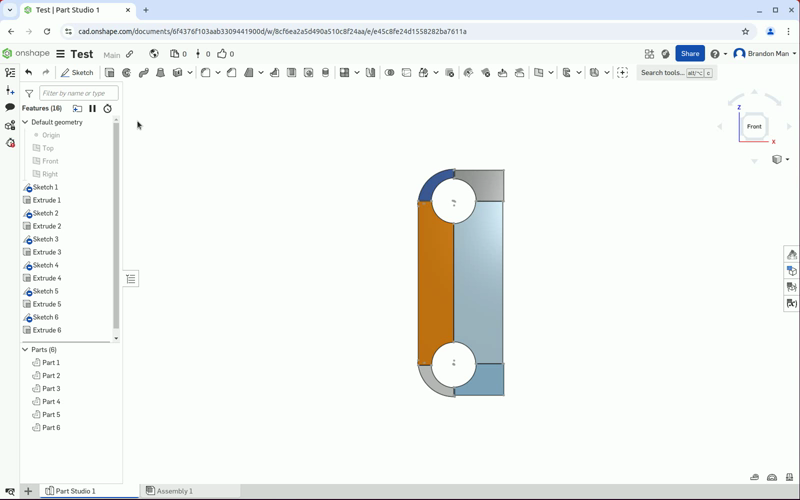
key(shift+h)
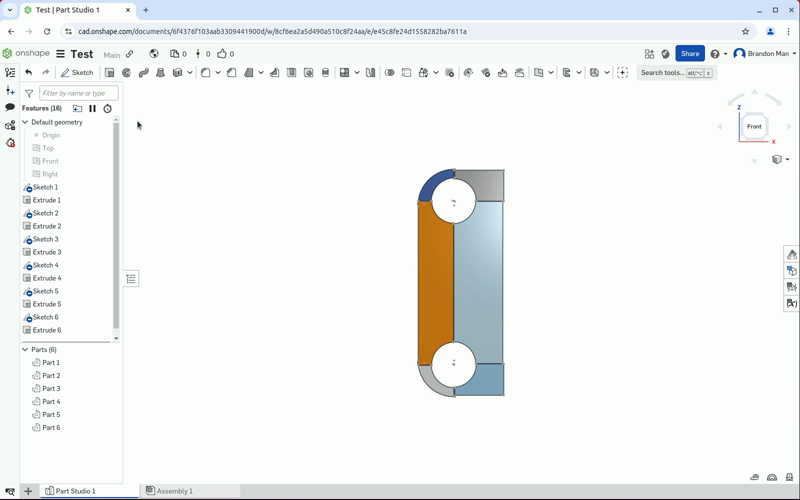
key(shift+7)
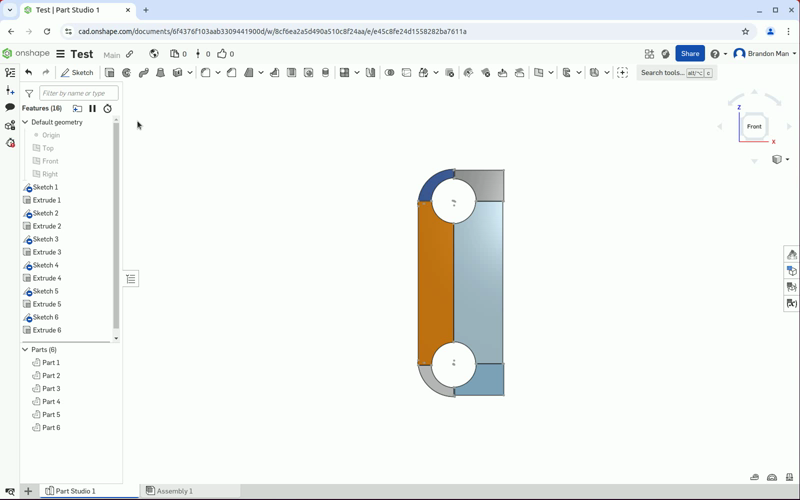
key(left, 2)
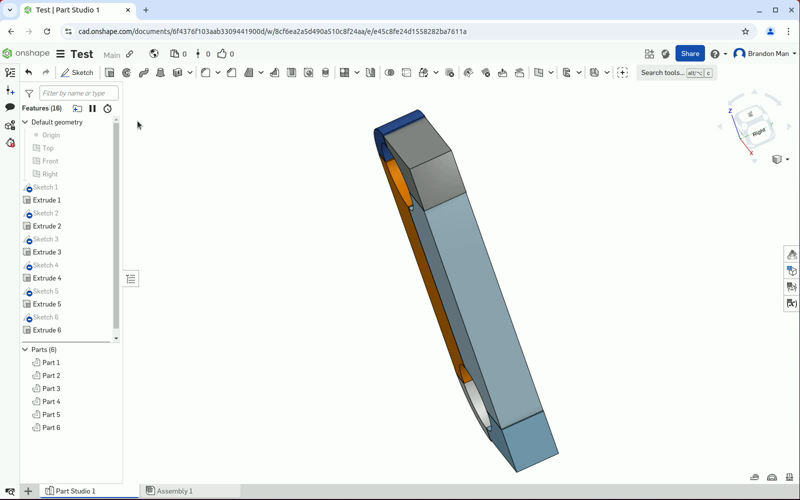
key(down, 2)
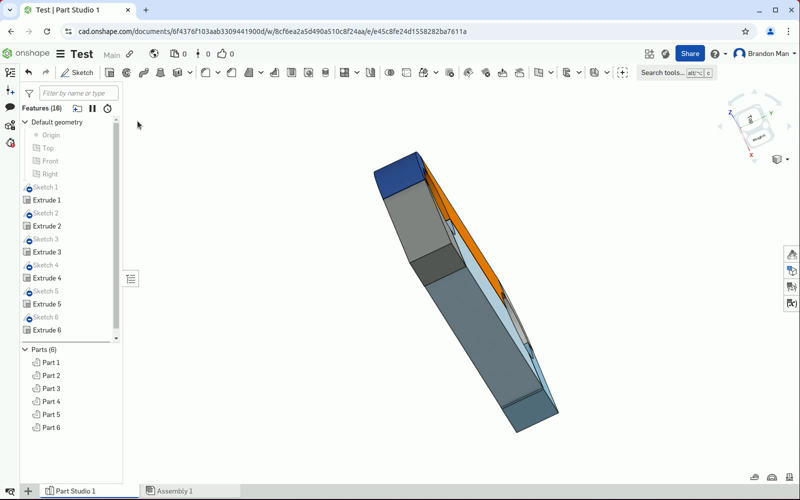
key(up, 2)
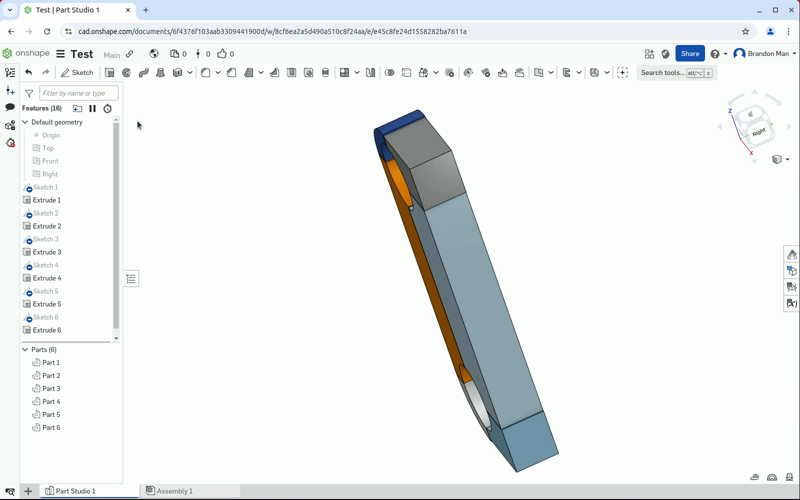
key(right, 2)
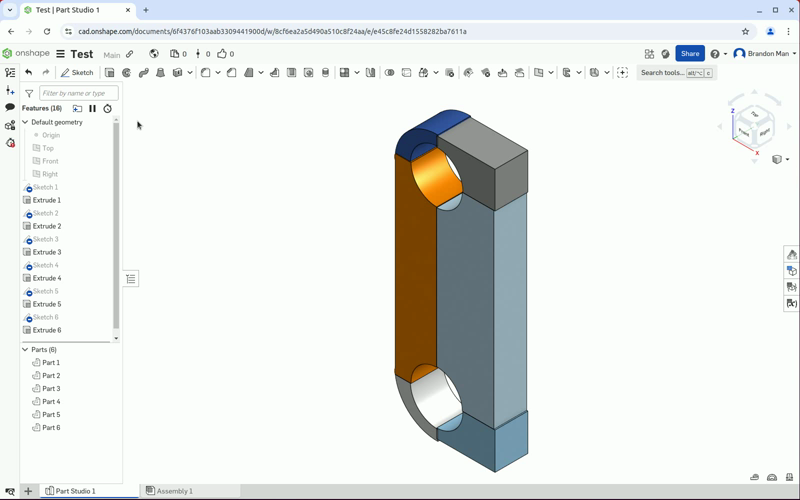
mouse_move(69, 189)
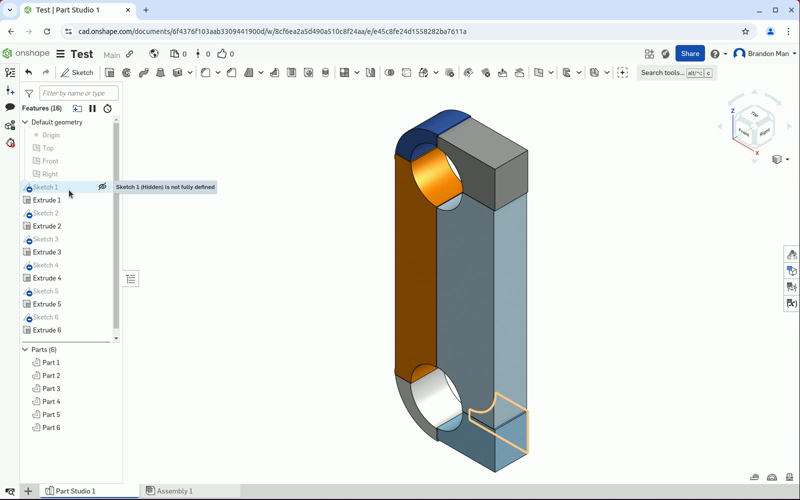
click(69, 189)